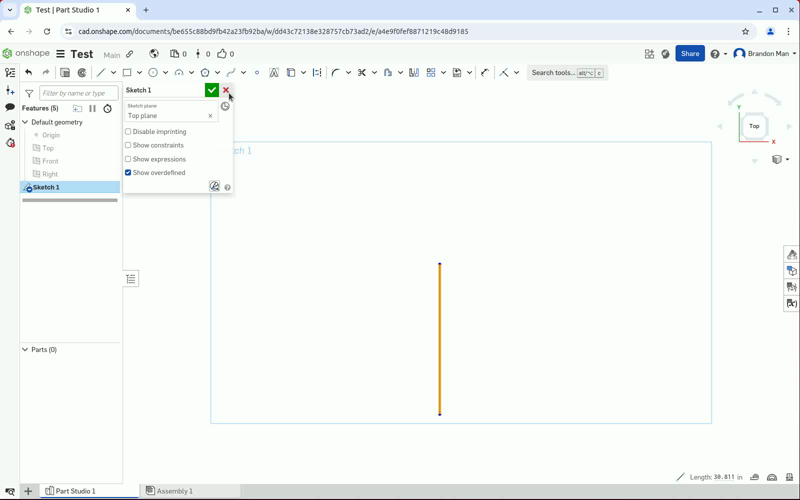
key(shift+h)
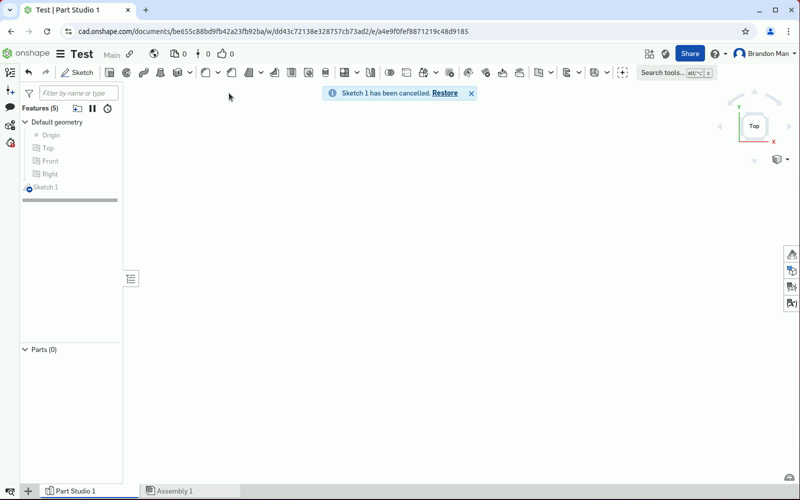
mouse_move(73, 352)
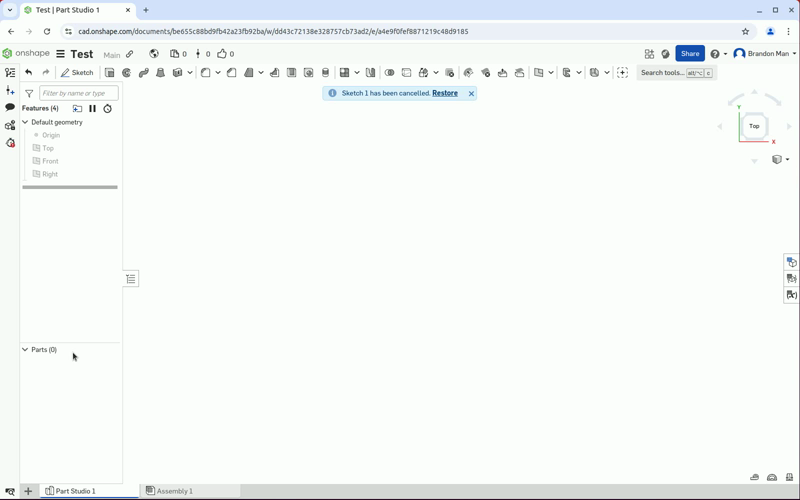
key(y)
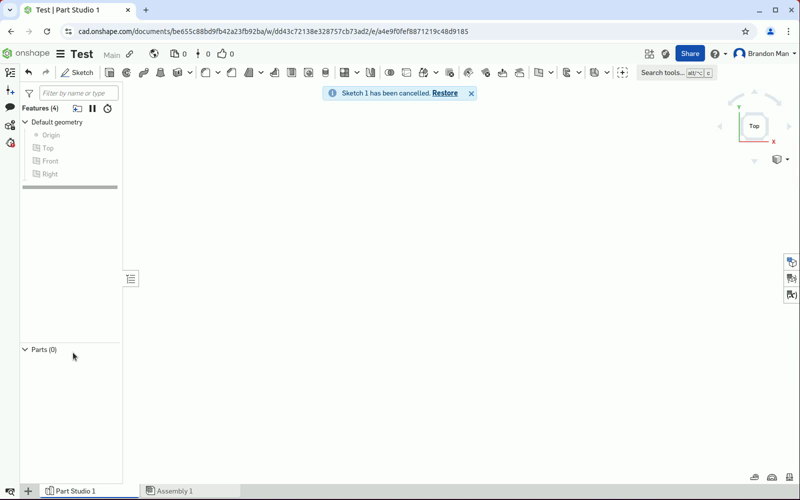
key(shift+p)
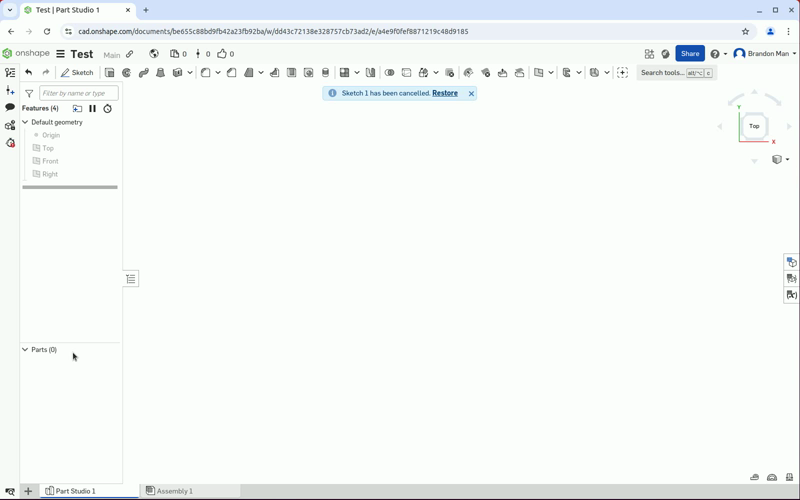
key(space)
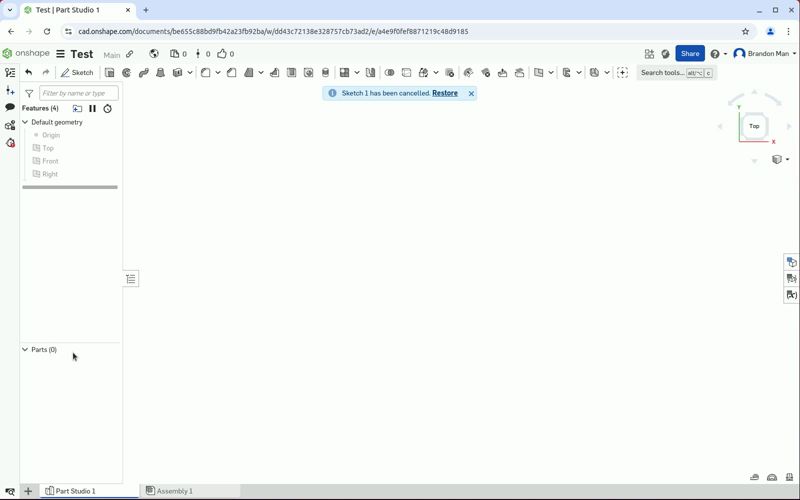
key_down(shift)
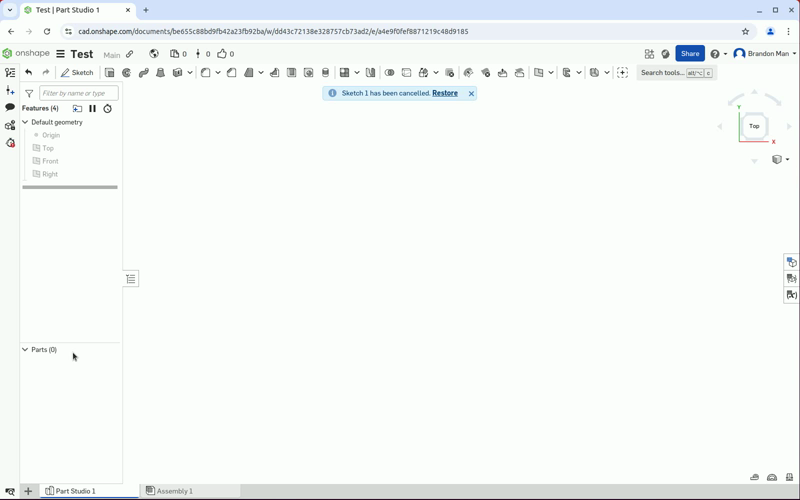
key(up)
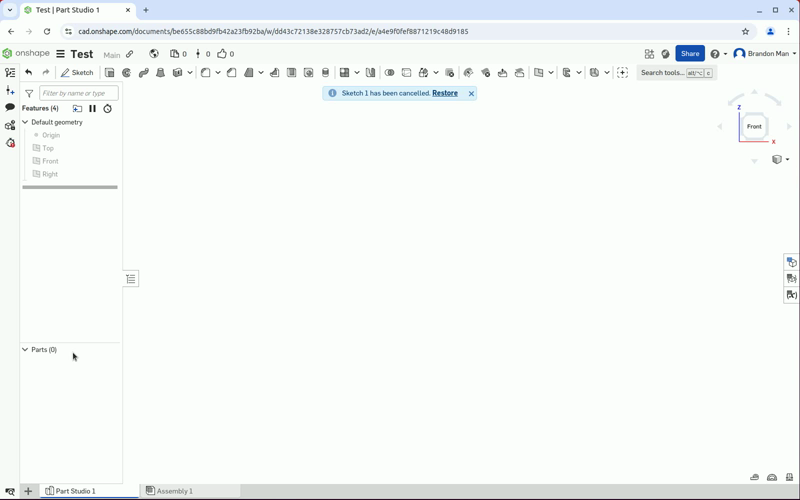
key_up(shift)
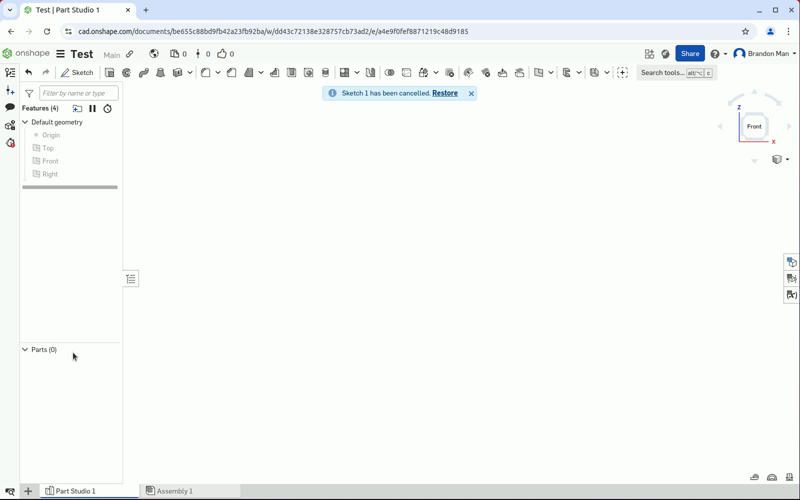
mouse_move(73, 352)
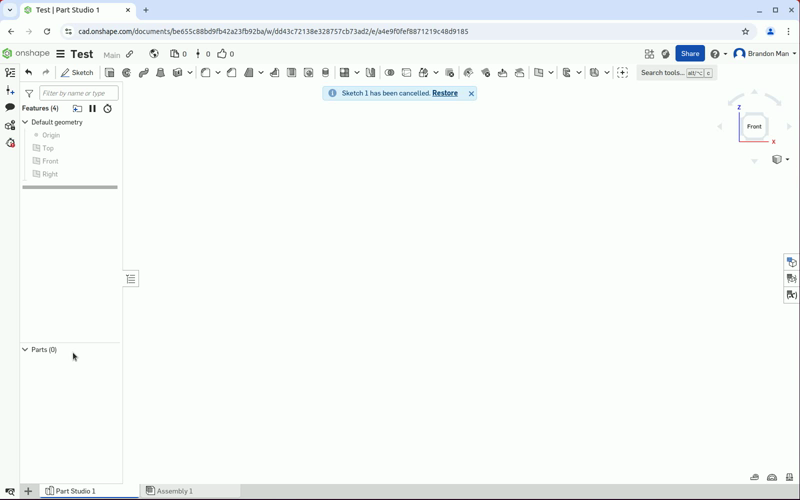
key(shift+y)
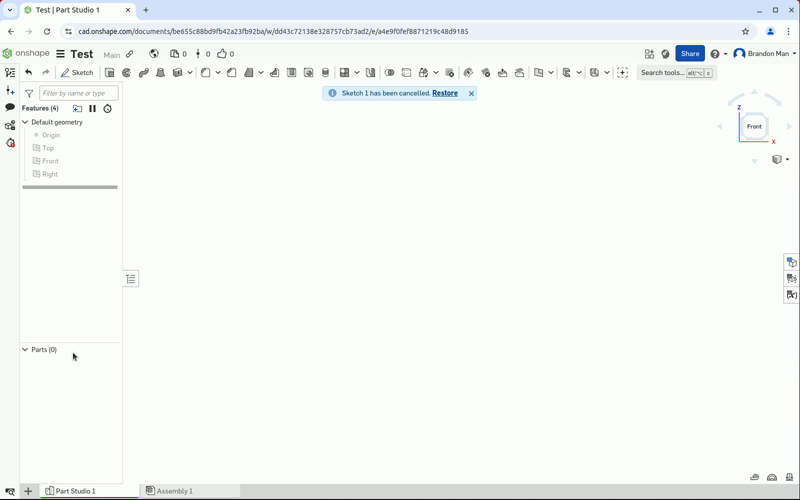
key(shift+s)
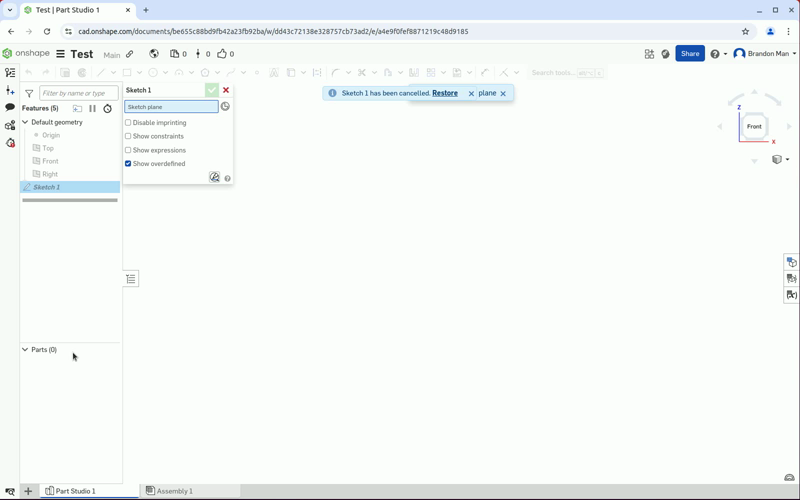
mouse_move(73, 163)
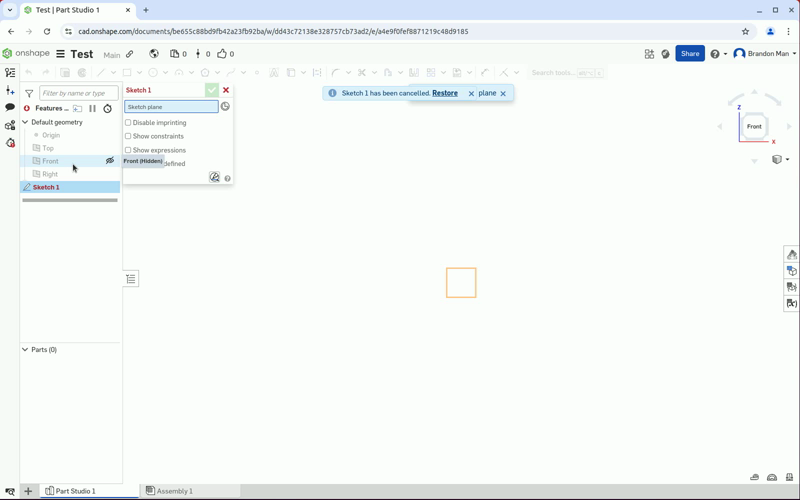
click(73, 163)
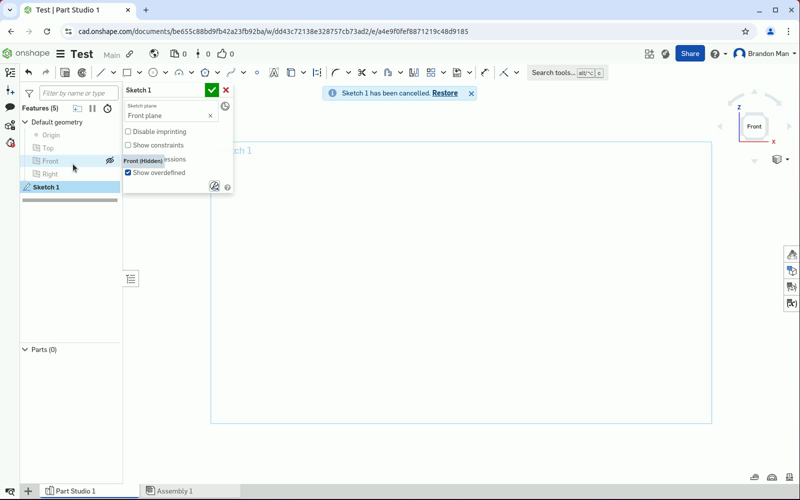
mouse_move(73, 352)
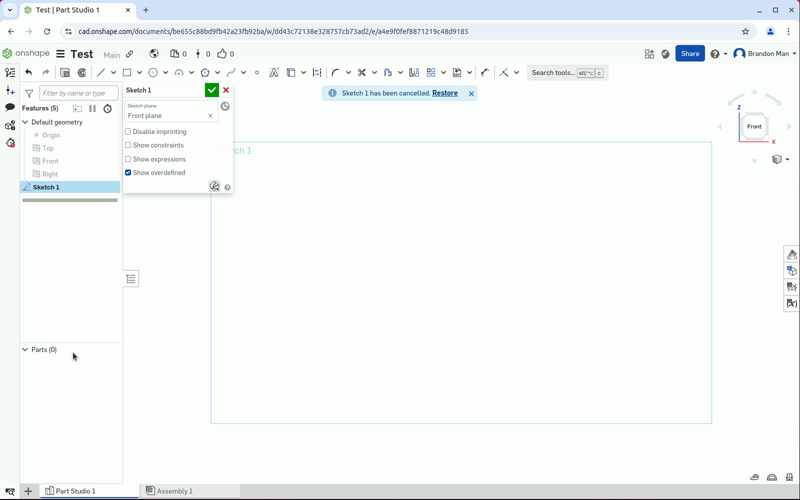
key(y)
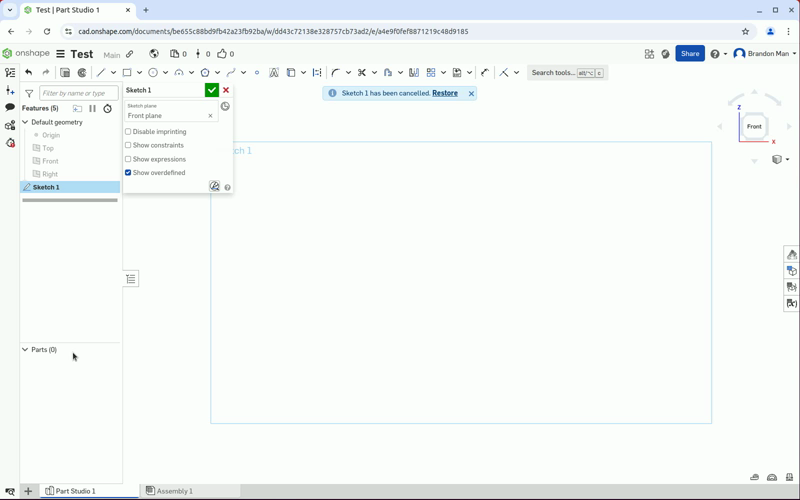
key(c)
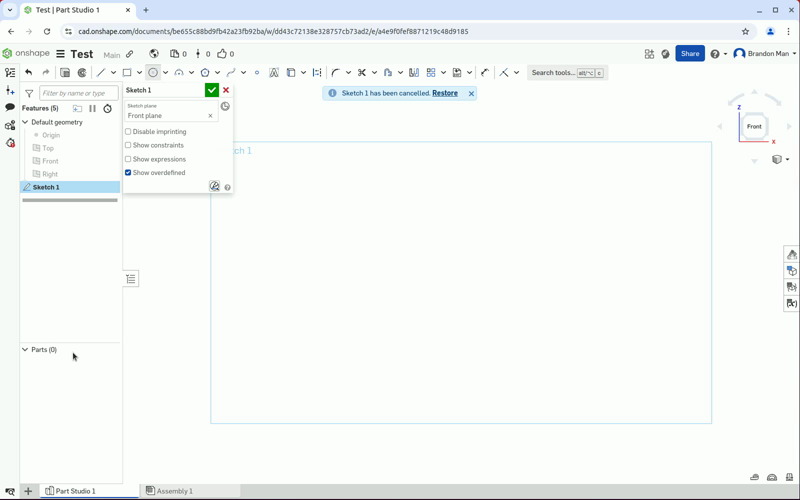
key_down(shift)
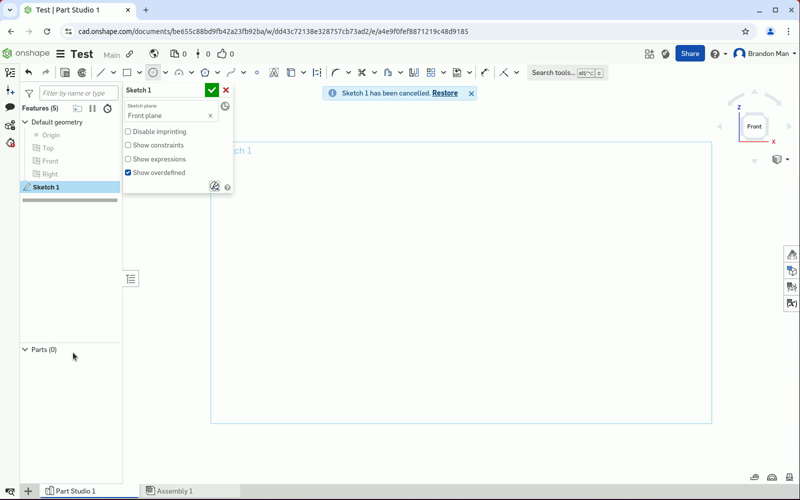
mouse_move(461, 282)
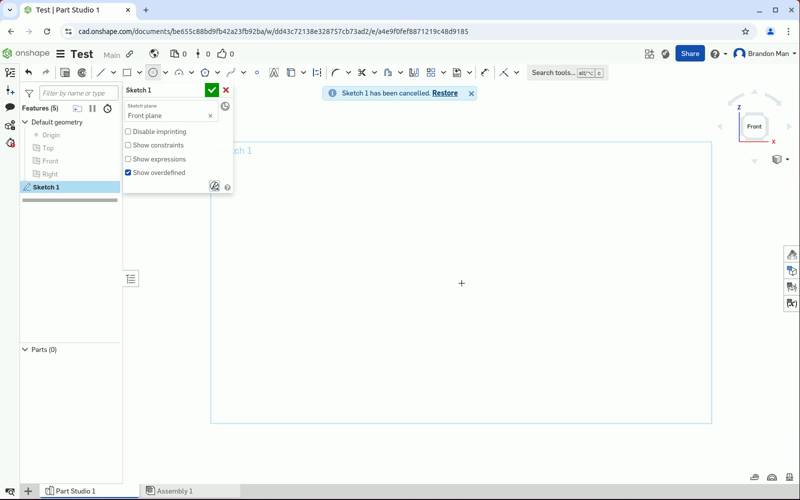
click(461, 282)
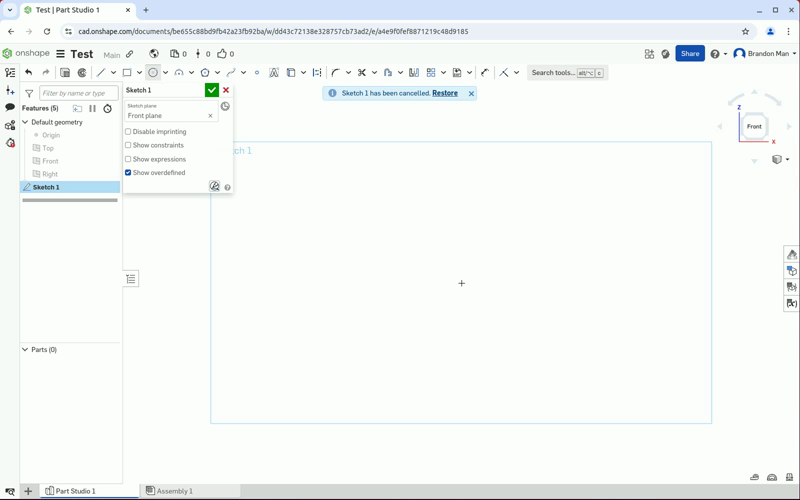
key_up(shift)
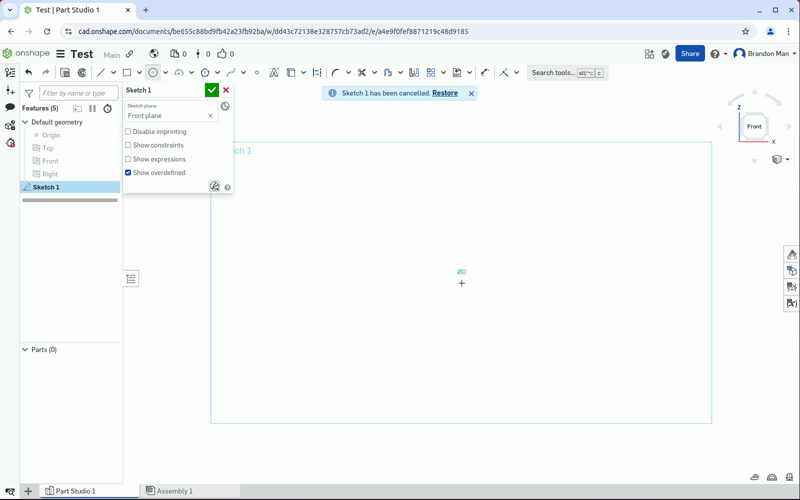
mouse_move(471, 282)
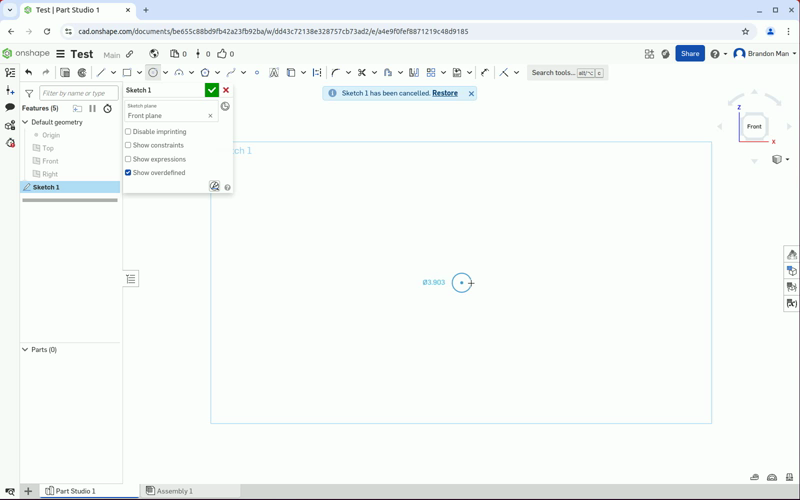
click(471, 282)
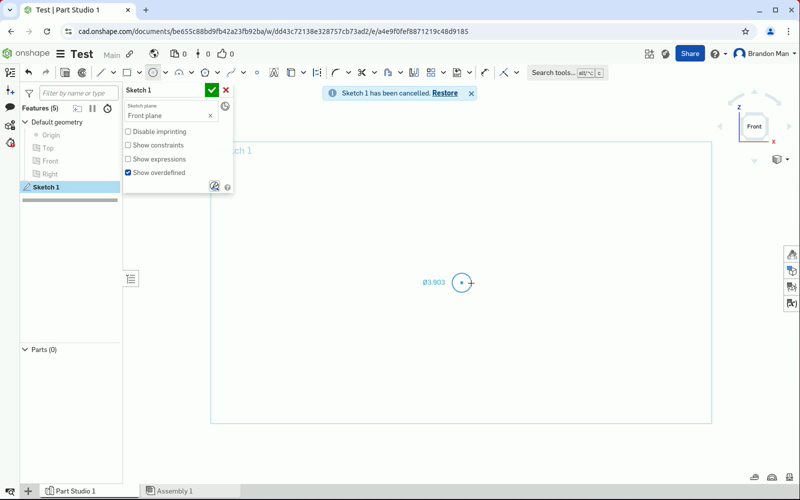
key(esc)
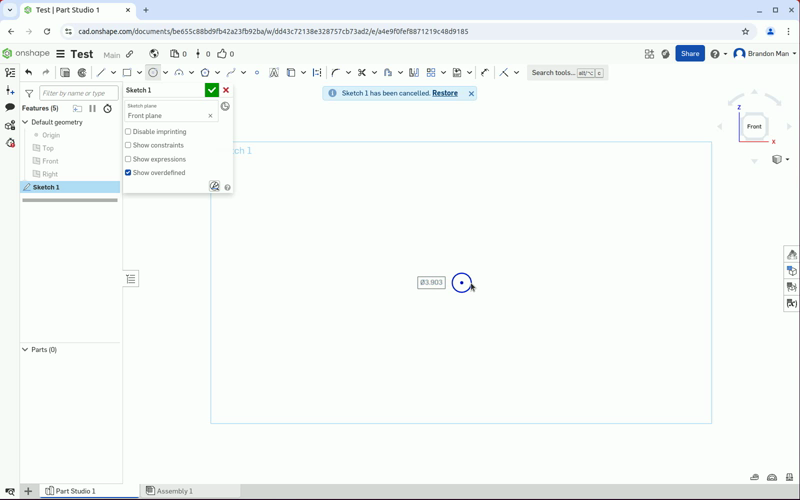
key(c)
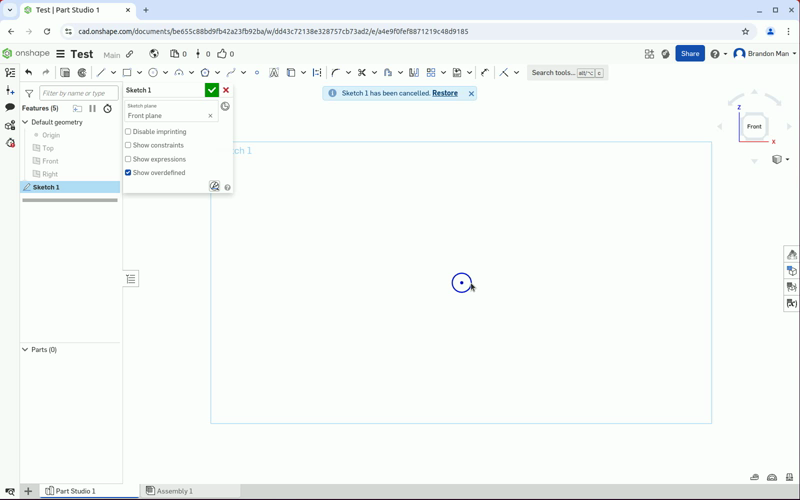
key_down(shift)
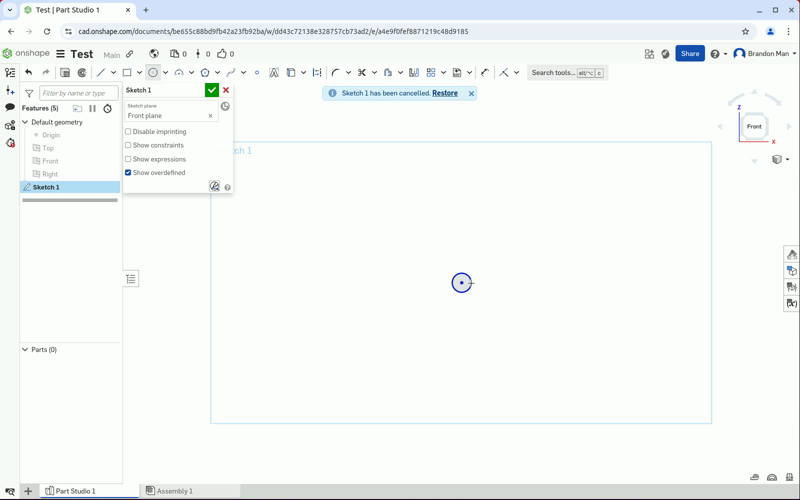
mouse_move(461, 282)
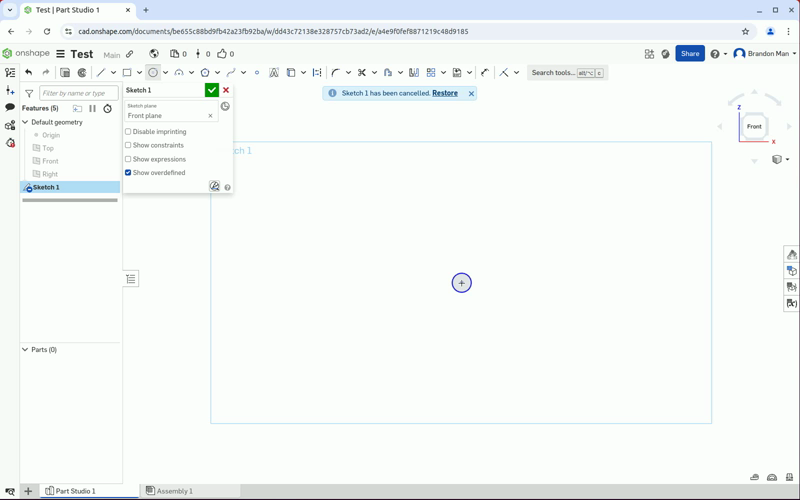
click(461, 282)
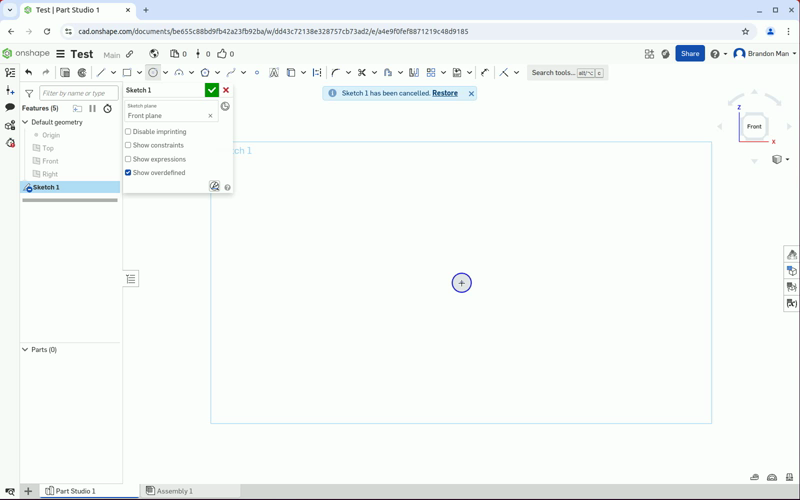
key_up(shift)
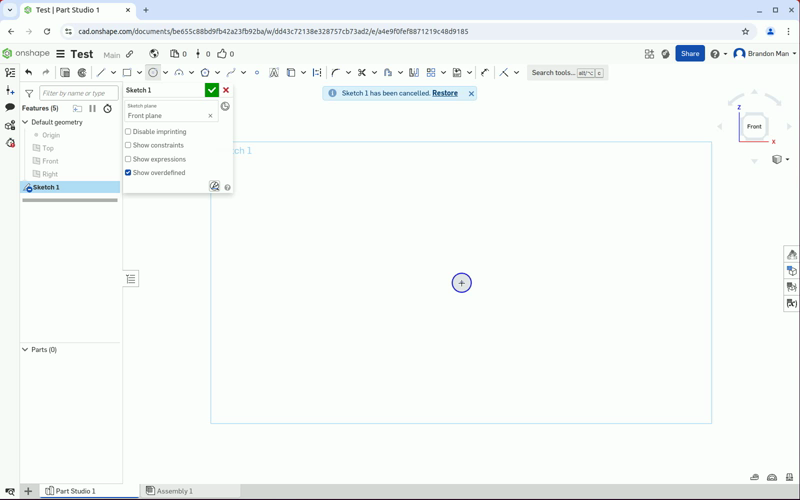
mouse_move(464, 282)
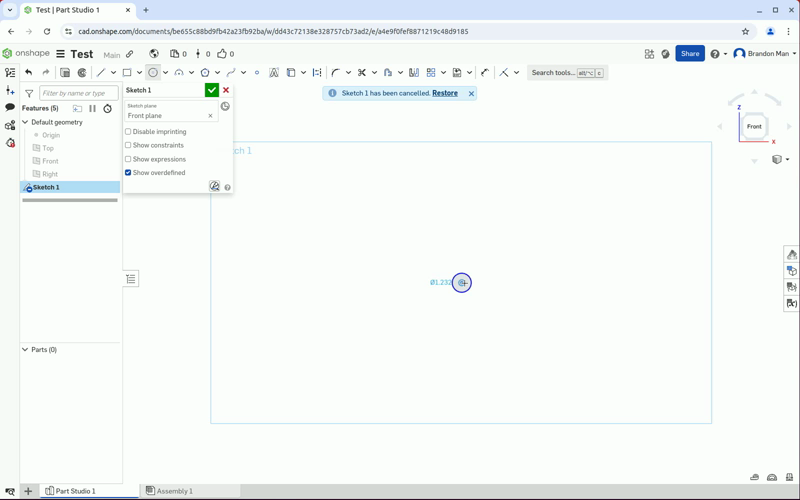
scroll(6)
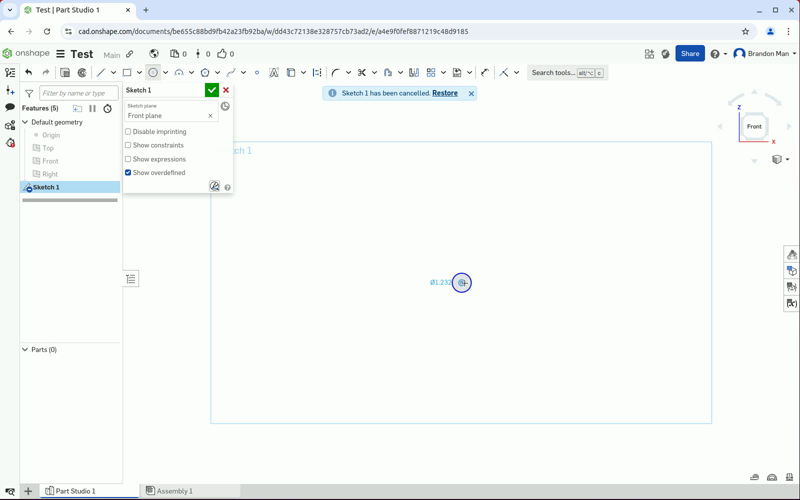
scroll(6)
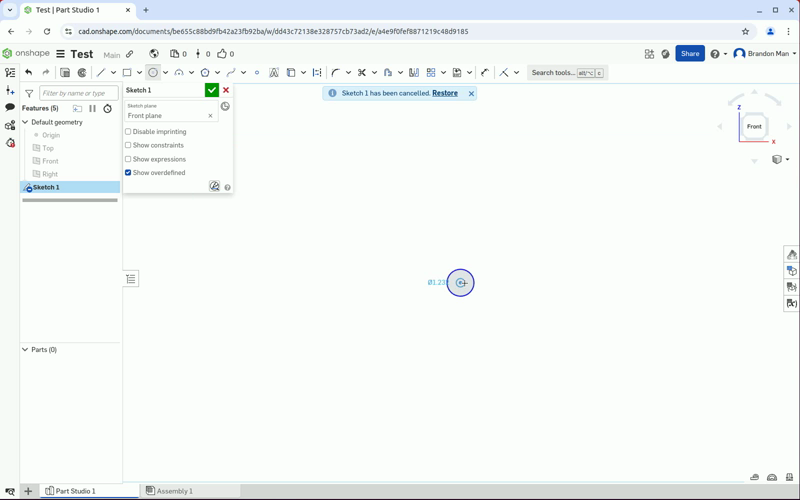
scroll(6)
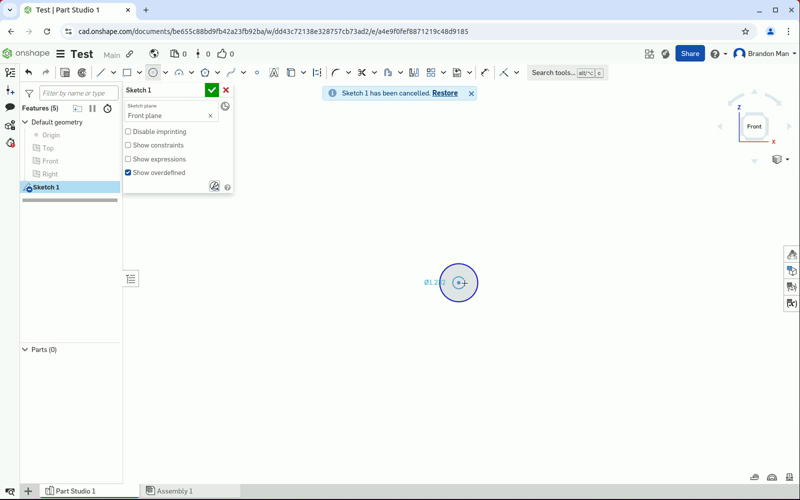
scroll(6)
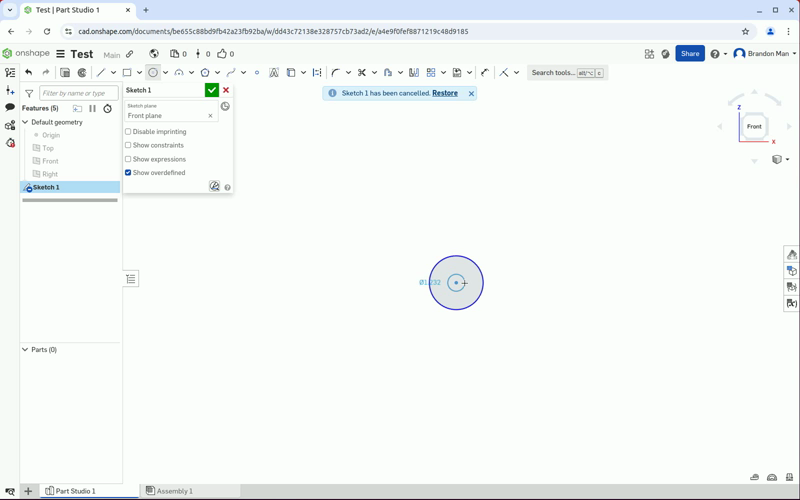
scroll(6)
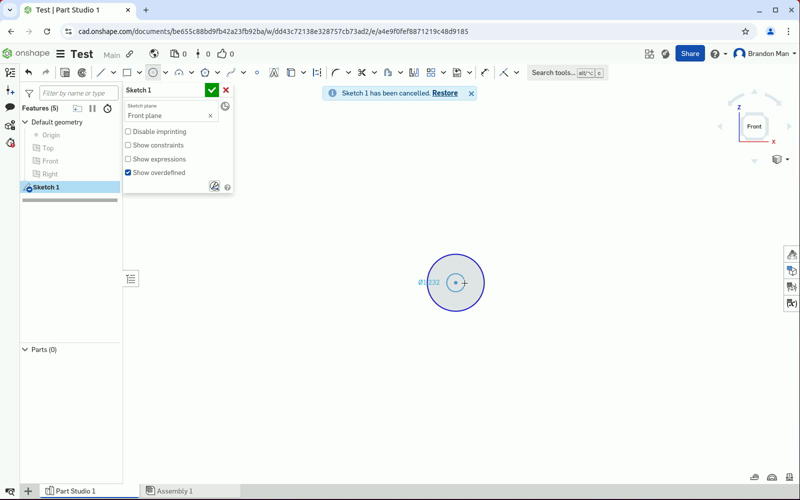
scroll(6)
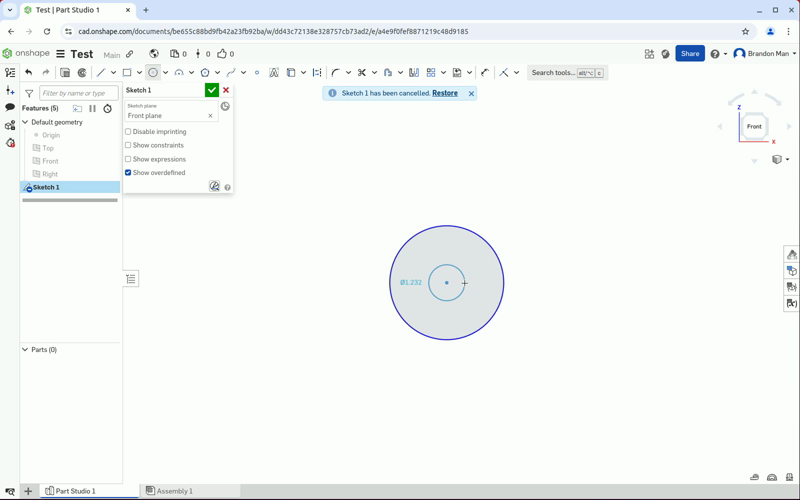
scroll(6)
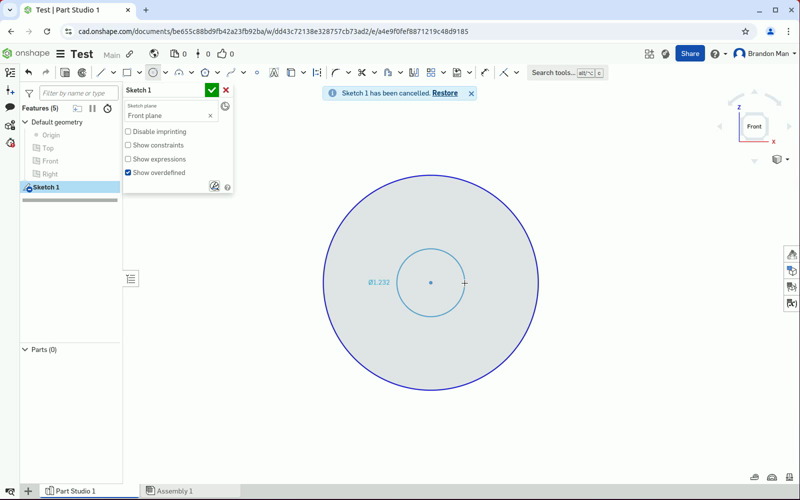
click(464, 282)
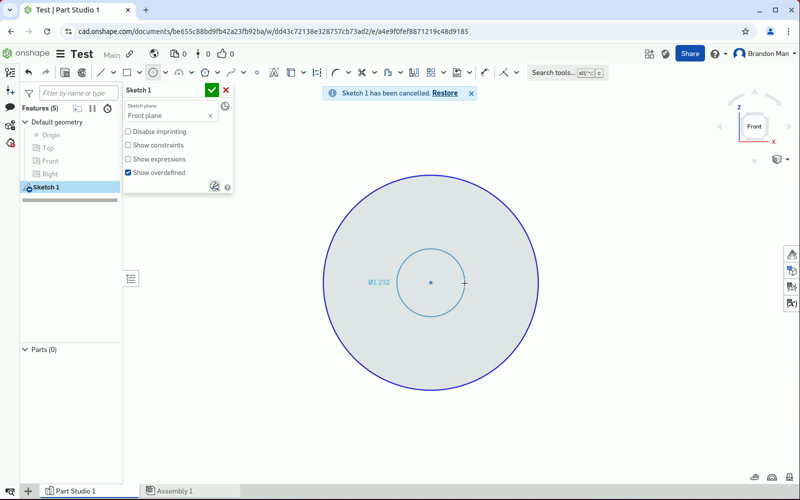
scroll(-6)
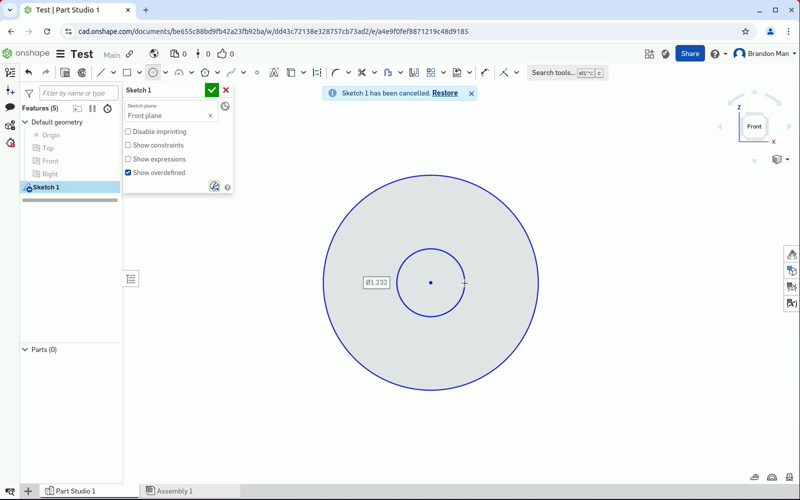
scroll(-6)
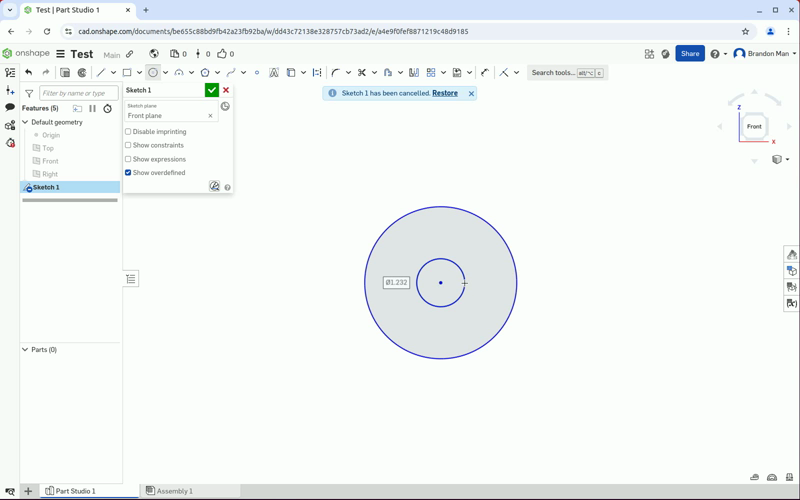
scroll(-6)
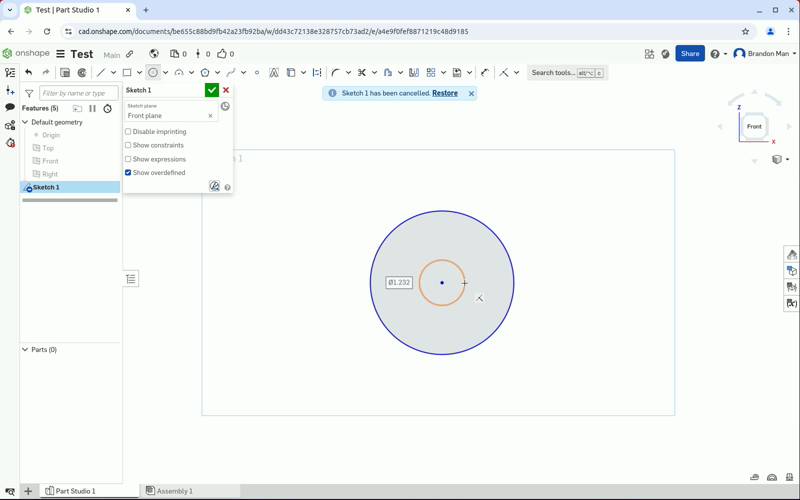
scroll(-6)
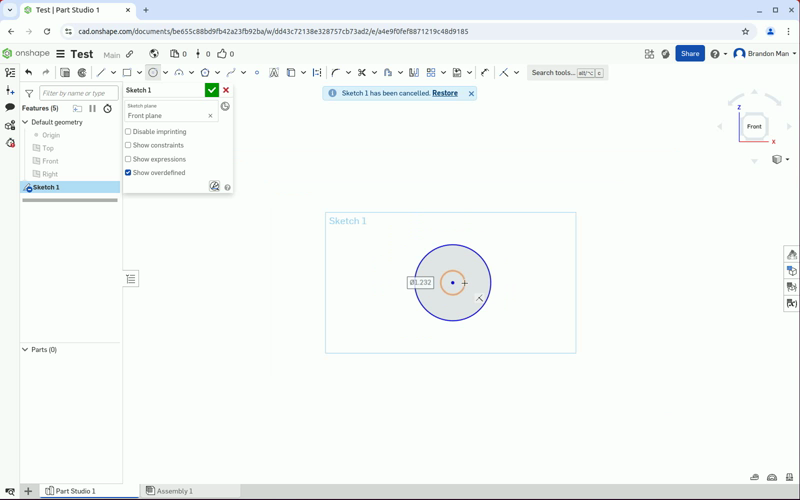
scroll(-6)
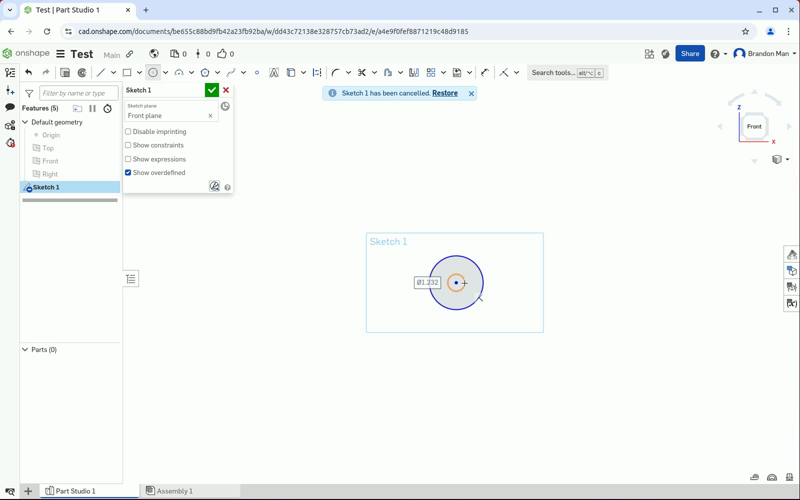
scroll(-6)
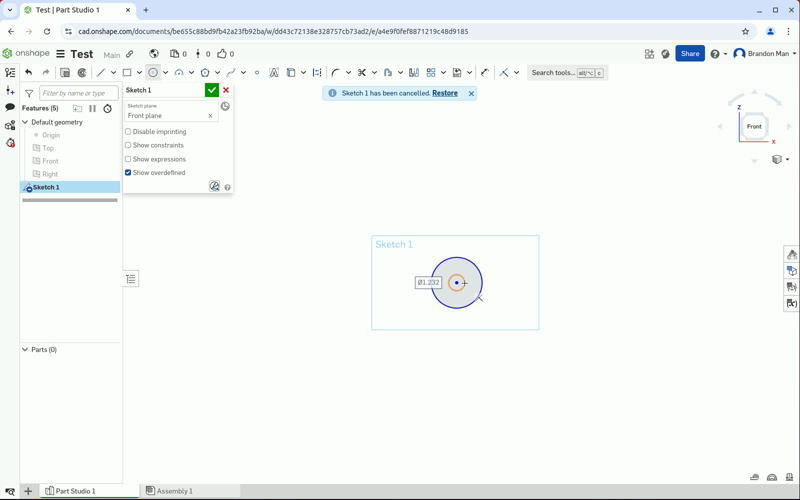
scroll(-6)
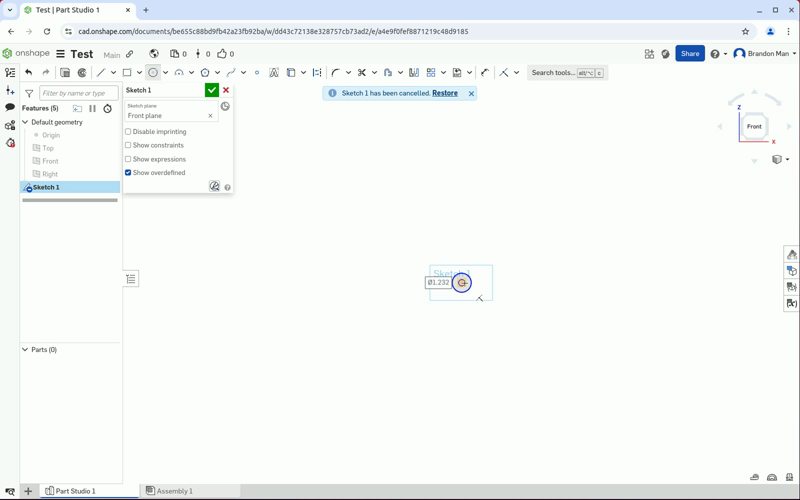
key(esc)
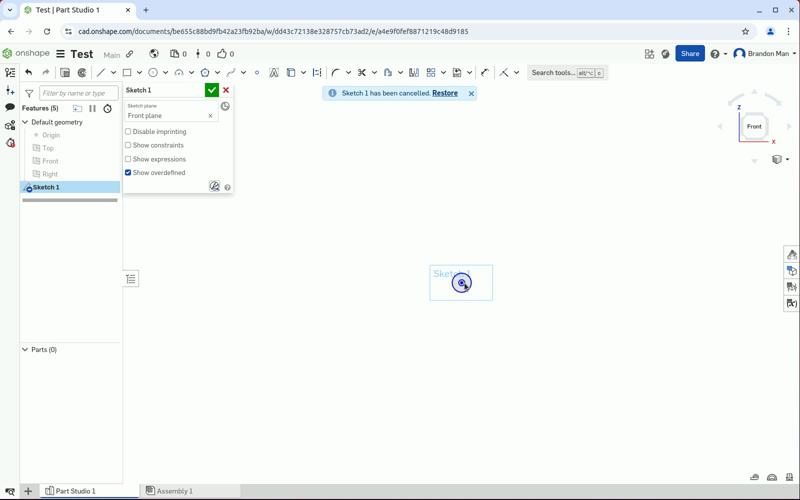
mouse_move(456, 283)
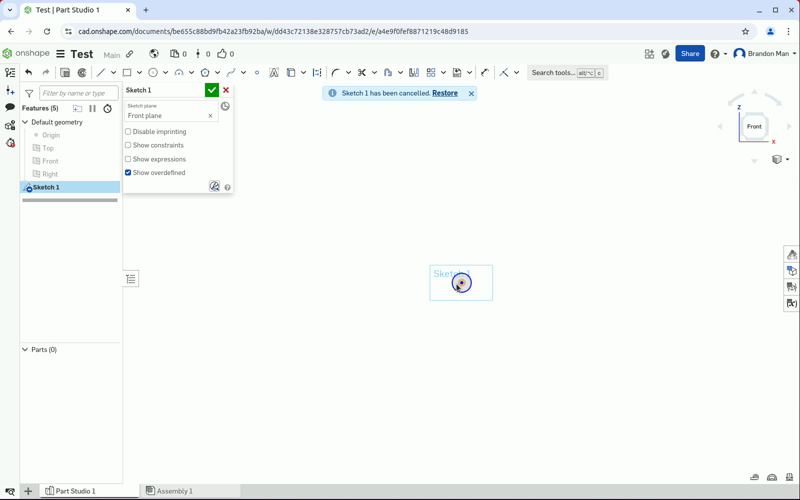
scroll(6)
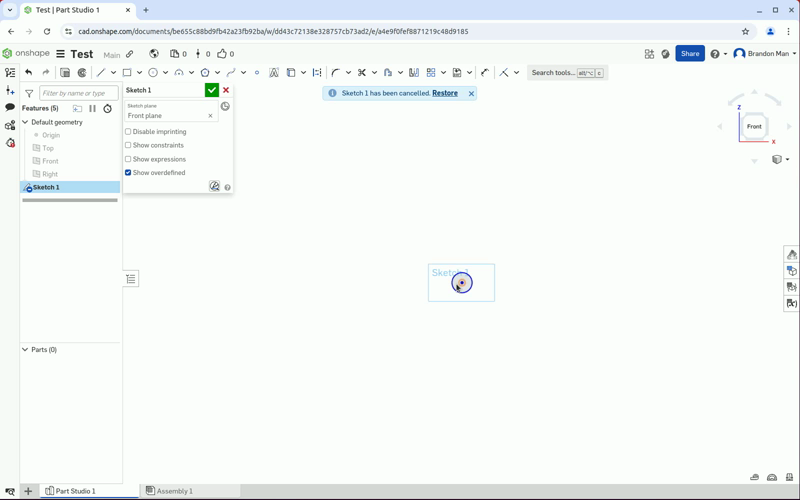
scroll(6)
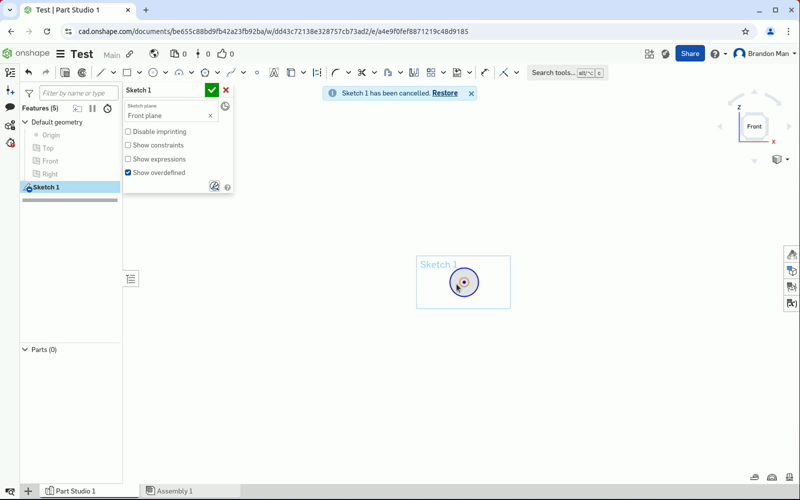
scroll(6)
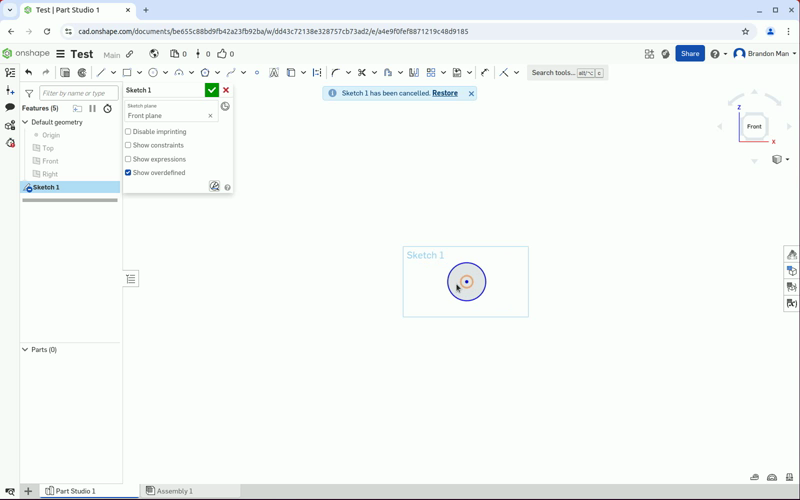
scroll(6)
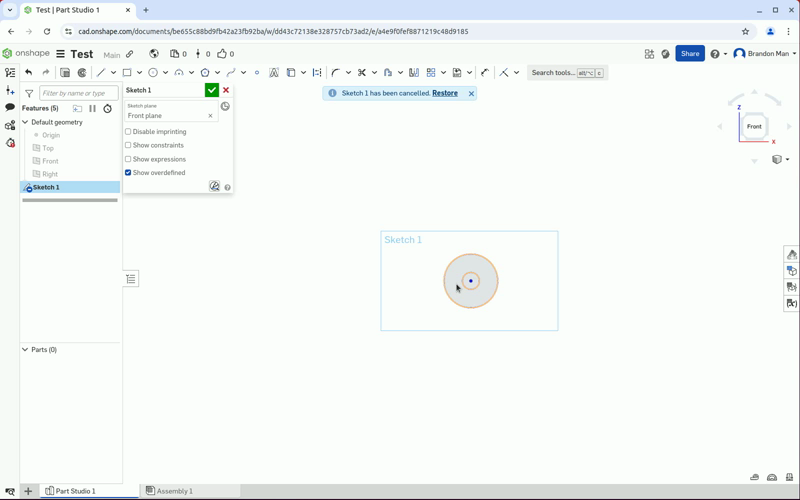
scroll(6)
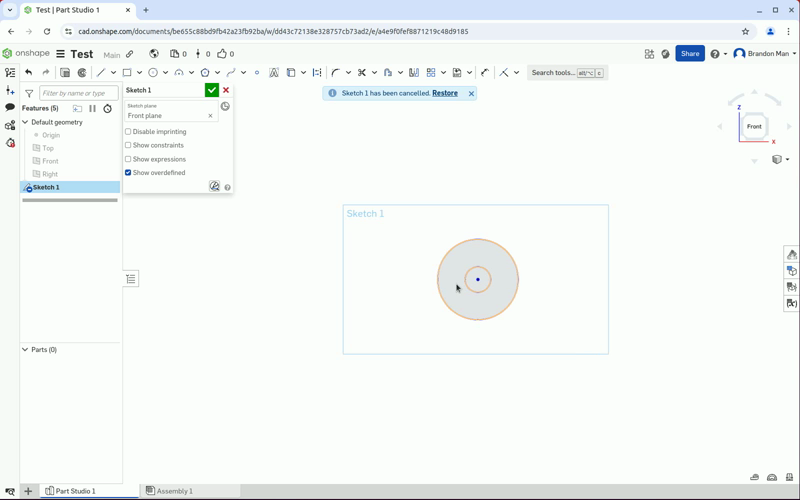
scroll(6)
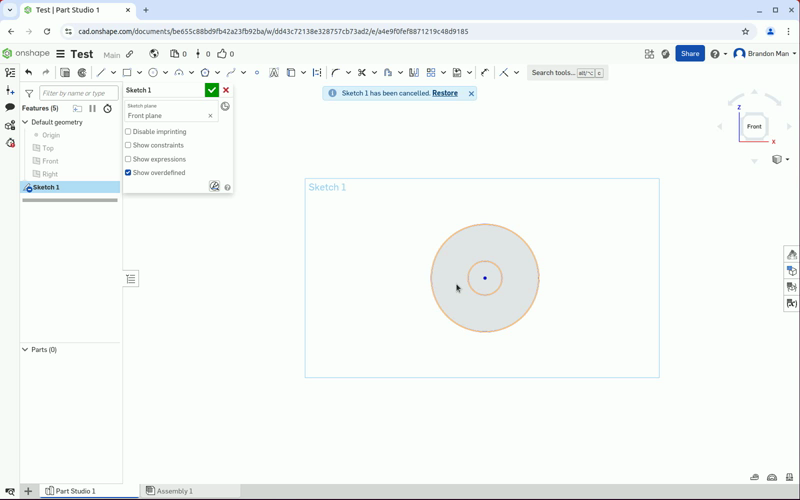
scroll(6)
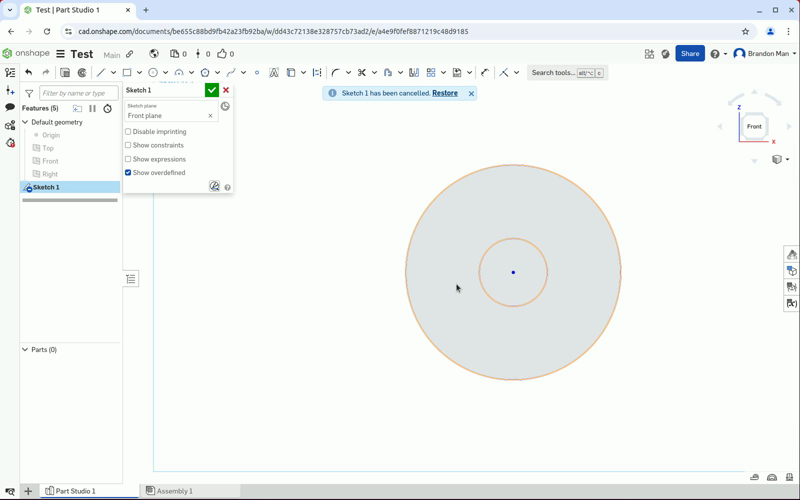
click(456, 283)
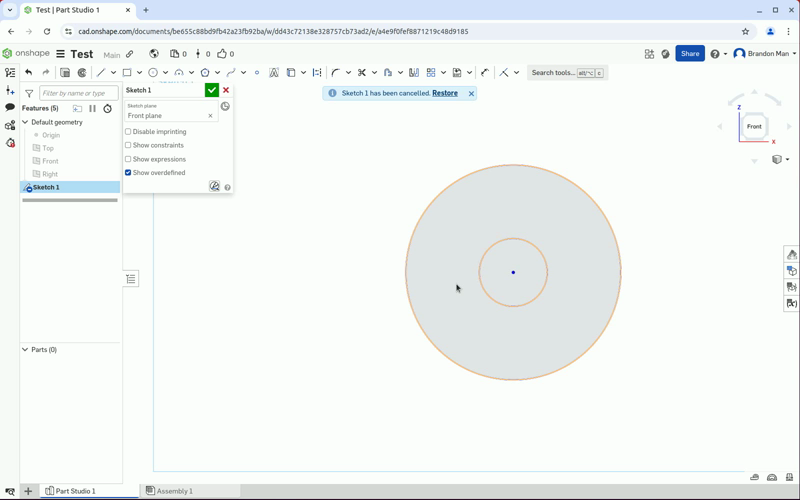
scroll(-6)
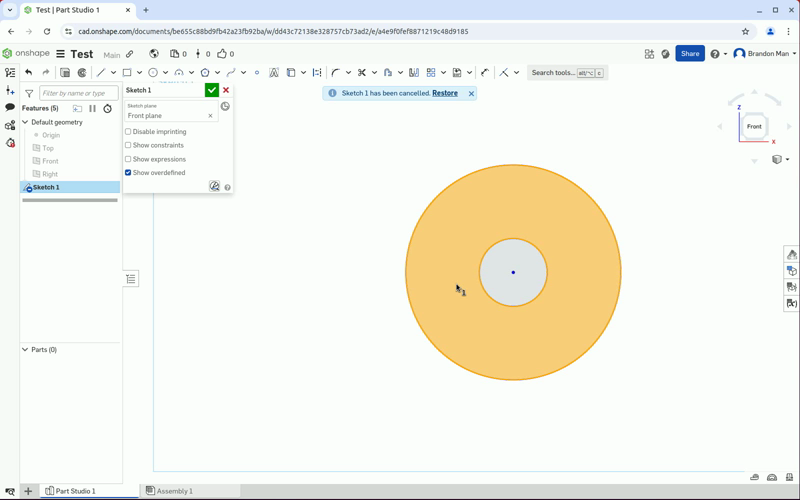
scroll(-6)
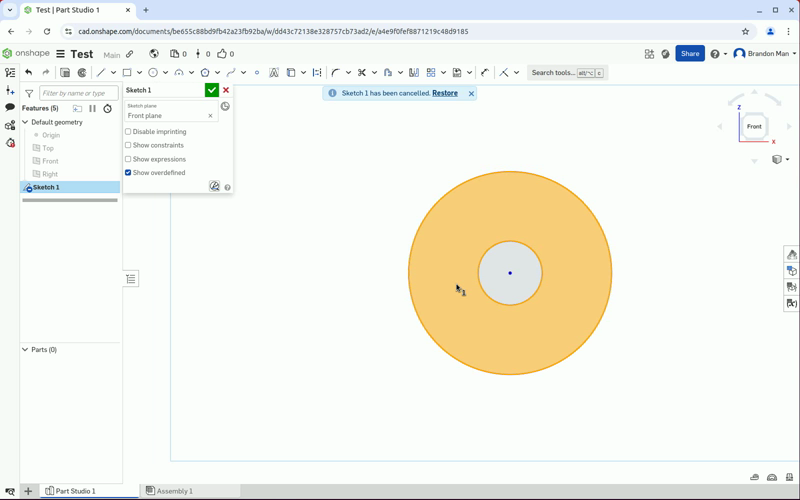
scroll(-6)
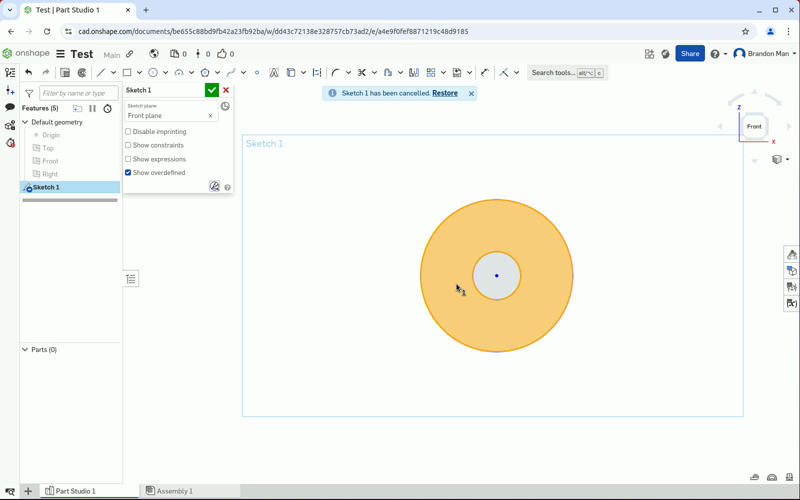
scroll(-6)
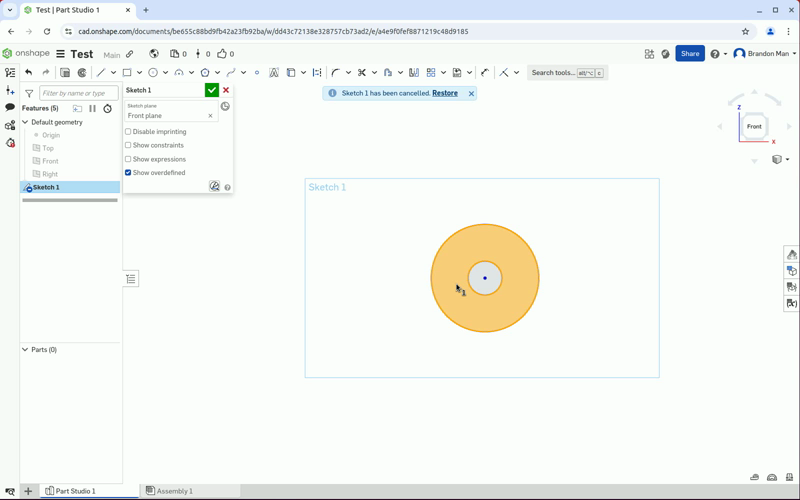
scroll(-6)
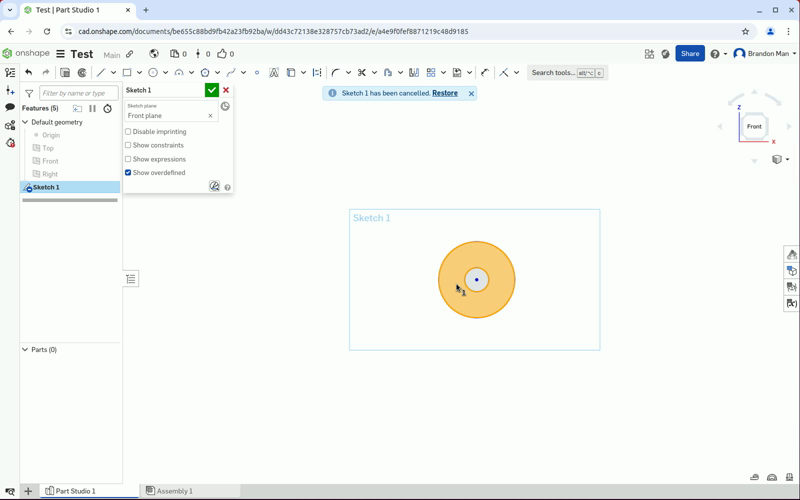
scroll(-6)
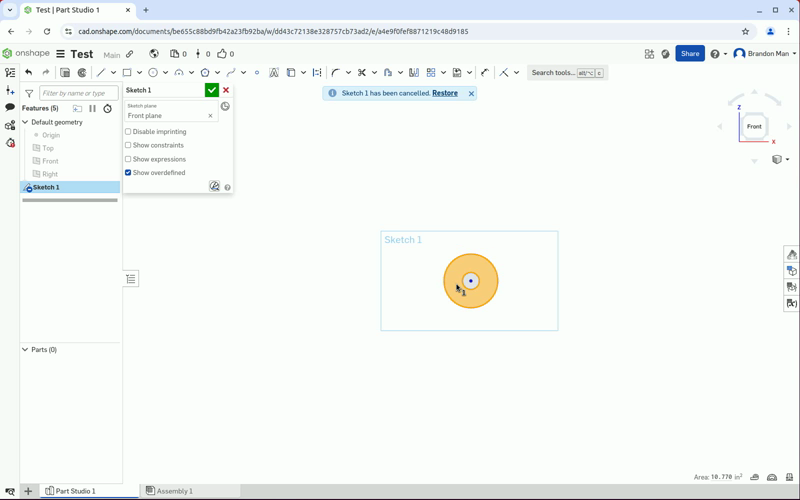
scroll(-6)
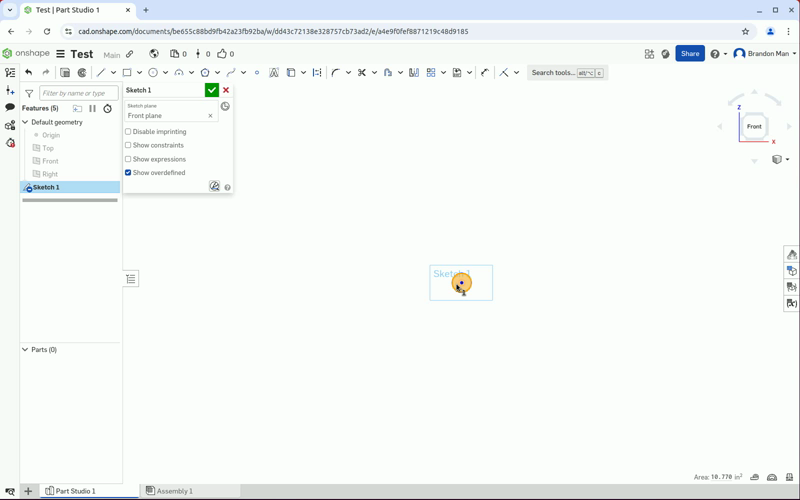
mouse_move(73, 352)
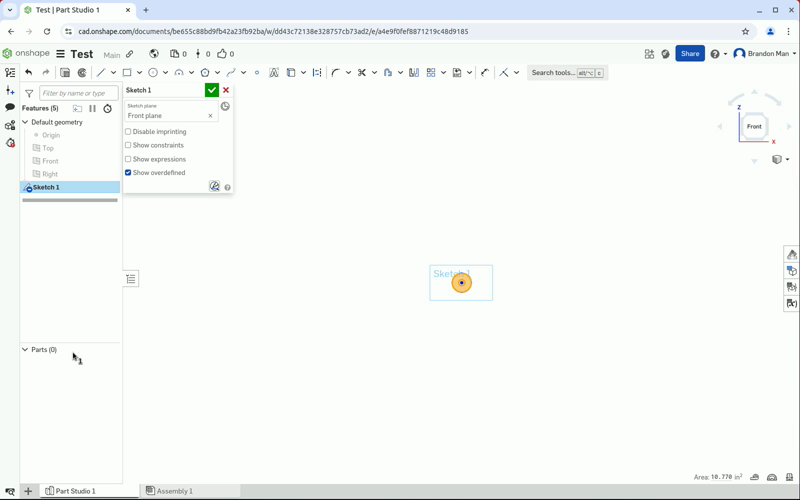
key(shift+y)
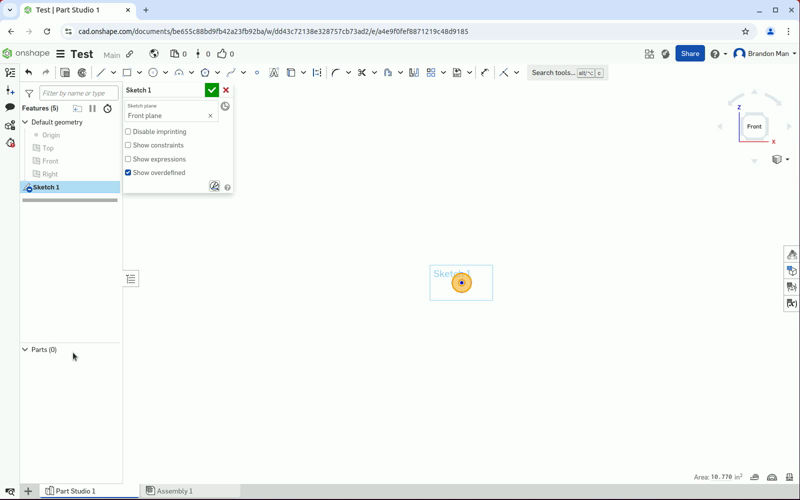
key(shift+e)
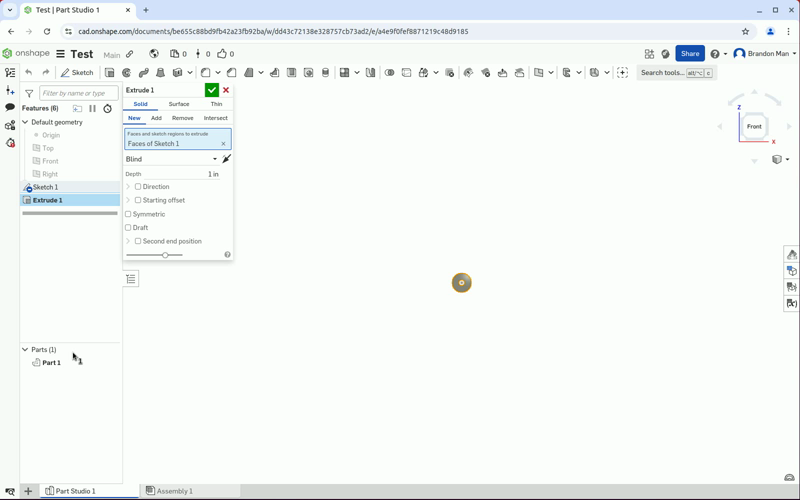
mouse_move(143, 106)
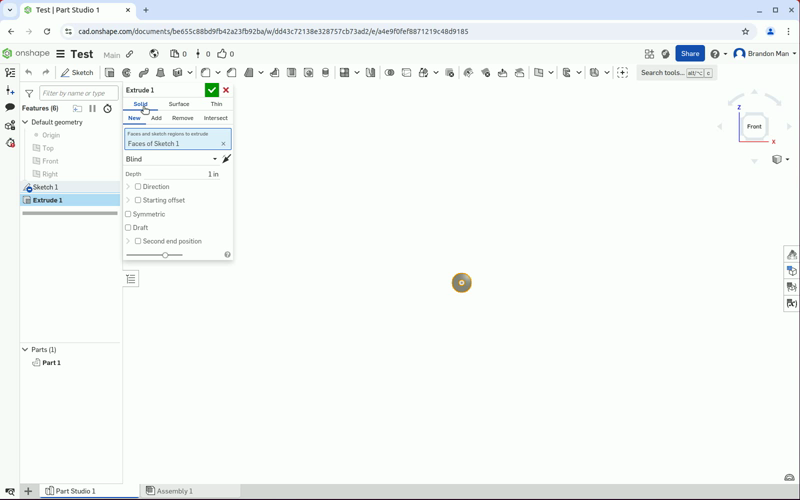
click(143, 106)
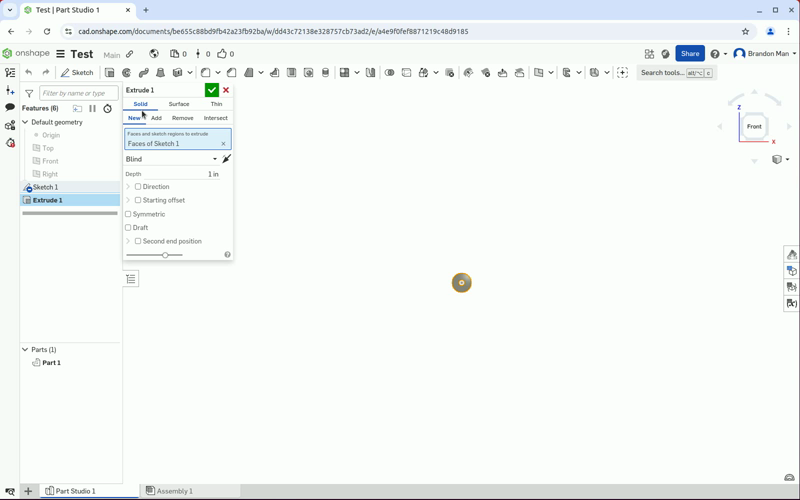
mouse_move(137, 120)
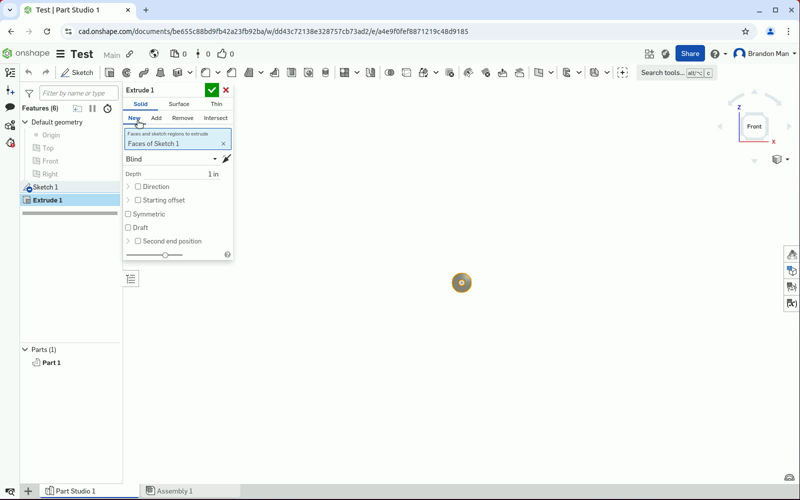
click(137, 120)
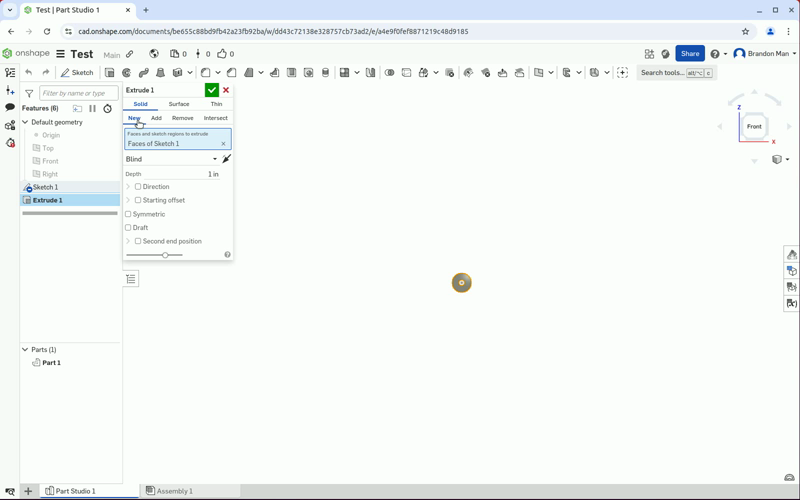
key(tab, 4)
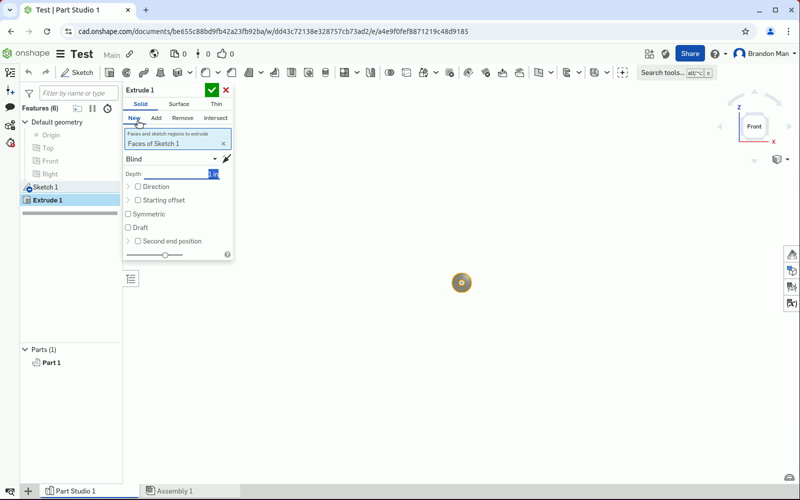
text(0.481)
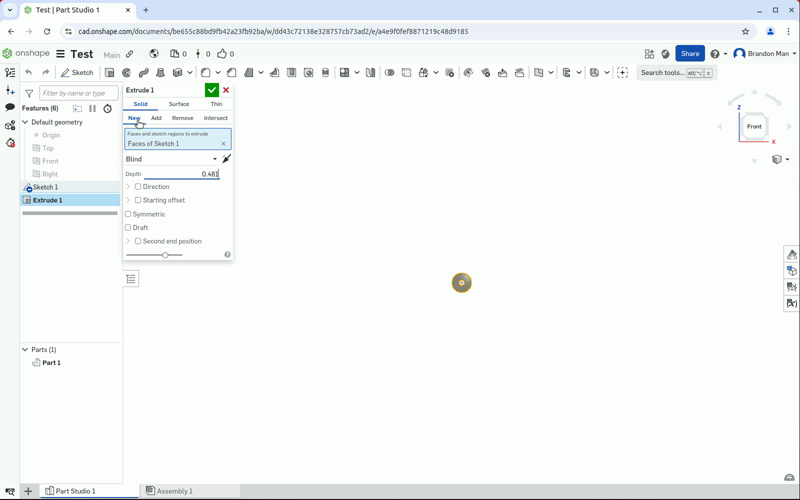
key(enter)
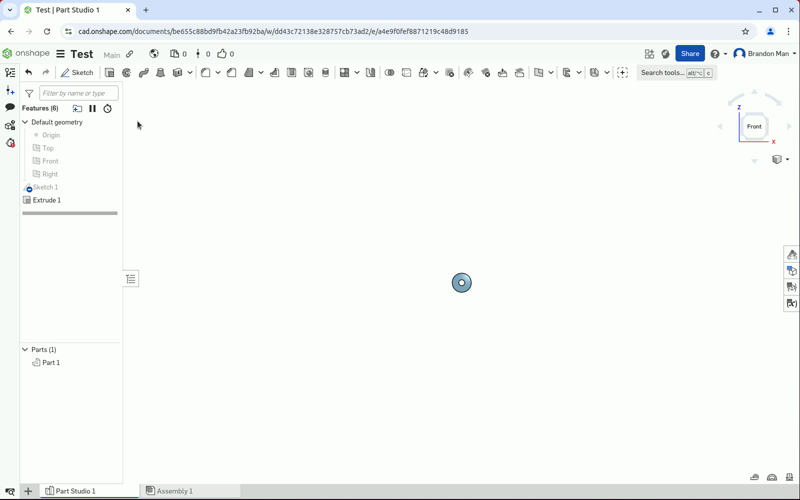
key(shift+h)
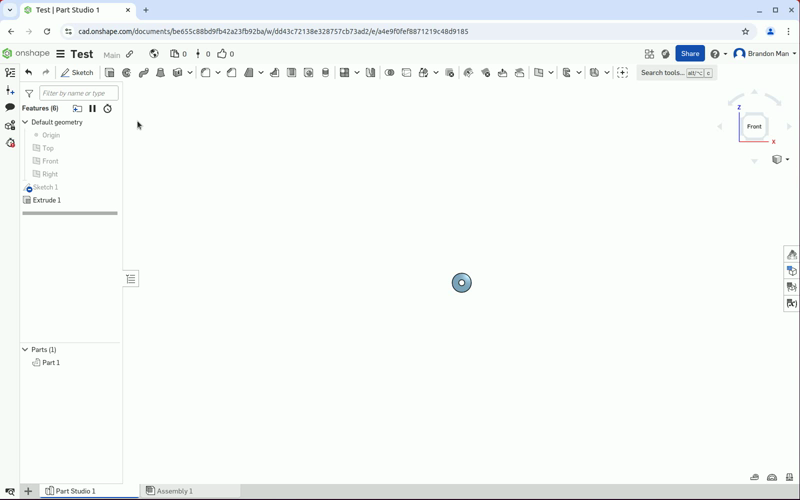
key(shift+h)
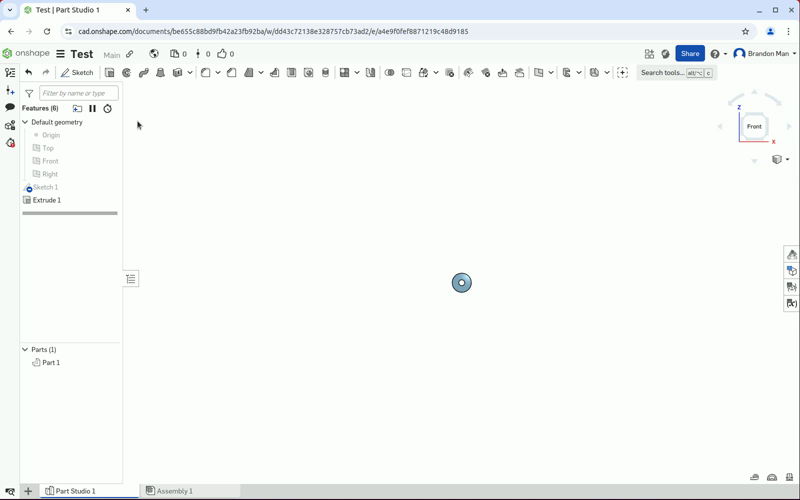
mouse_move(73, 189)
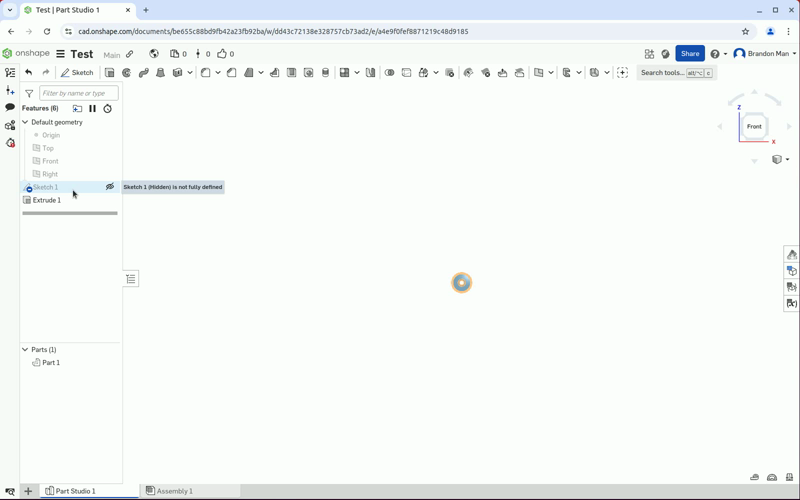
click(73, 189)
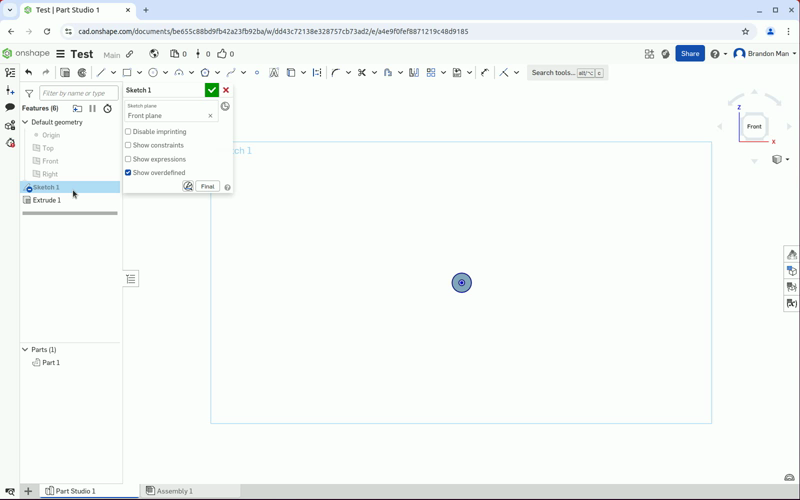
mouse_move(229, 92)
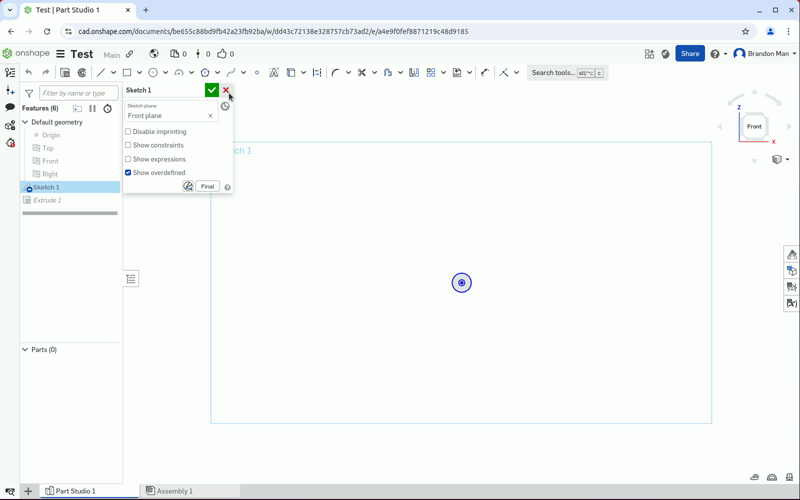
click(229, 92)
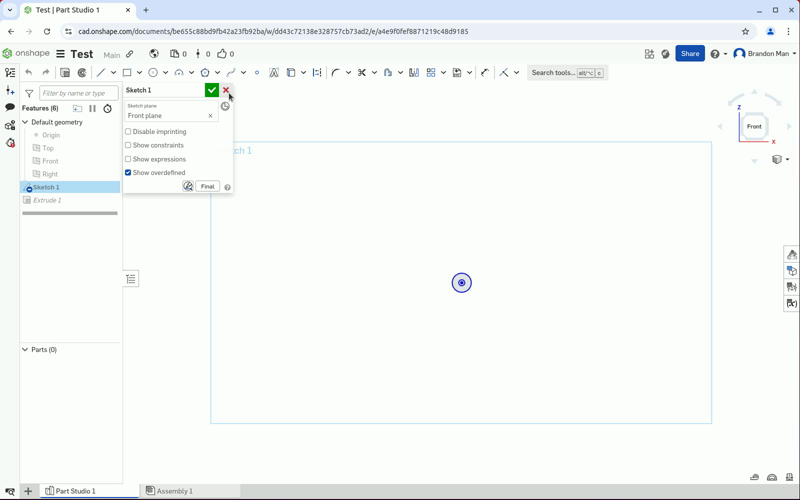
key(shift+s)
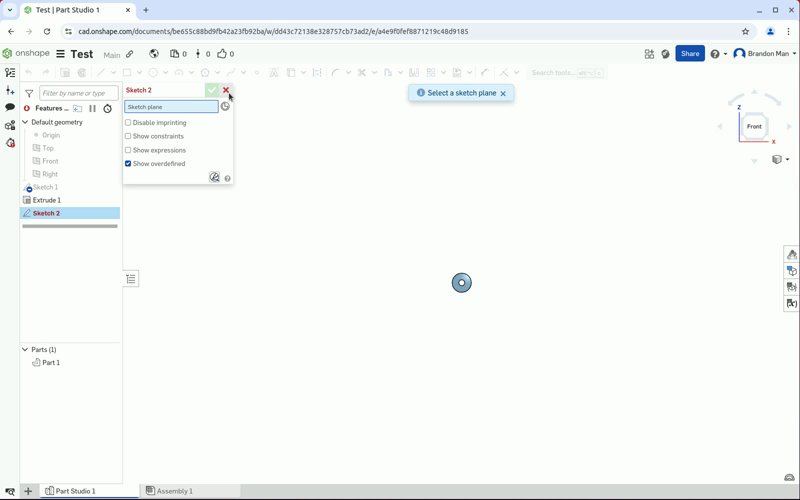
mouse_move(73, 163)
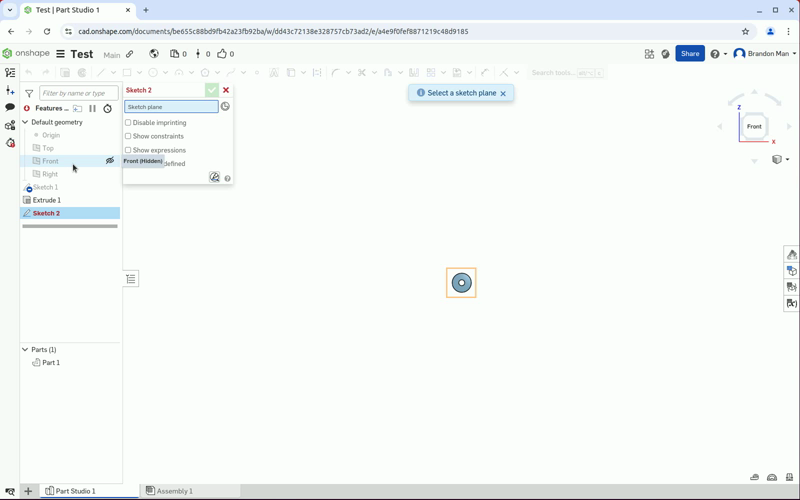
click(73, 163)
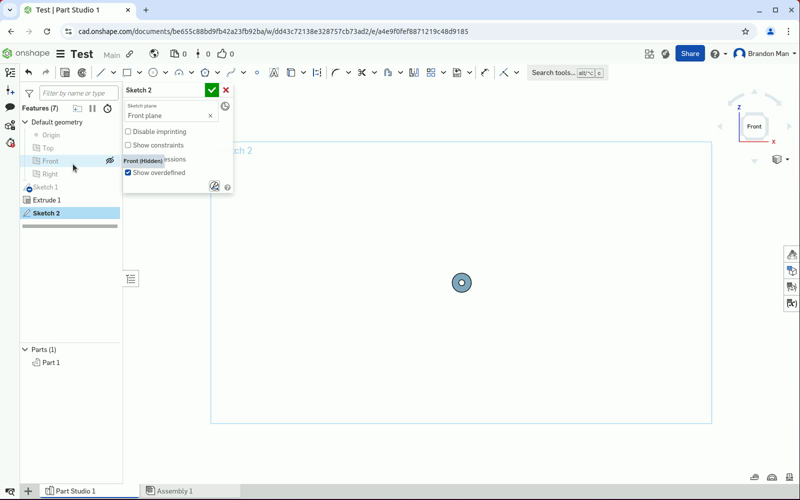
mouse_move(73, 352)
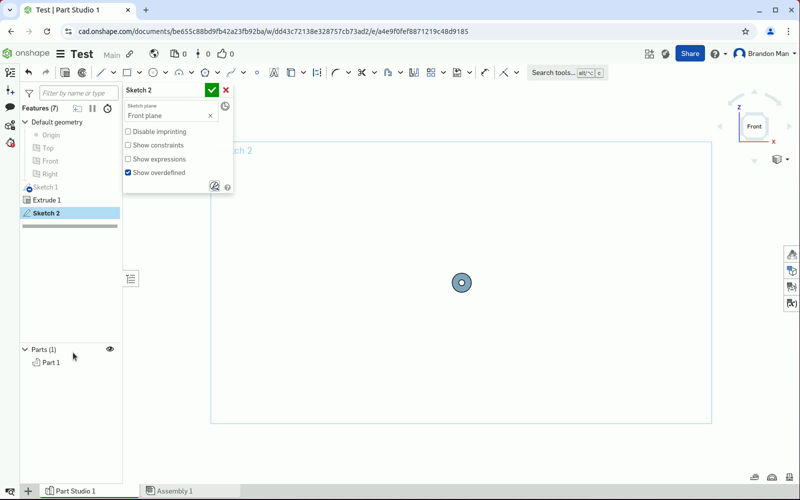
key(y)
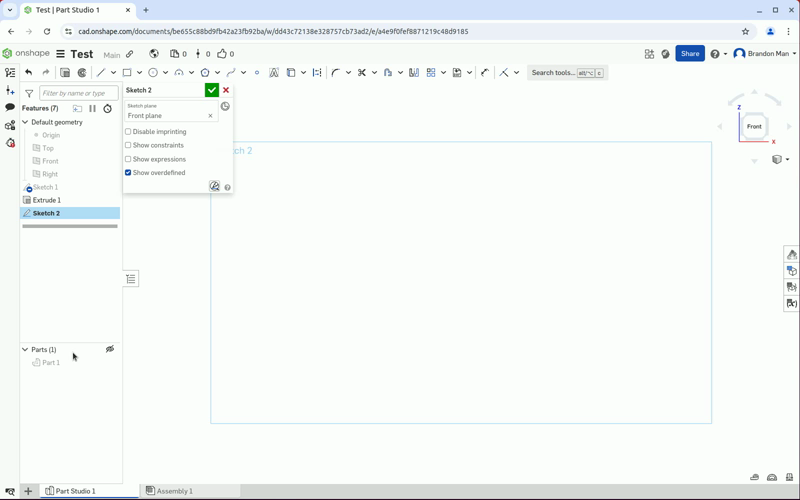
key(c)
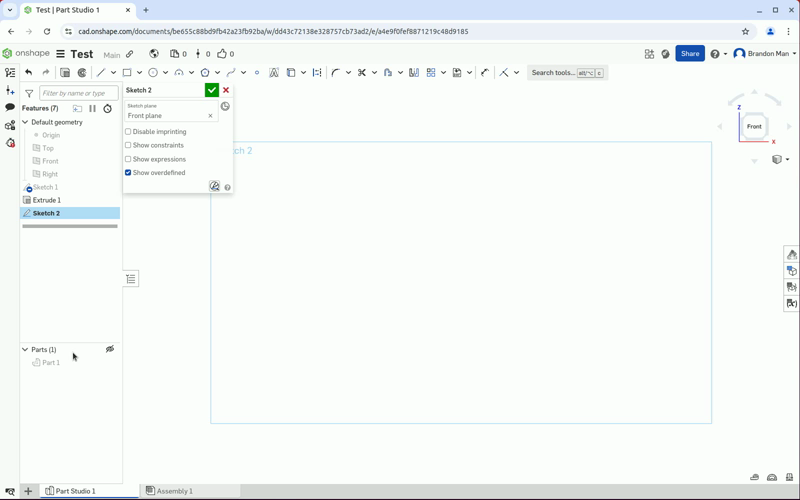
key_down(shift)
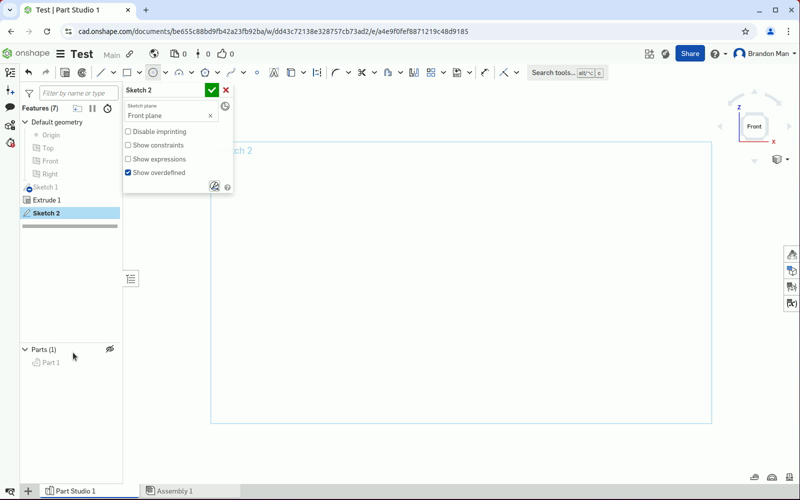
mouse_move(501, 387)
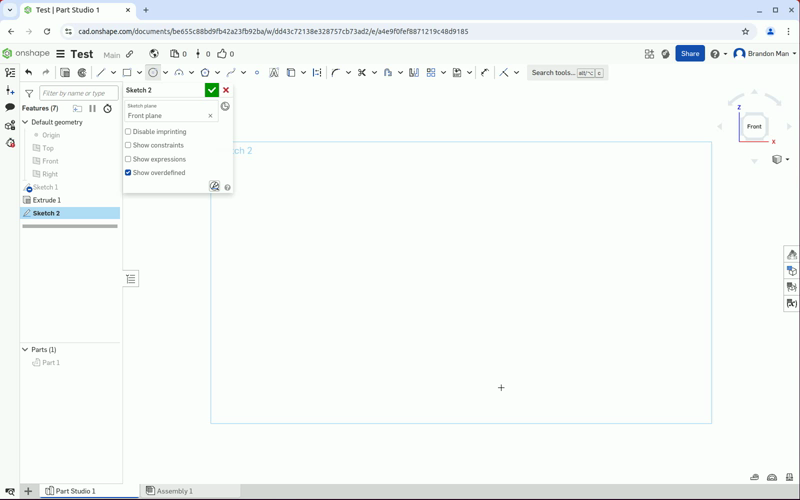
click(501, 387)
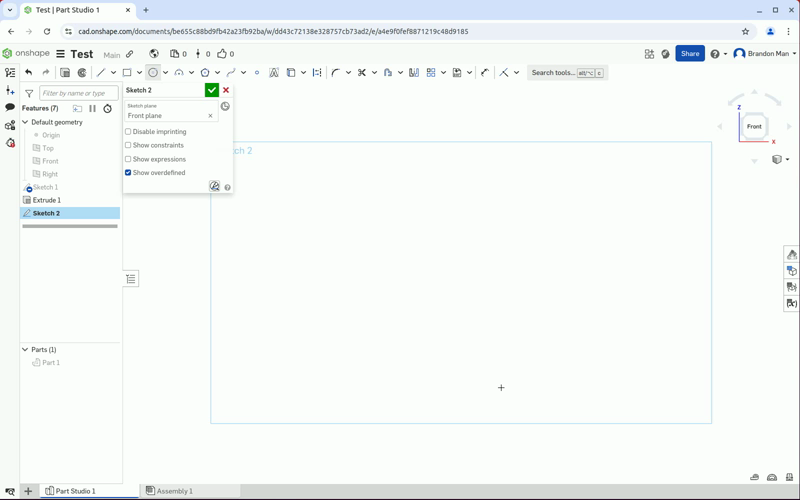
key_up(shift)
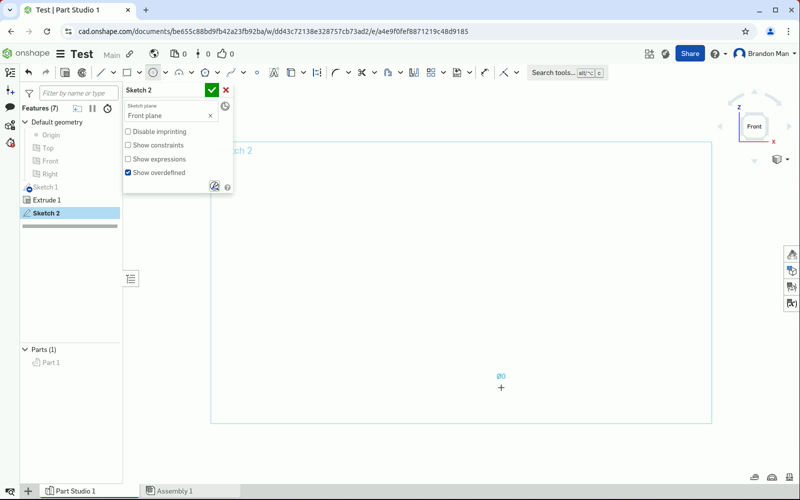
mouse_move(508, 387)
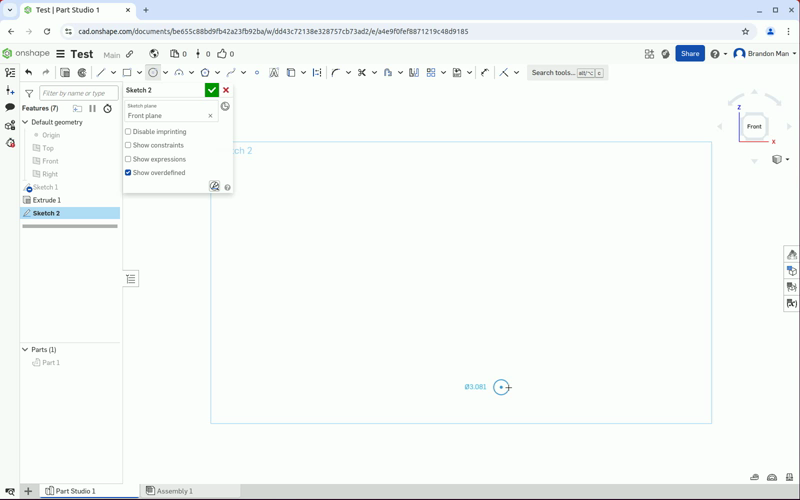
click(508, 387)
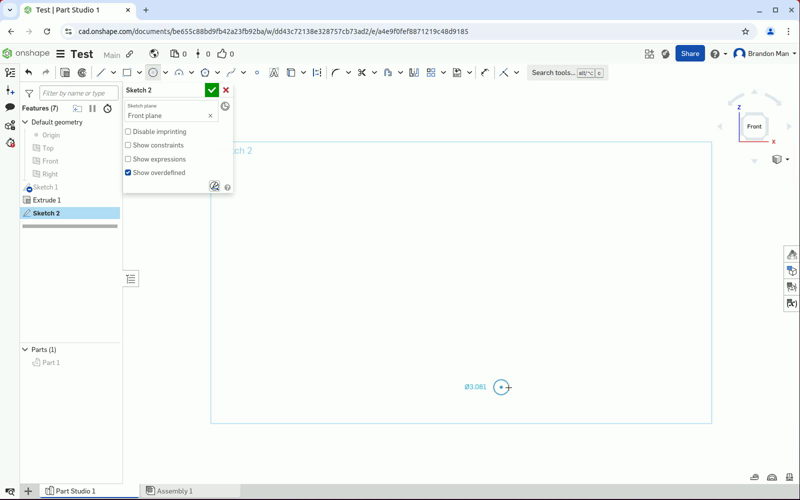
key(esc)
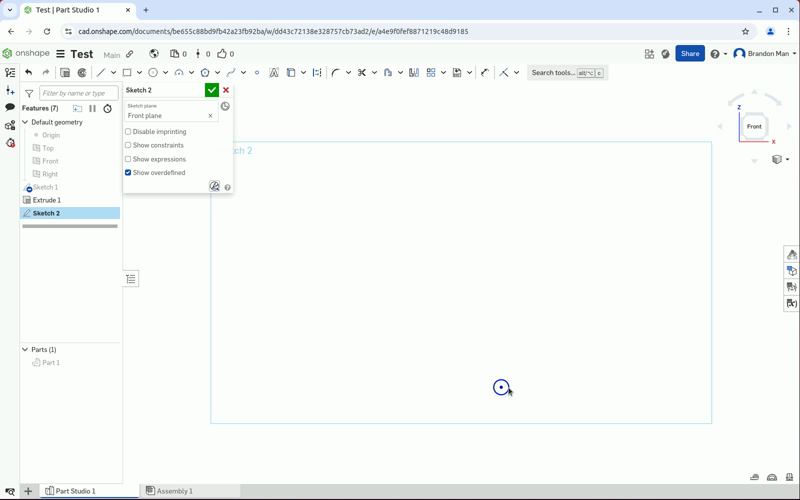
key(c)
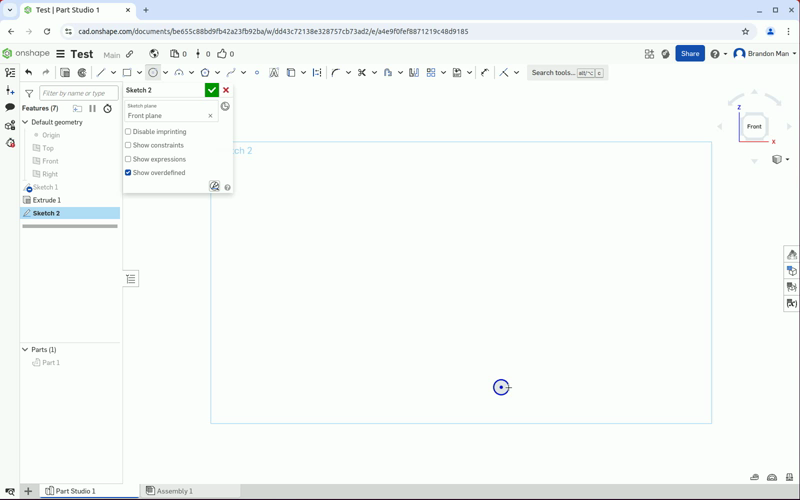
key_down(shift)
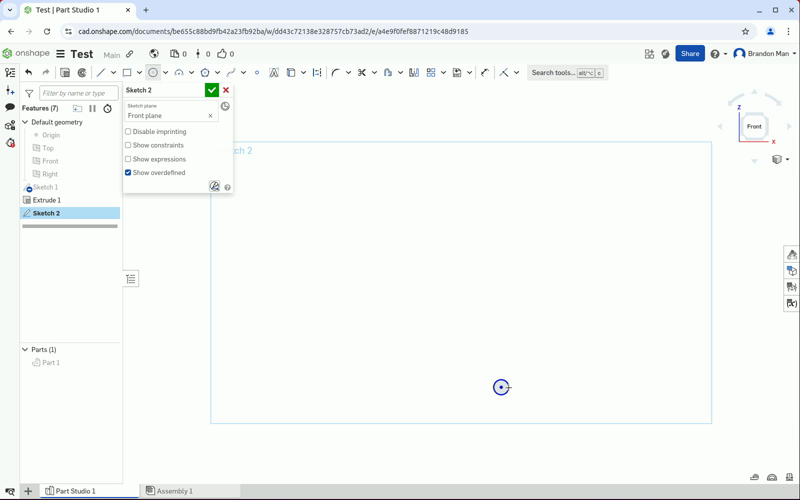
mouse_move(501, 387)
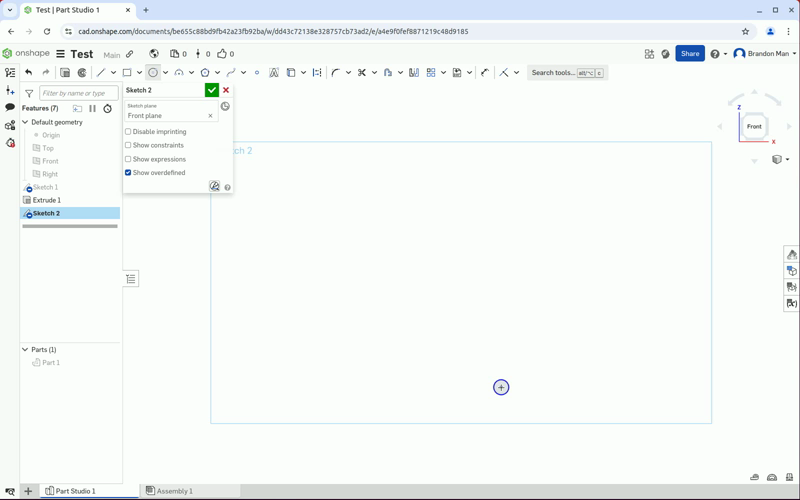
click(501, 387)
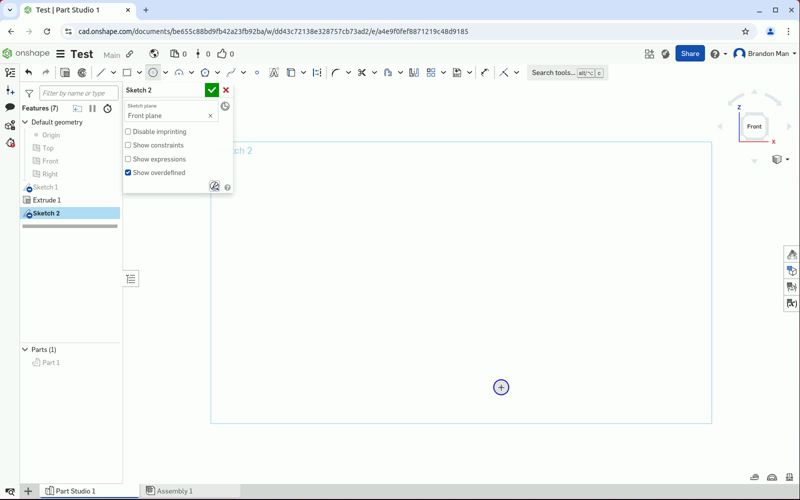
key_up(shift)
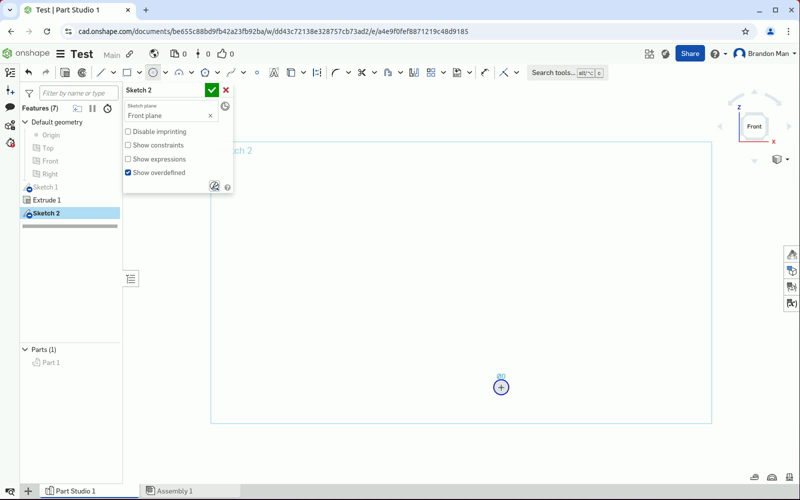
mouse_move(504, 387)
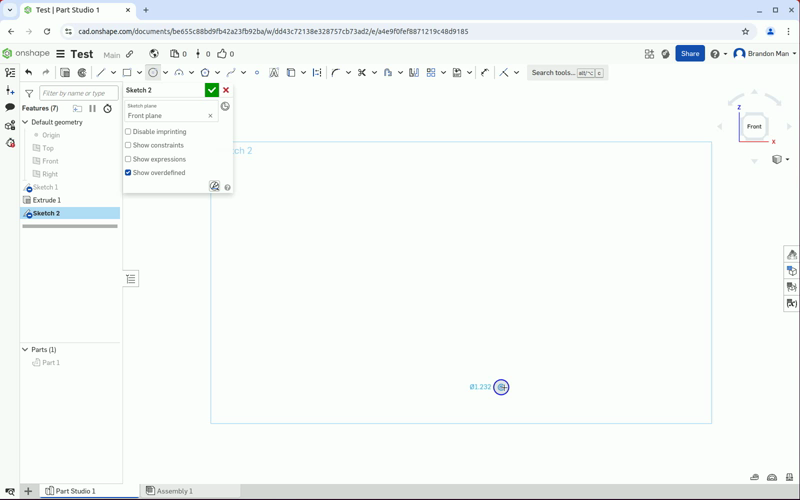
scroll(6)
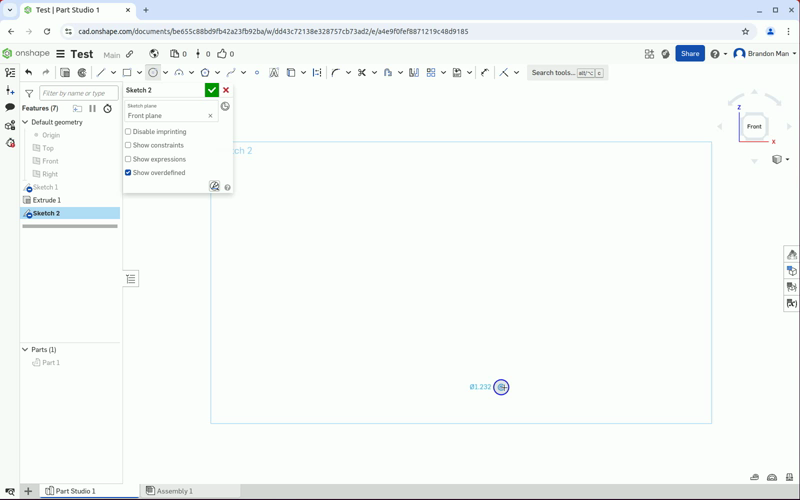
scroll(6)
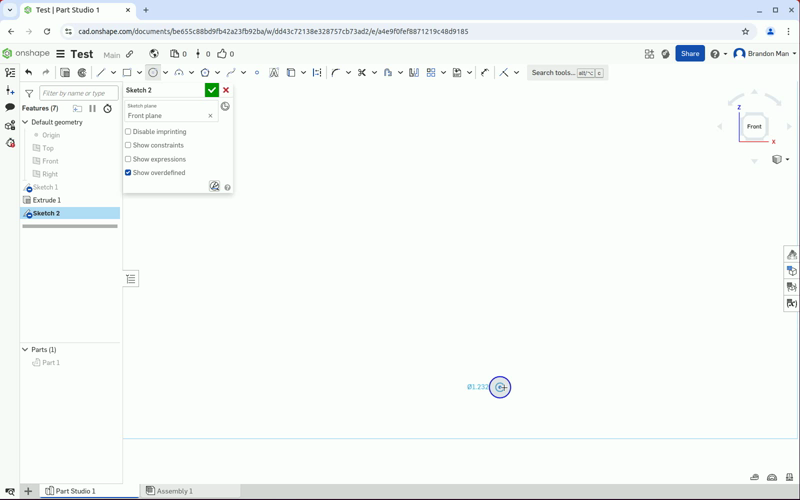
scroll(6)
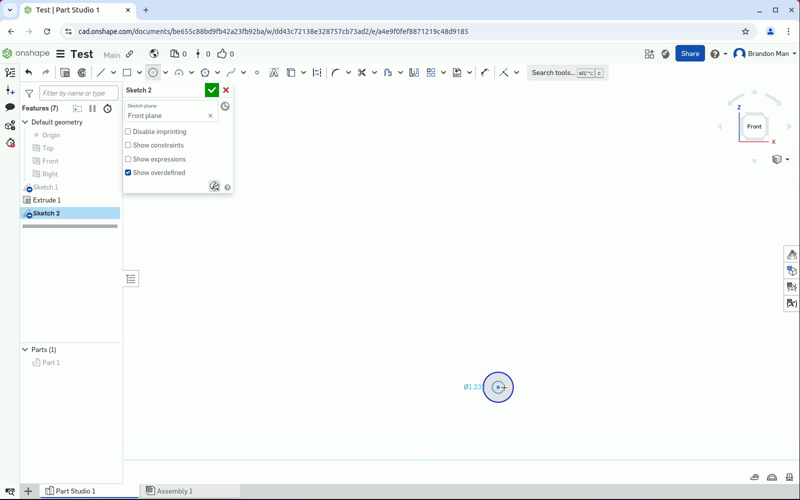
scroll(6)
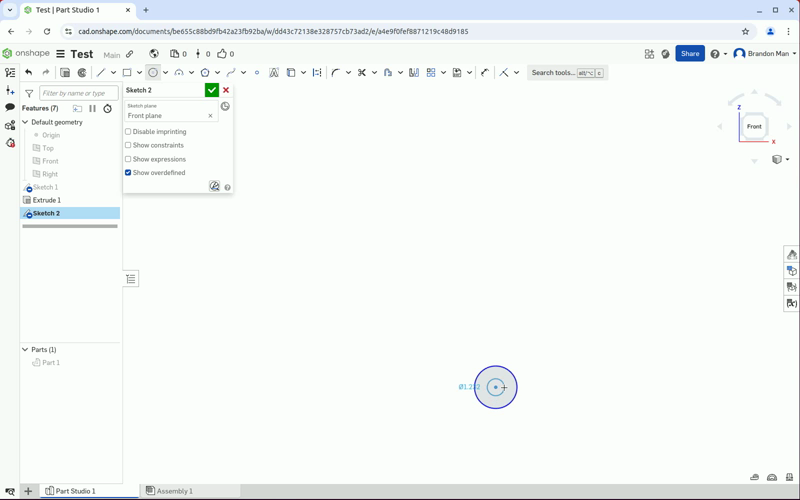
scroll(6)
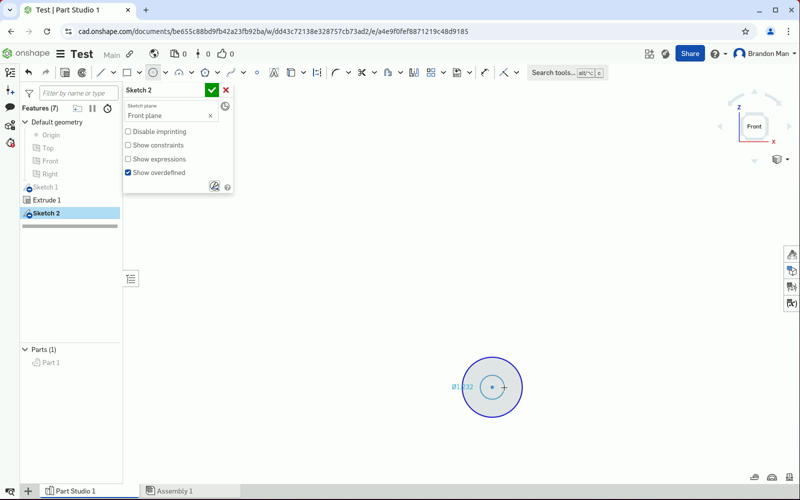
scroll(6)
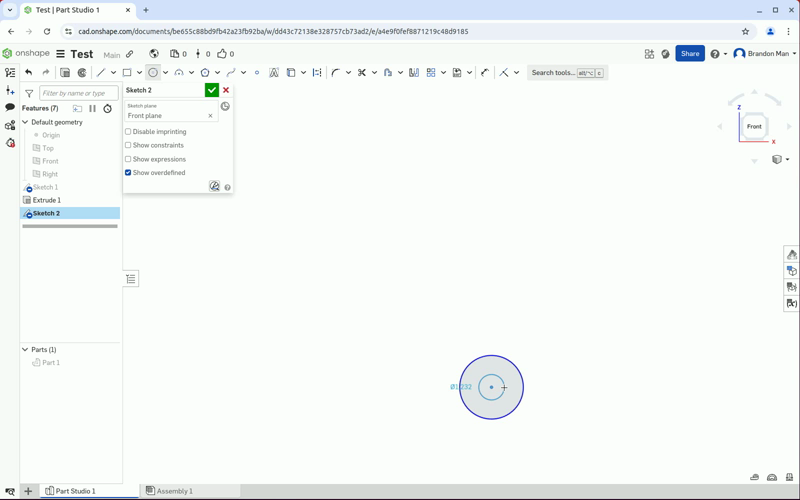
scroll(6)
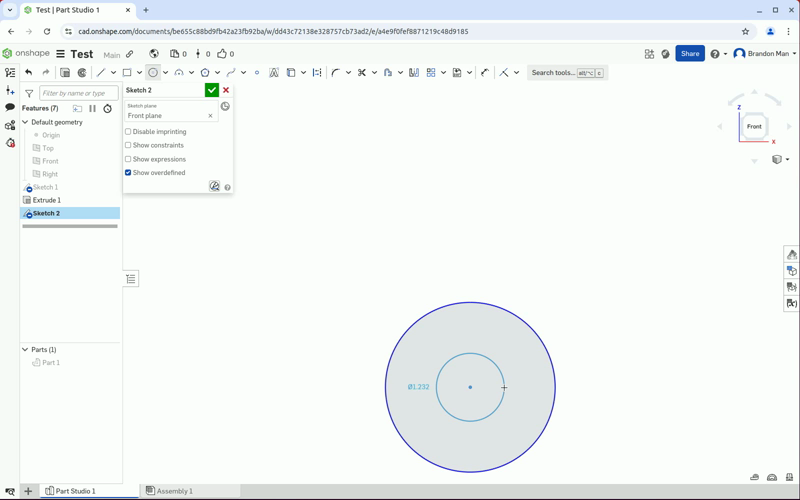
click(504, 387)
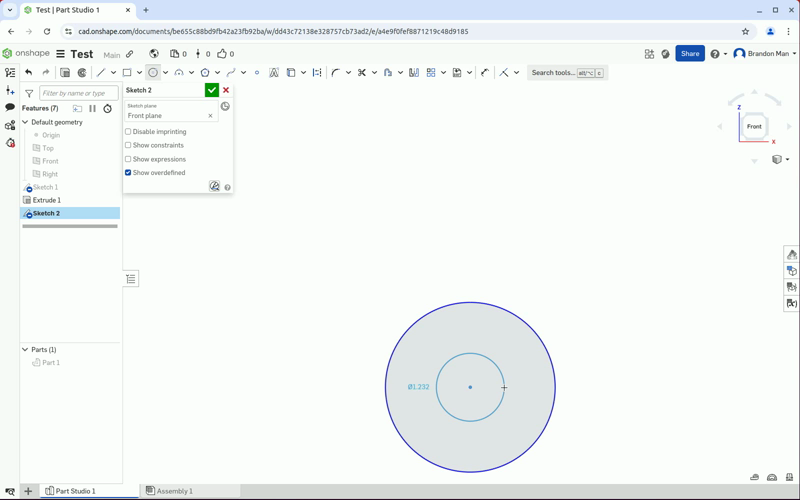
scroll(-6)
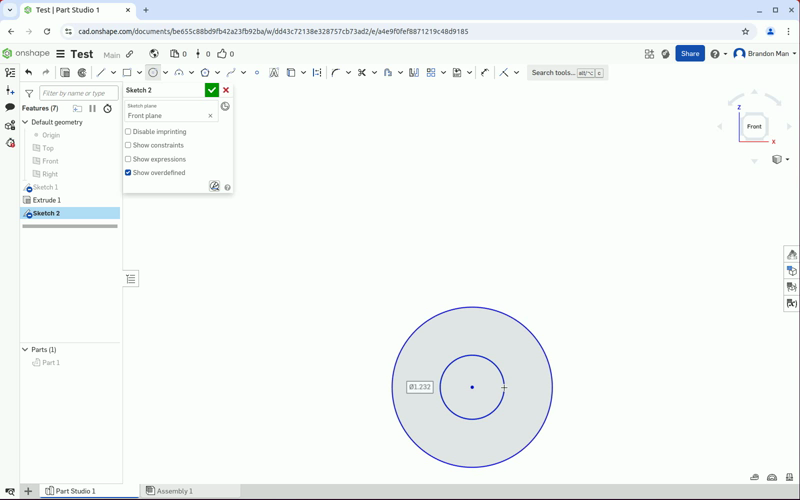
scroll(-6)
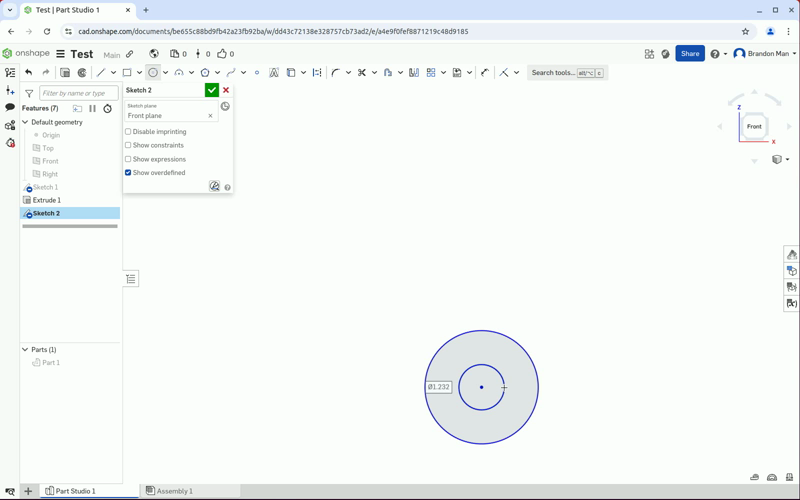
scroll(-6)
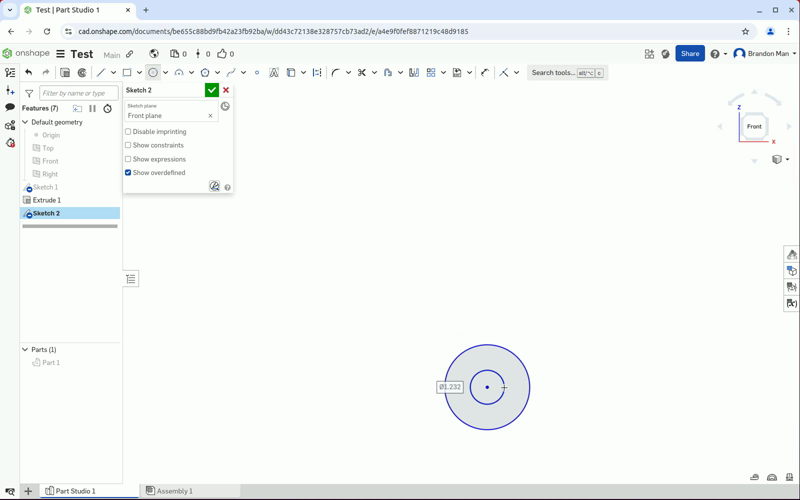
scroll(-6)
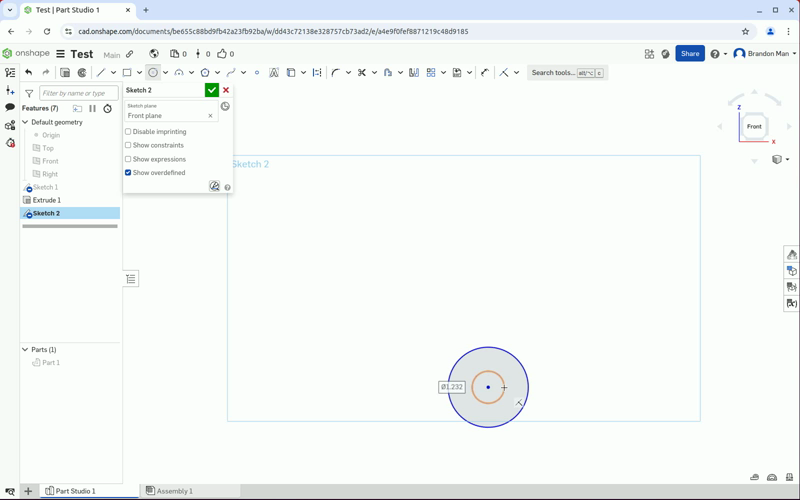
scroll(-6)
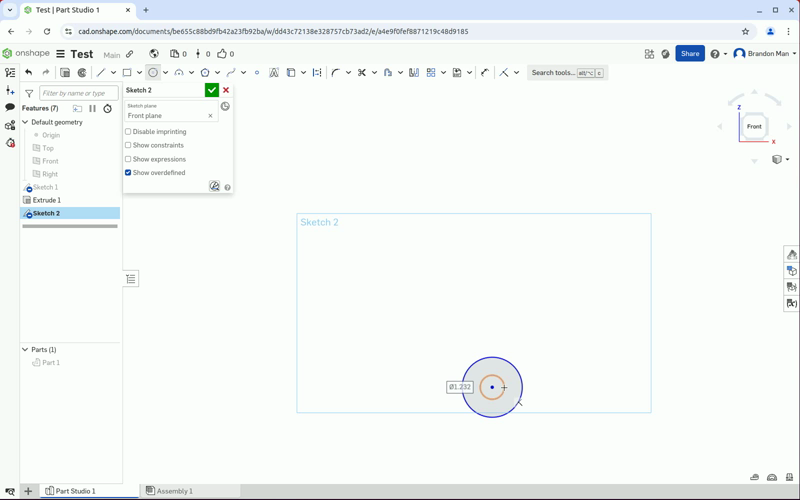
scroll(-6)
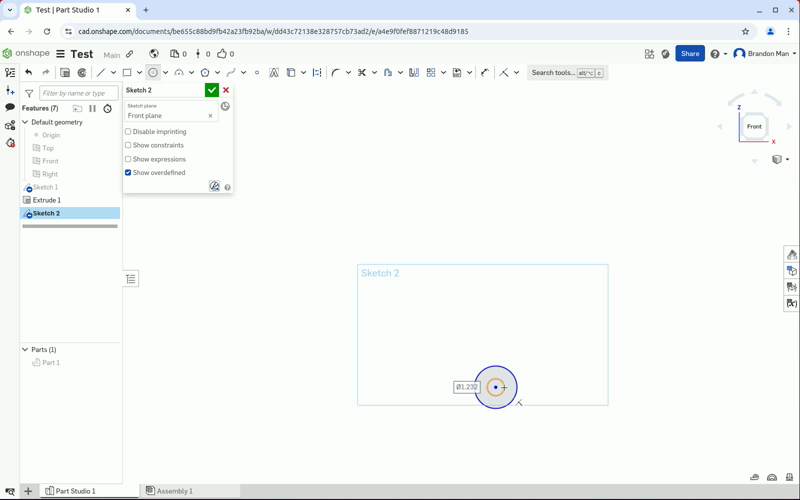
scroll(-6)
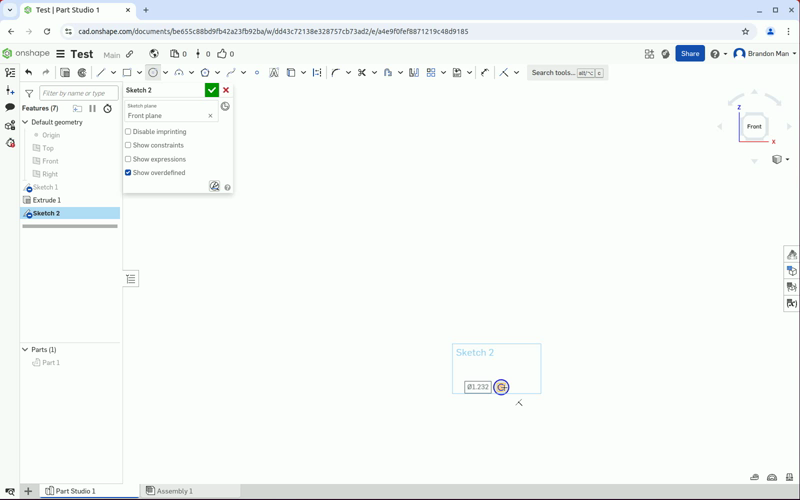
key(esc)
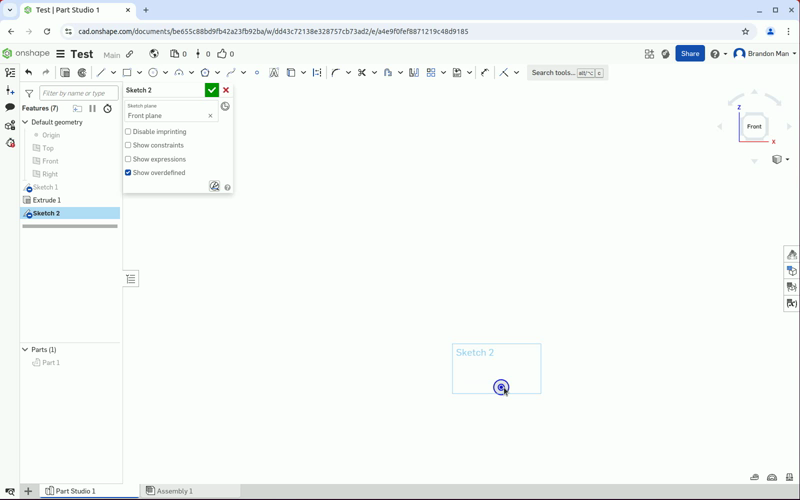
mouse_move(507, 384)
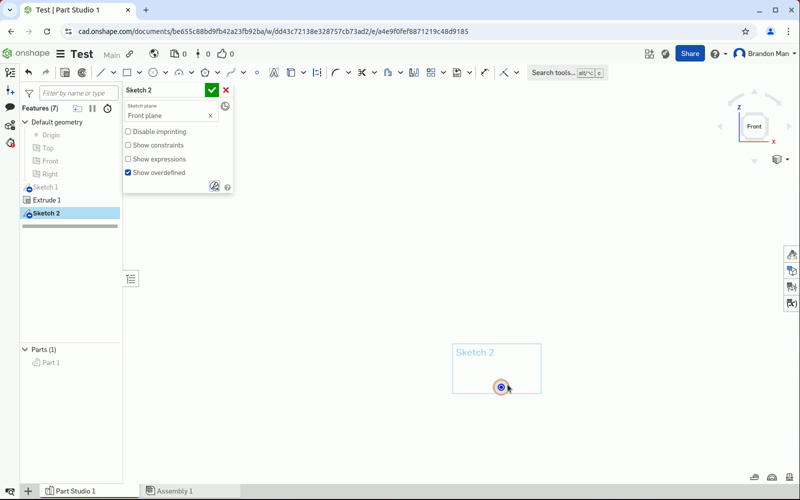
scroll(6)
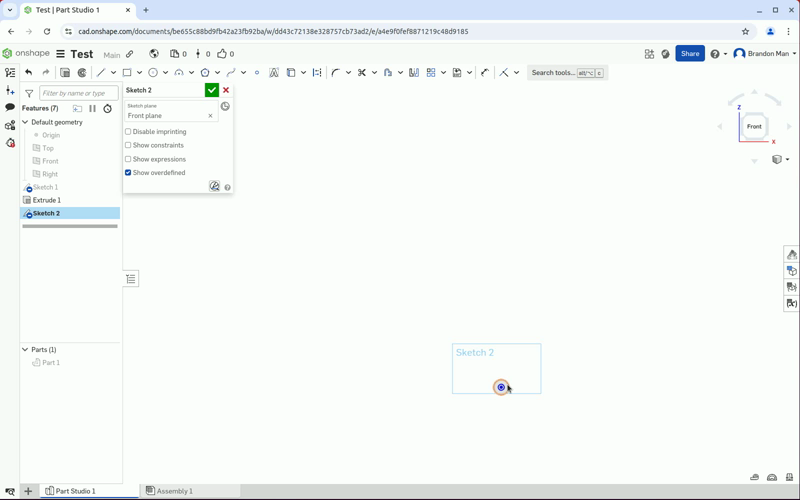
scroll(6)
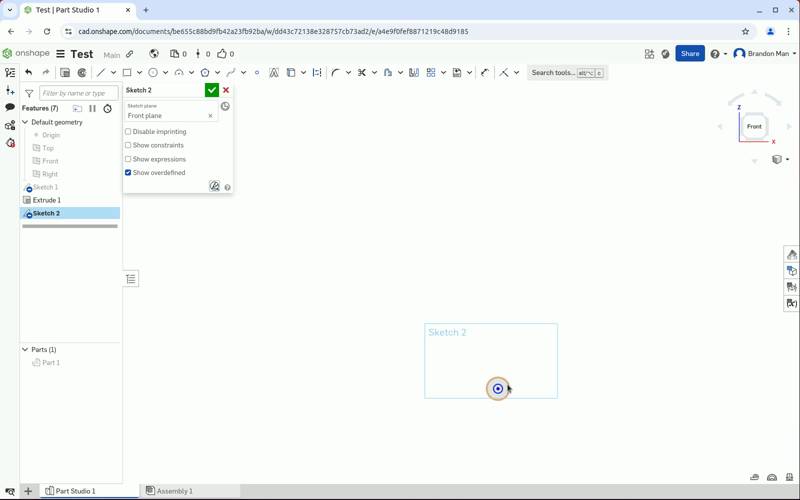
scroll(6)
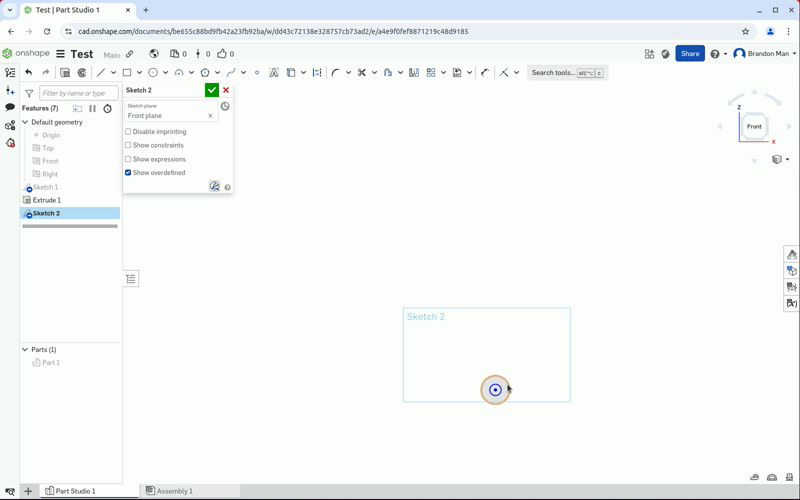
scroll(6)
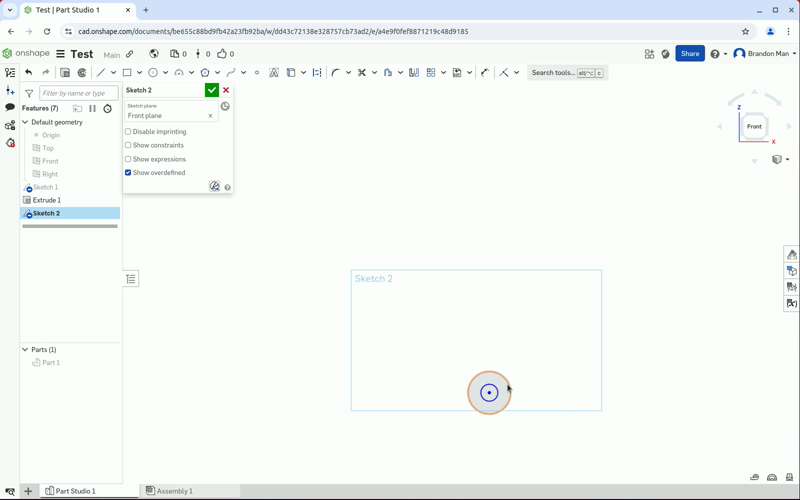
scroll(6)
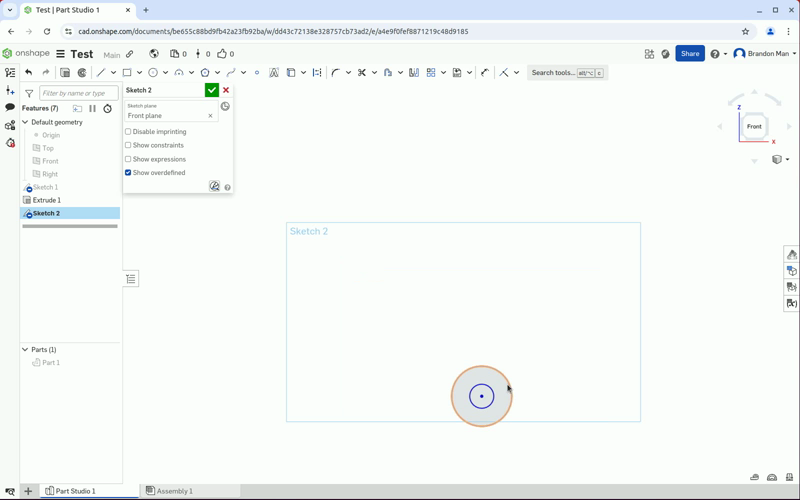
scroll(6)
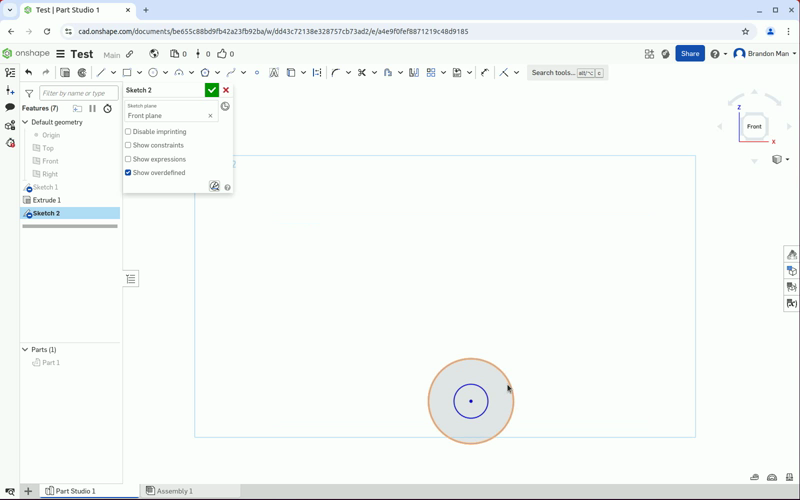
scroll(6)
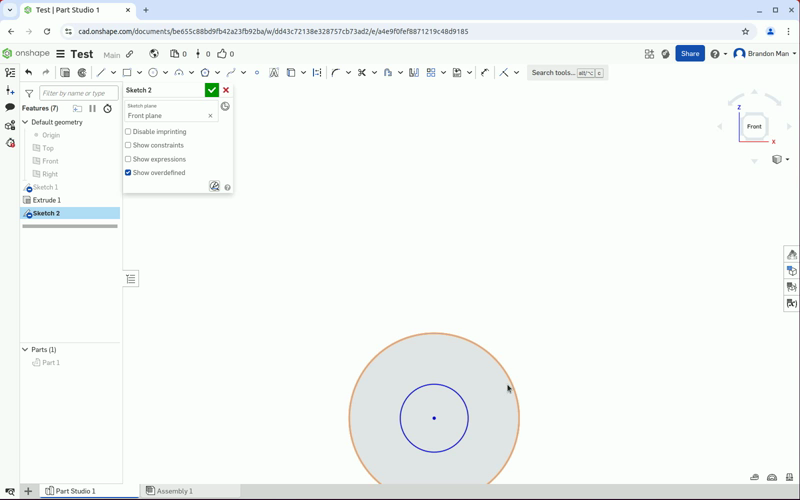
click(507, 384)
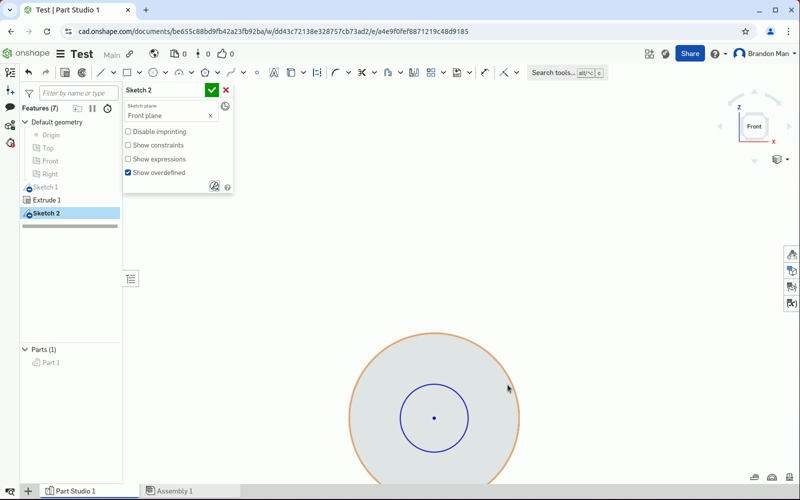
scroll(-6)
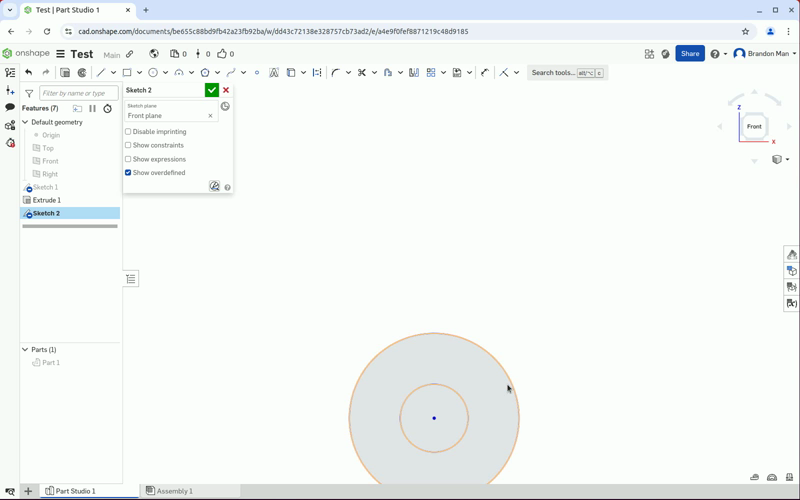
scroll(-6)
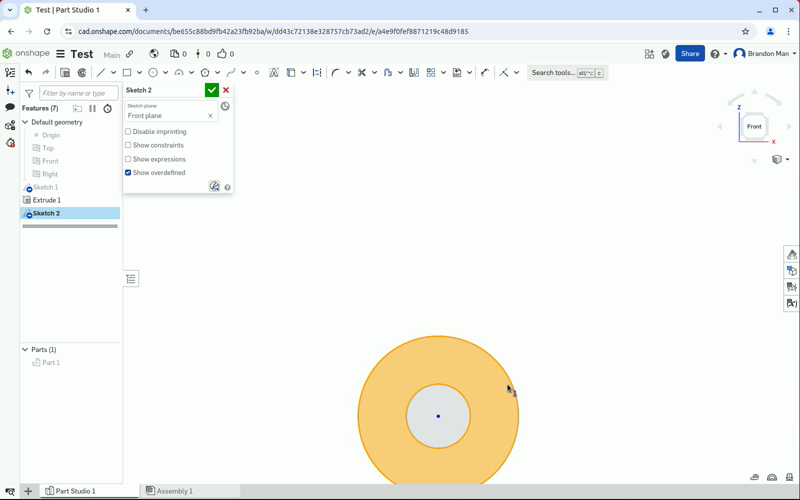
scroll(-6)
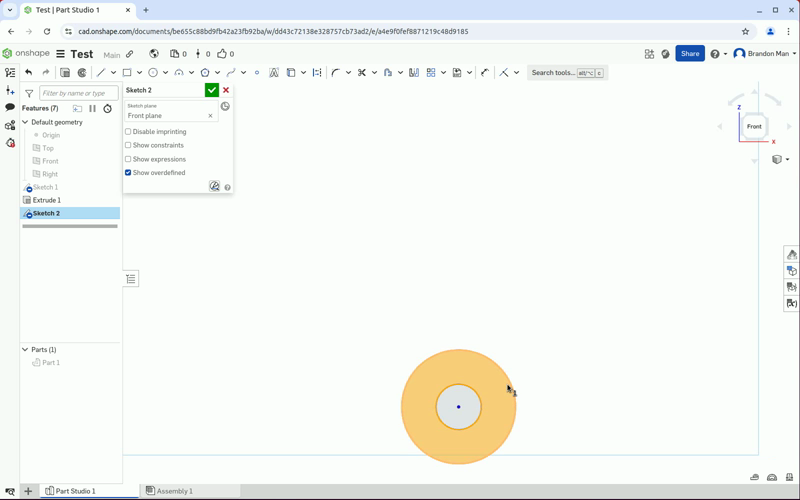
scroll(-6)
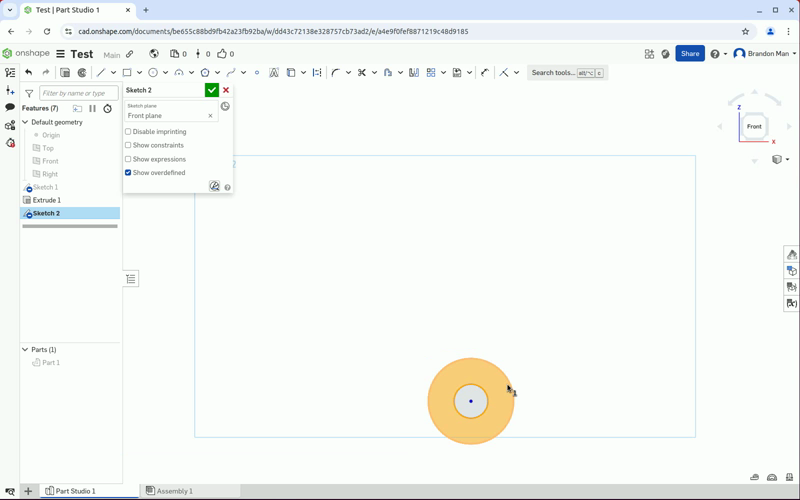
scroll(-6)
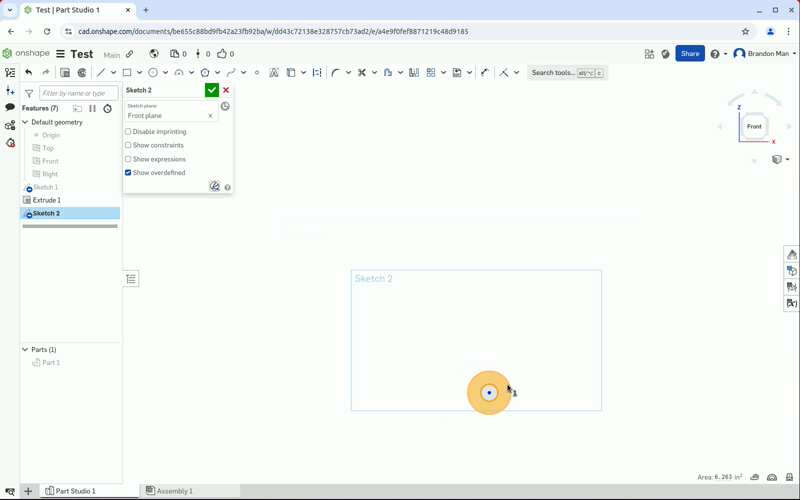
scroll(-6)
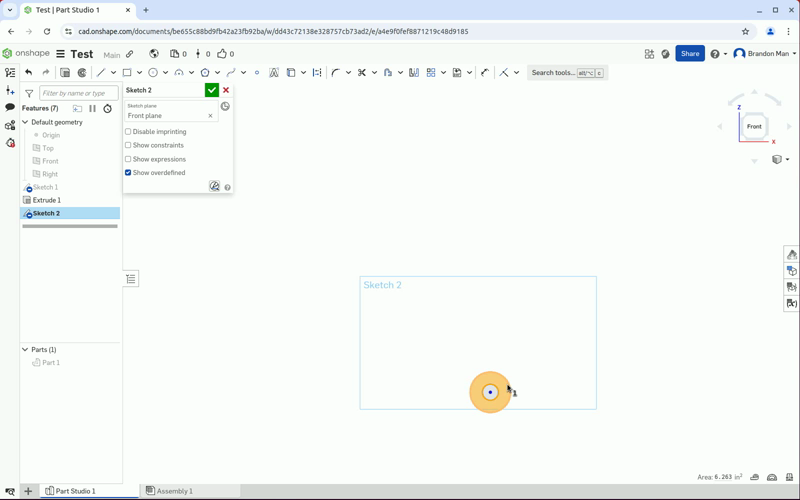
scroll(-6)
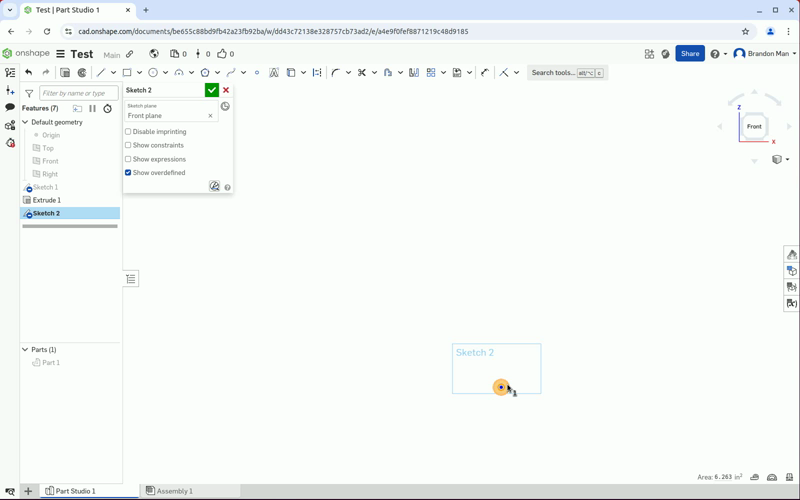
mouse_move(73, 352)
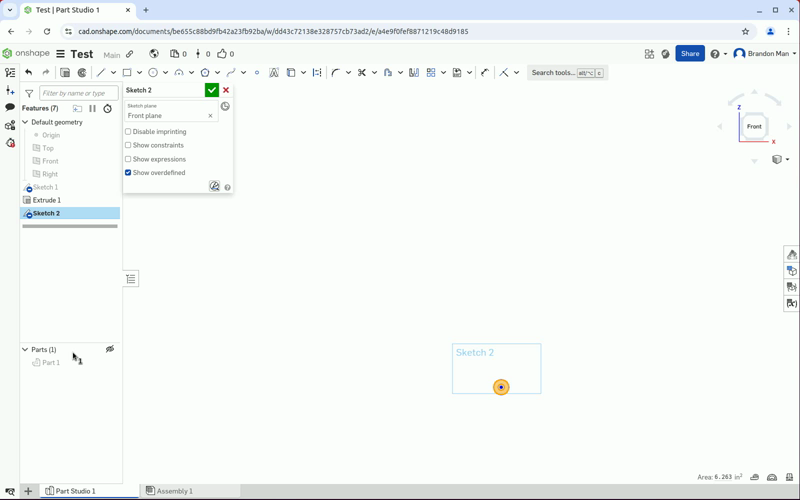
key(shift+y)
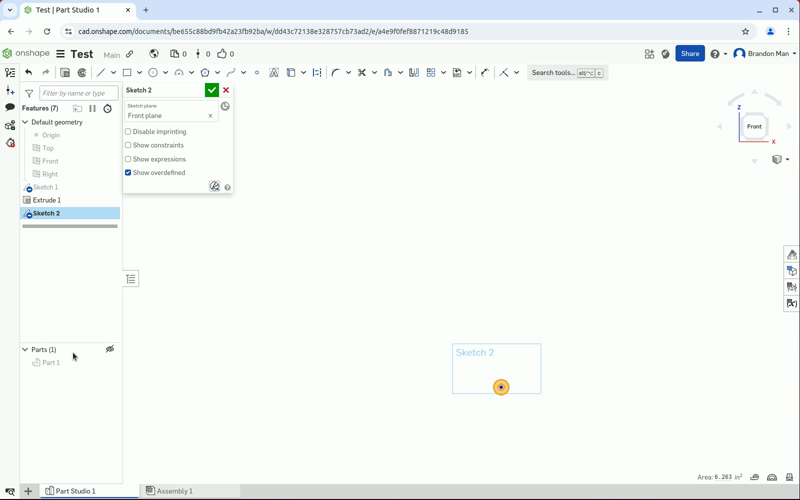
key(shift+e)
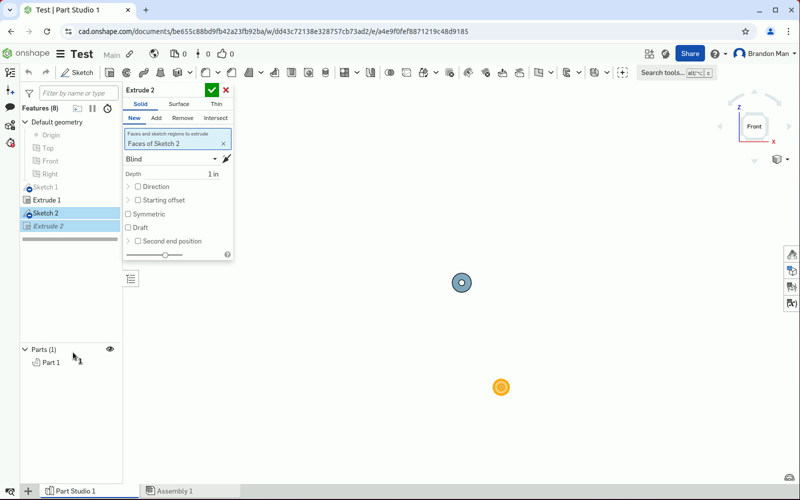
mouse_move(143, 106)
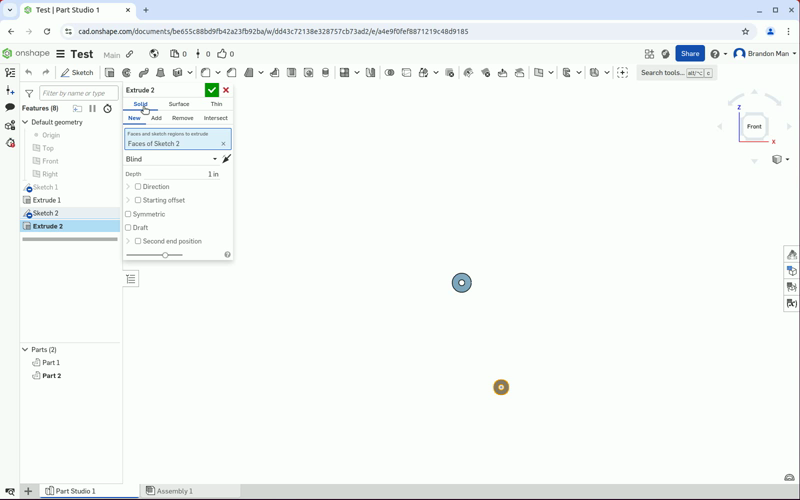
click(143, 106)
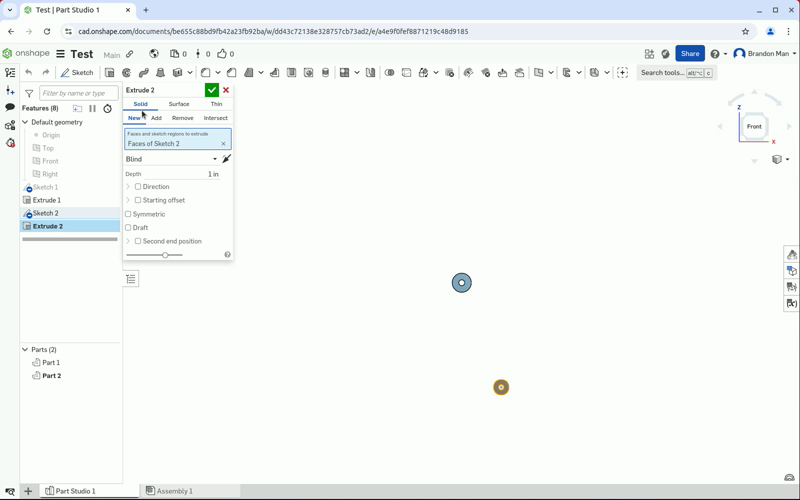
mouse_move(137, 120)
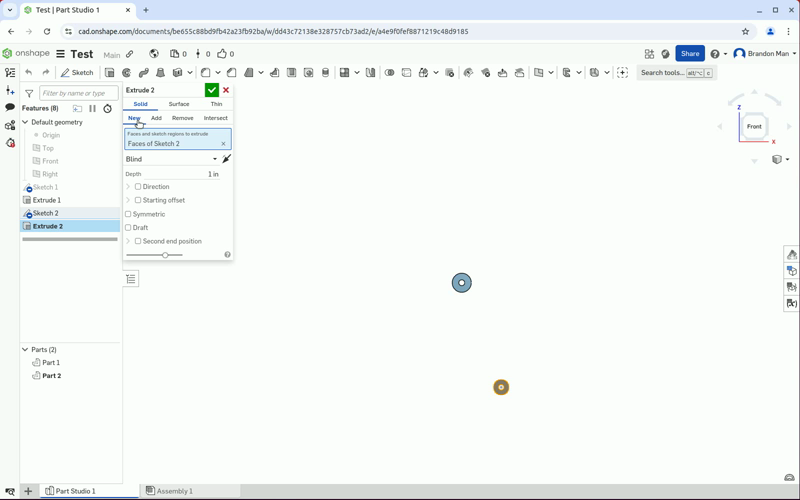
click(137, 120)
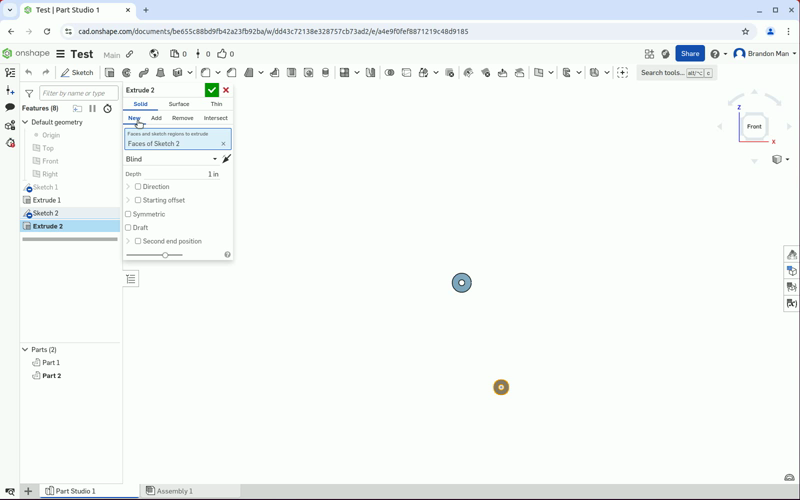
key(tab, 4)
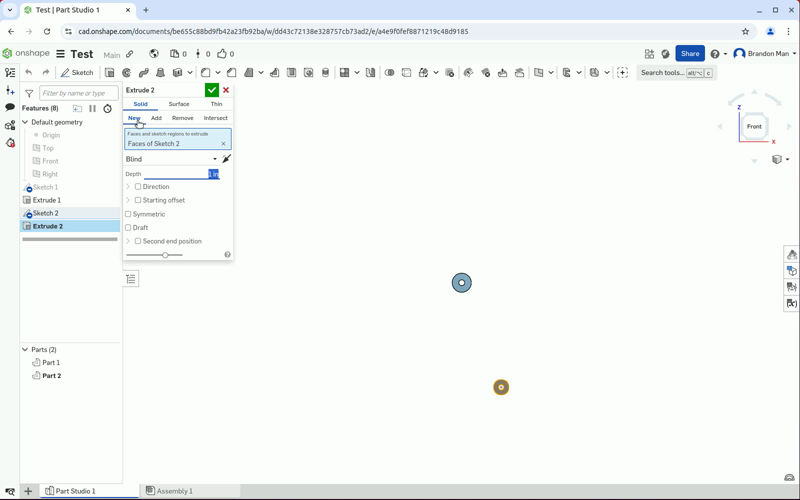
text(0.481)
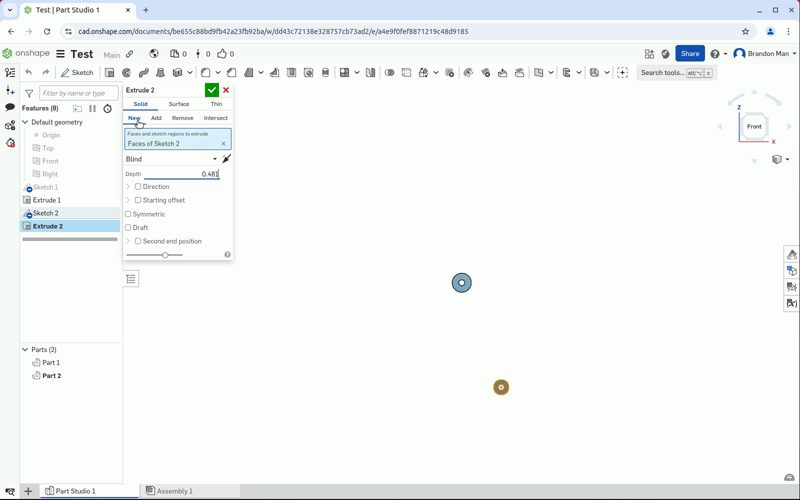
key(enter)
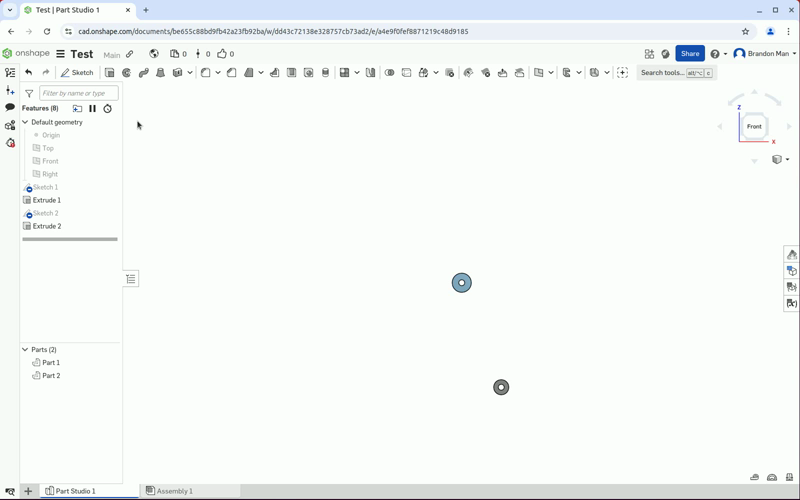
key(shift+h)
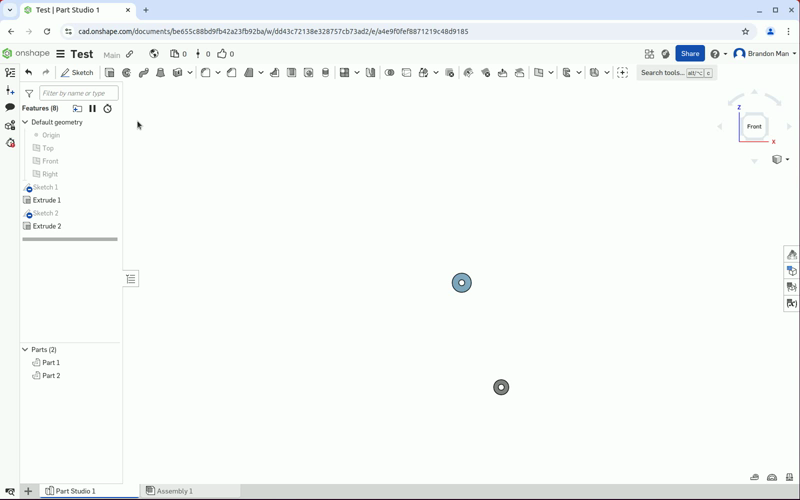
key(shift+h)
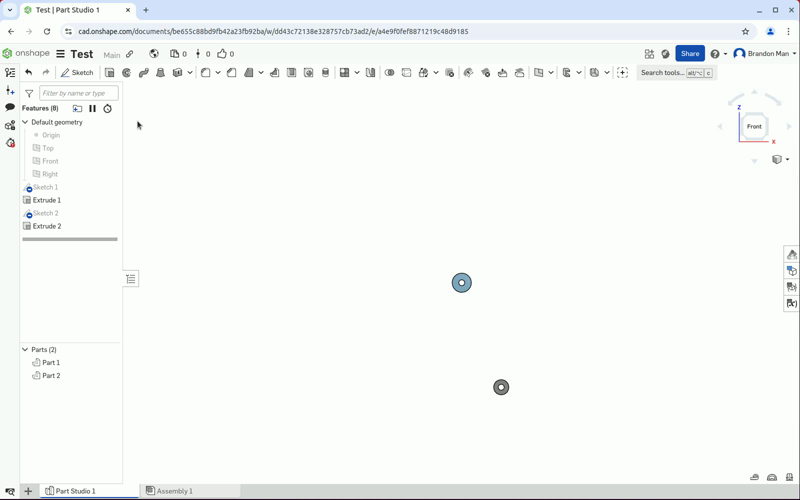
mouse_move(73, 189)
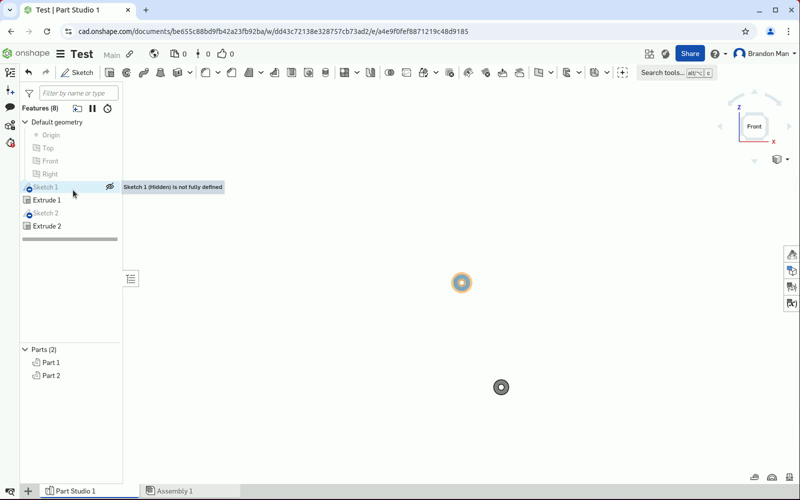
click(73, 189)
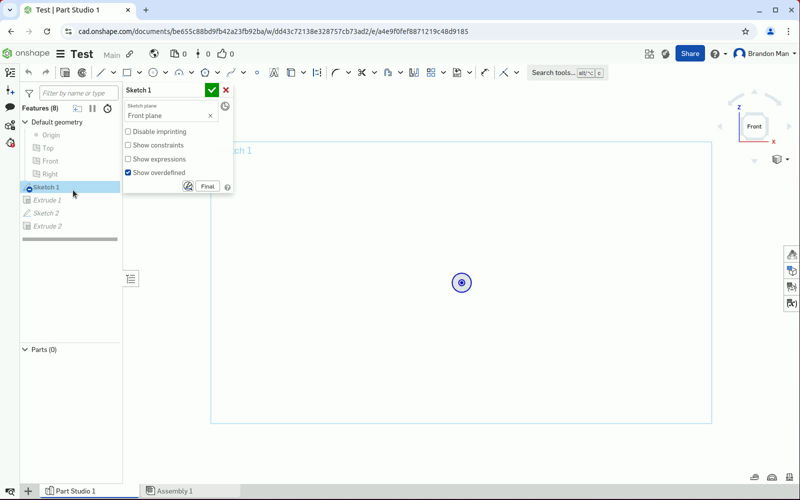
mouse_move(229, 92)
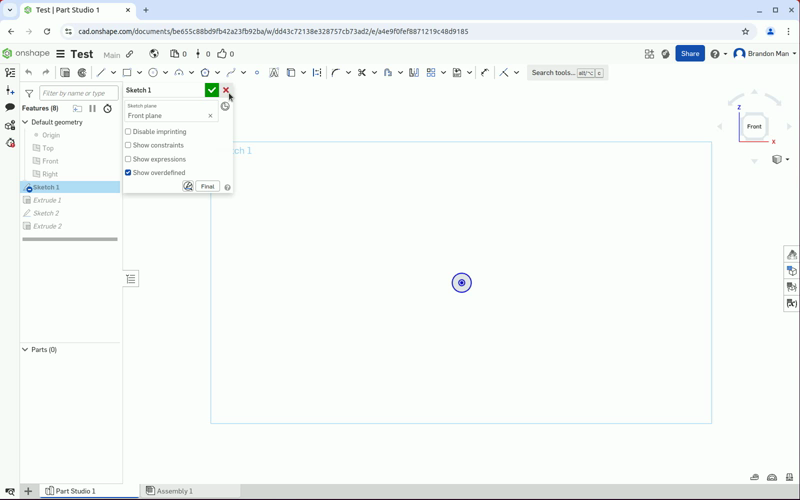
click(229, 92)
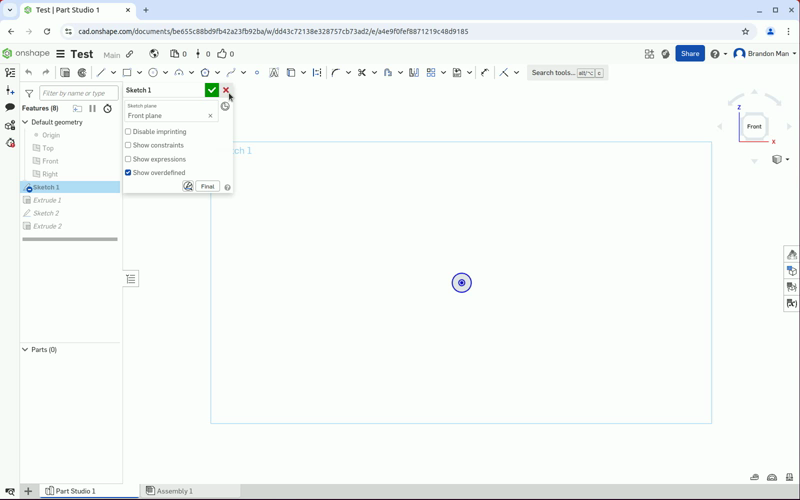
key(shift+s)
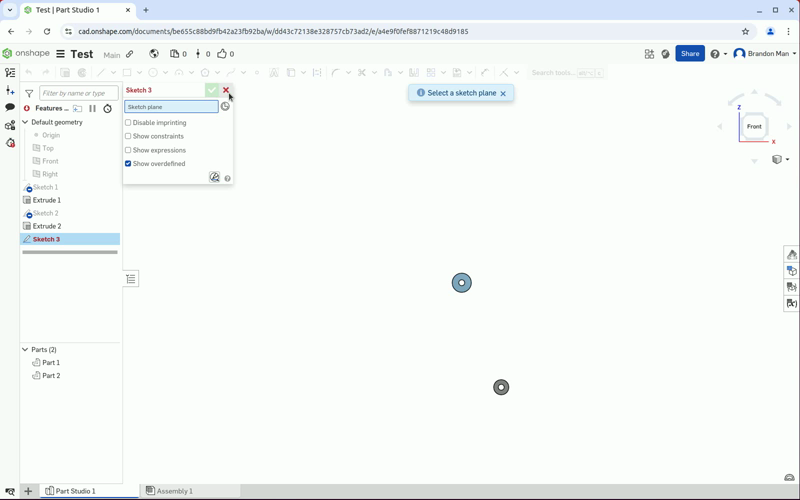
mouse_move(73, 163)
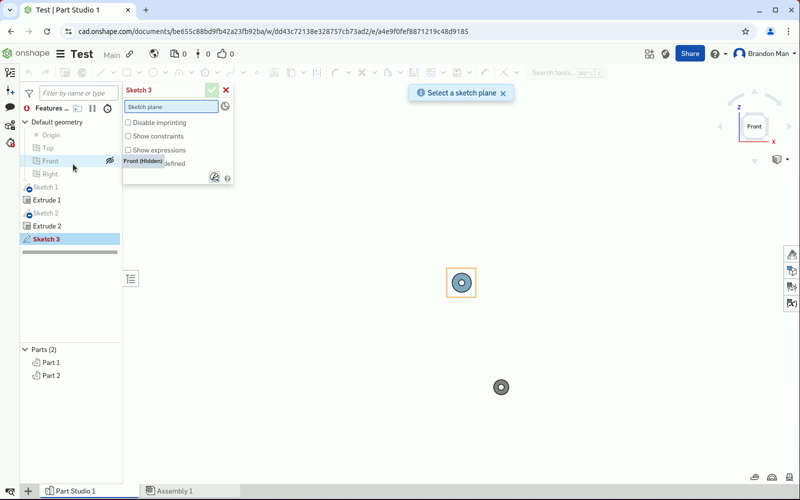
click(73, 163)
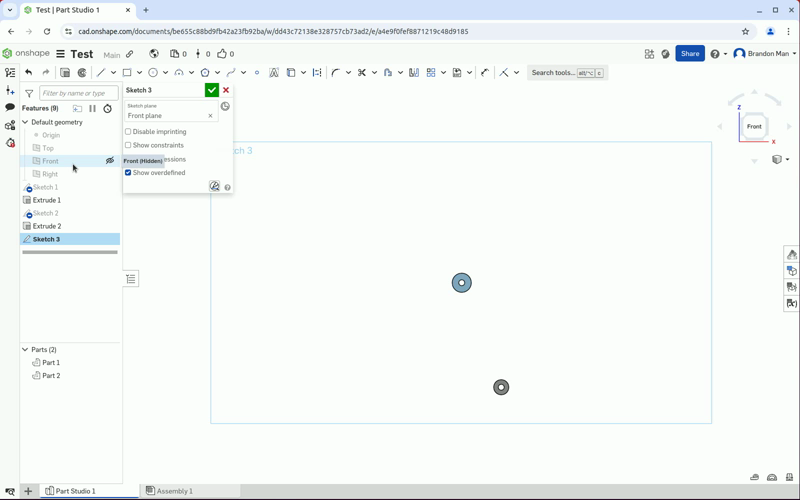
mouse_move(73, 352)
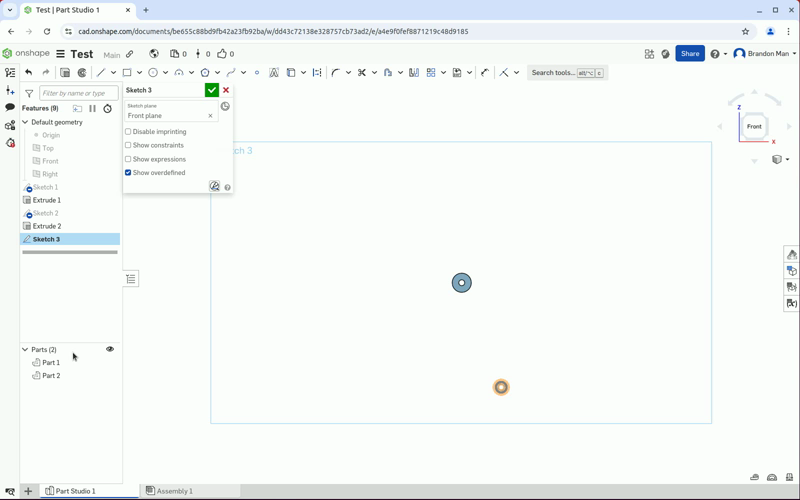
key(y)
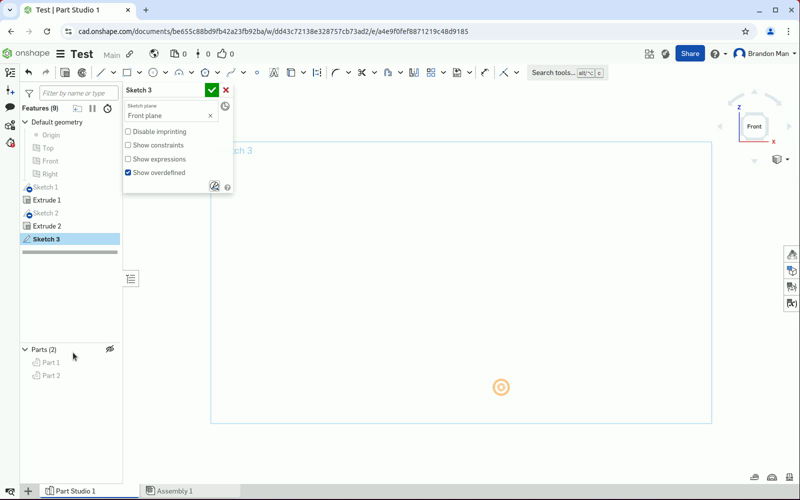
key(c)
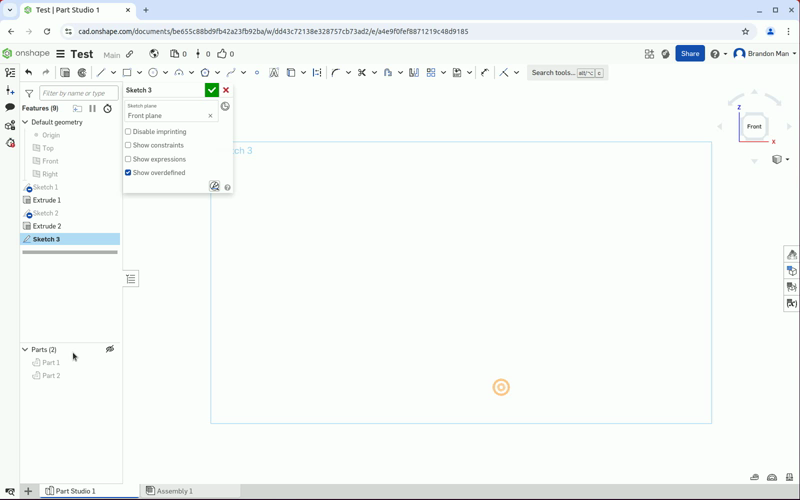
key_down(shift)
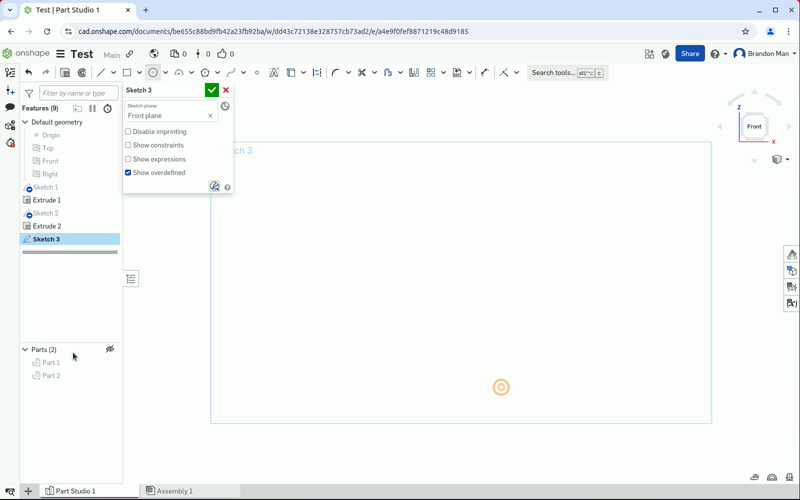
mouse_move(461, 387)
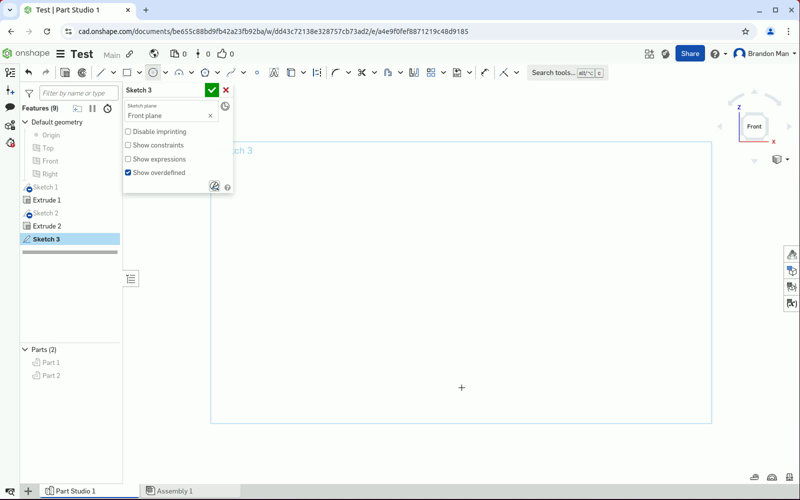
click(461, 387)
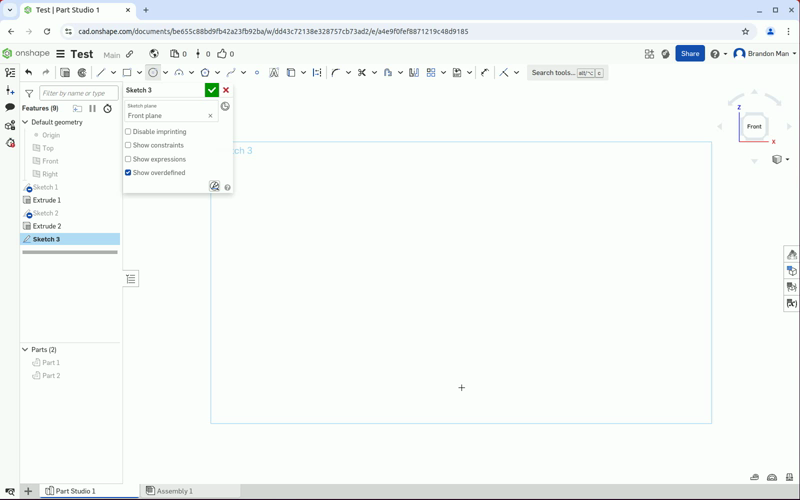
key_up(shift)
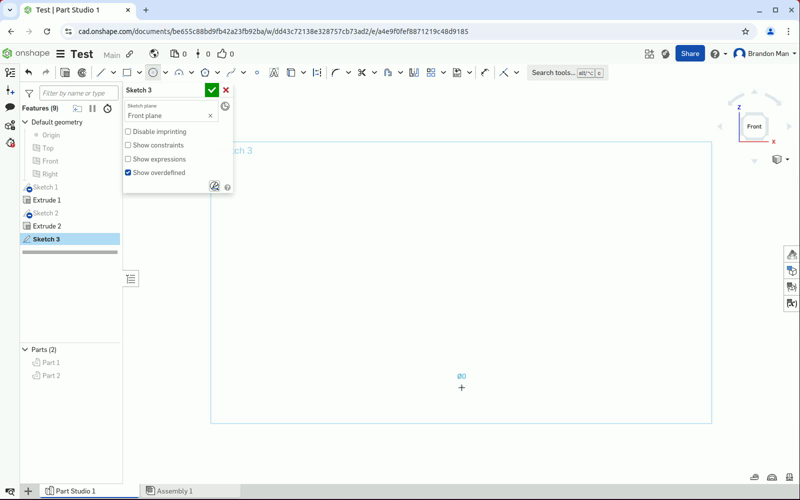
mouse_move(471, 387)
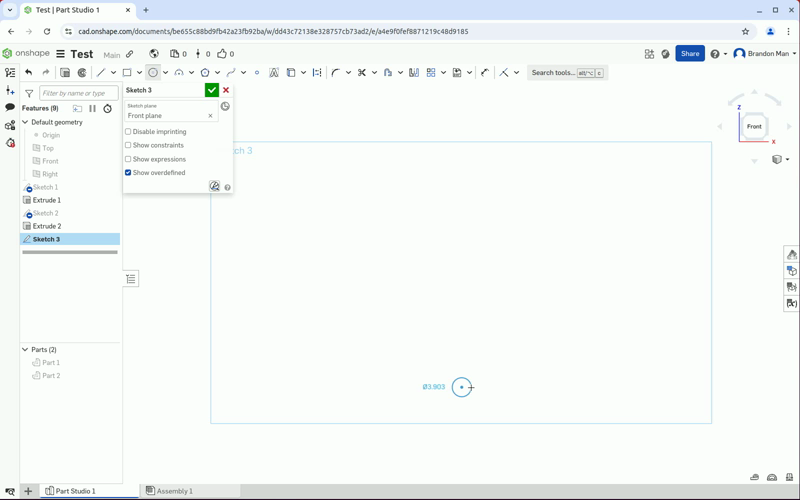
click(471, 387)
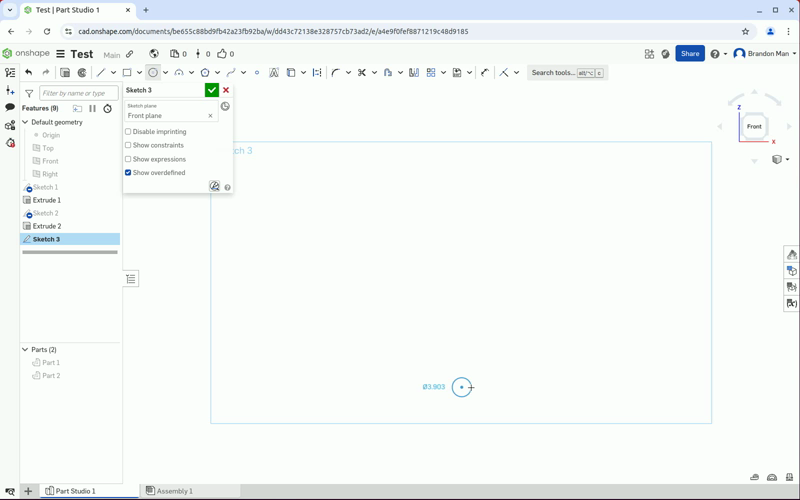
key(esc)
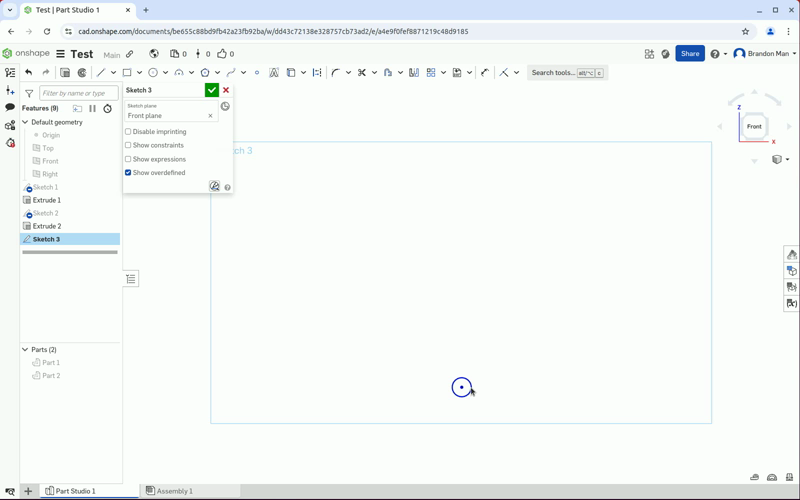
key(c)
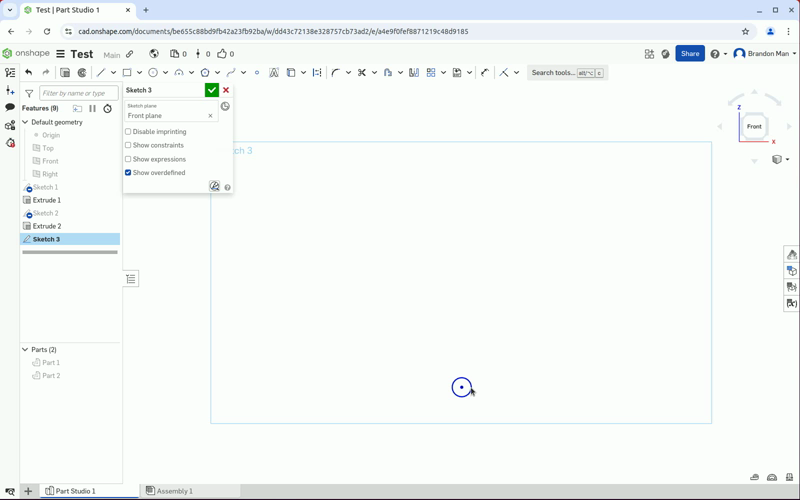
key_down(shift)
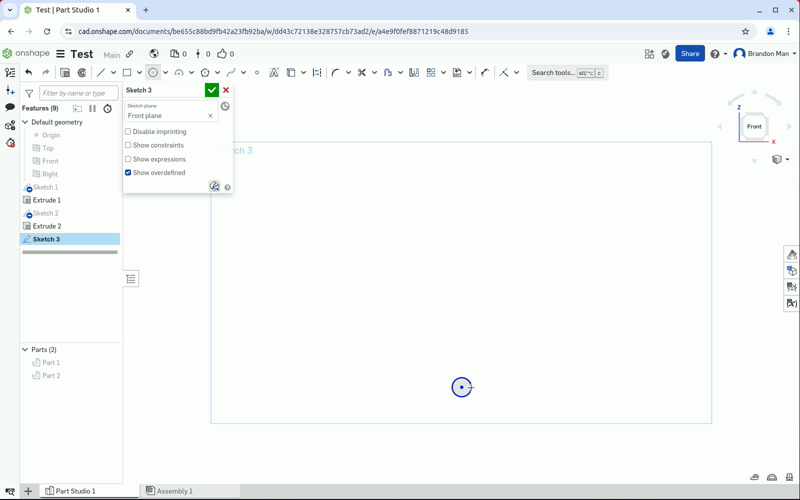
mouse_move(461, 387)
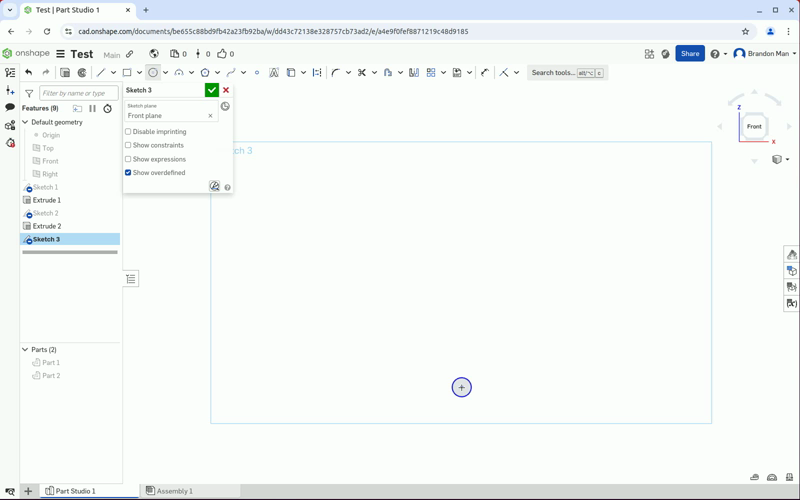
click(461, 387)
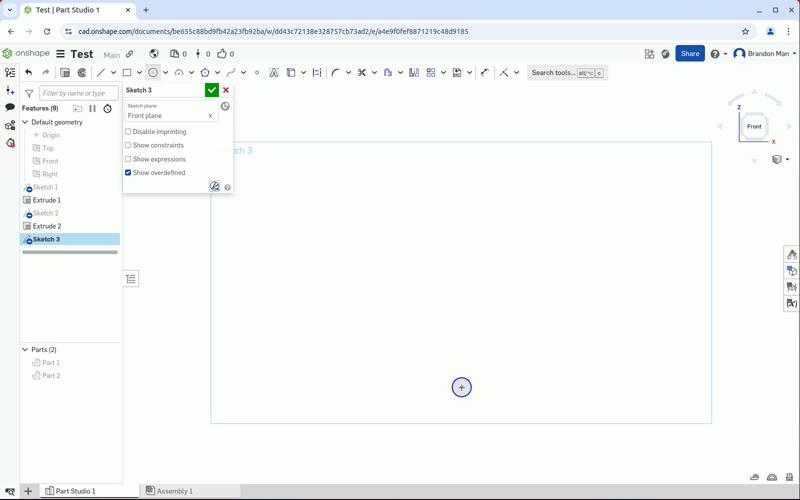
key_up(shift)
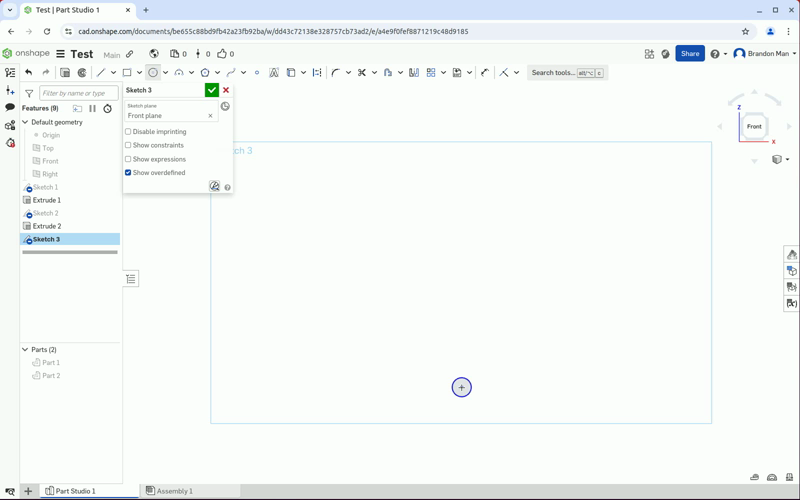
mouse_move(464, 387)
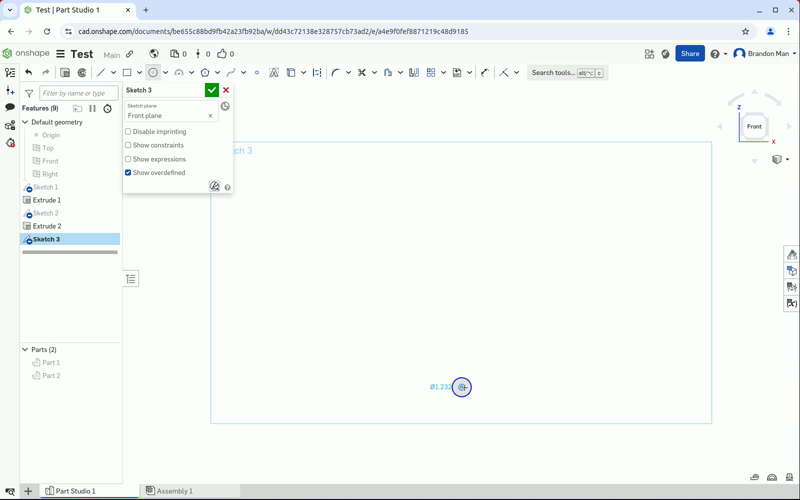
scroll(6)
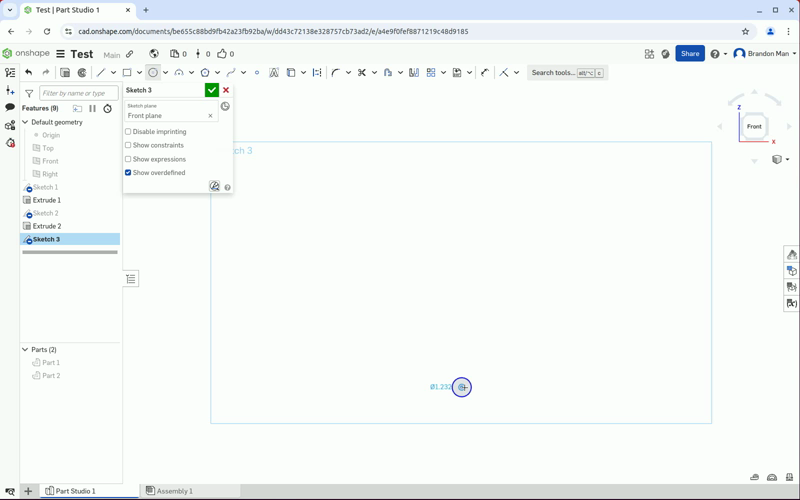
scroll(6)
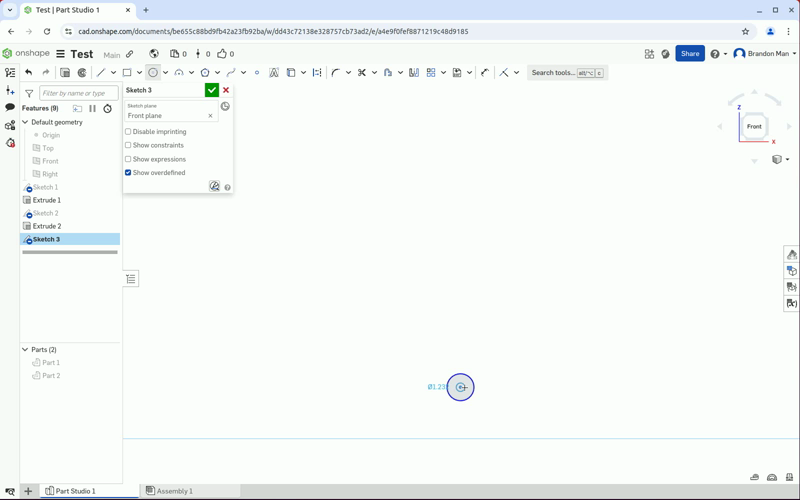
scroll(6)
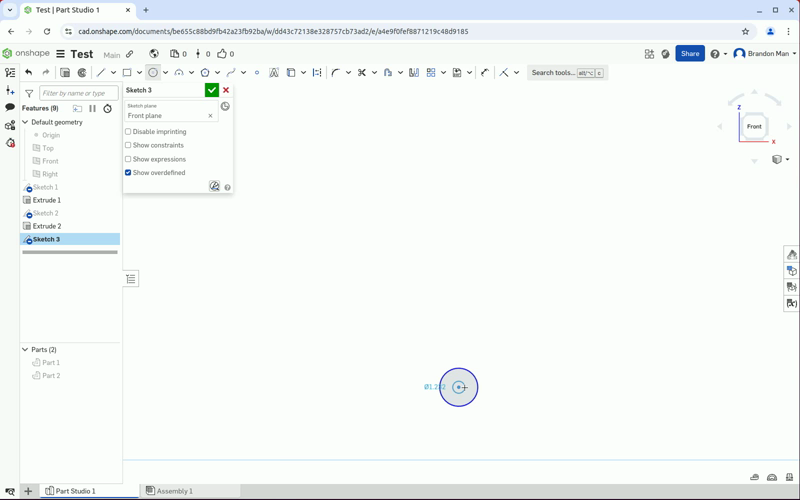
scroll(6)
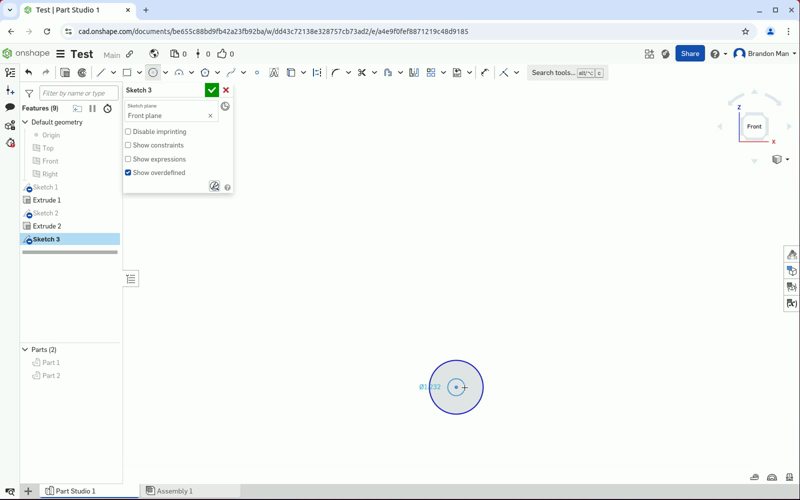
scroll(6)
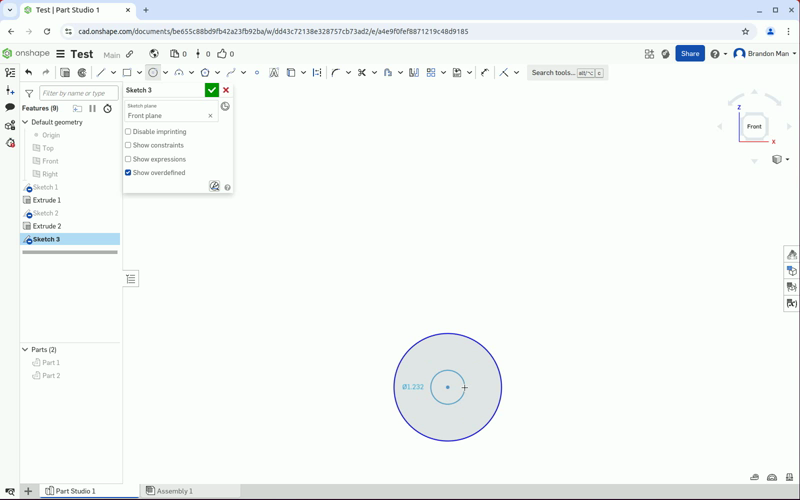
scroll(6)
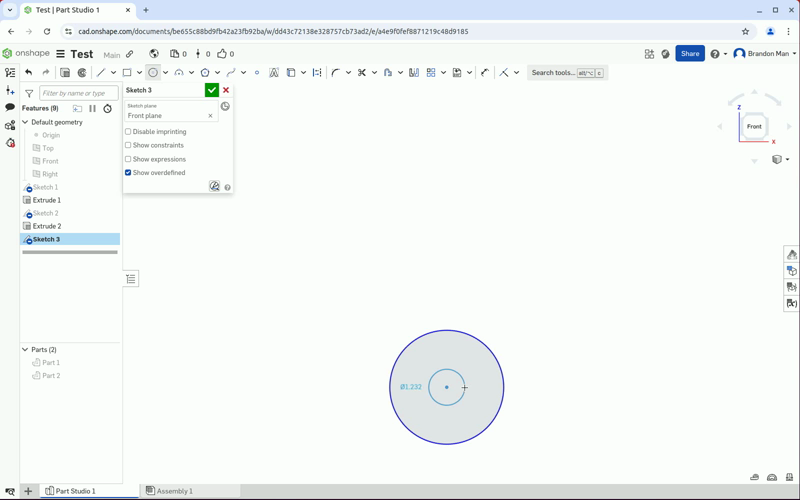
scroll(6)
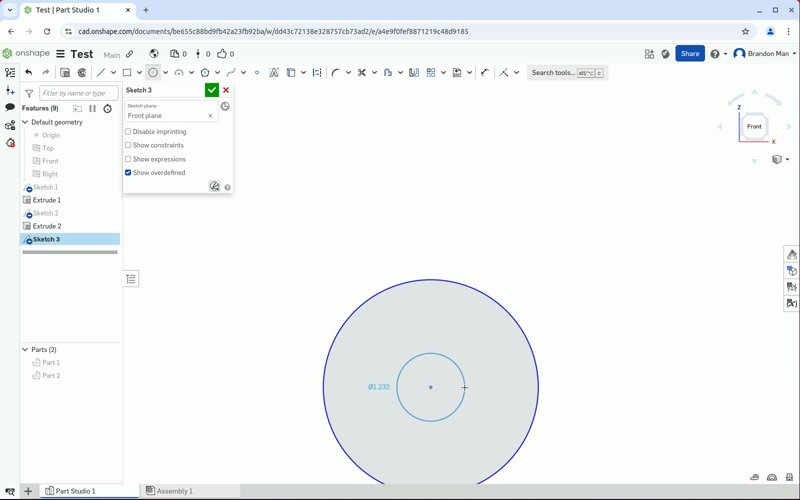
click(464, 387)
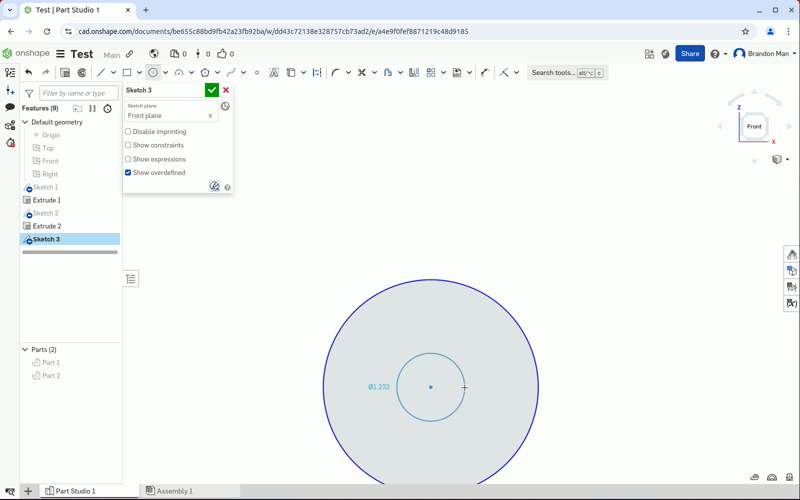
scroll(-6)
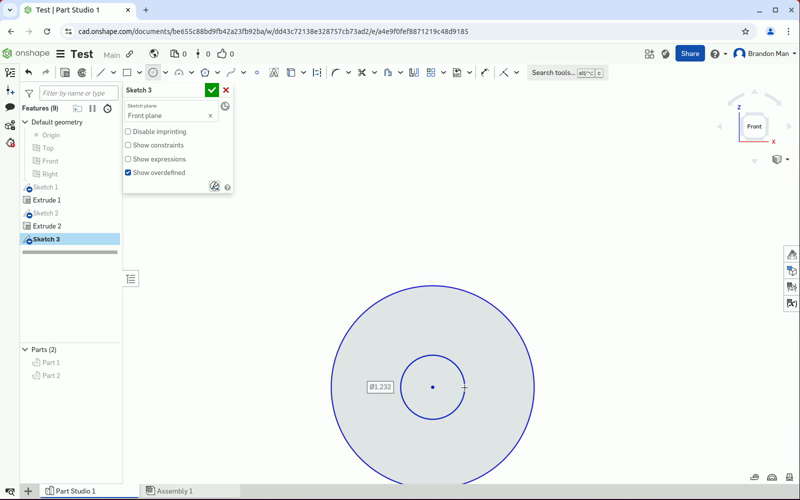
scroll(-6)
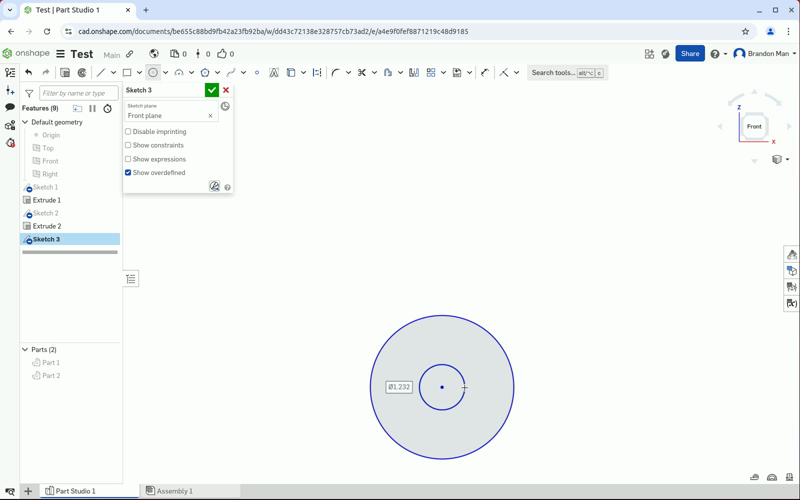
scroll(-6)
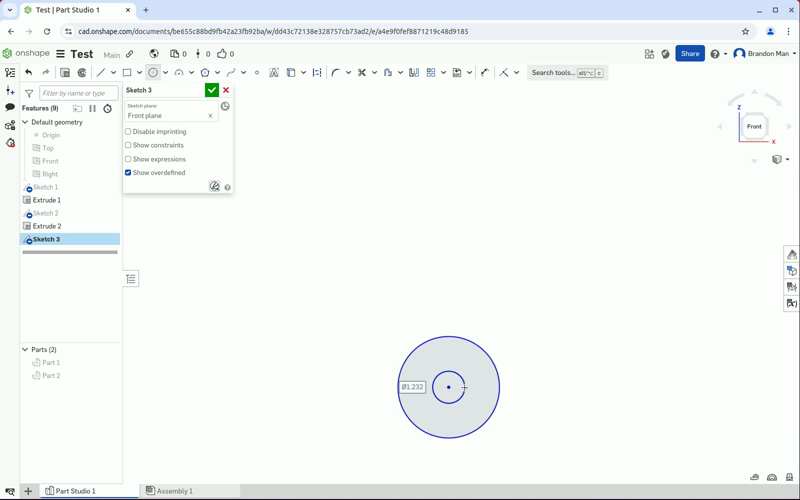
scroll(-6)
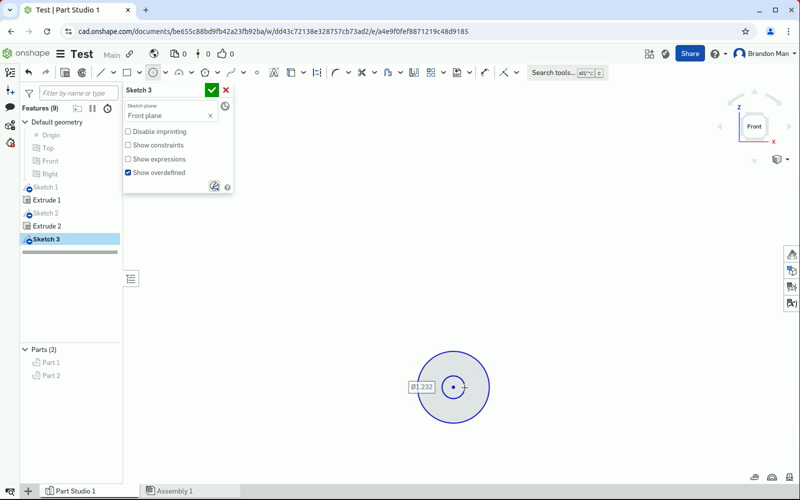
scroll(-6)
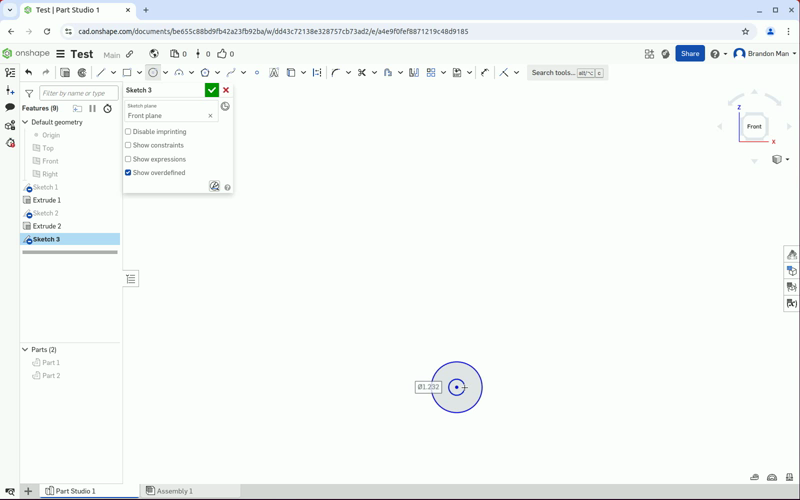
scroll(-6)
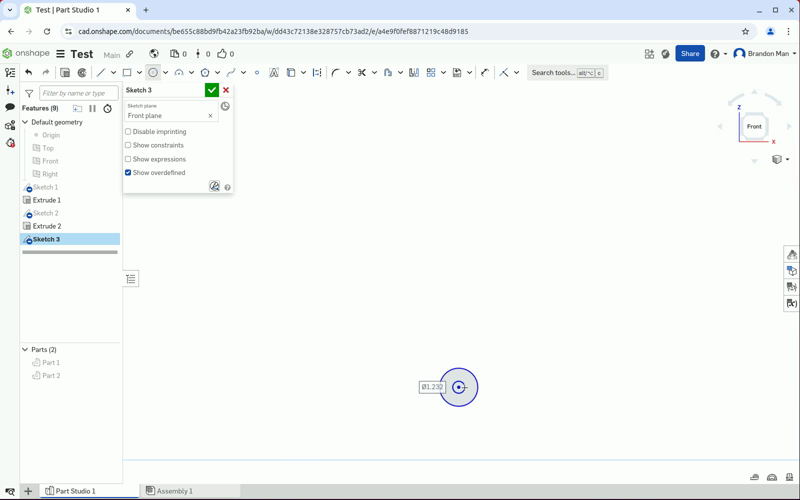
scroll(-6)
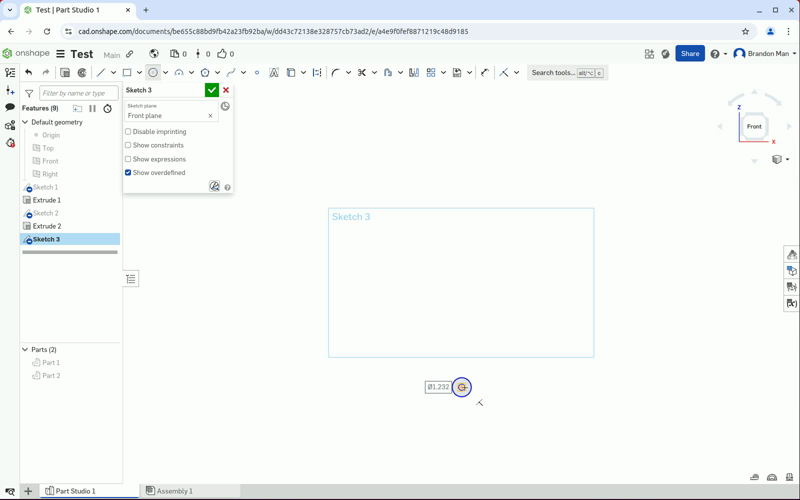
key(esc)
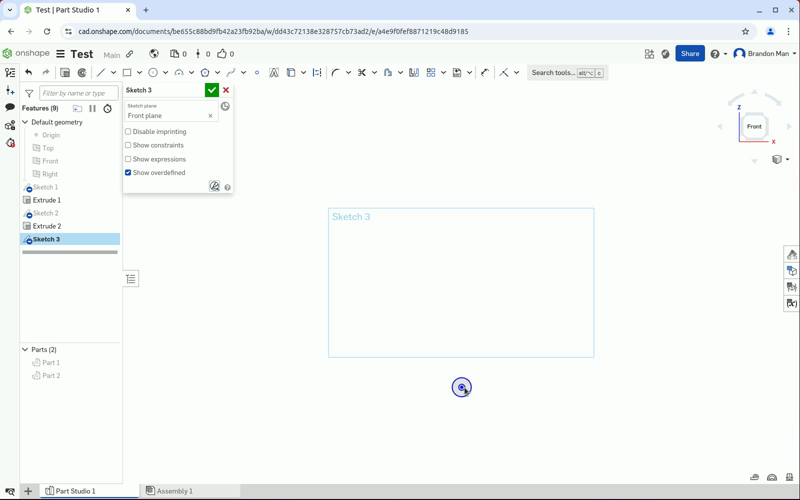
mouse_move(464, 388)
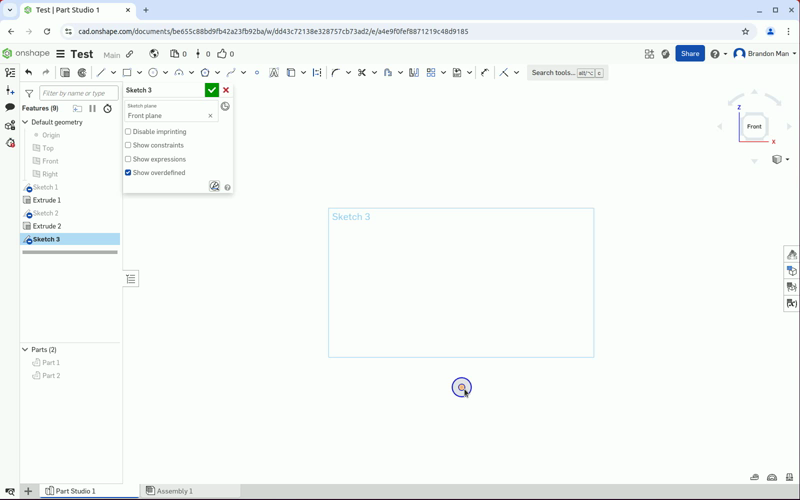
scroll(6)
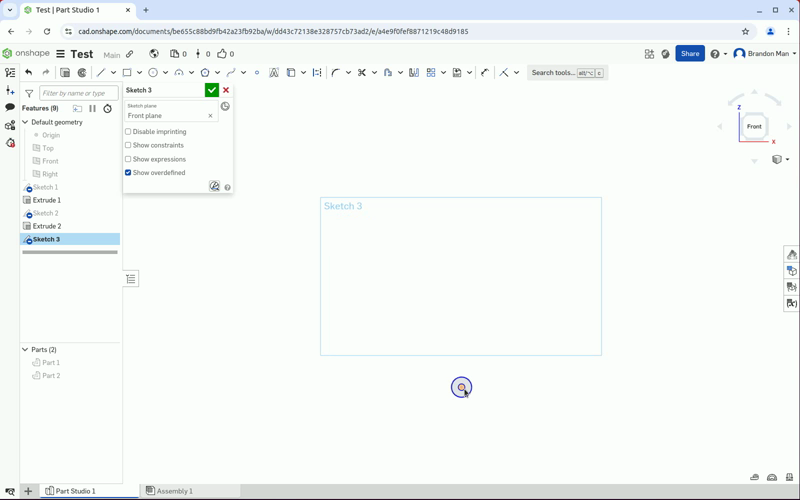
scroll(6)
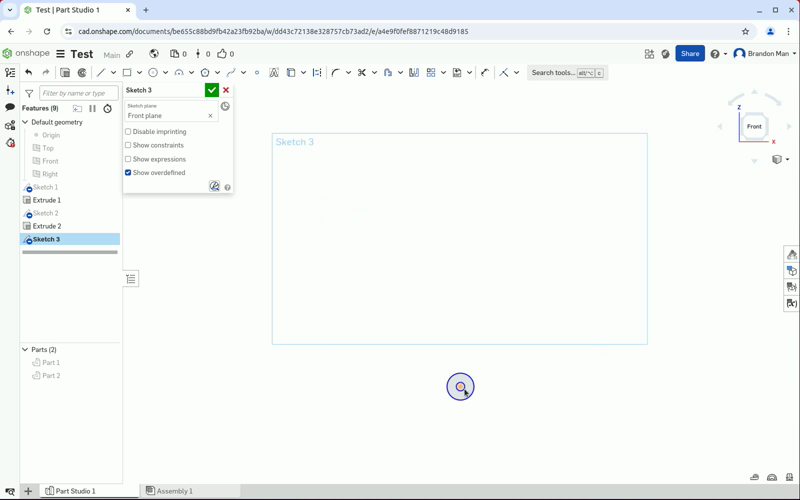
scroll(6)
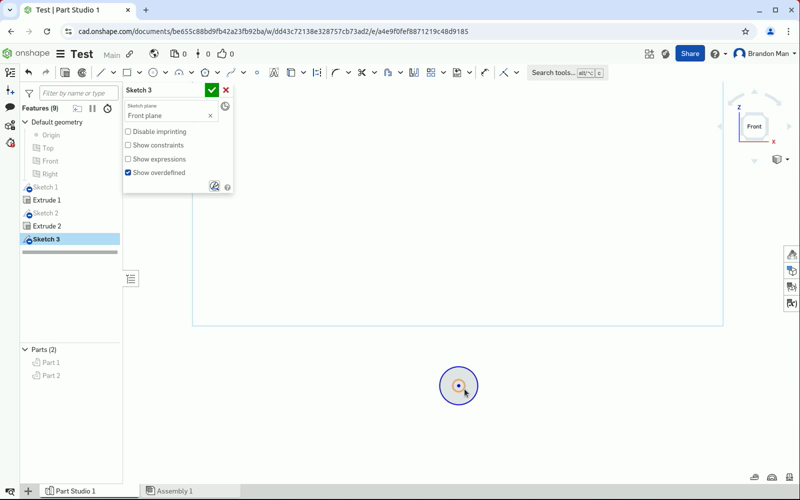
scroll(6)
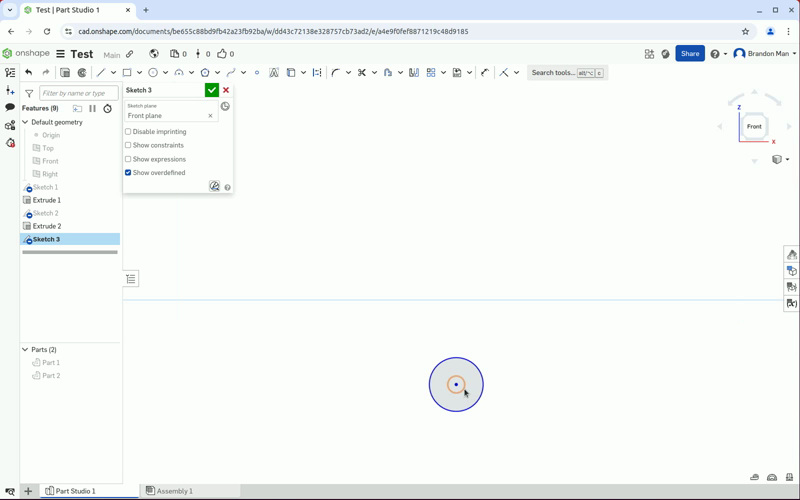
scroll(6)
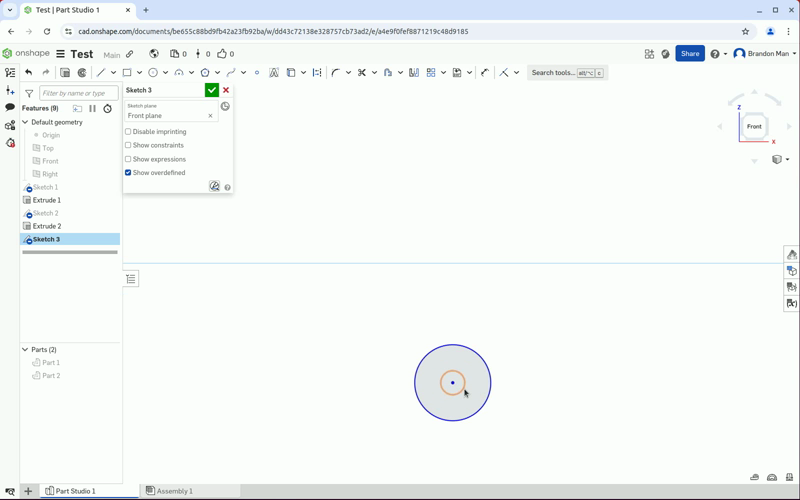
scroll(6)
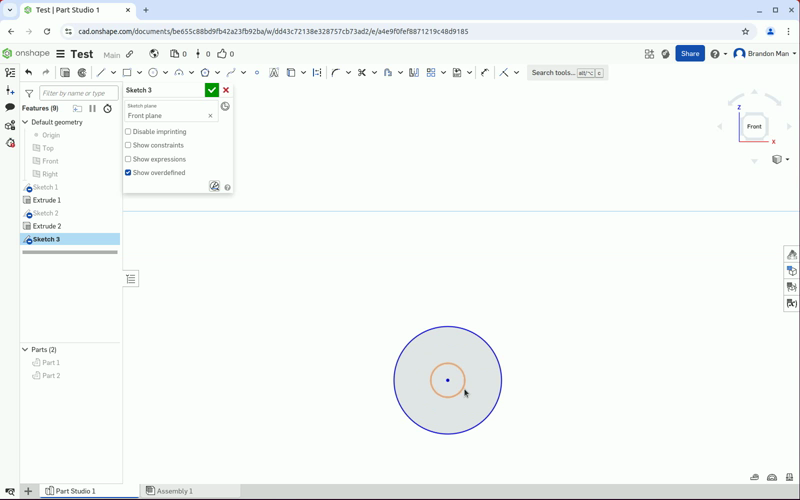
scroll(6)
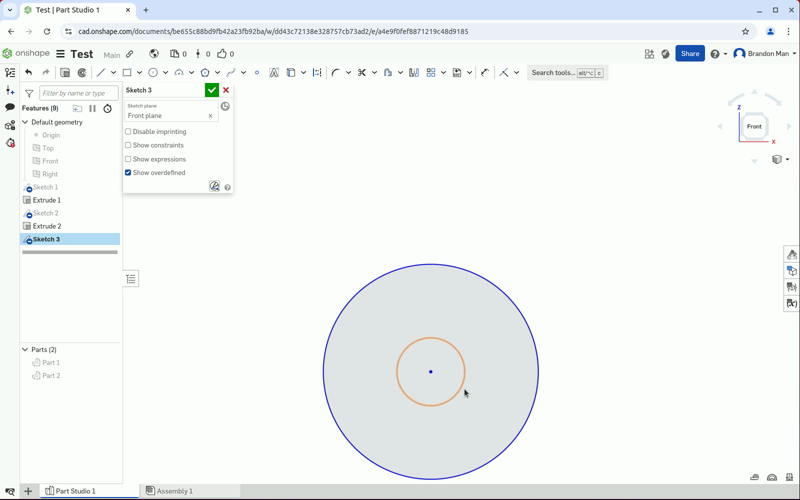
click(464, 388)
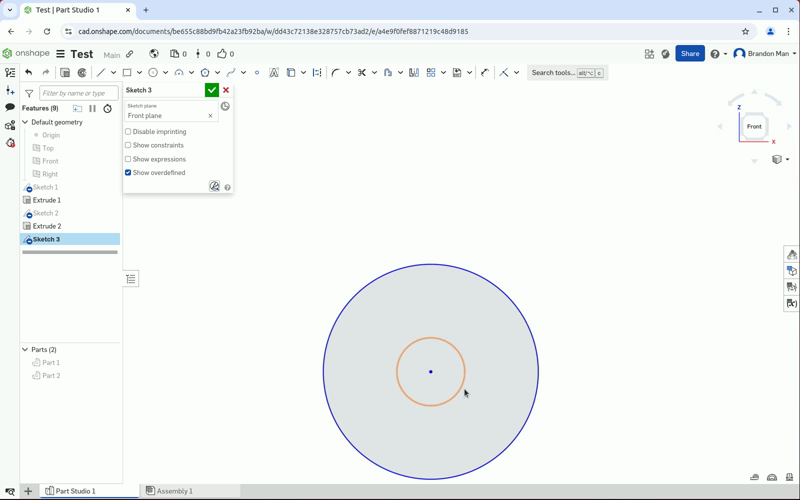
scroll(-6)
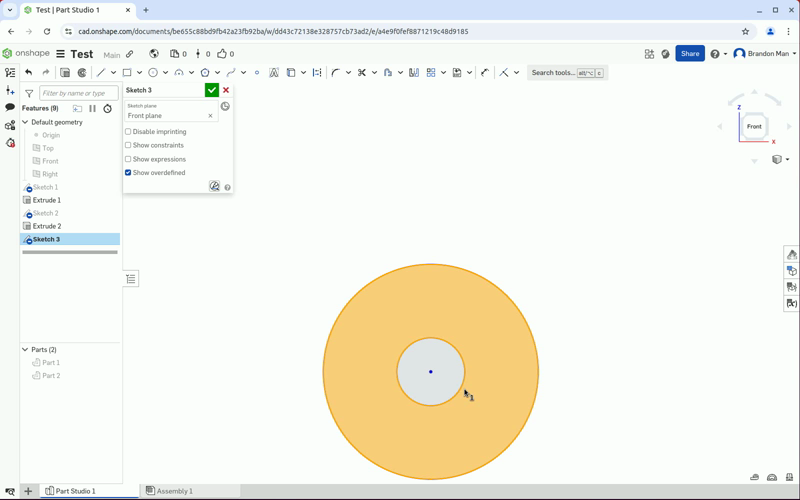
scroll(-6)
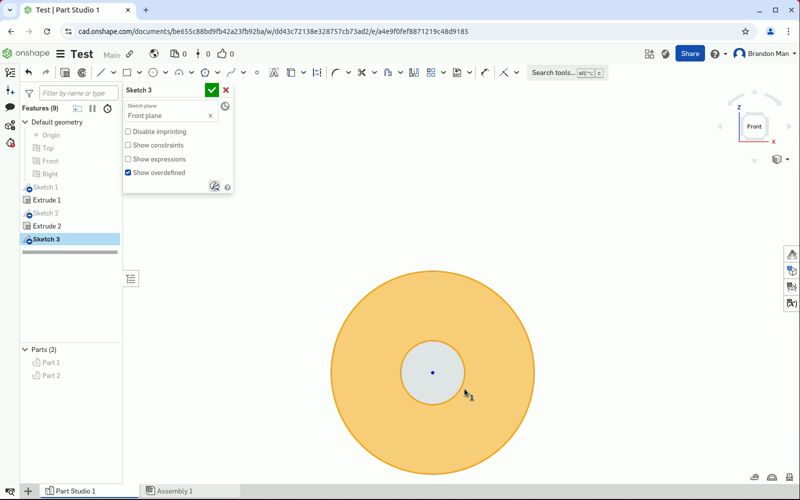
scroll(-6)
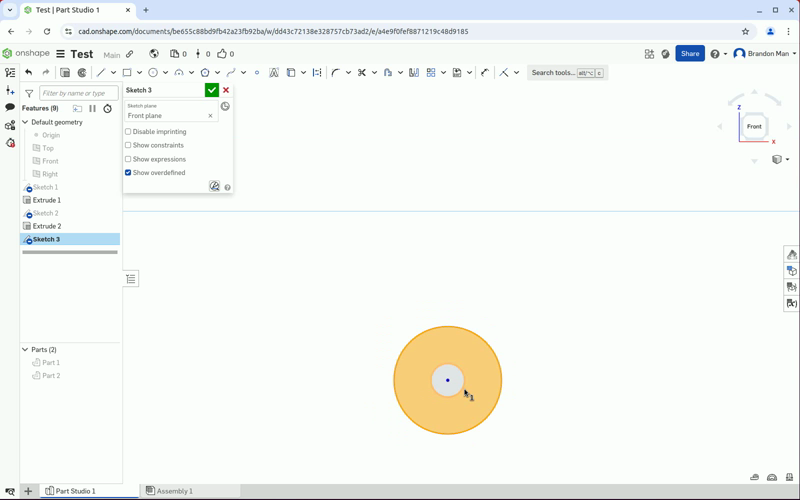
scroll(-6)
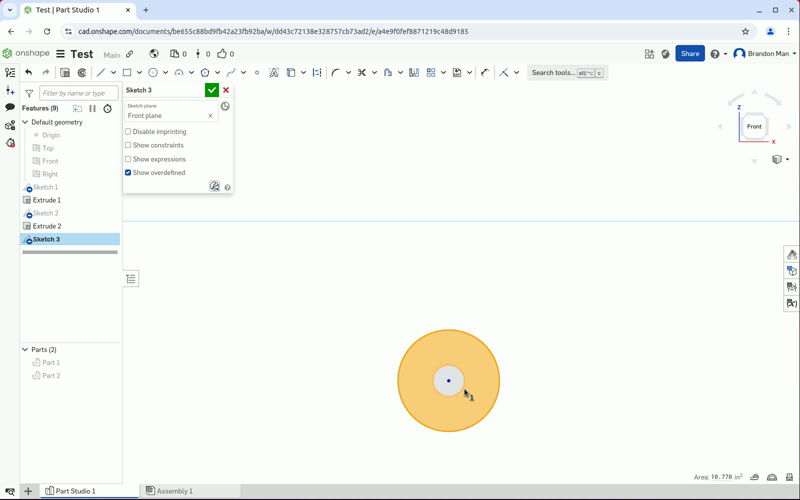
scroll(-6)
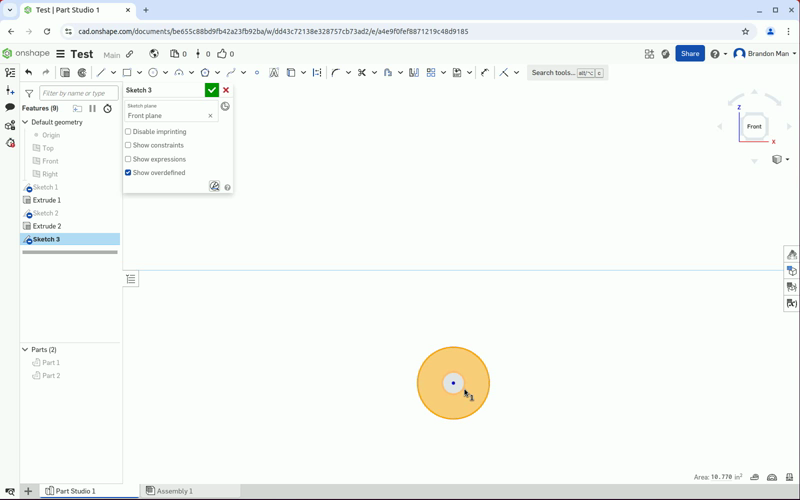
scroll(-6)
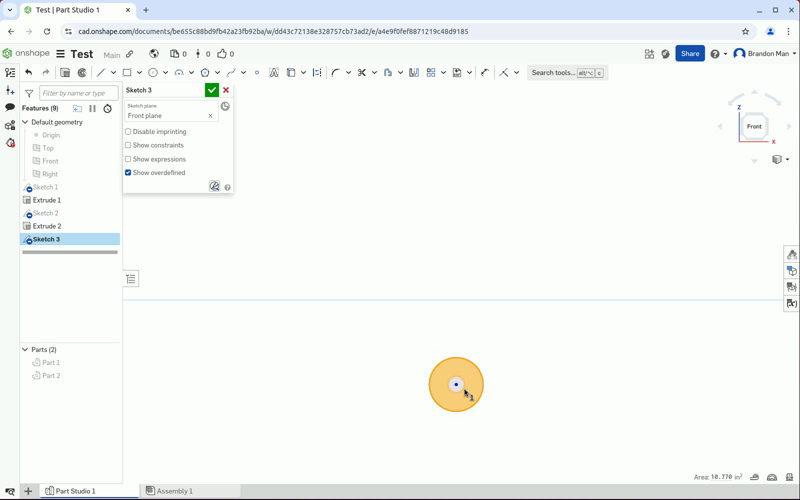
scroll(-6)
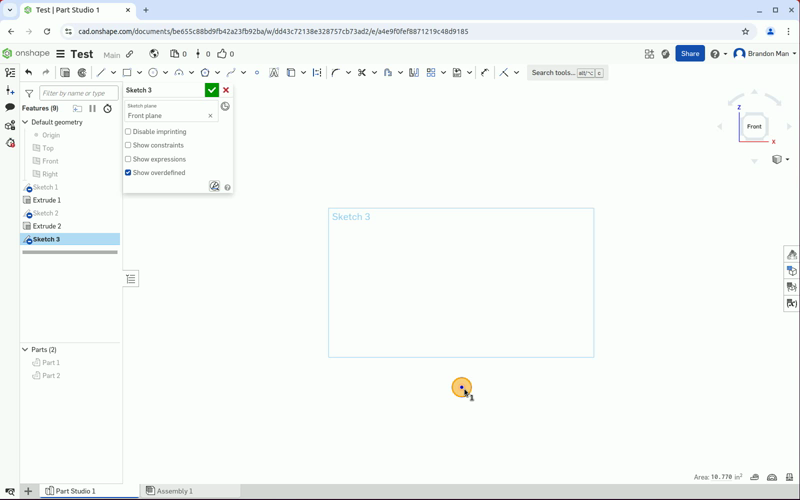
mouse_move(73, 352)
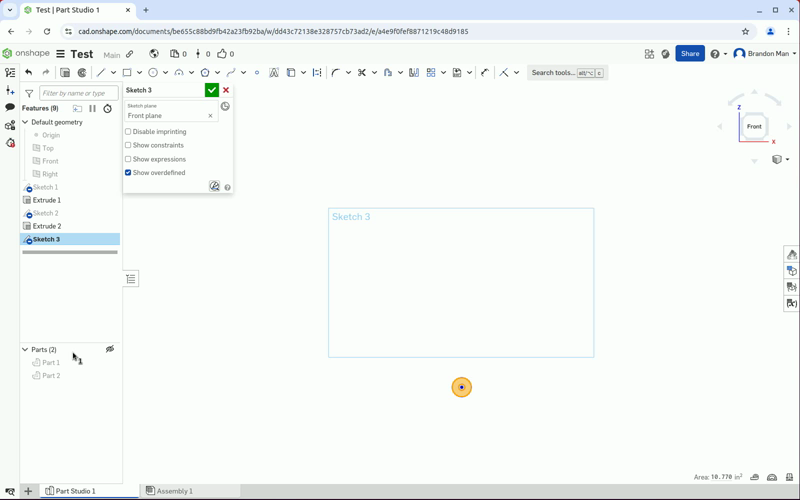
key(shift+y)
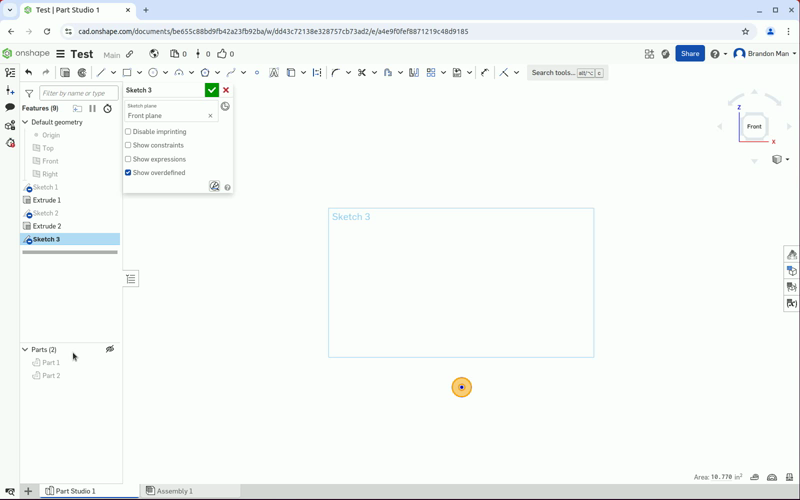
key(shift+e)
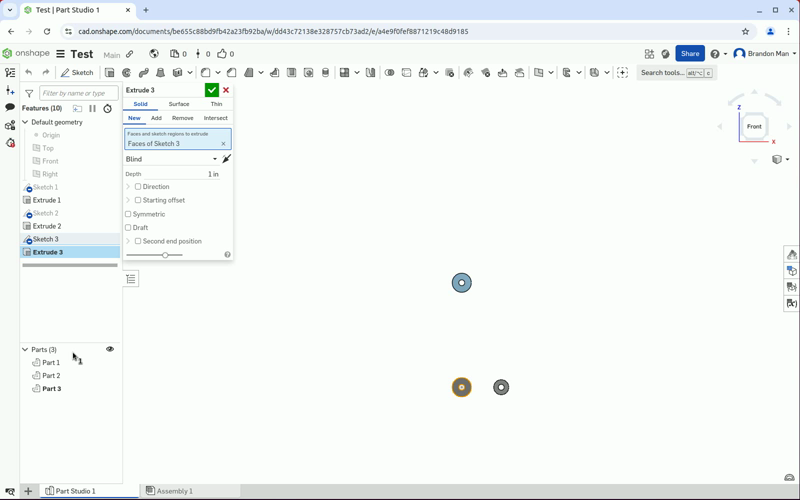
mouse_move(143, 106)
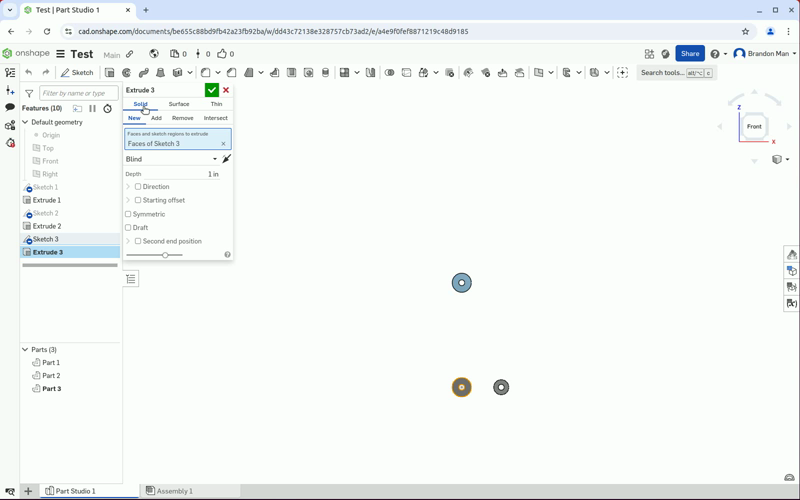
click(143, 106)
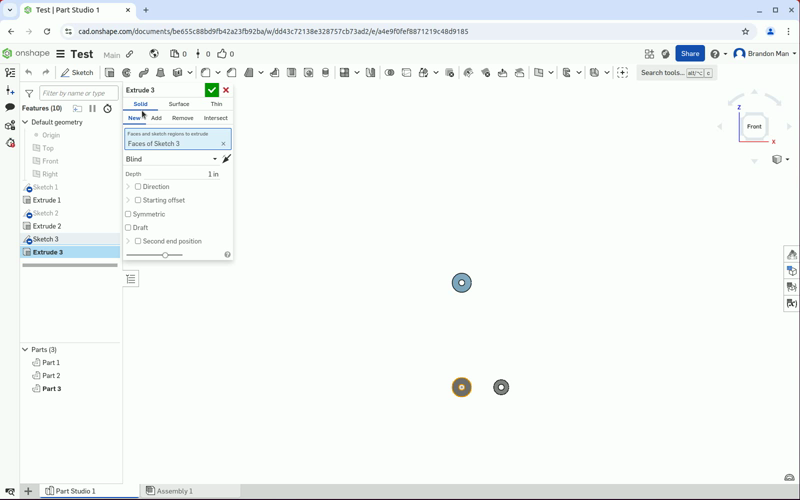
mouse_move(137, 120)
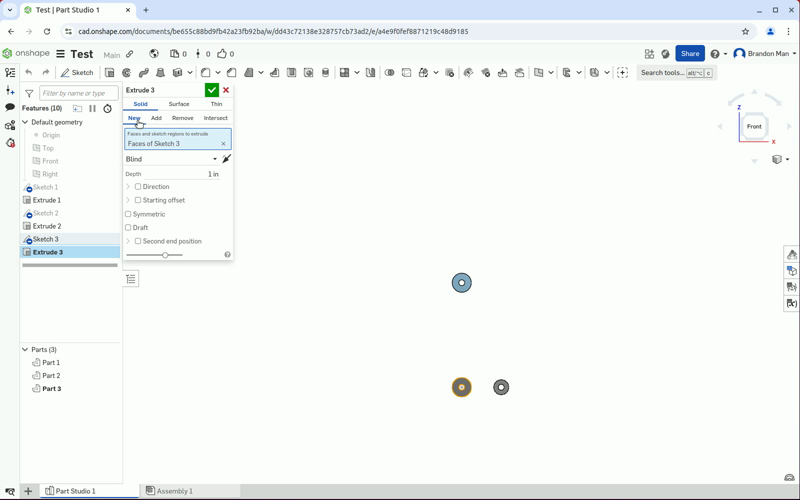
click(137, 120)
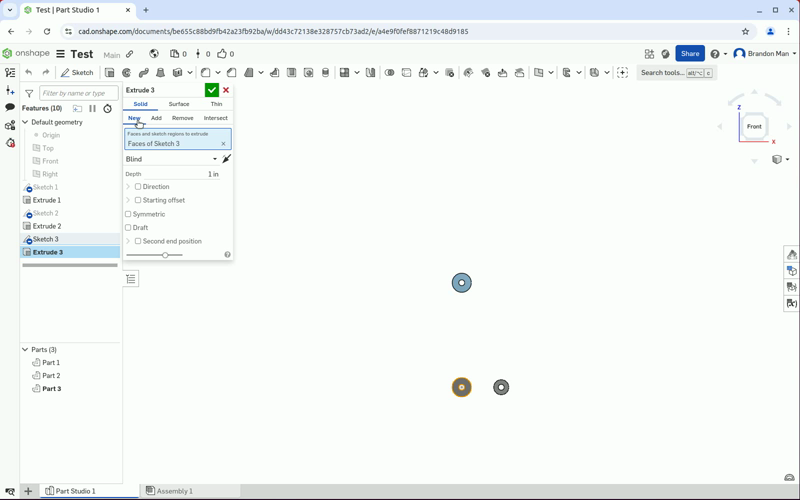
key(tab, 4)
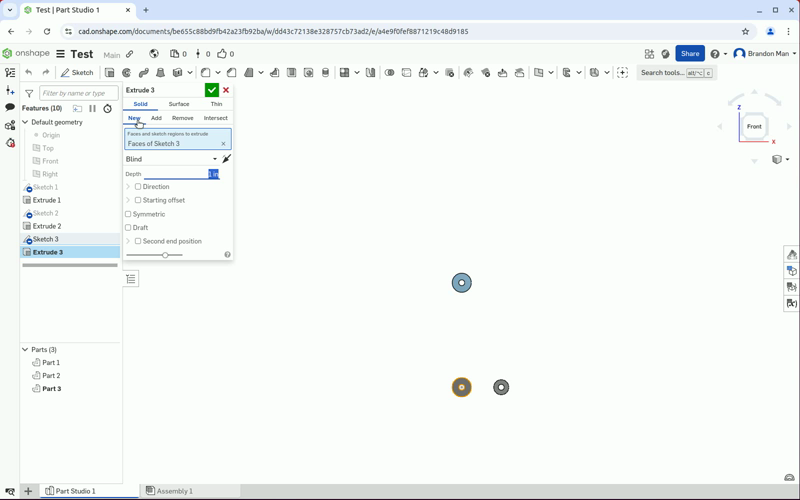
text(0.481)
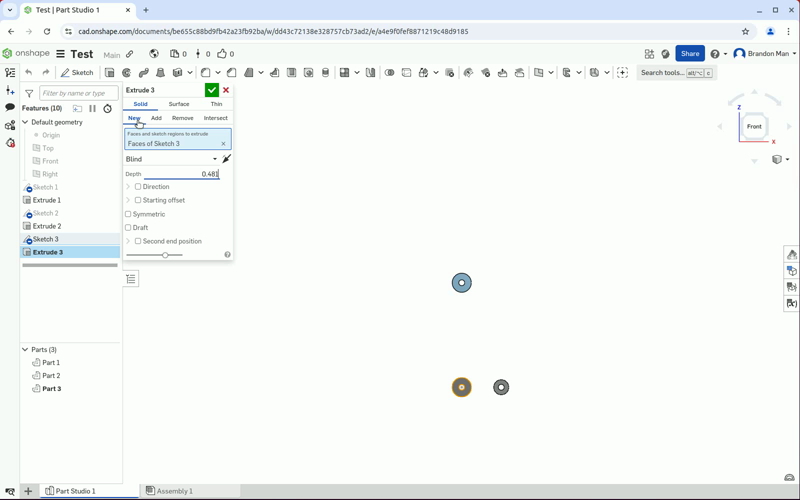
key(enter)
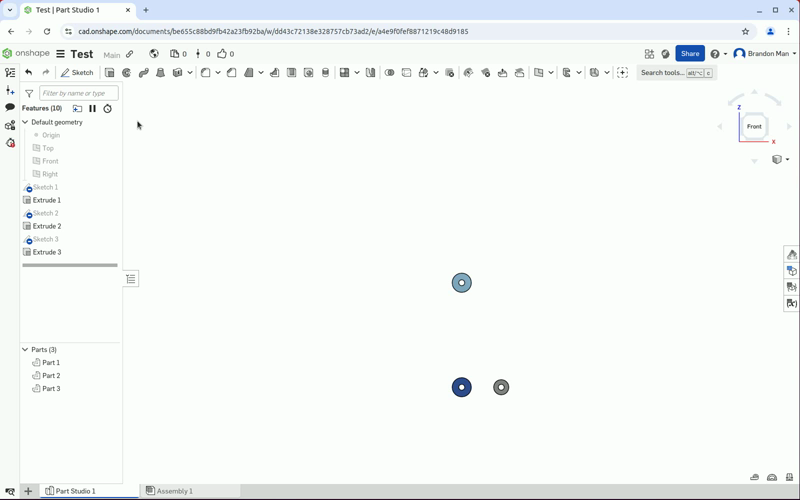
key(shift+h)
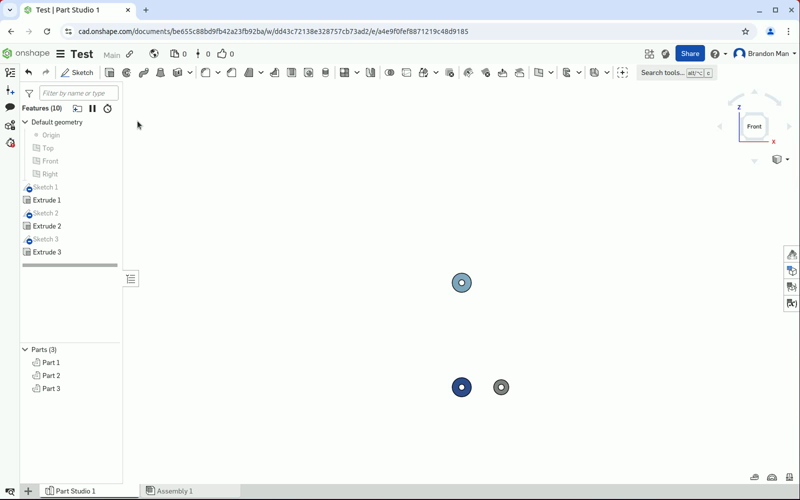
key(shift+h)
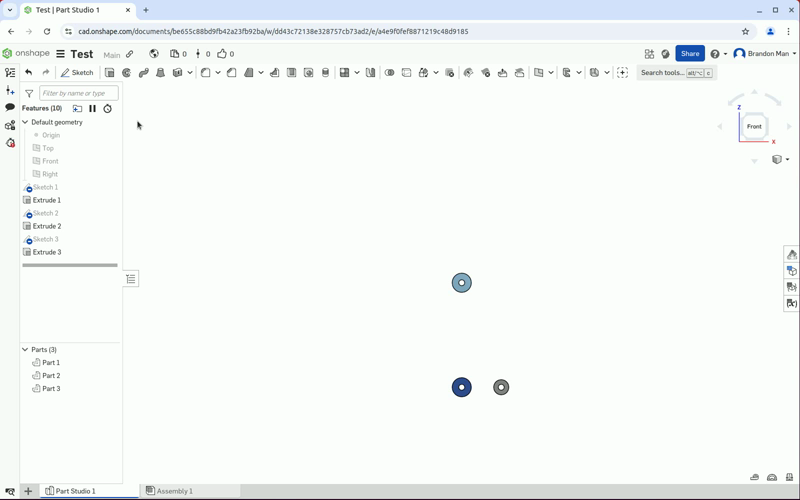
mouse_move(73, 189)
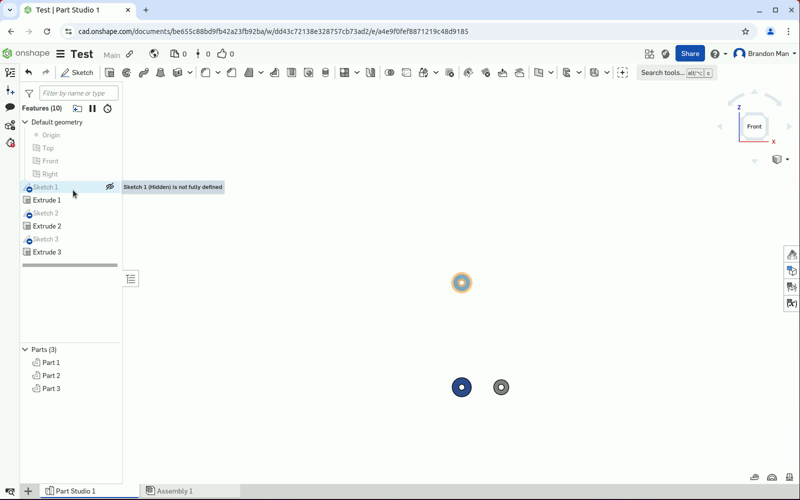
click(73, 189)
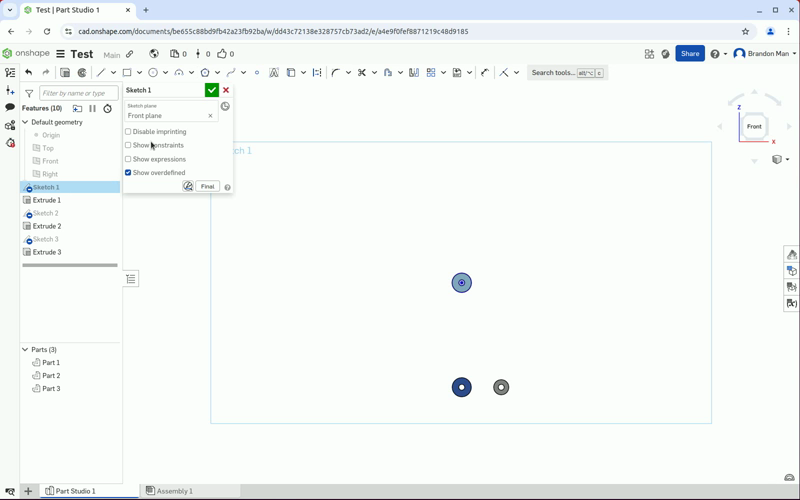
mouse_move(229, 92)
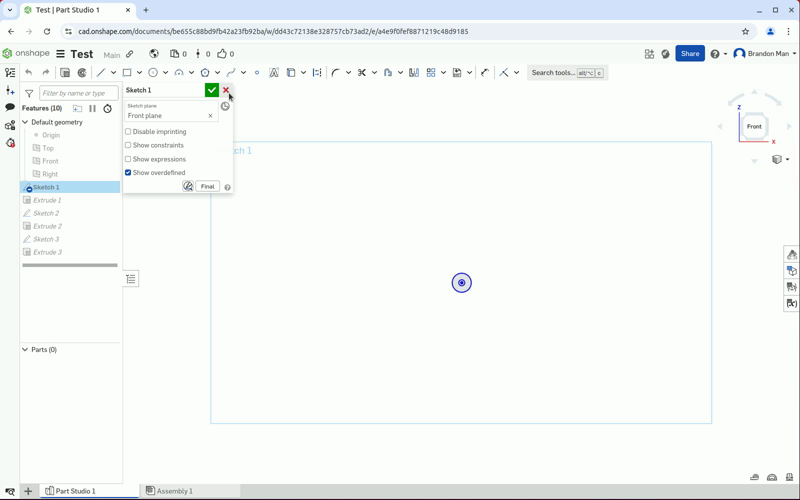
click(229, 92)
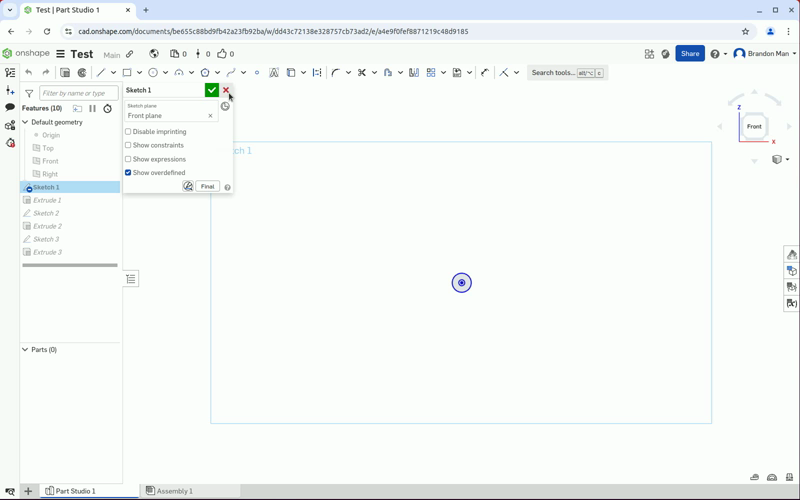
key(shift+s)
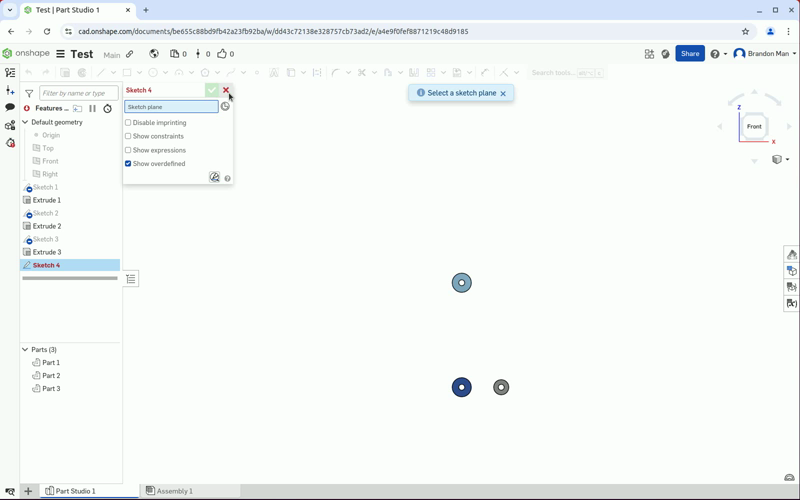
mouse_move(73, 163)
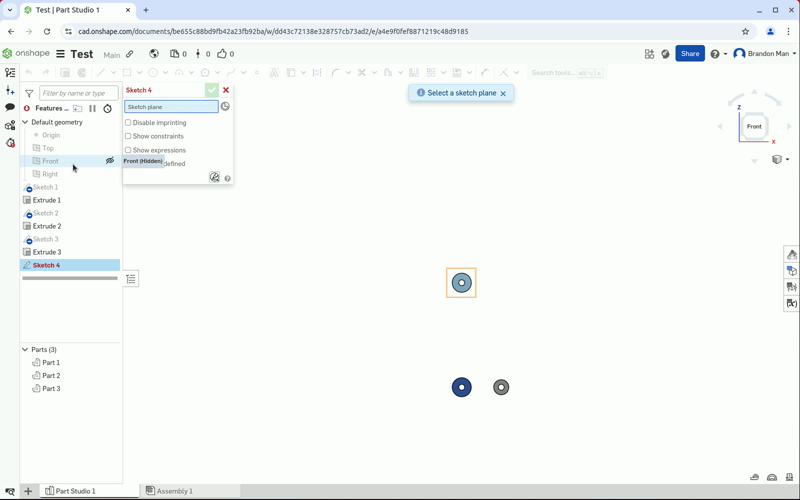
click(73, 163)
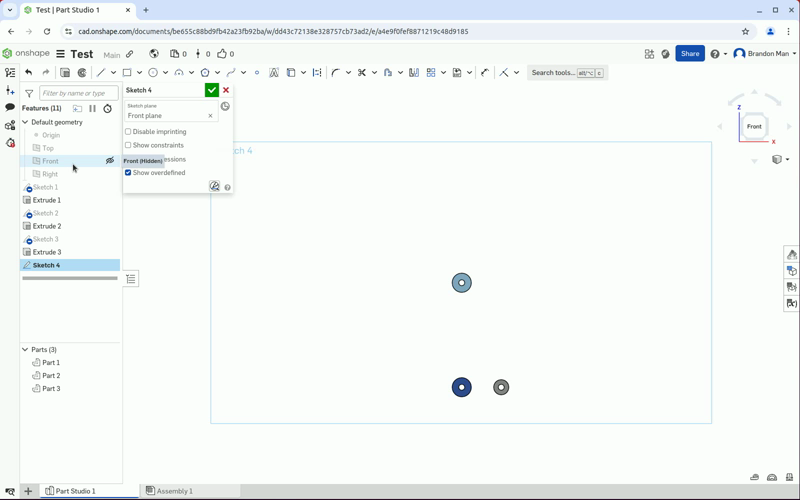
mouse_move(73, 352)
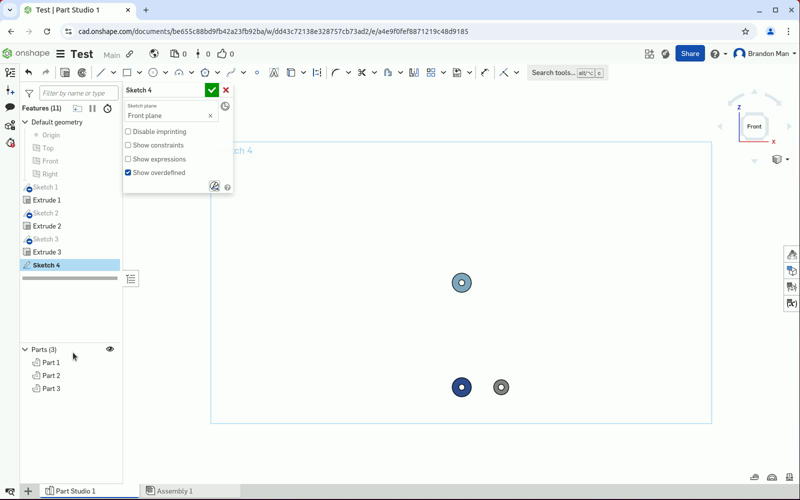
key(y)
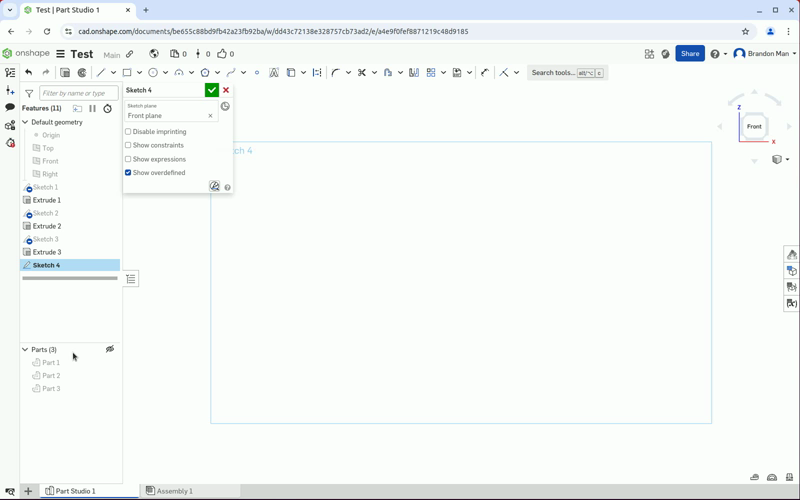
key(a)
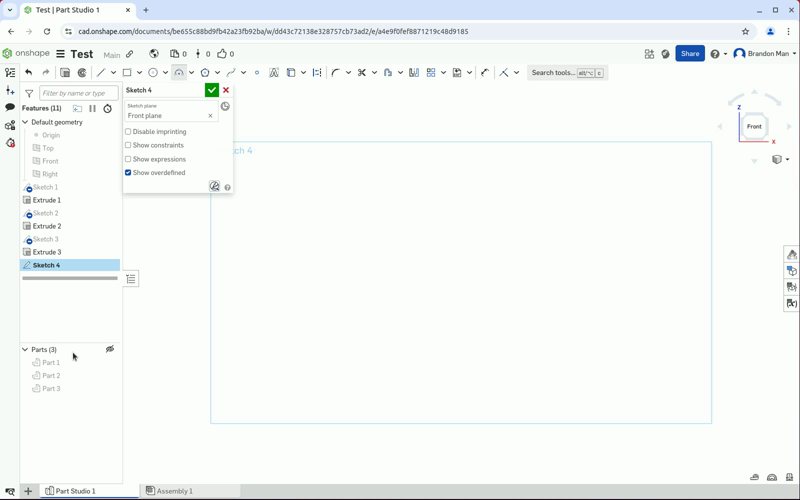
key_down(shift)
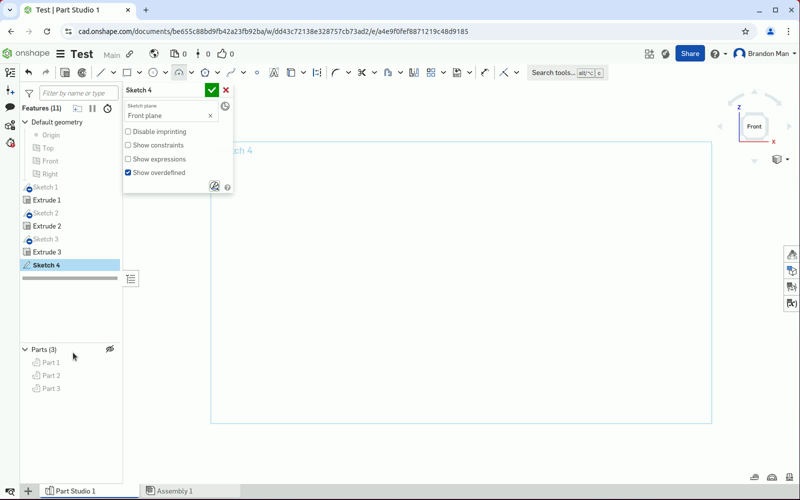
mouse_move(446, 327)
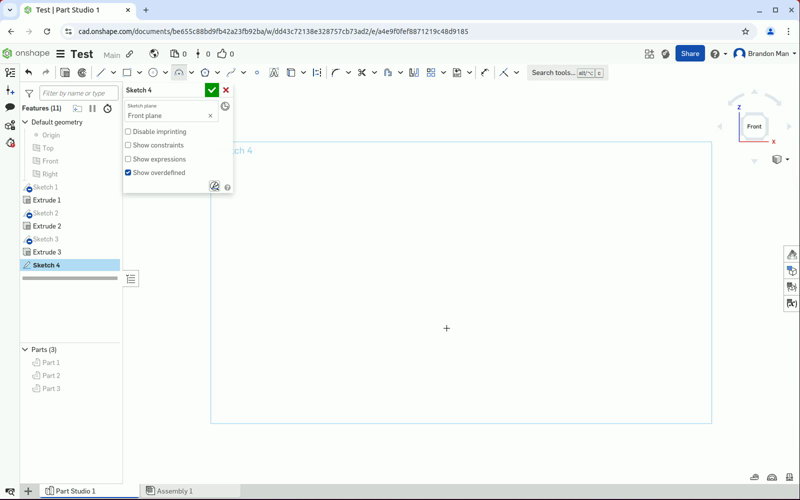
click(446, 327)
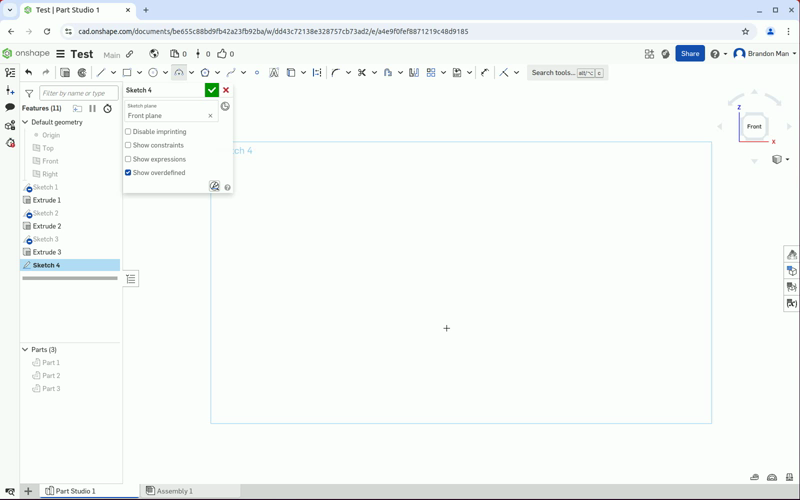
key_up(shift)
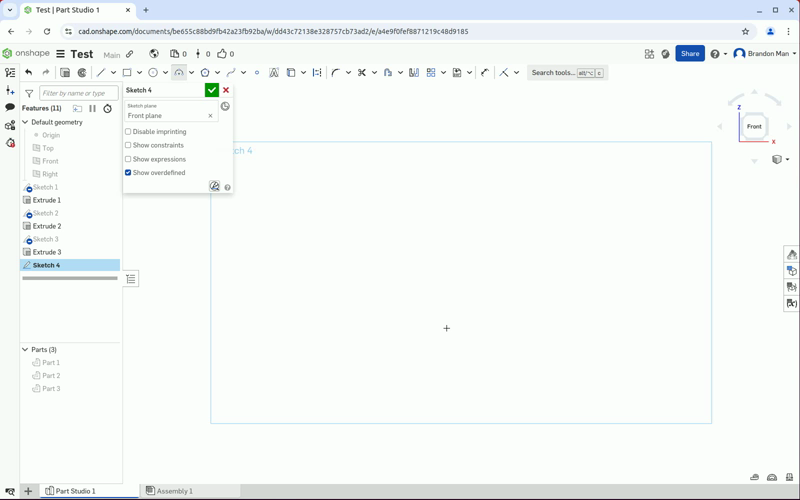
key_down(shift)
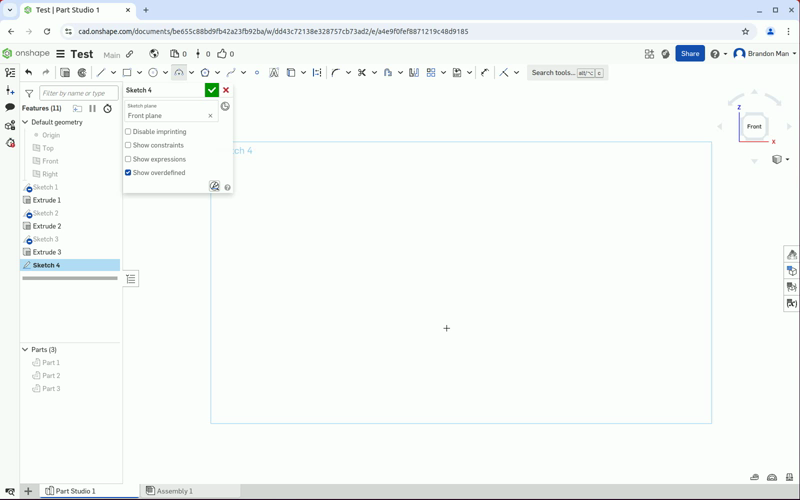
mouse_move(476, 327)
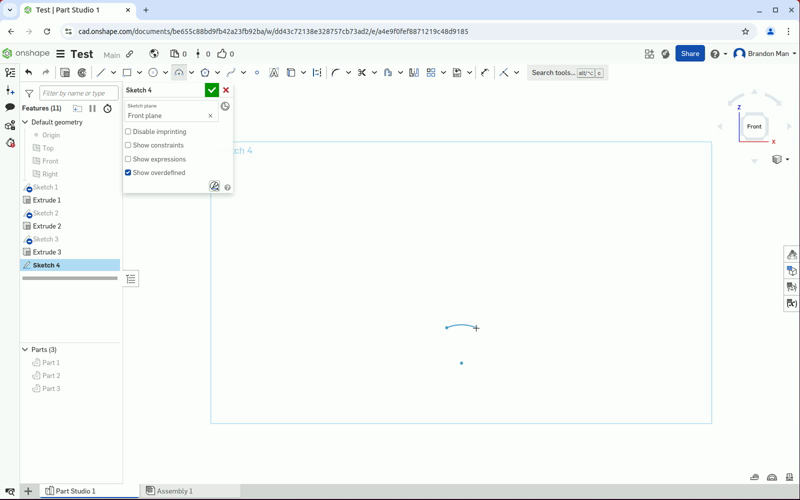
click(476, 327)
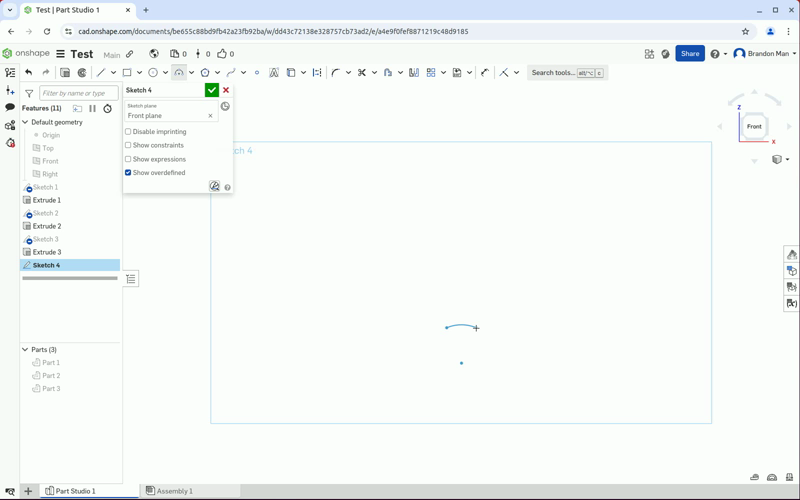
mouse_move(461, 314)
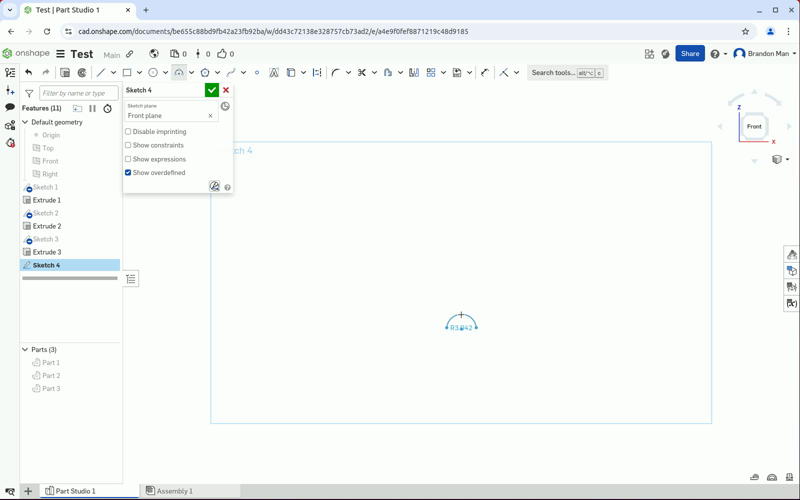
click(461, 314)
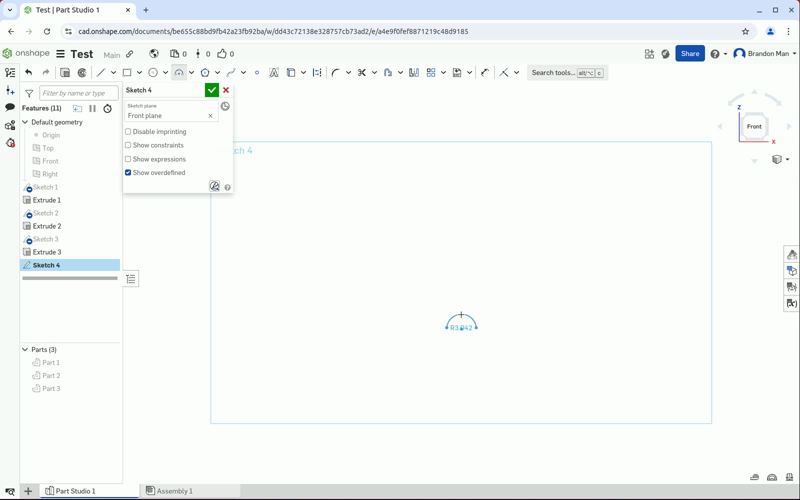
key_up(shift)
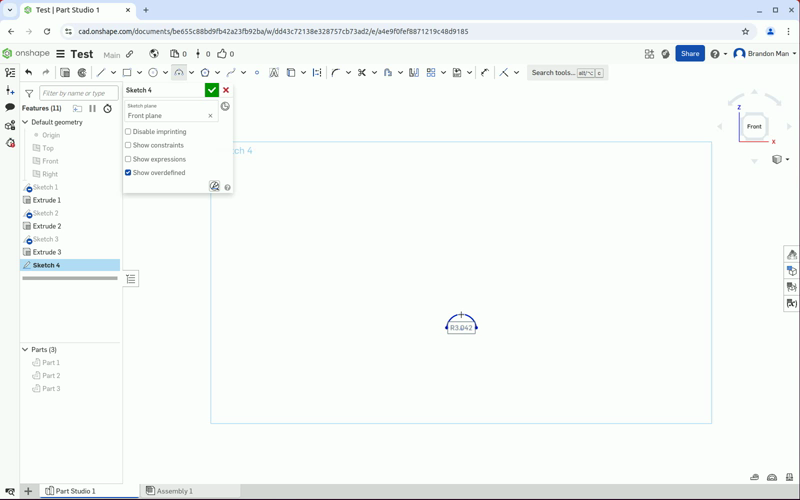
key(esc)
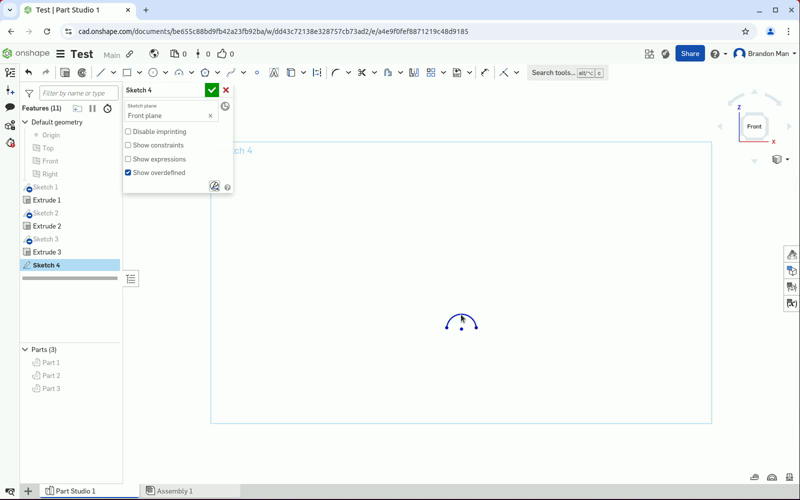
key(l)
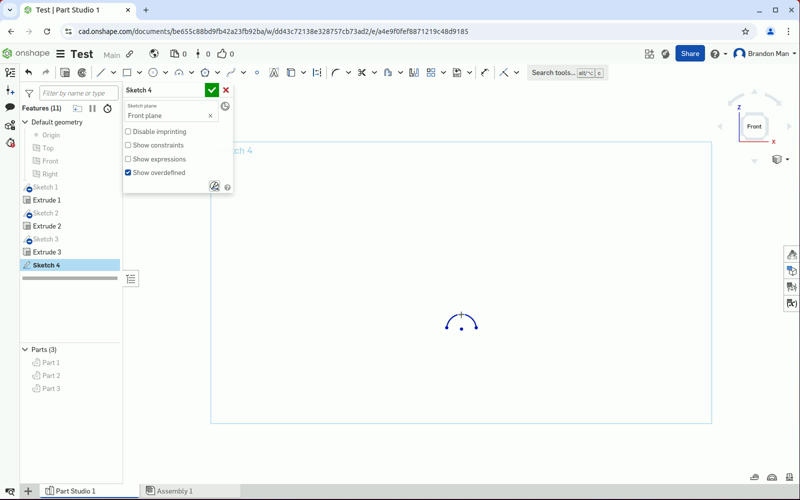
mouse_move(476, 327)
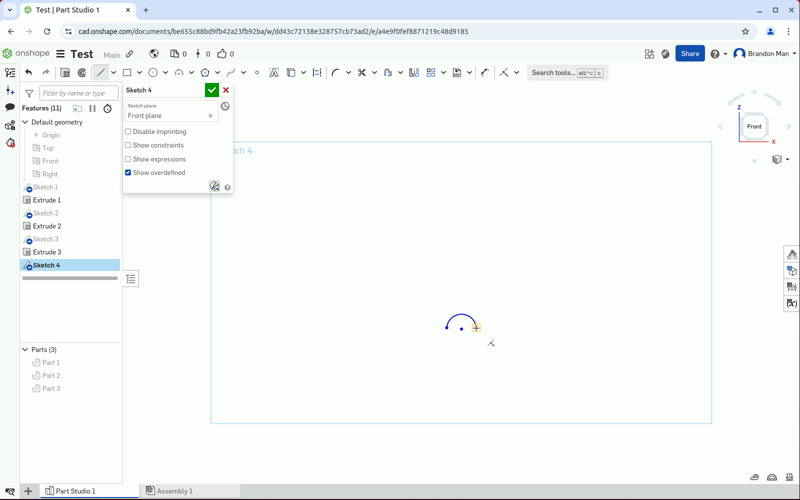
click(476, 327)
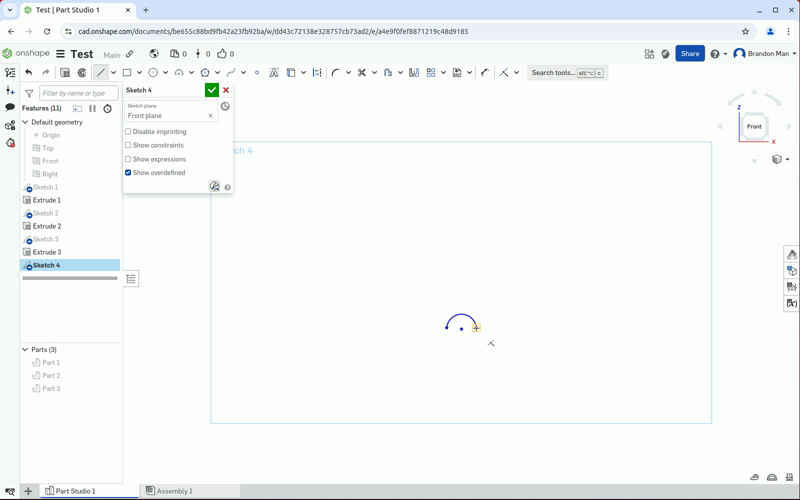
key_down(shift)
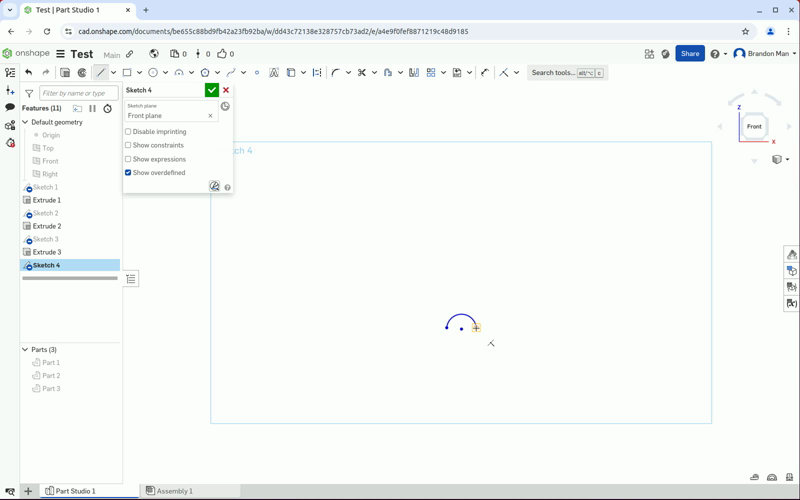
mouse_move(506, 327)
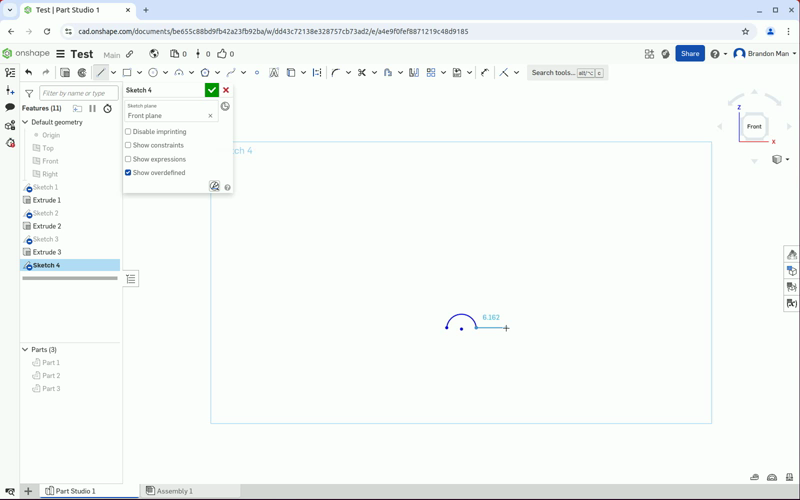
mouse_move(470, 281)
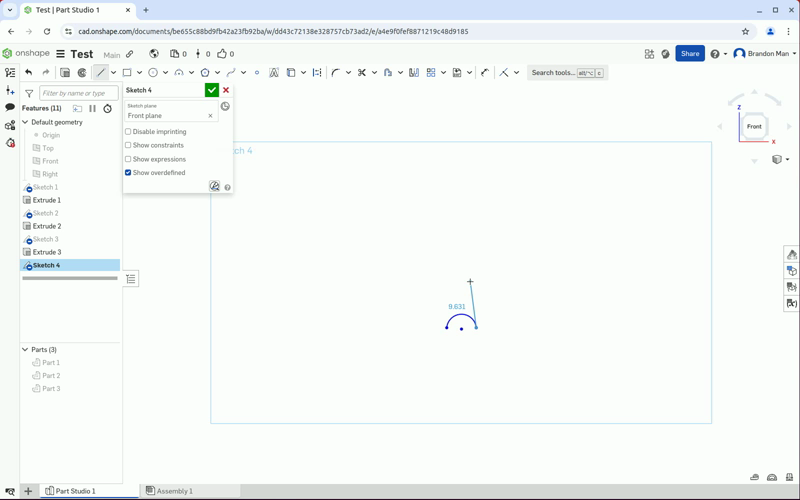
click(470, 281)
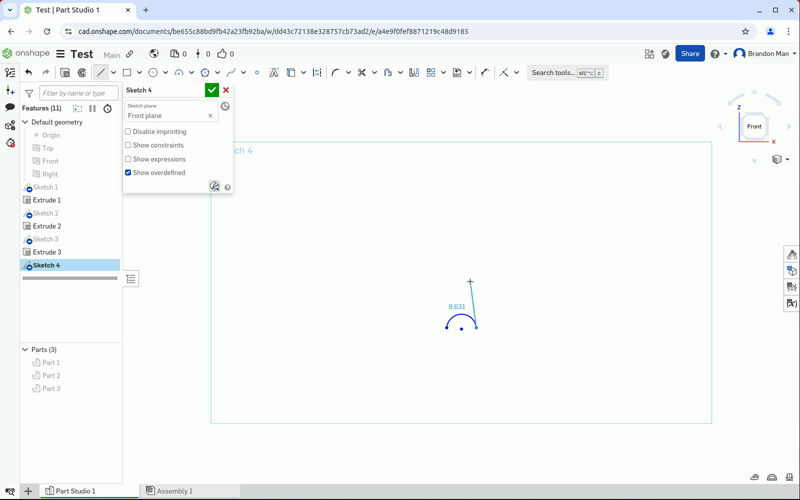
key_up(shift)
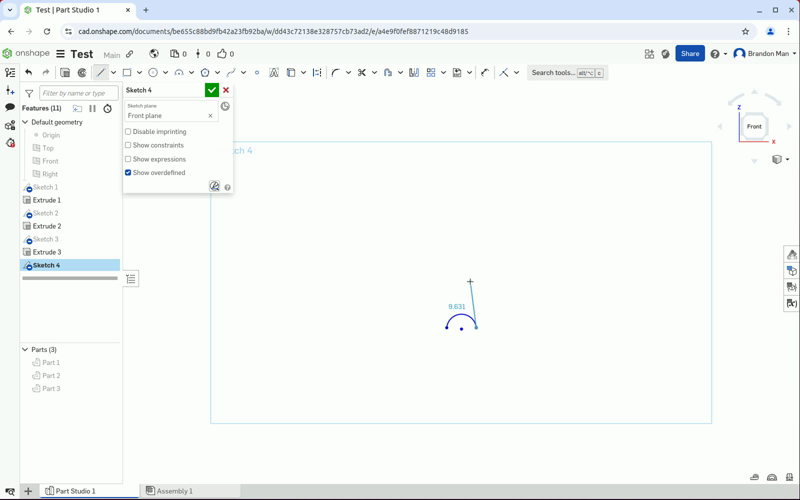
key(esc)
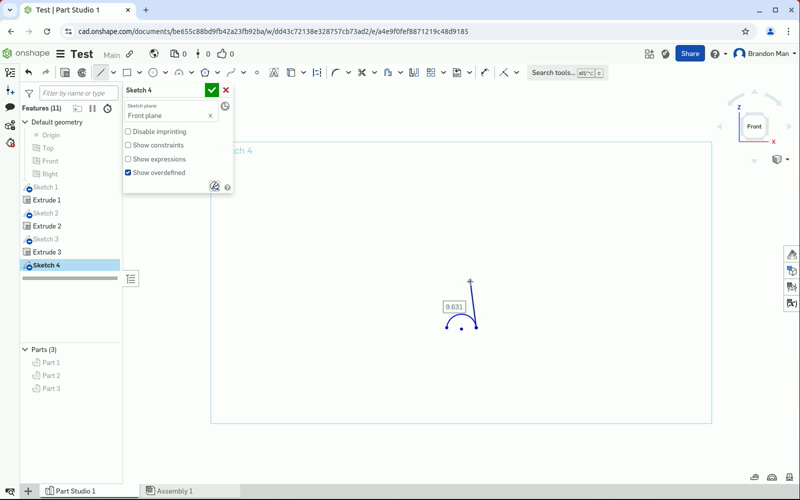
key(a)
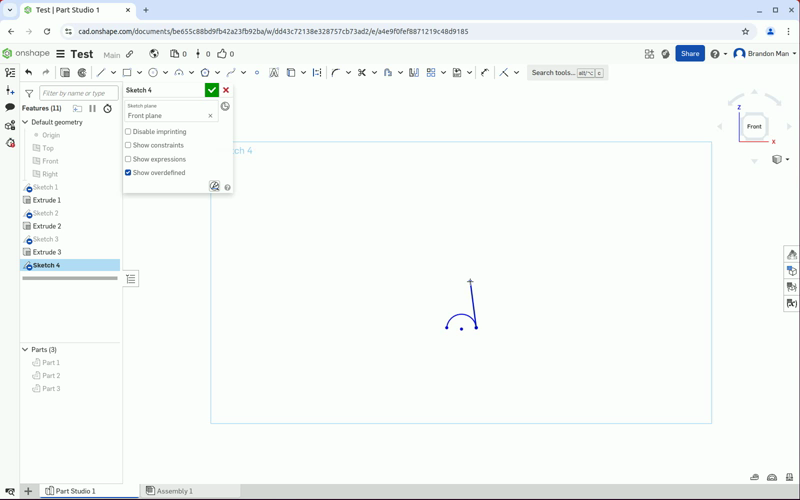
mouse_move(470, 281)
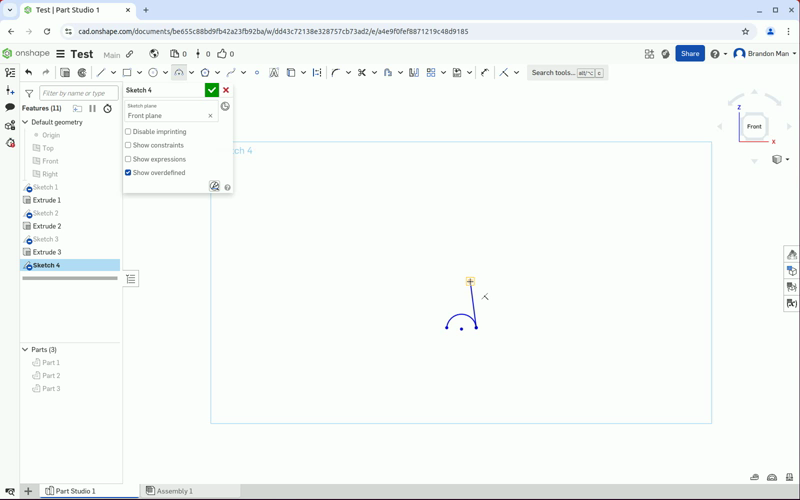
click(470, 281)
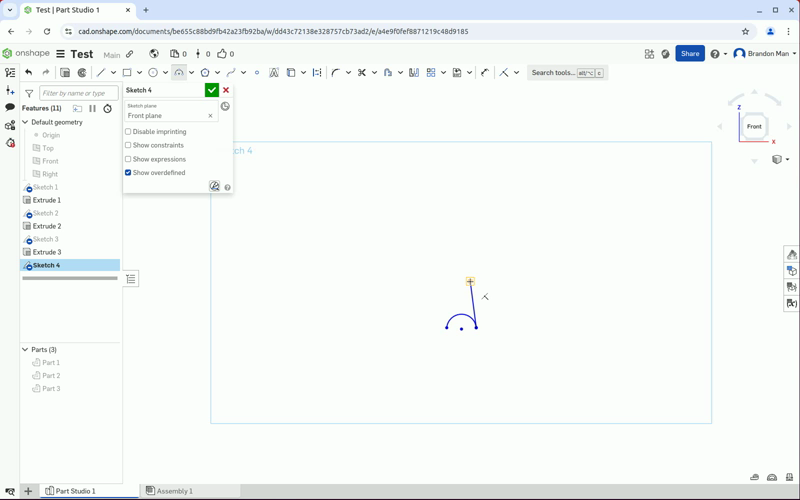
key_down(shift)
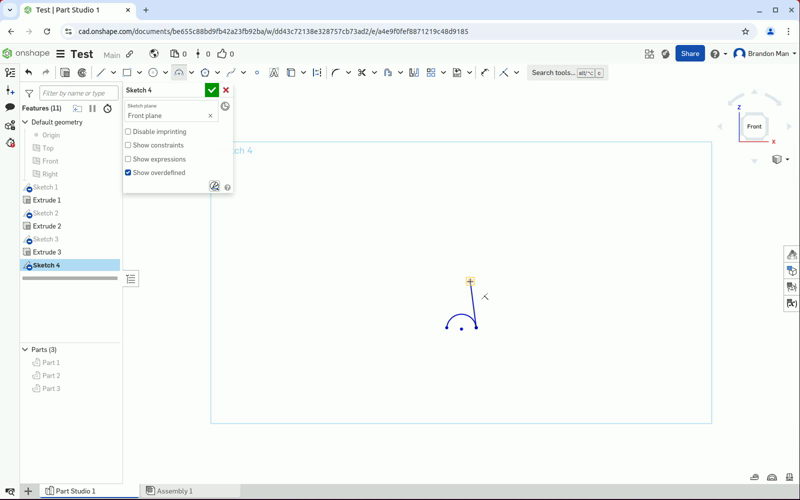
mouse_move(452, 281)
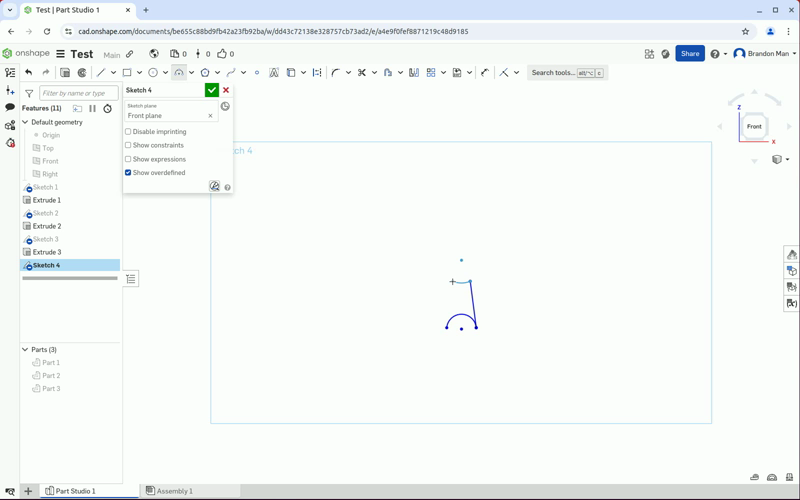
click(452, 281)
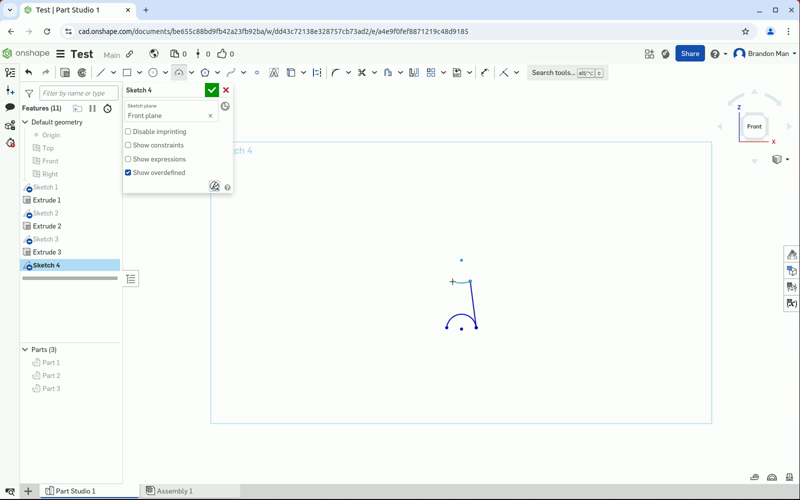
mouse_move(461, 291)
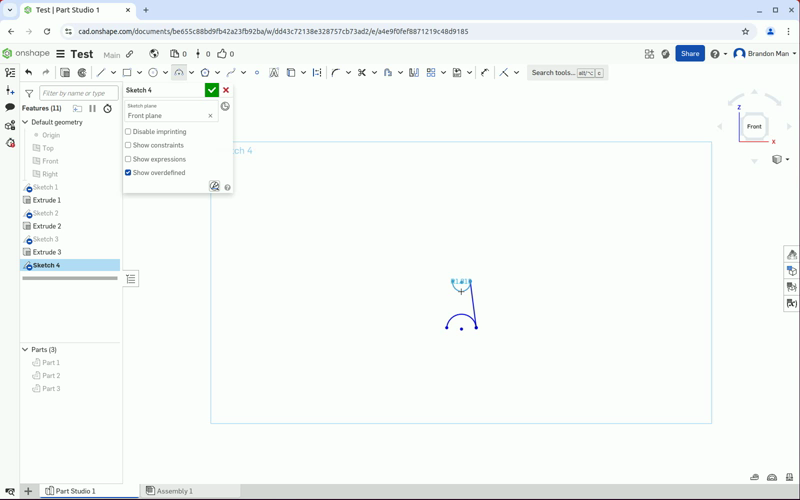
click(461, 291)
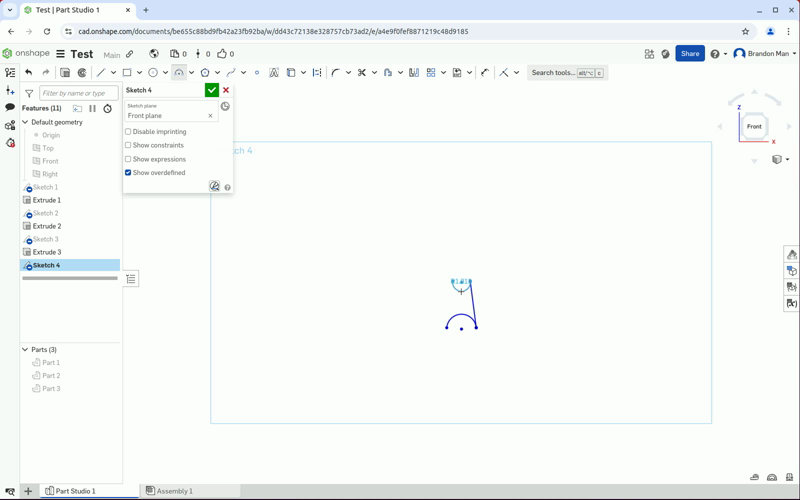
key_up(shift)
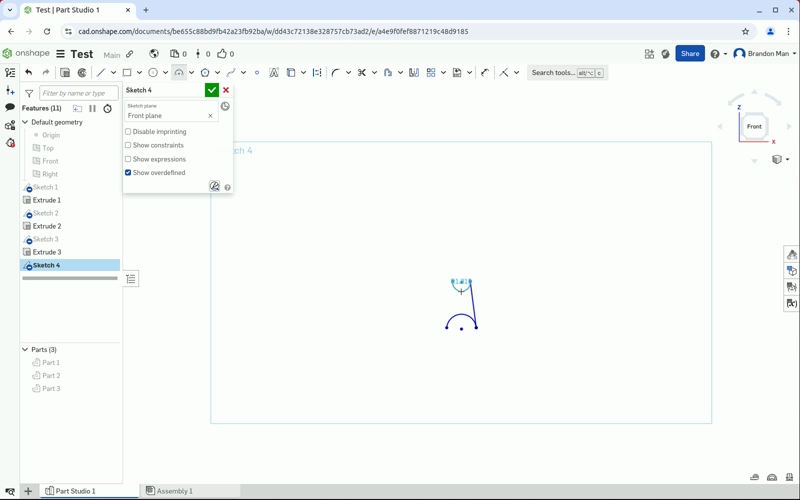
key(esc)
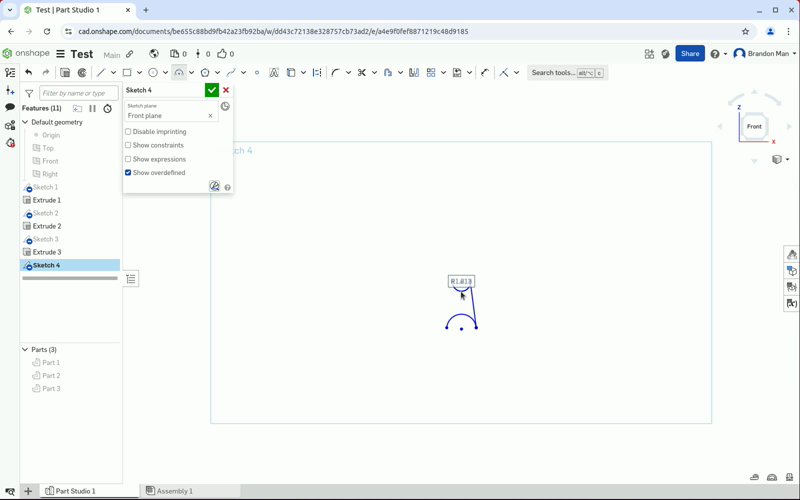
key(l)
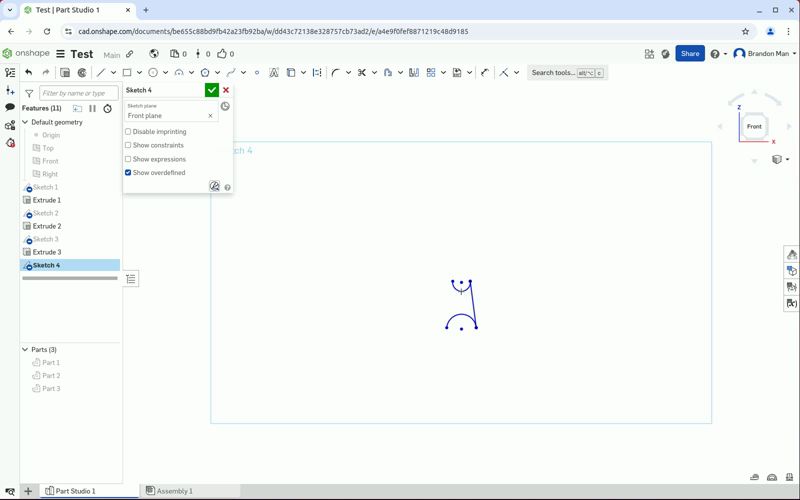
mouse_move(452, 281)
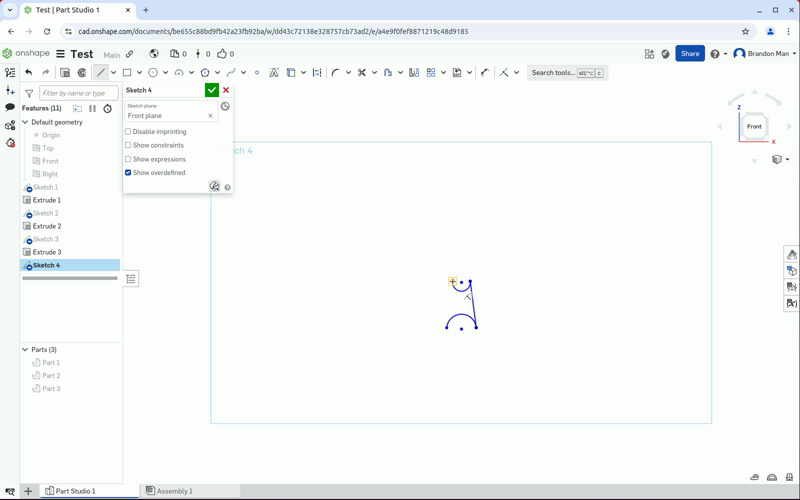
click(452, 281)
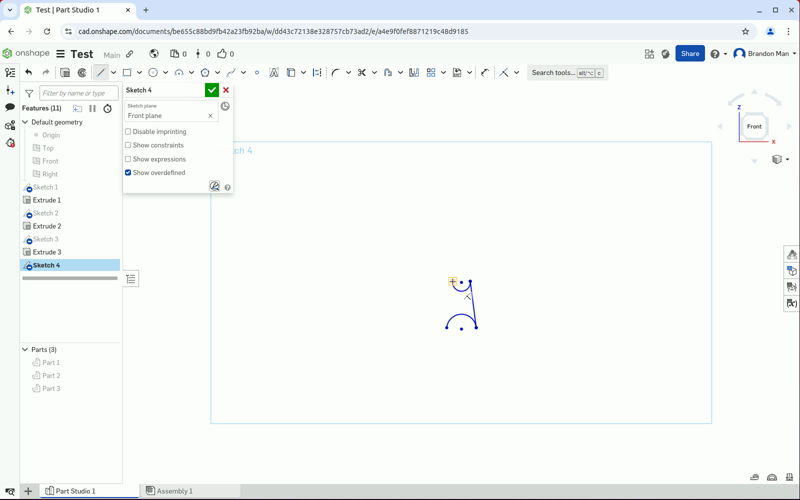
mouse_move(482, 281)
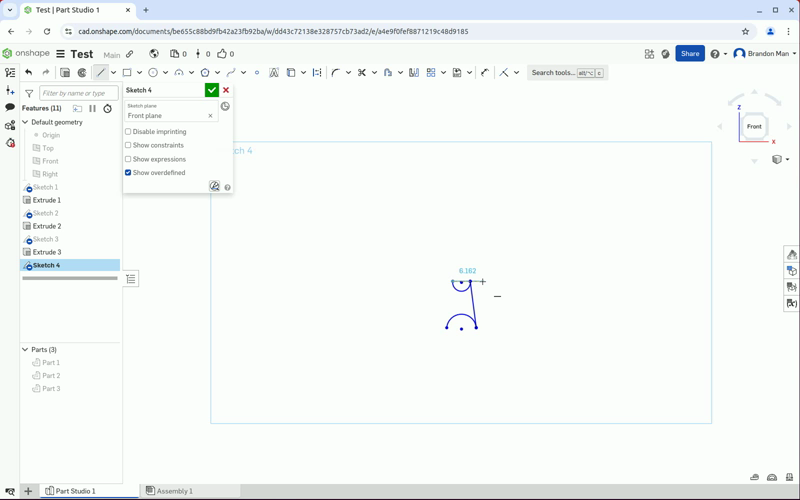
key_down(shift)
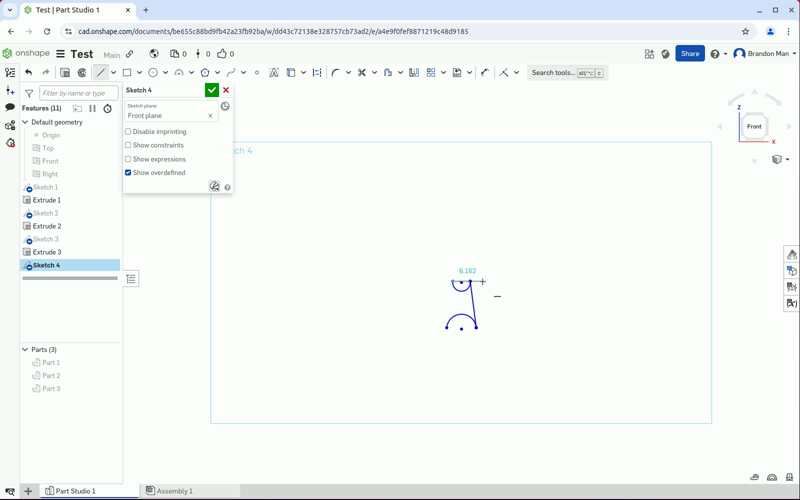
mouse_move(446, 327)
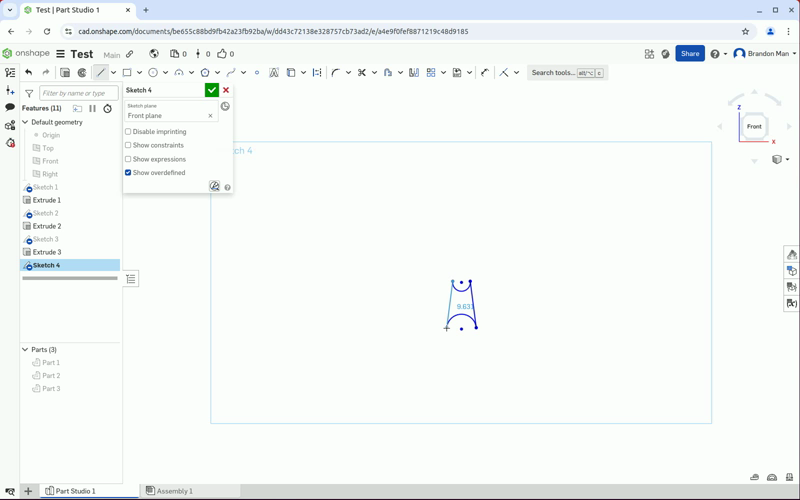
key_up(shift)
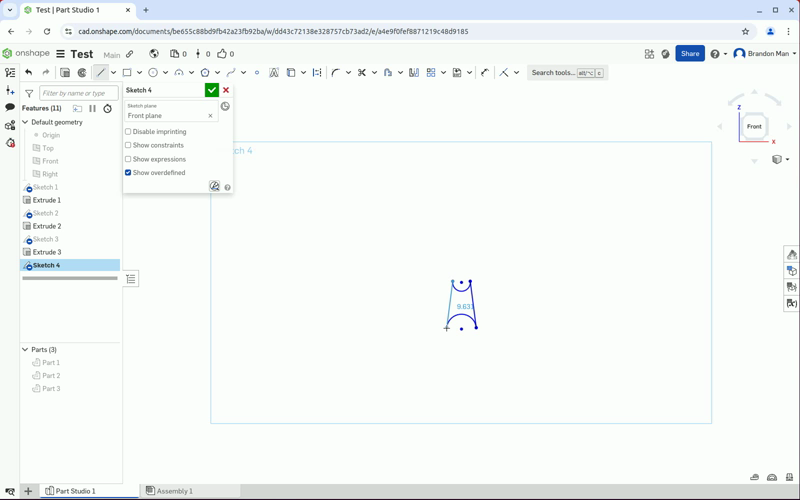
click(446, 327)
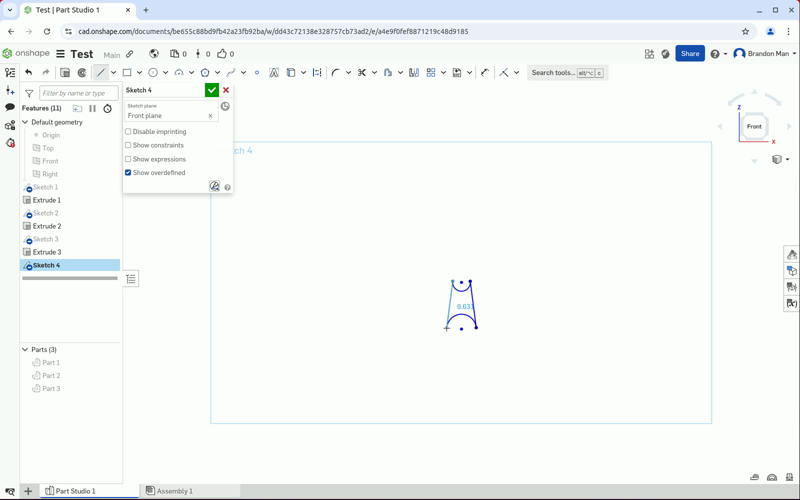
key(esc)
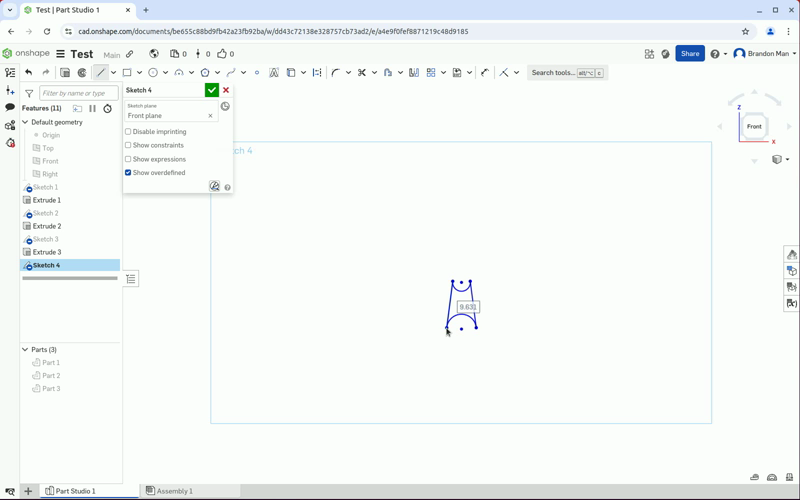
key(c)
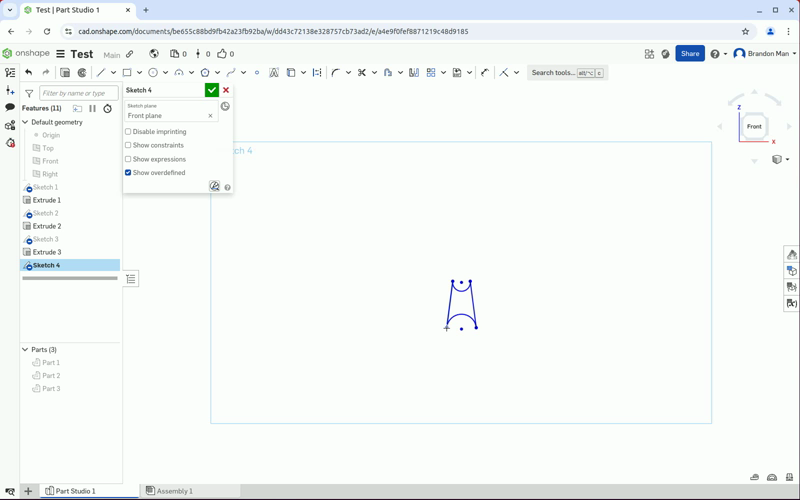
key_down(shift)
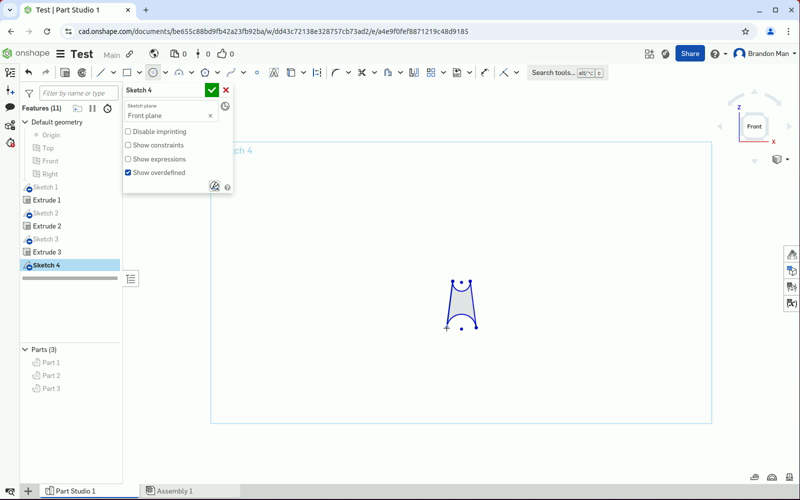
mouse_move(458, 295)
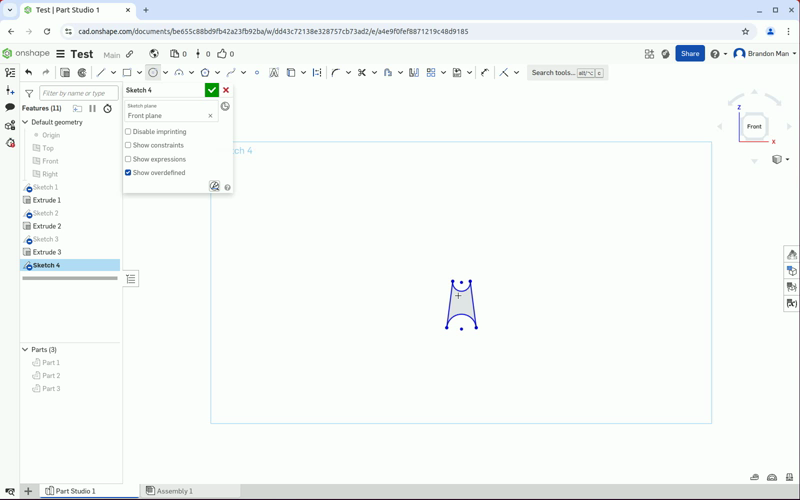
click(458, 295)
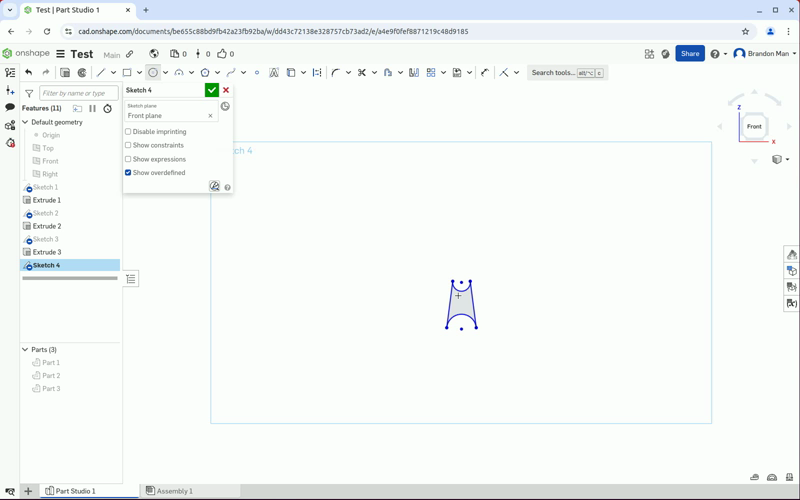
key_up(shift)
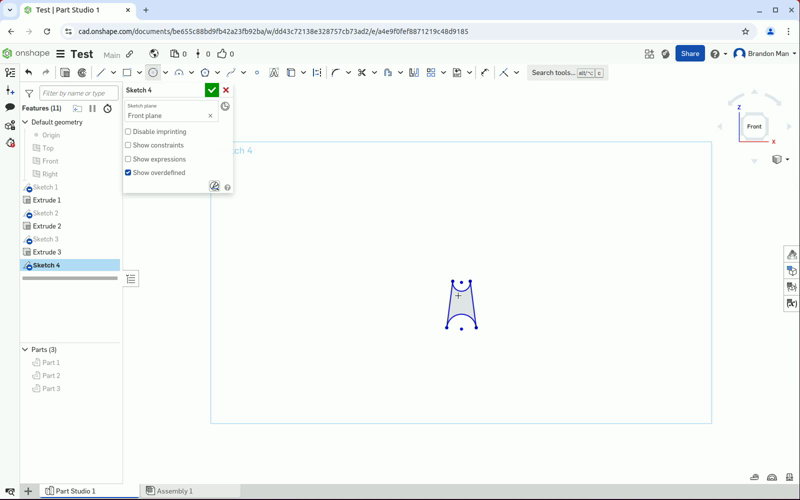
mouse_move(461, 295)
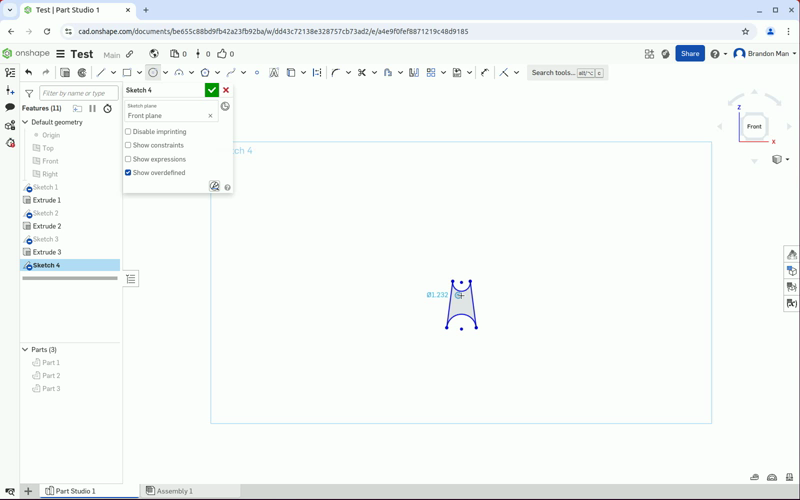
scroll(6)
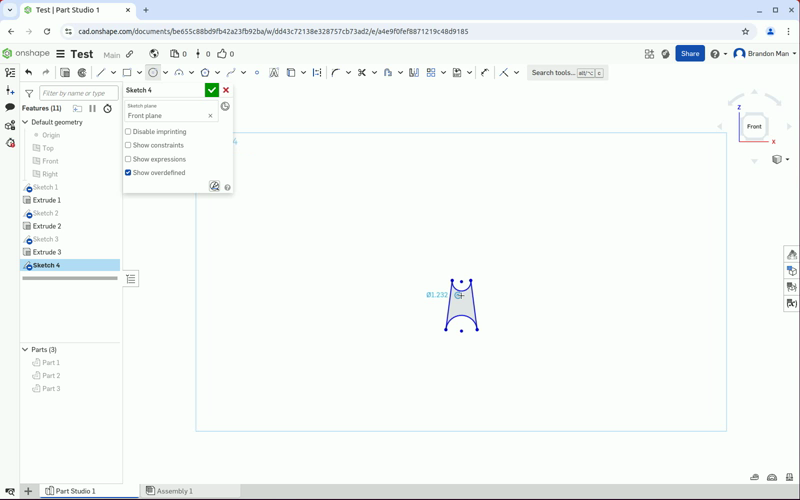
scroll(6)
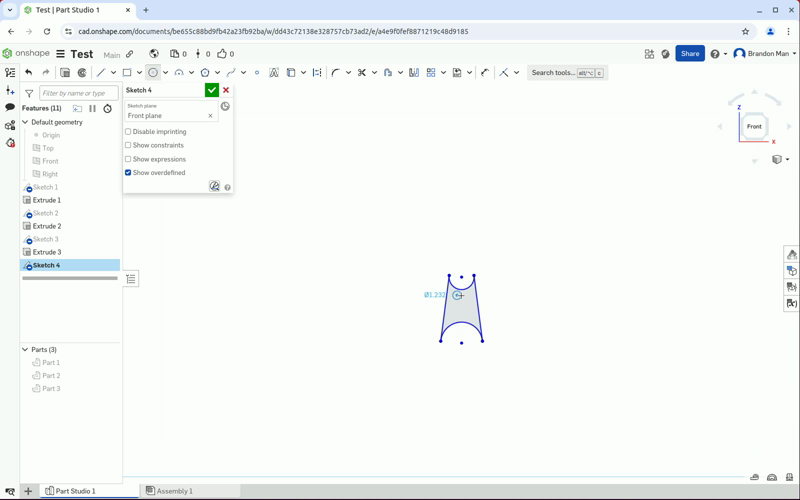
scroll(6)
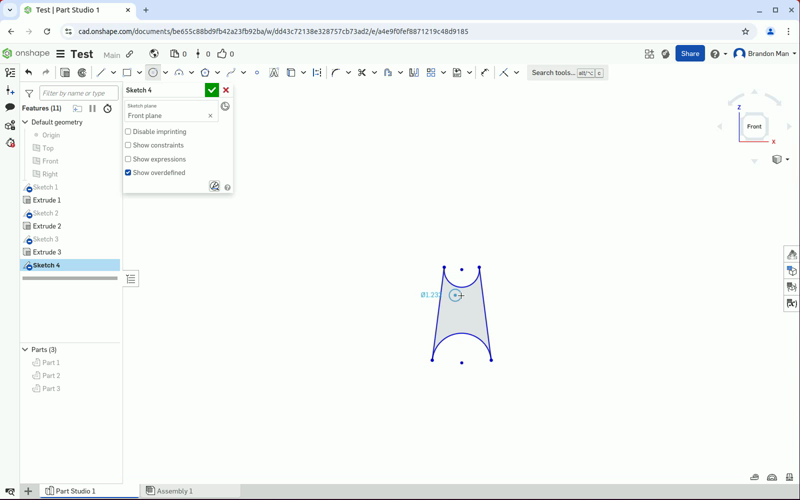
scroll(6)
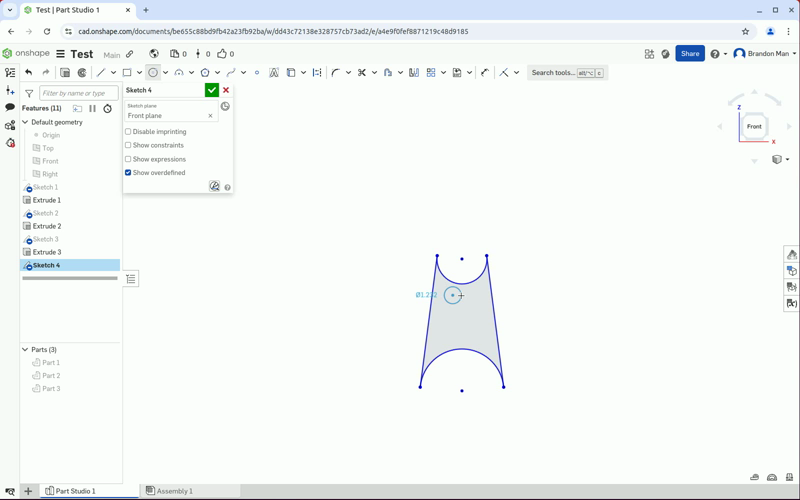
scroll(6)
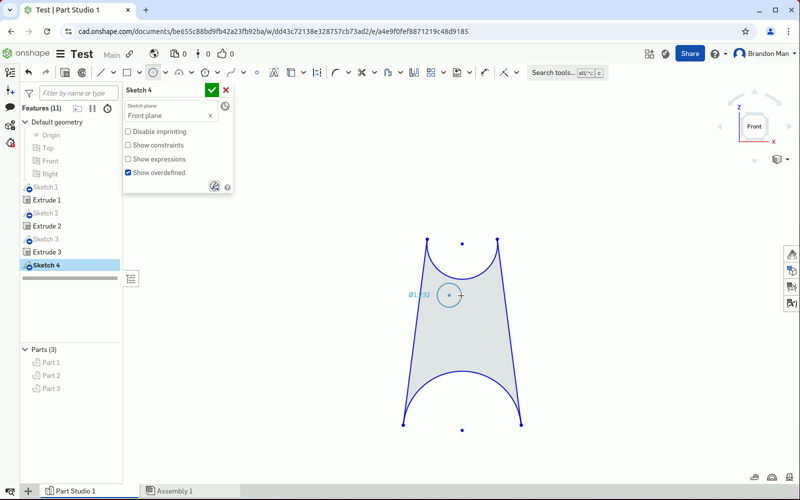
scroll(6)
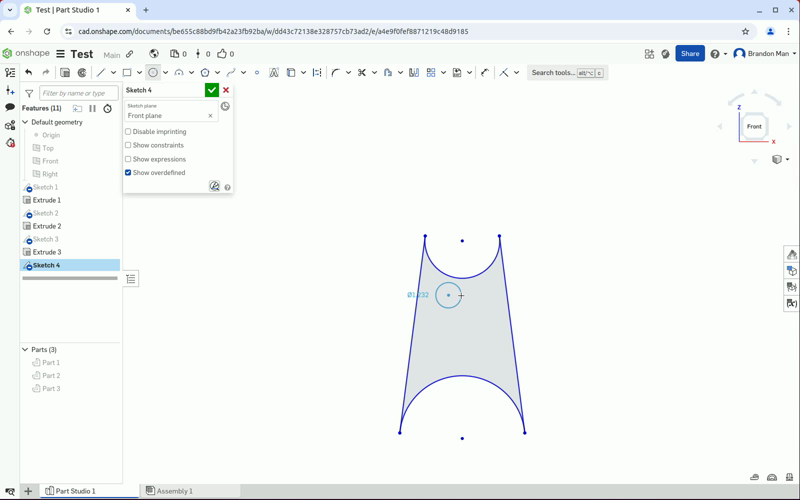
scroll(6)
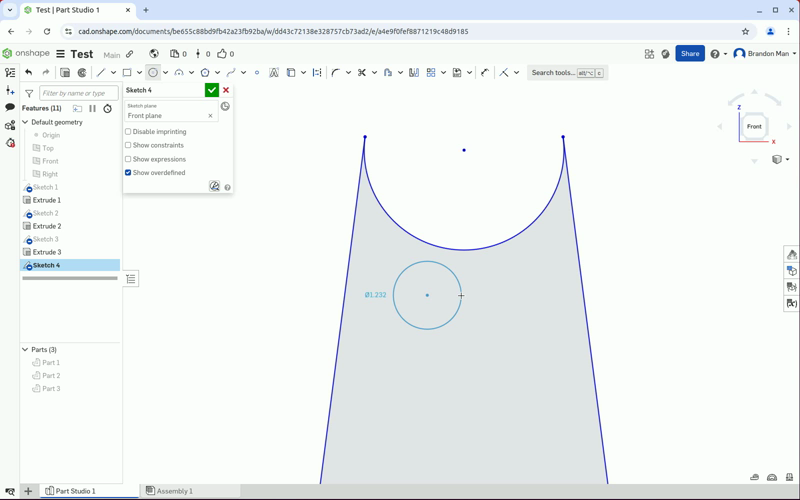
click(461, 295)
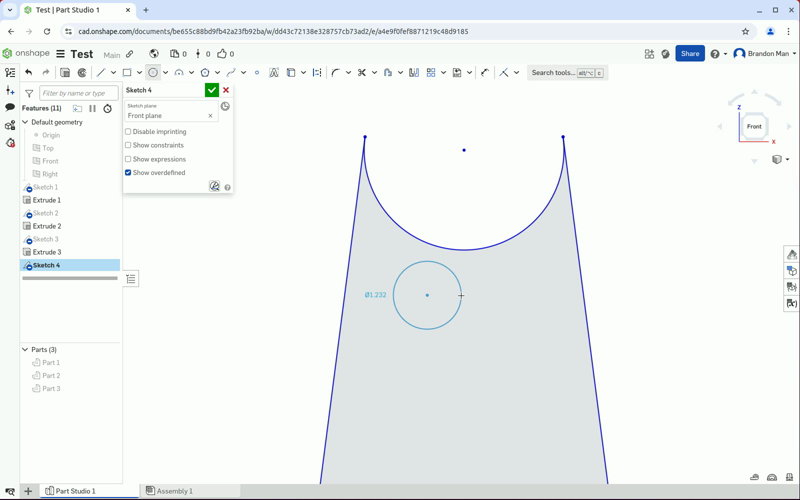
scroll(-6)
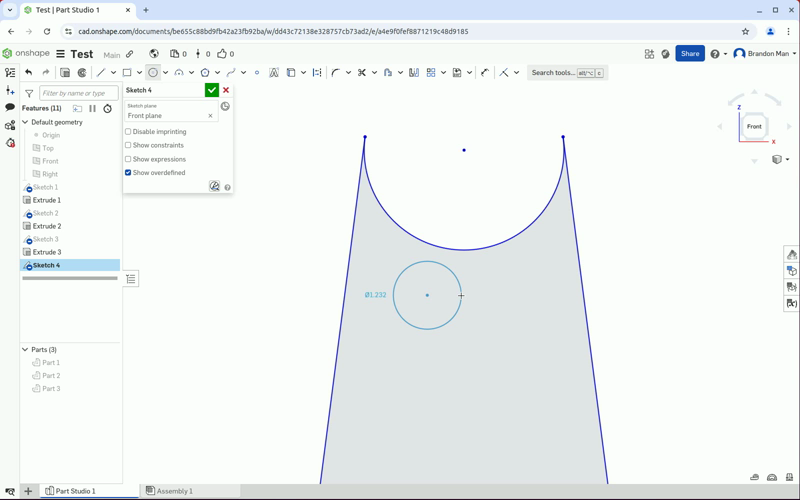
scroll(-6)
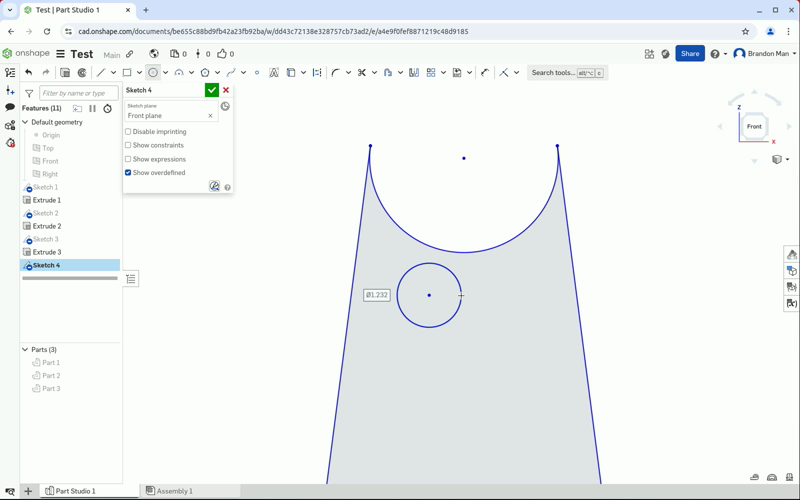
scroll(-6)
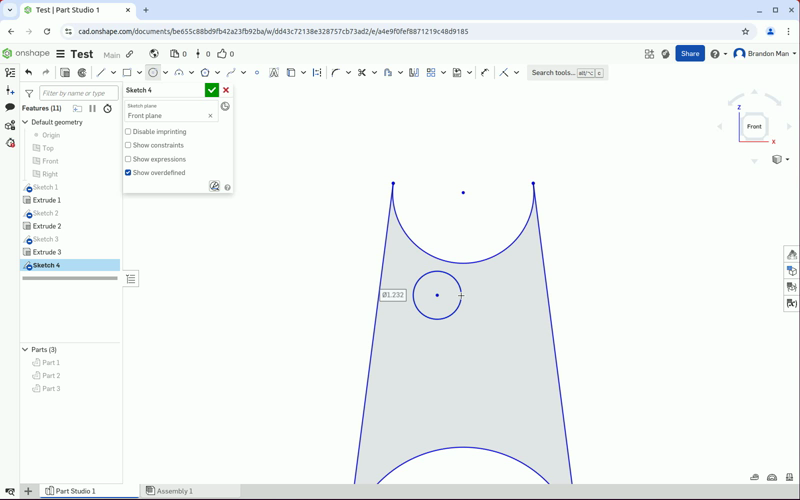
scroll(-6)
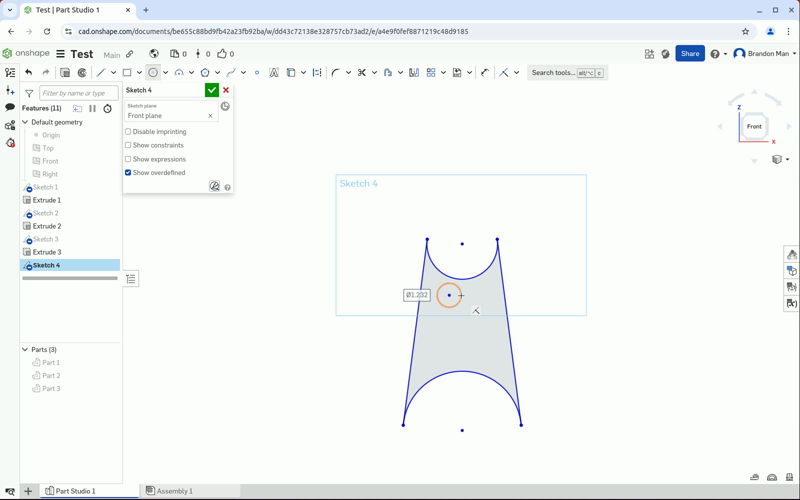
scroll(-6)
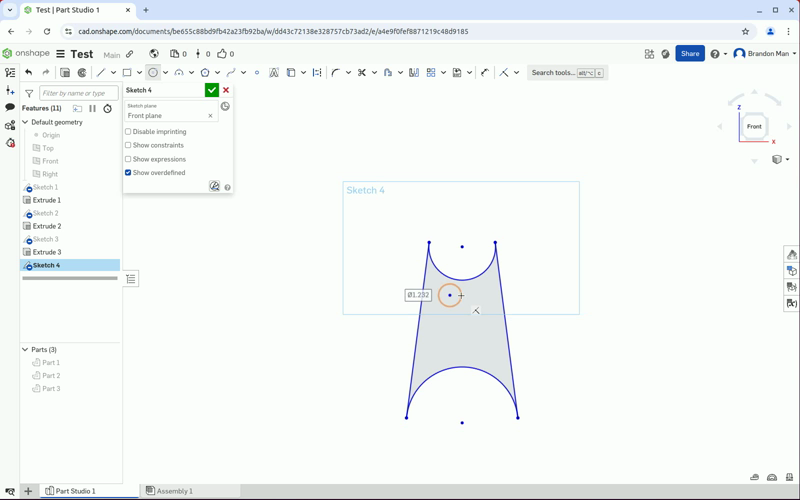
scroll(-6)
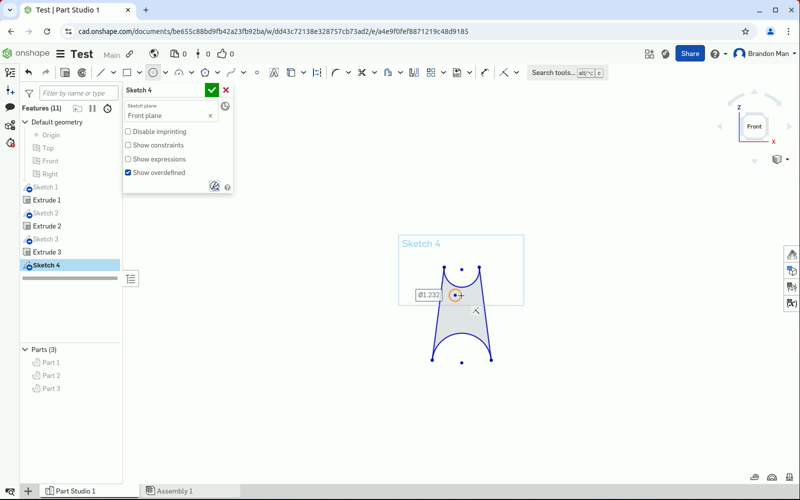
scroll(-6)
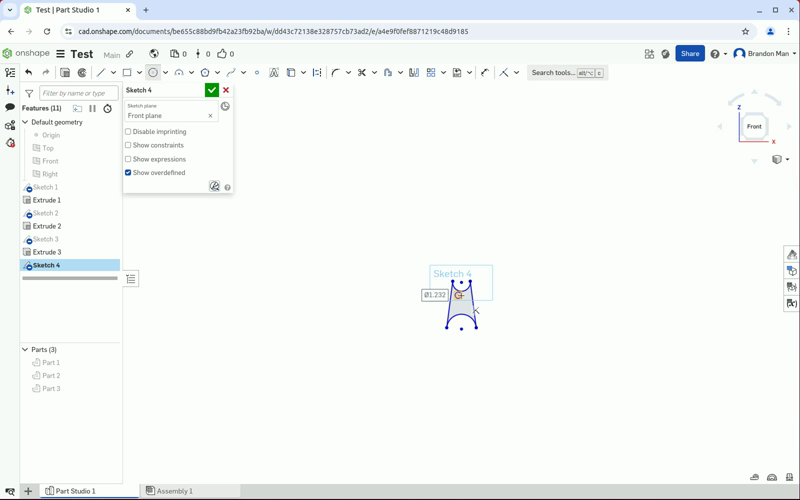
key(esc)
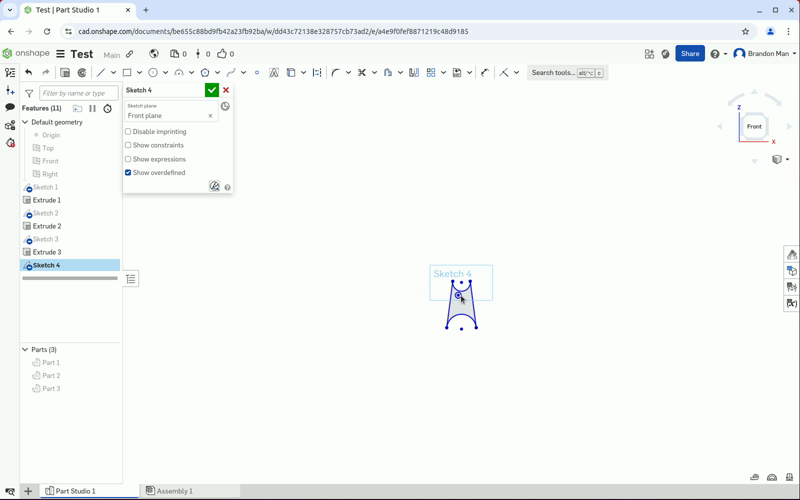
mouse_move(464, 306)
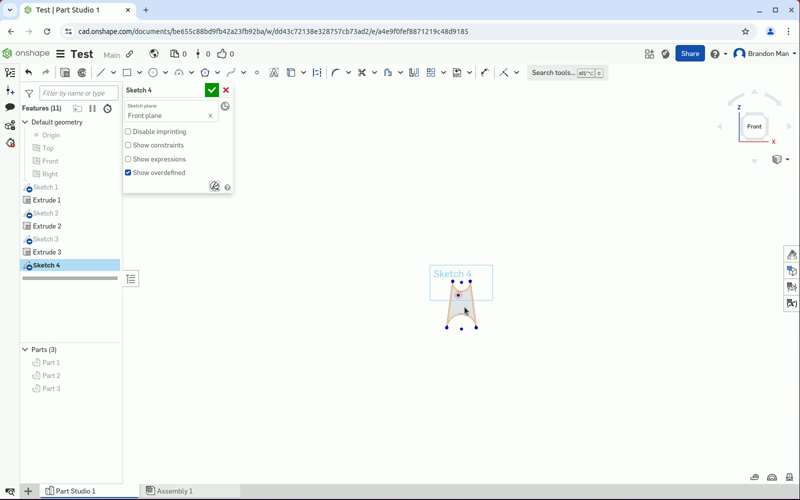
scroll(6)
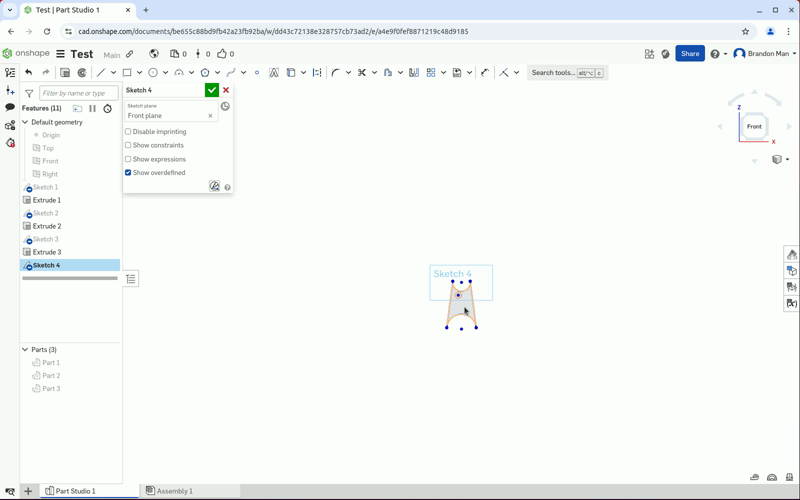
scroll(6)
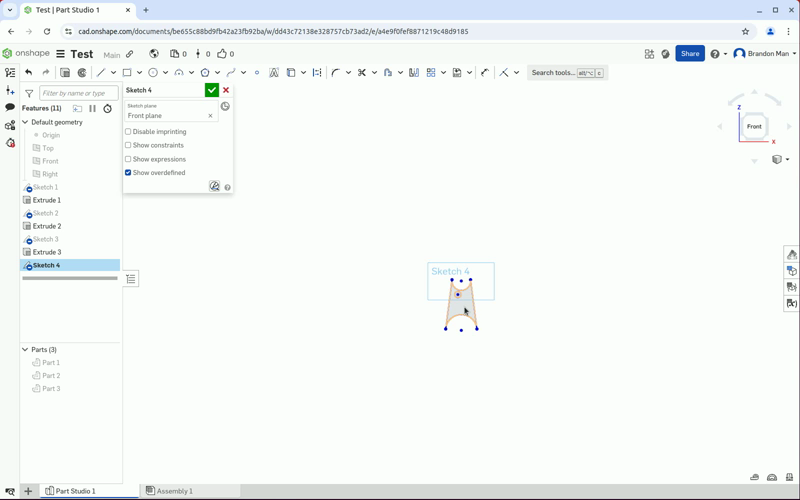
scroll(6)
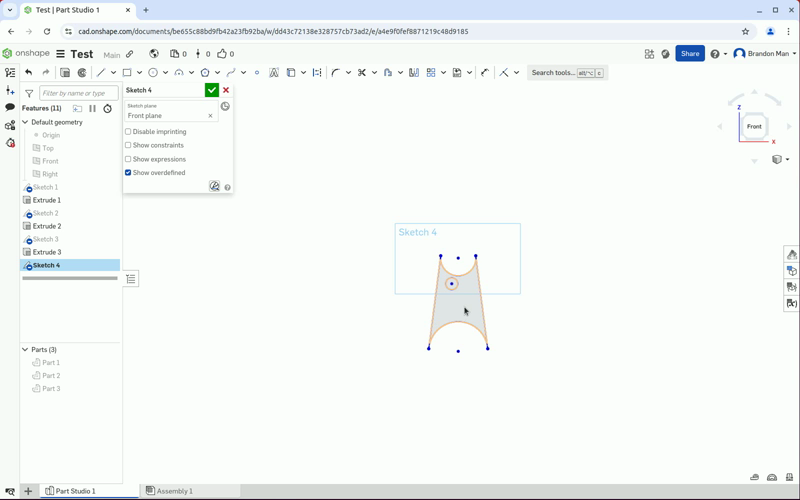
scroll(6)
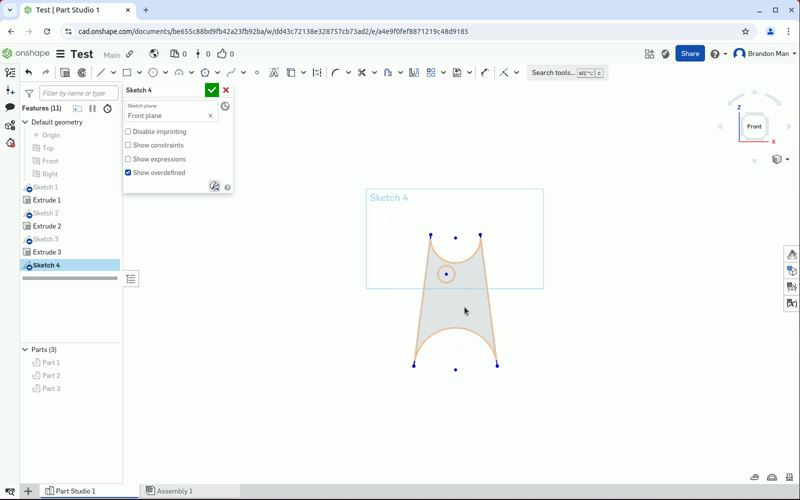
scroll(6)
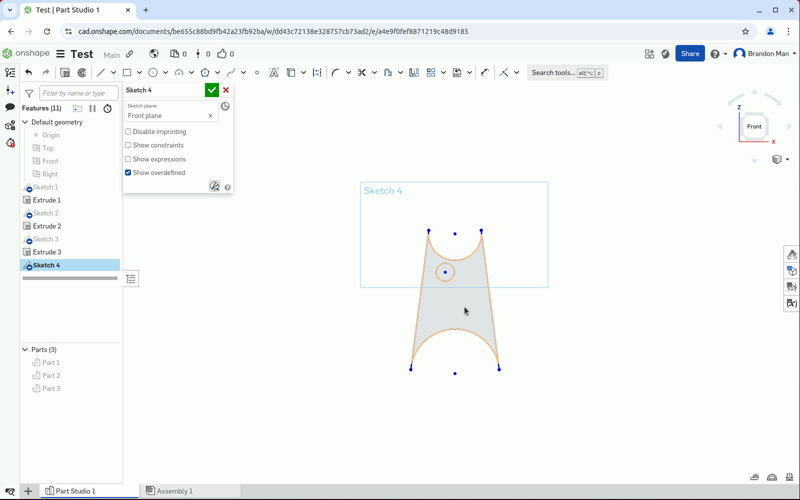
scroll(6)
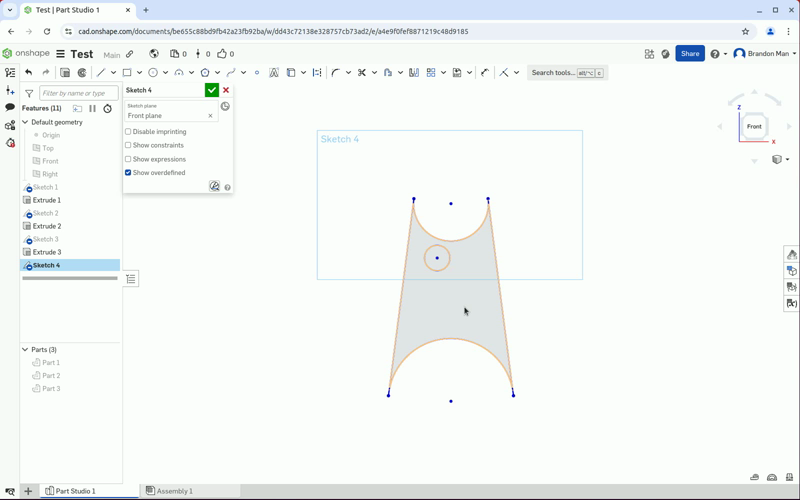
scroll(6)
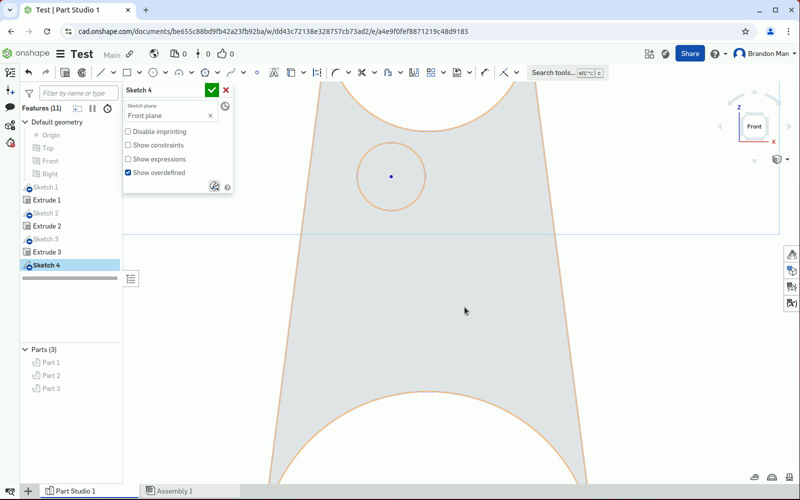
click(464, 306)
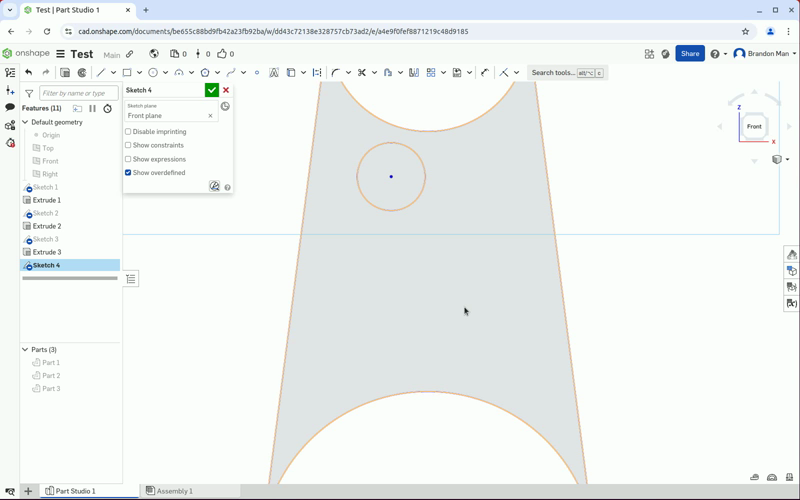
scroll(-6)
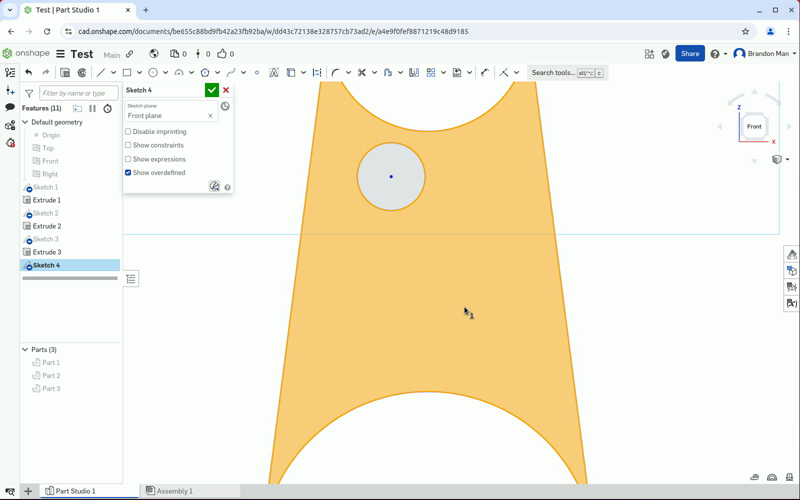
scroll(-6)
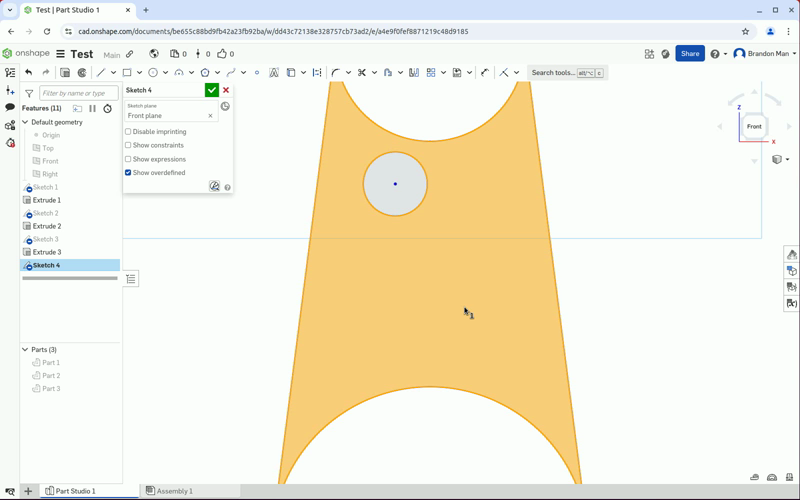
scroll(-6)
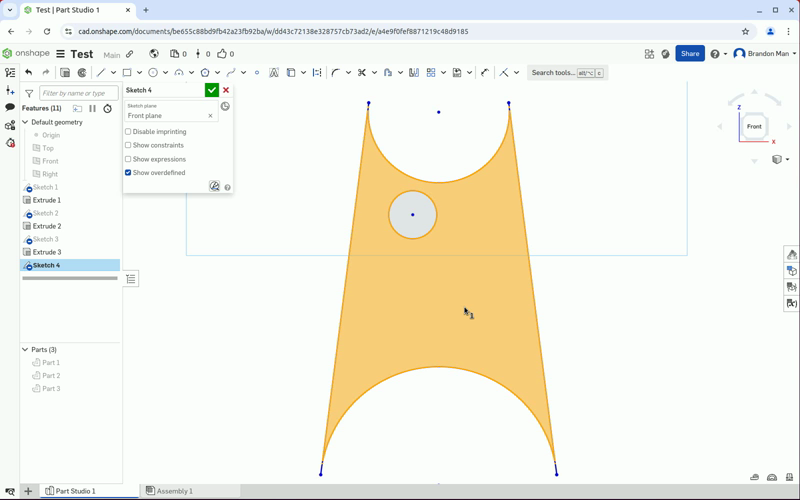
scroll(-6)
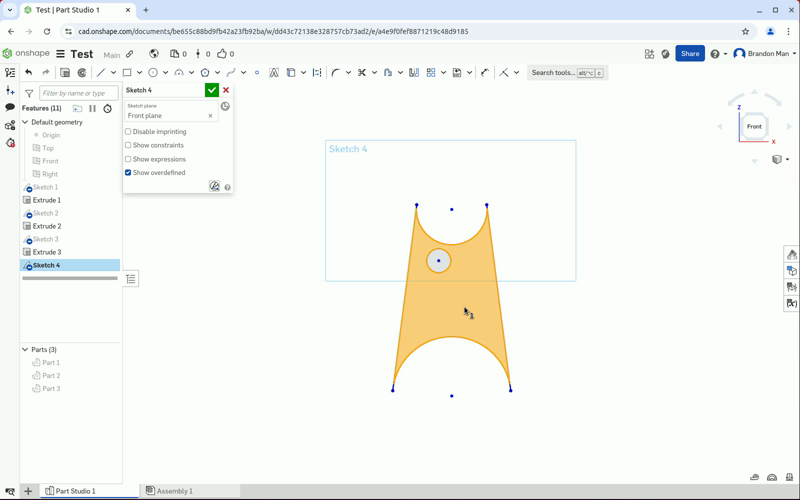
scroll(-6)
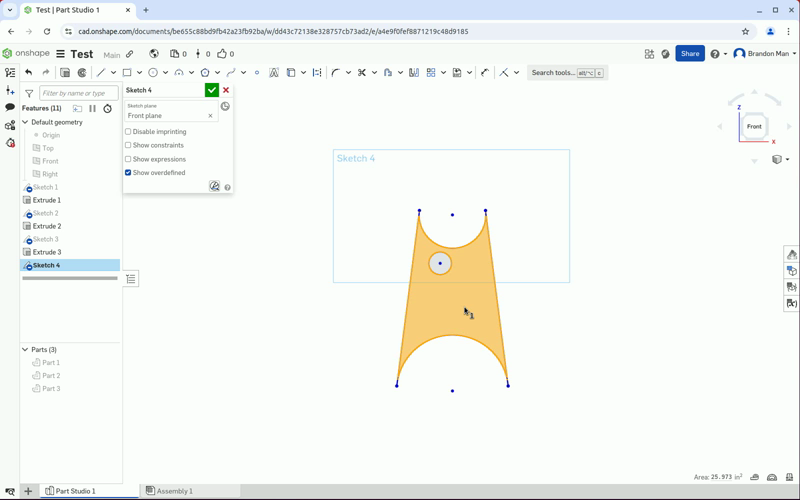
scroll(-6)
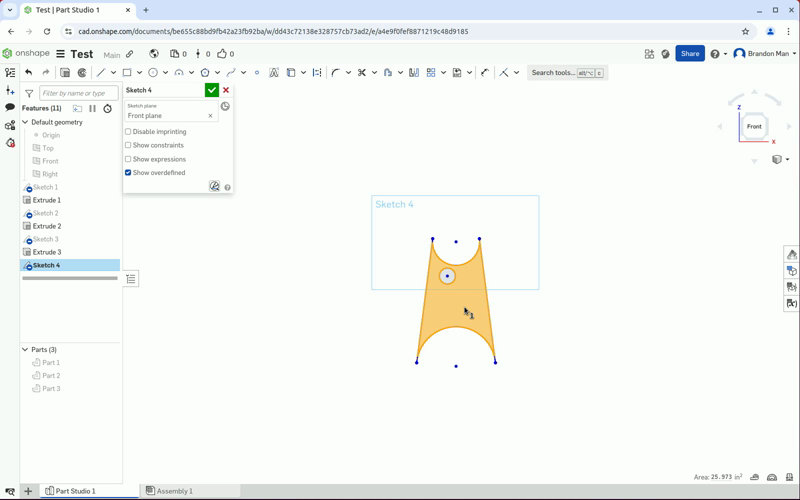
scroll(-6)
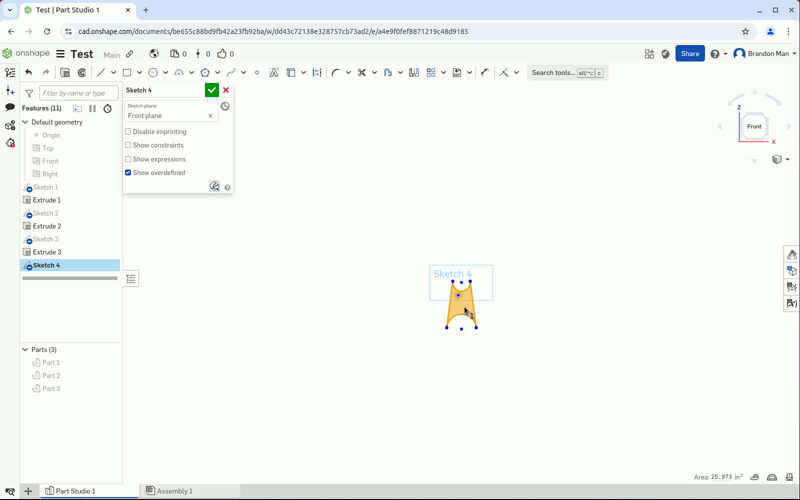
mouse_move(73, 352)
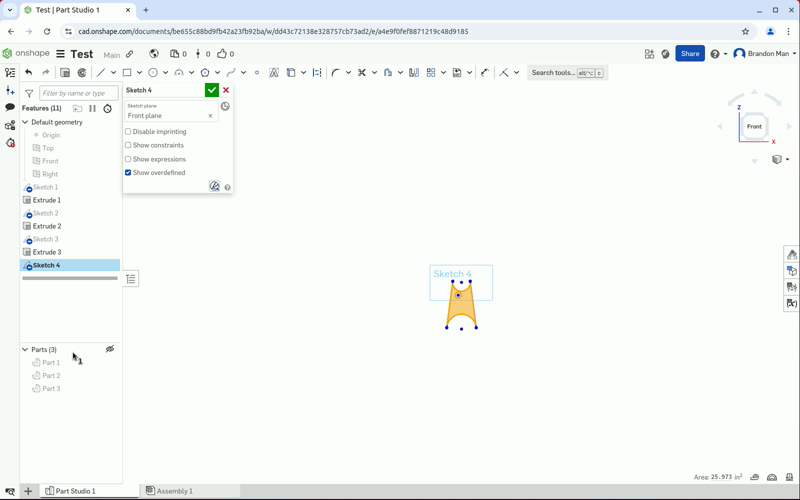
key(shift+y)
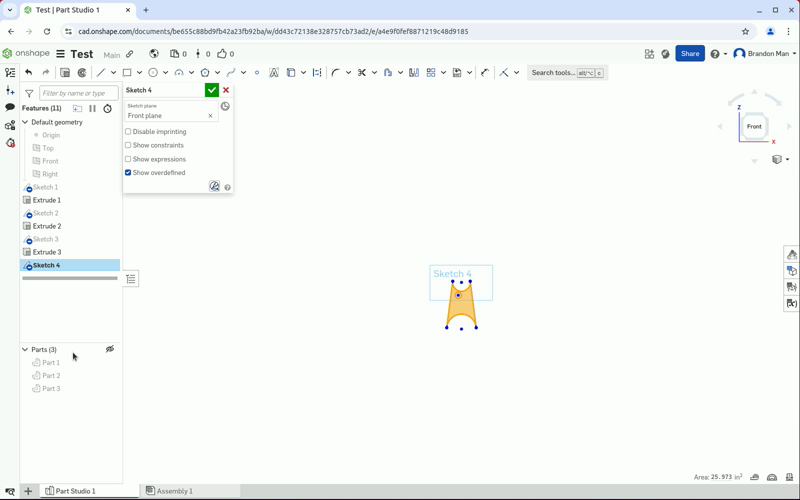
key(shift+e)
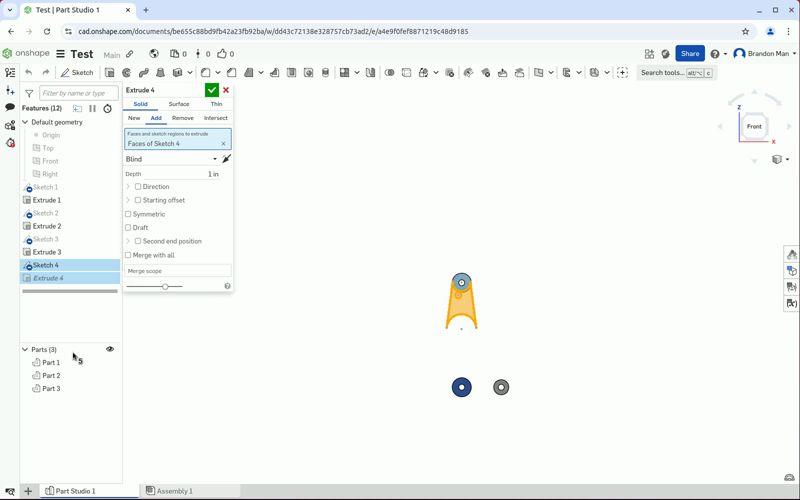
mouse_move(143, 106)
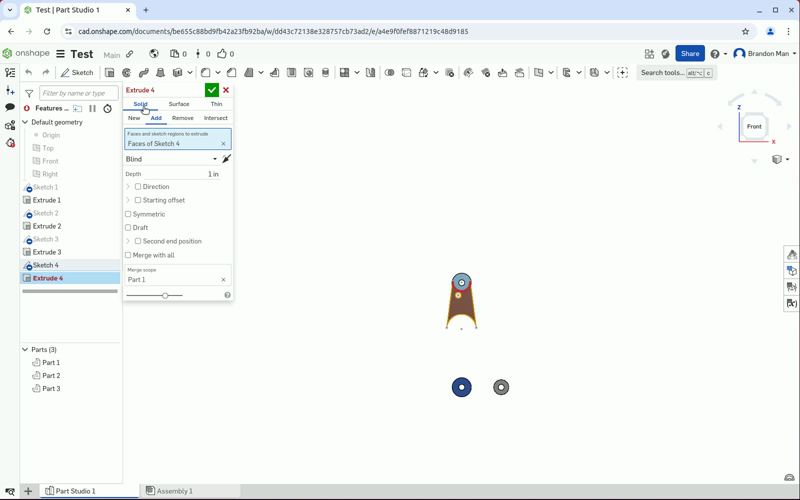
click(143, 106)
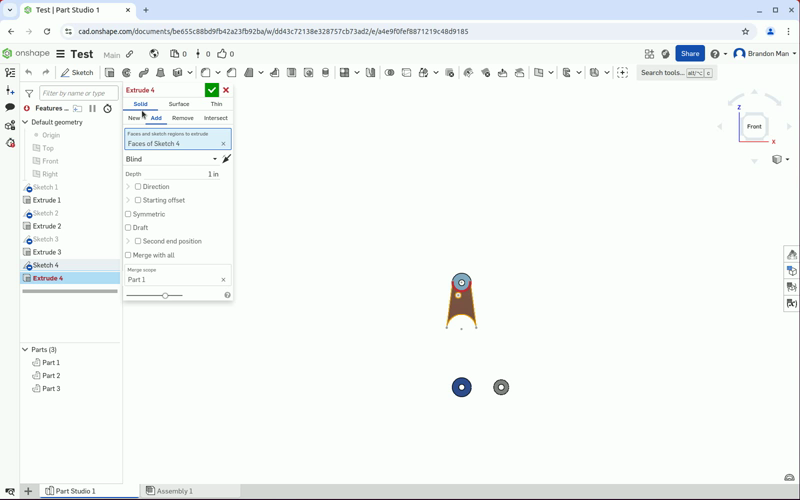
mouse_move(137, 120)
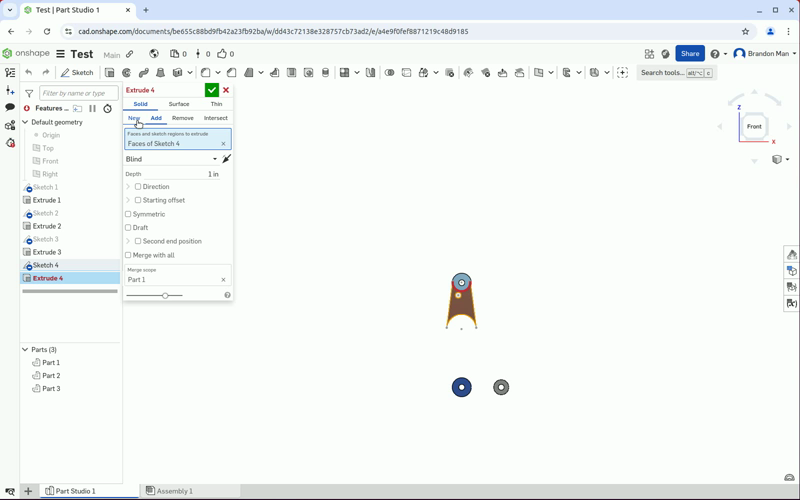
click(137, 120)
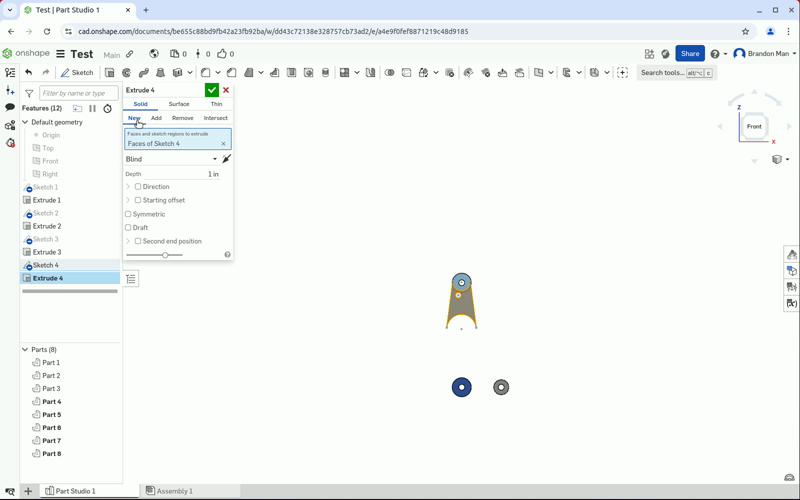
key(tab, 4)
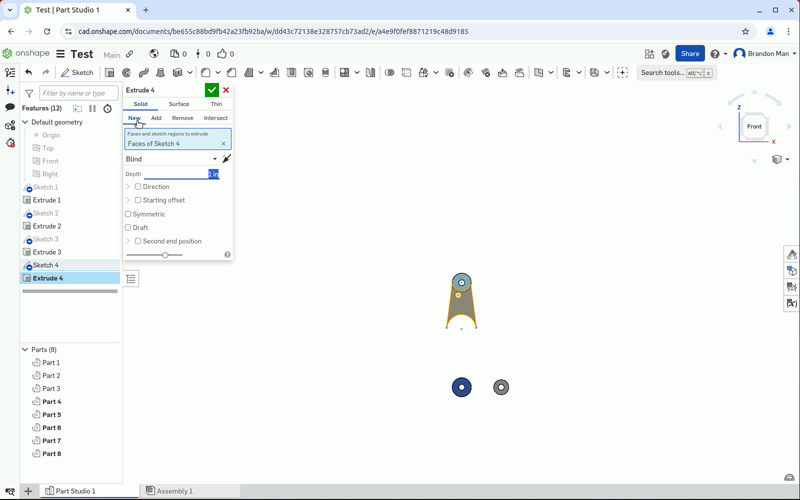
text(0.481)
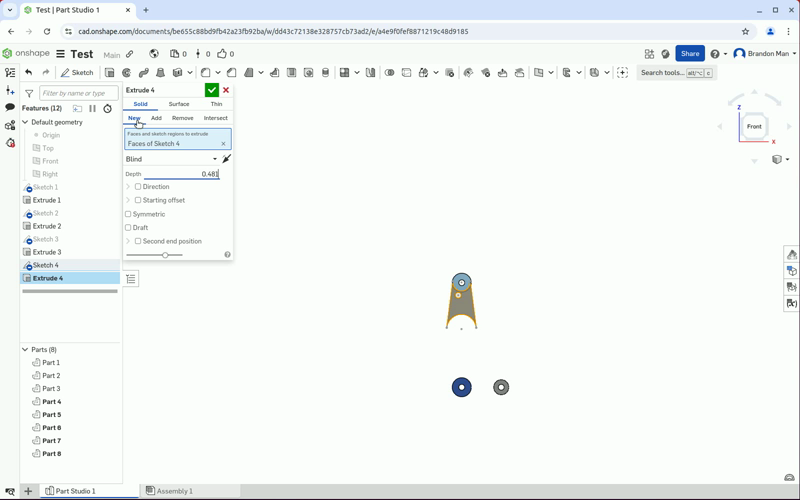
key(enter)
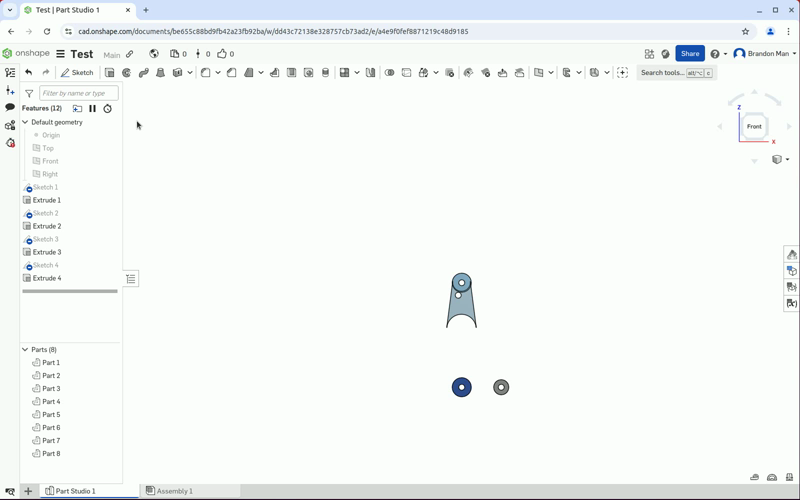
key(shift+h)
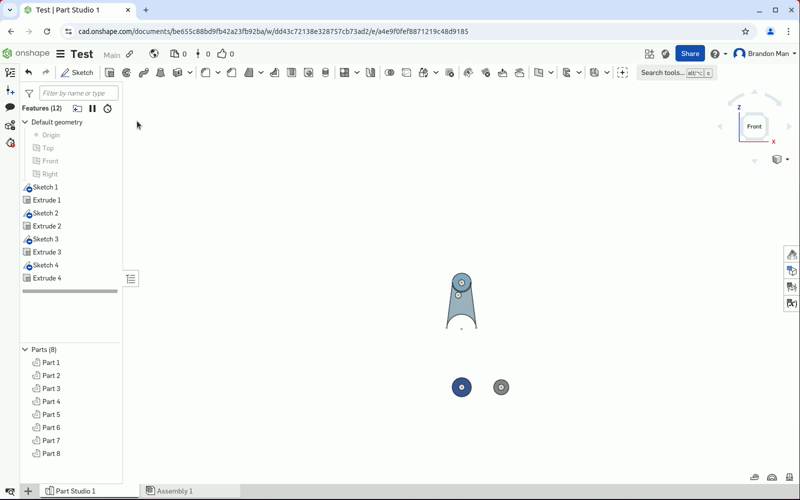
key(shift+h)
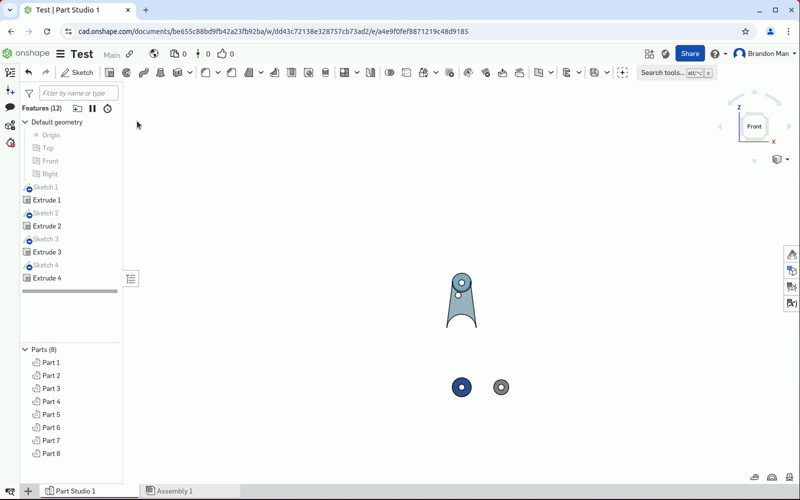
mouse_move(73, 189)
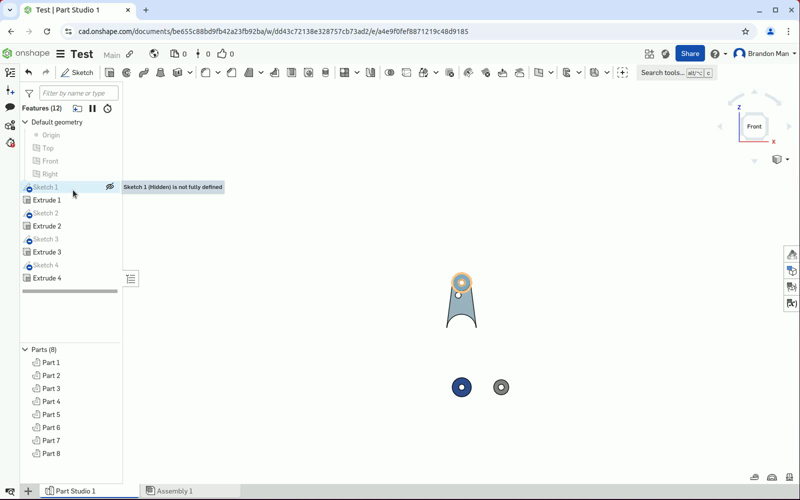
click(73, 189)
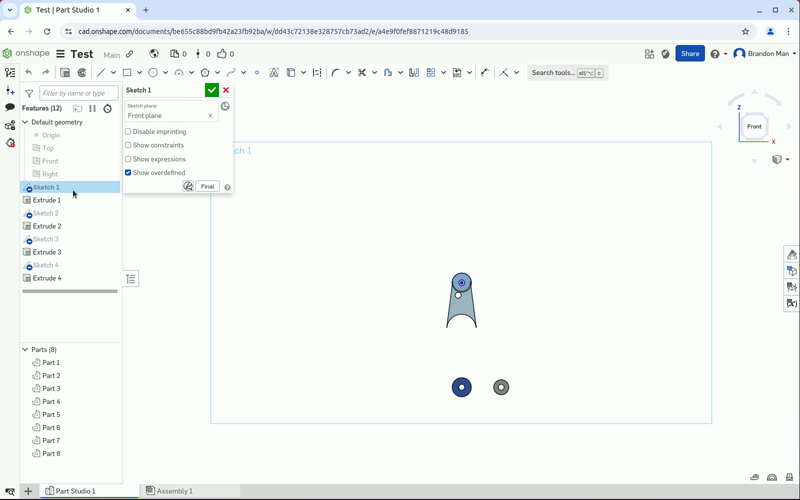
mouse_move(229, 92)
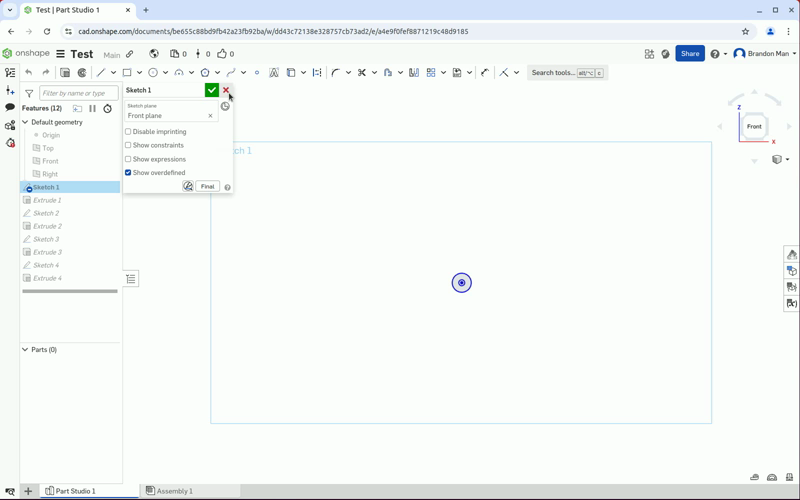
click(229, 92)
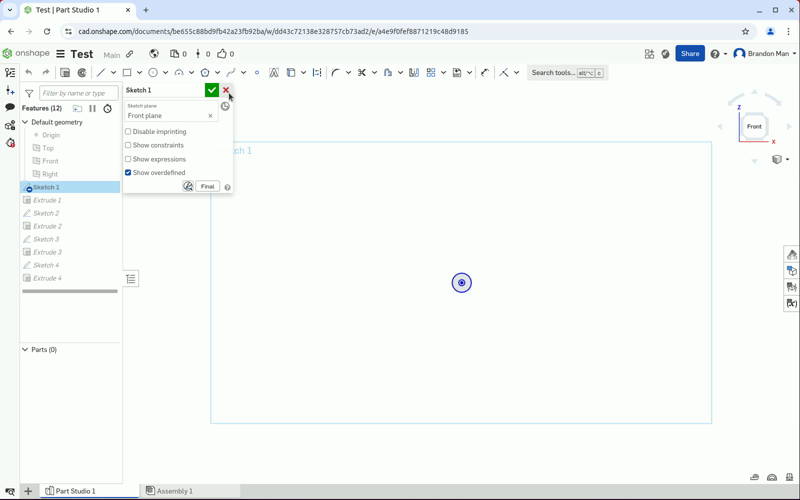
key(shift+s)
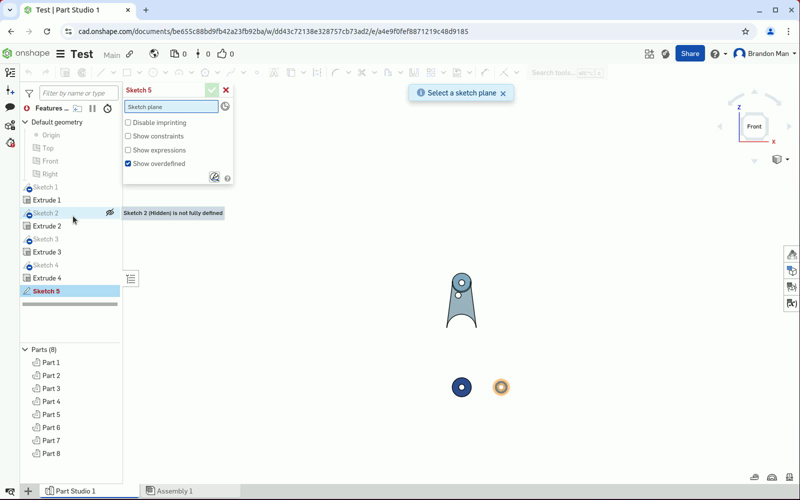
scroll(3)
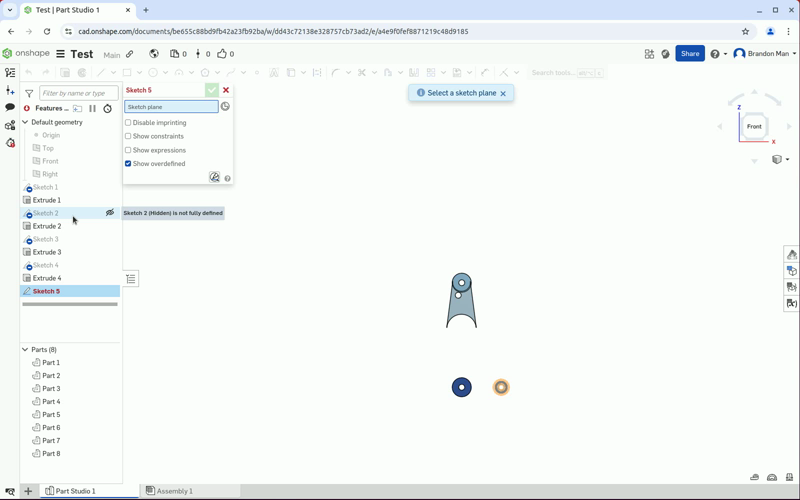
mouse_move(73, 163)
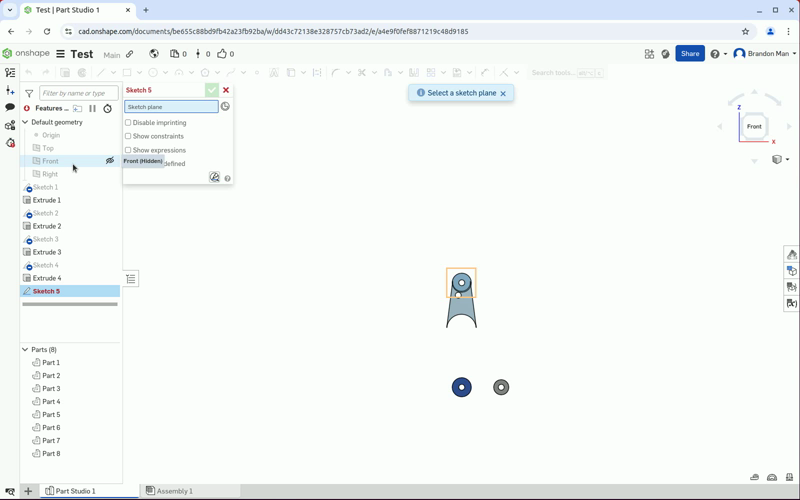
click(73, 163)
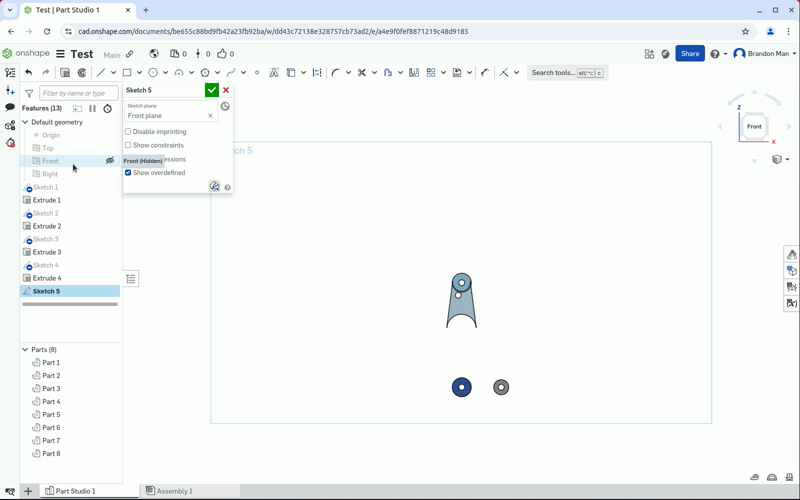
mouse_move(73, 352)
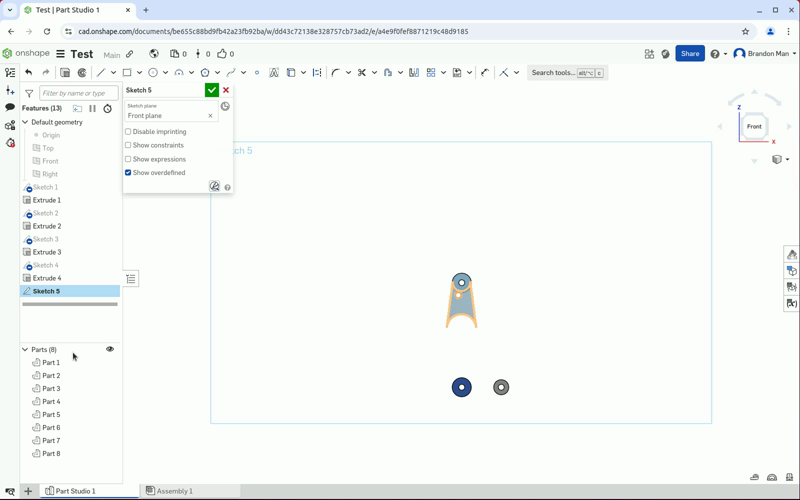
key(y)
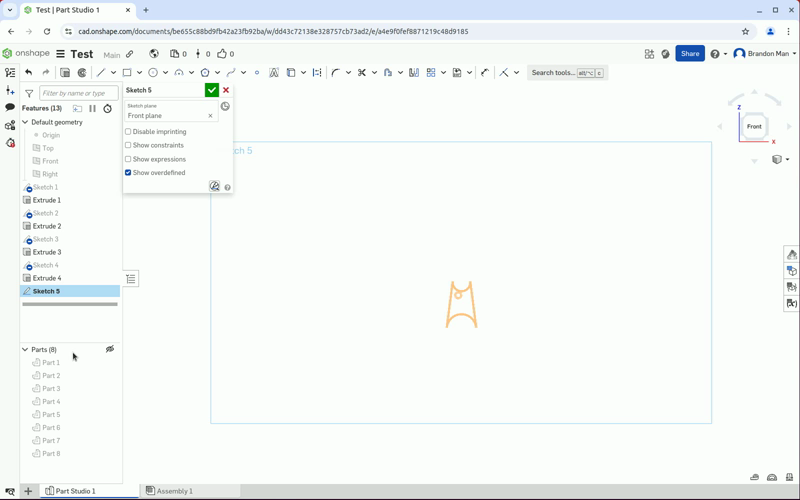
key(l)
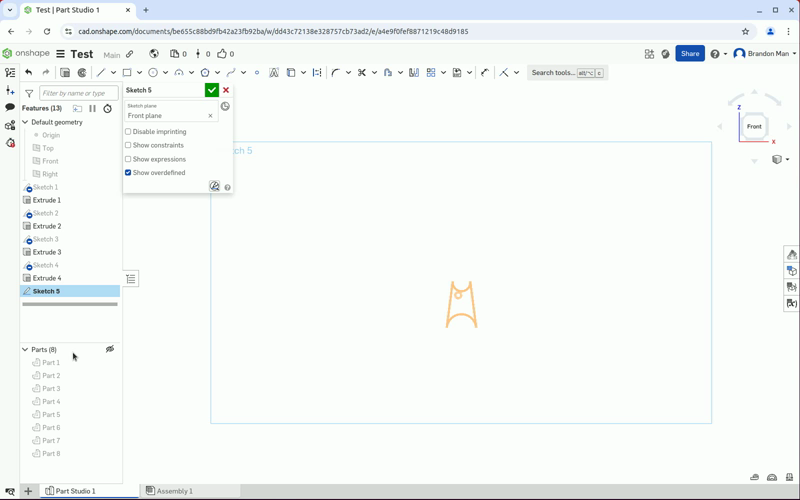
key_down(shift)
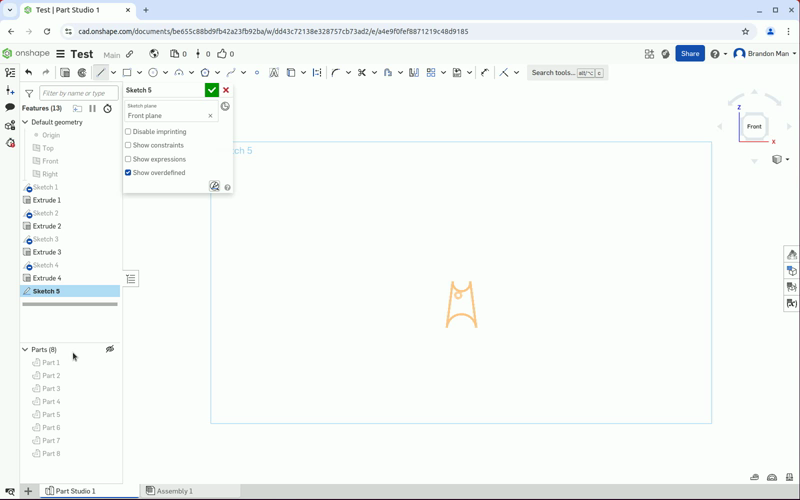
mouse_move(446, 330)
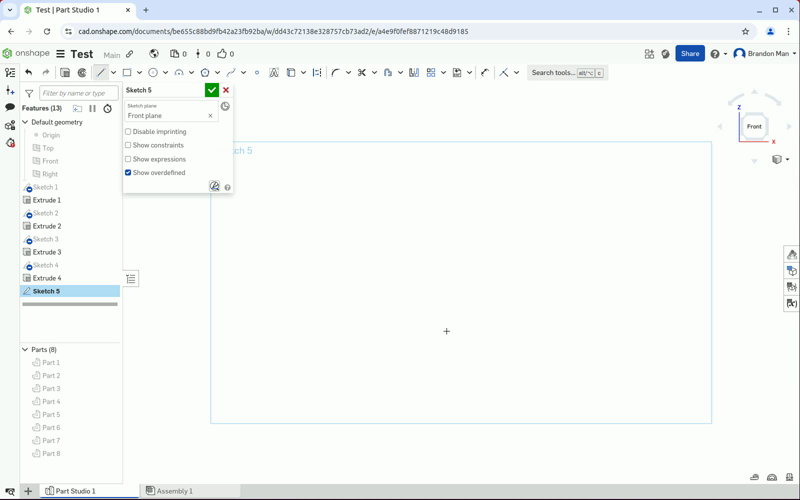
click(446, 330)
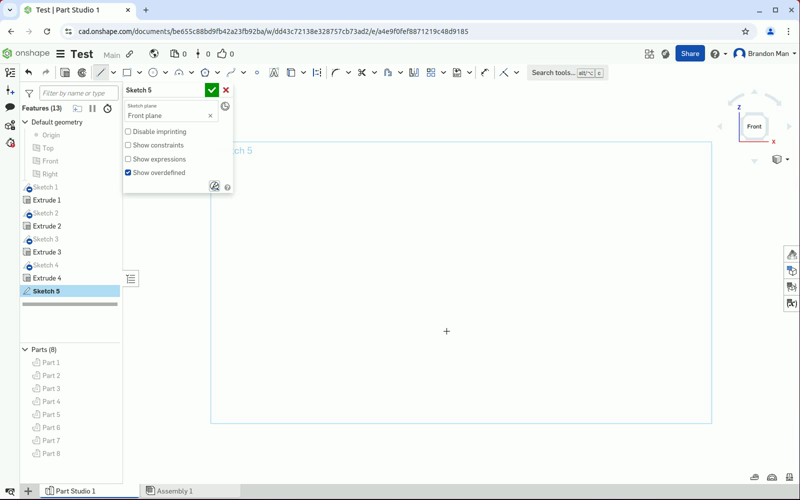
key_up(shift)
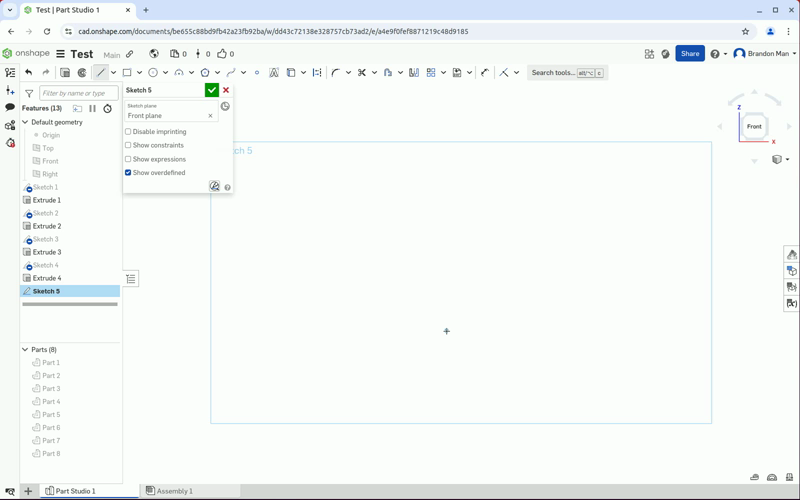
key_down(shift)
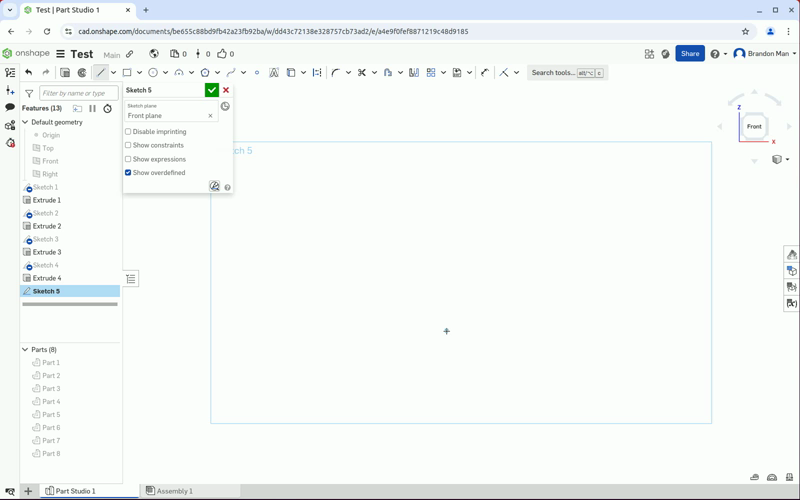
mouse_move(476, 330)
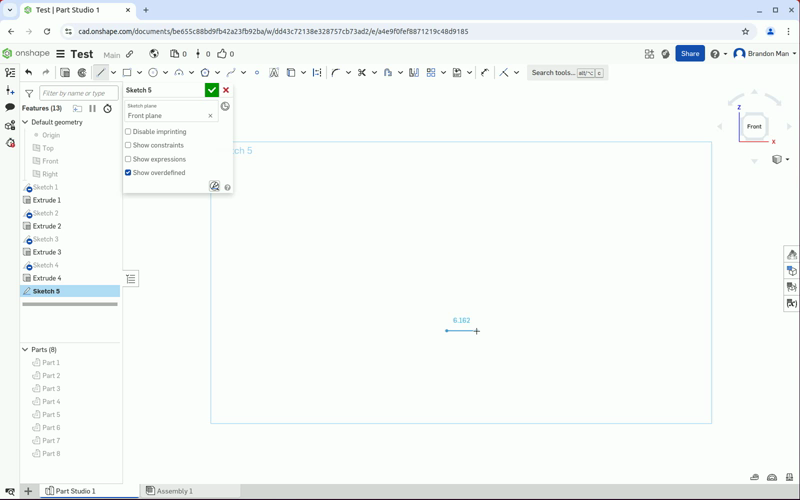
mouse_move(452, 388)
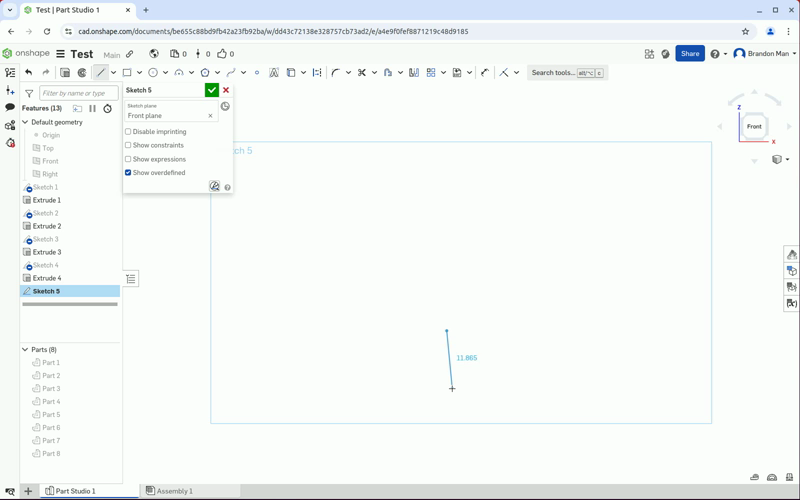
click(452, 388)
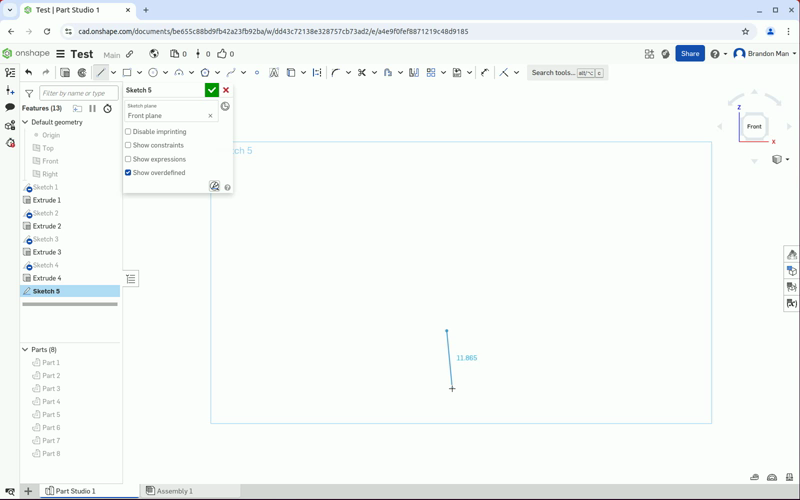
key_up(shift)
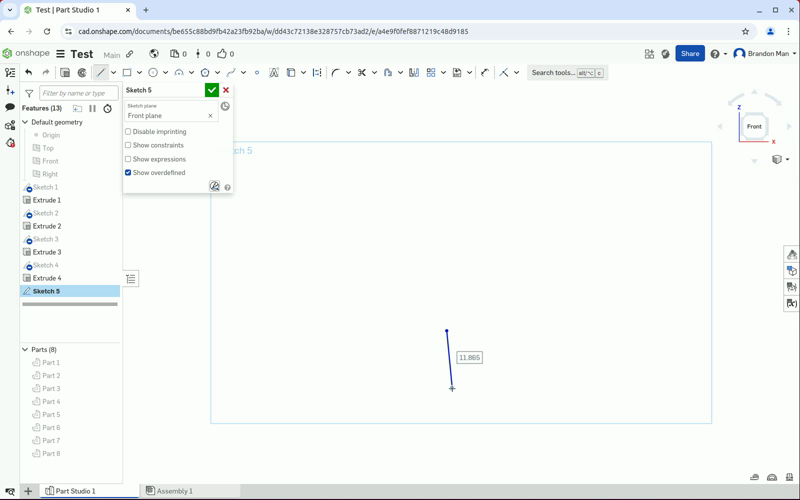
key(esc)
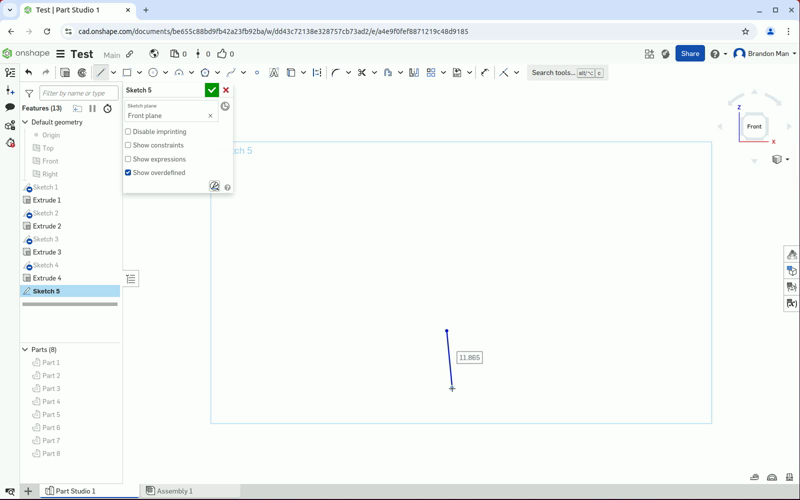
key(a)
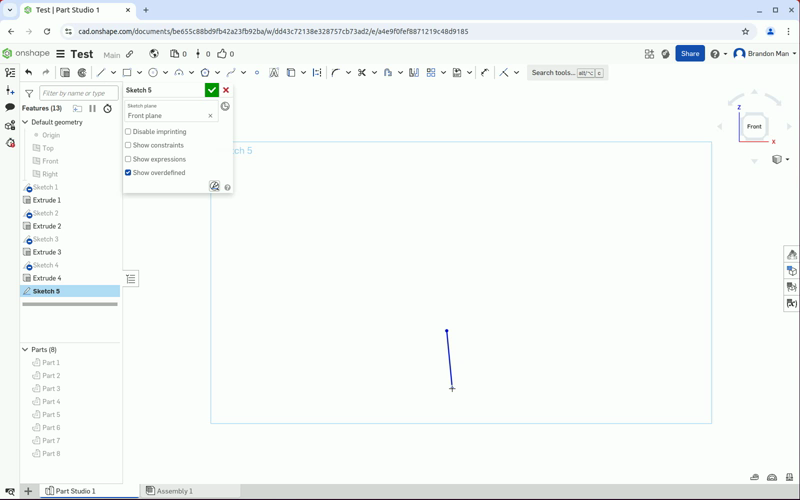
mouse_move(452, 388)
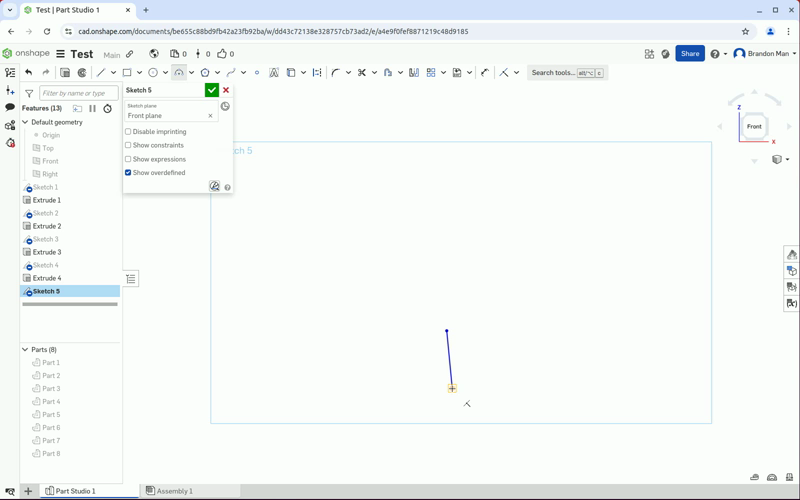
click(452, 388)
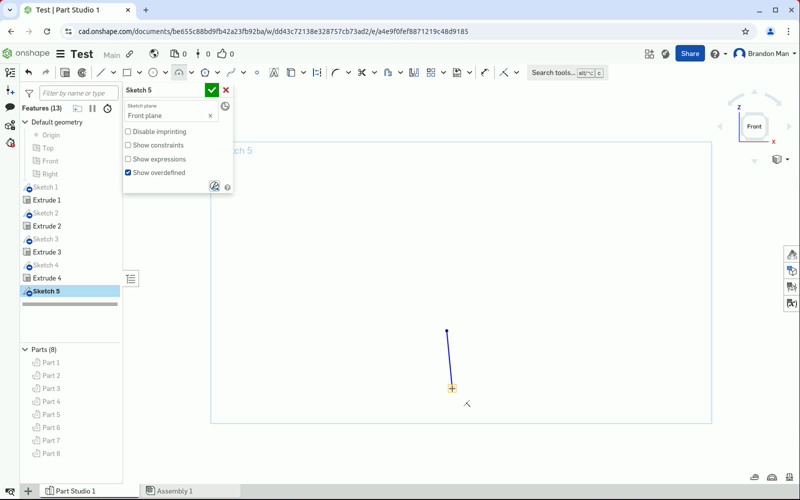
key_down(shift)
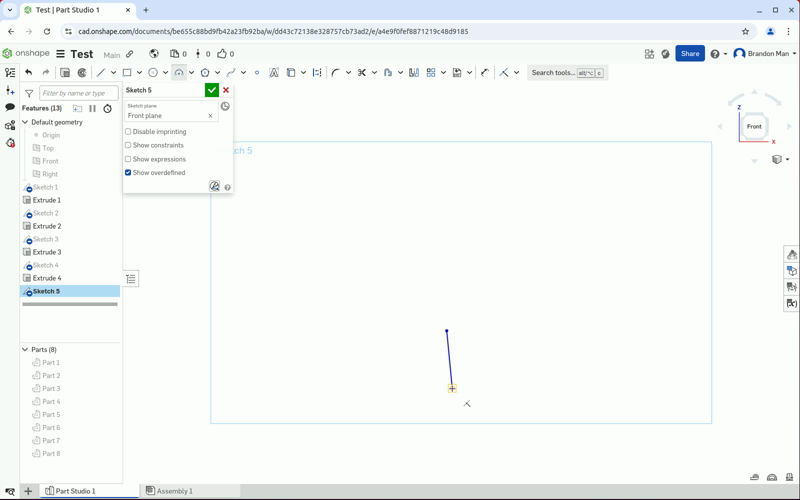
mouse_move(461, 395)
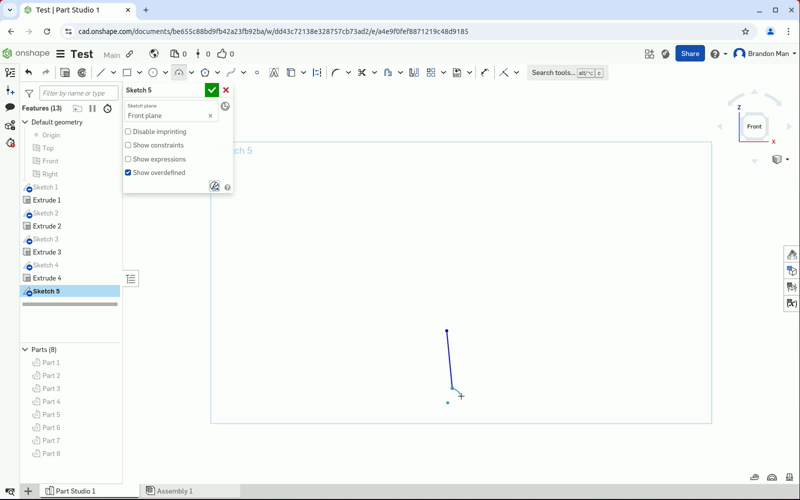
click(461, 395)
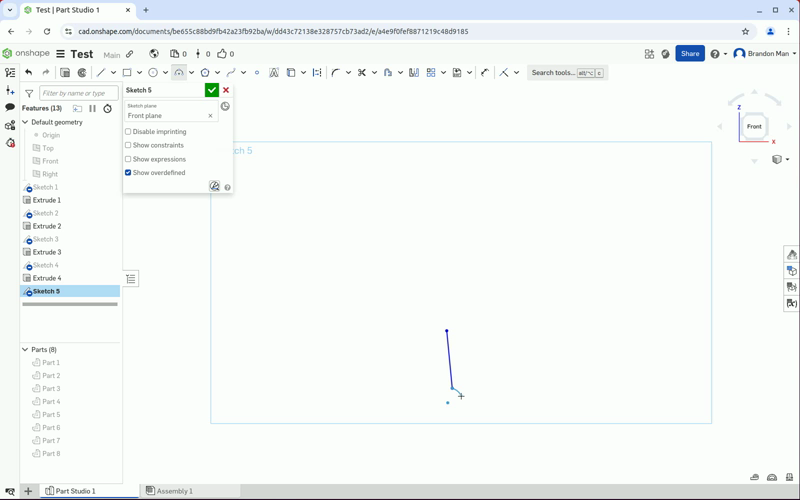
mouse_move(466, 380)
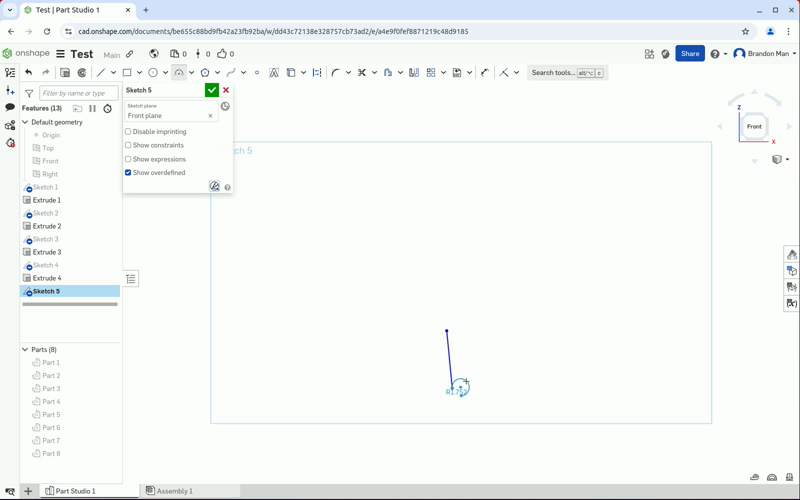
click(466, 380)
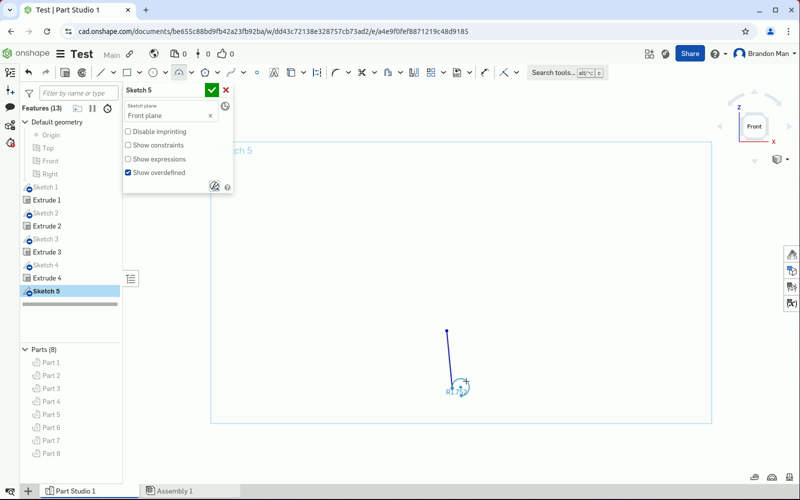
key_up(shift)
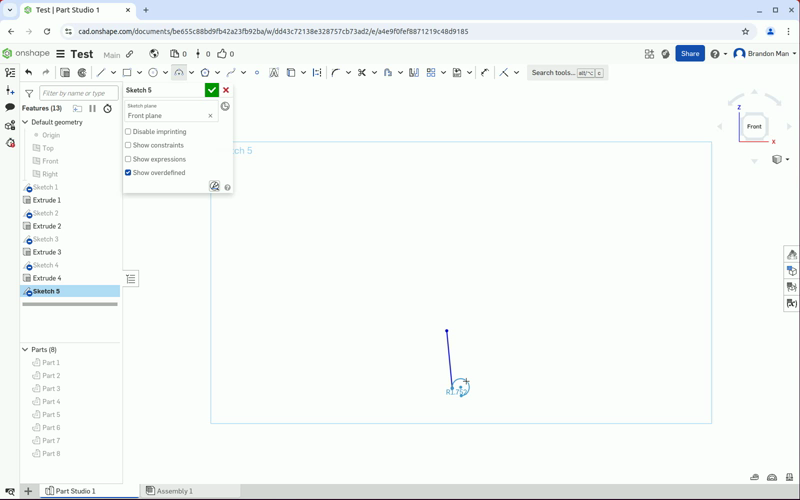
key(esc)
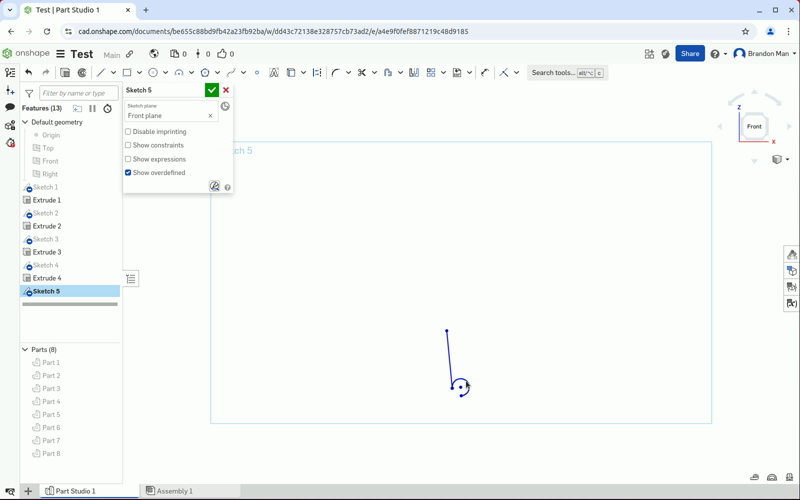
key(l)
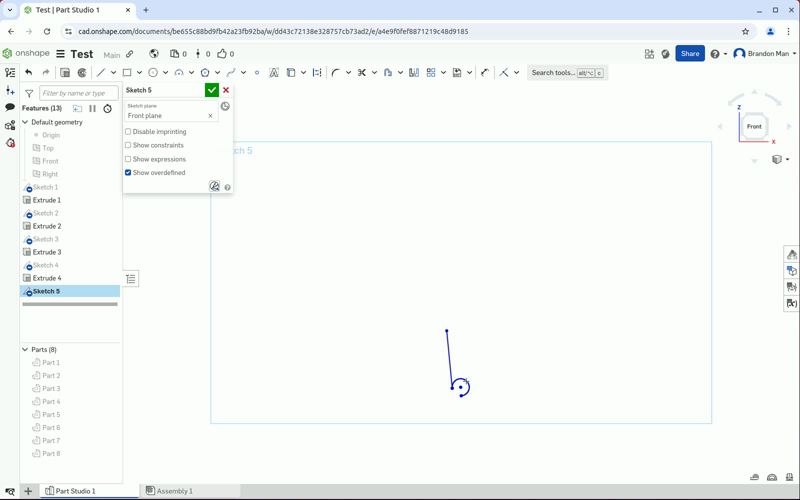
mouse_move(461, 395)
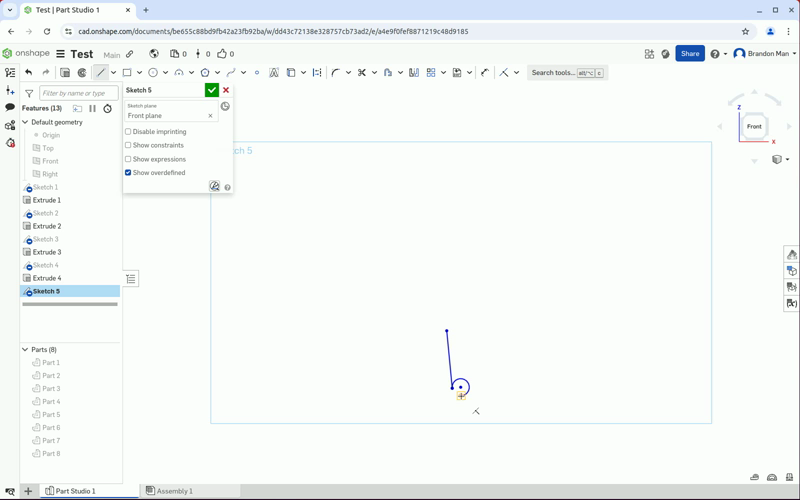
click(461, 395)
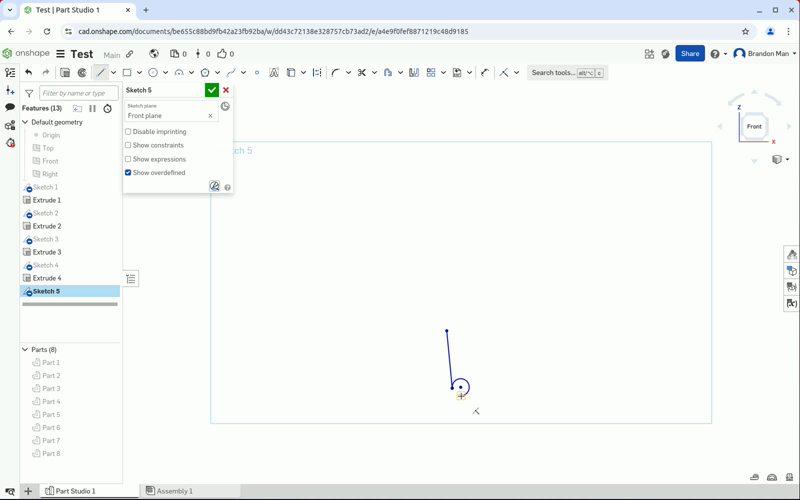
key_down(shift)
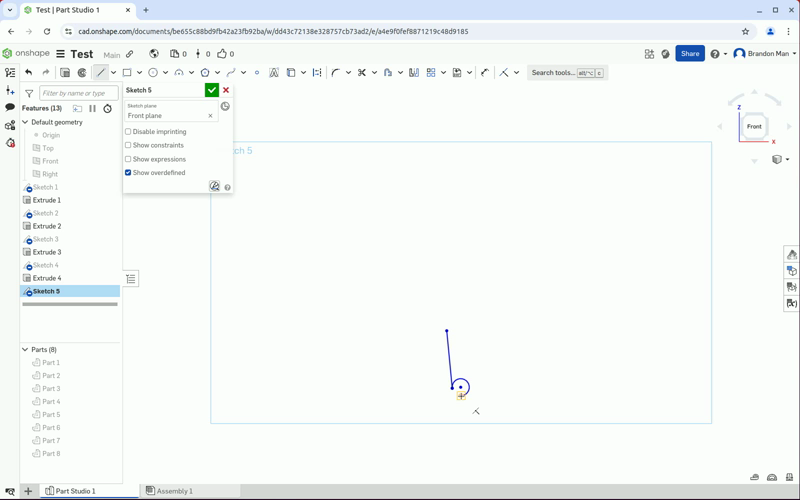
mouse_move(491, 395)
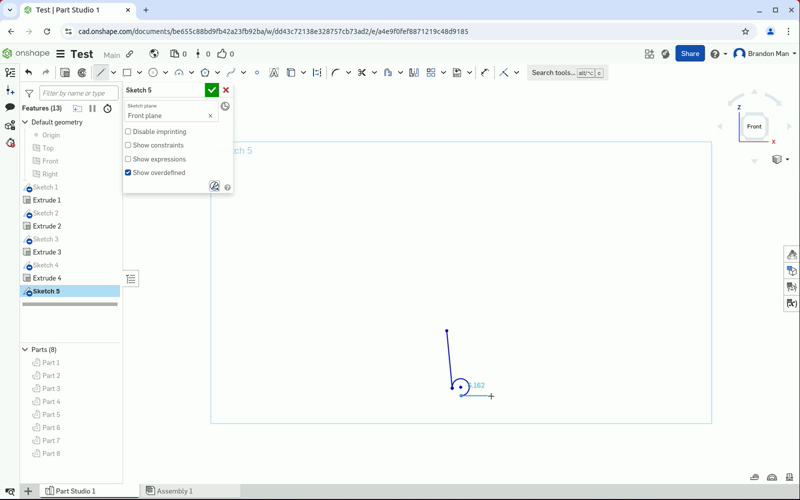
mouse_move(502, 394)
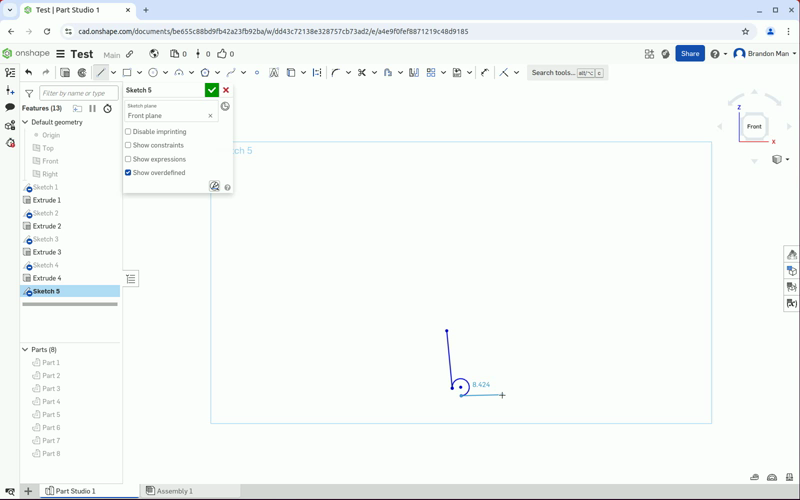
click(502, 394)
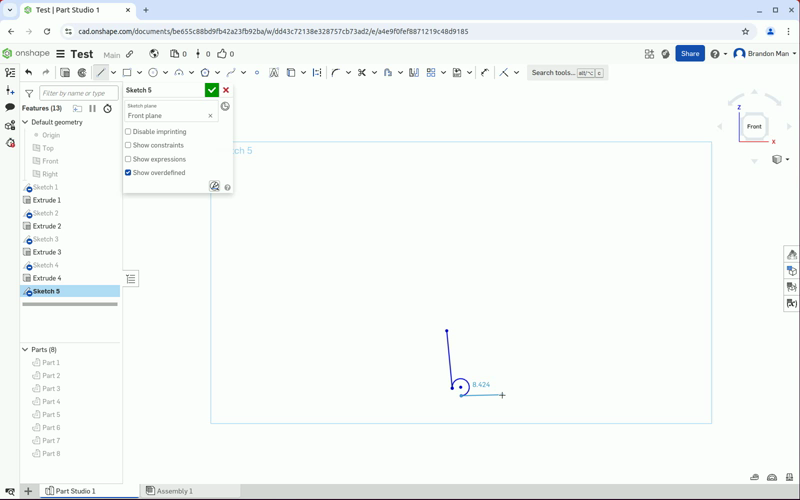
key_up(shift)
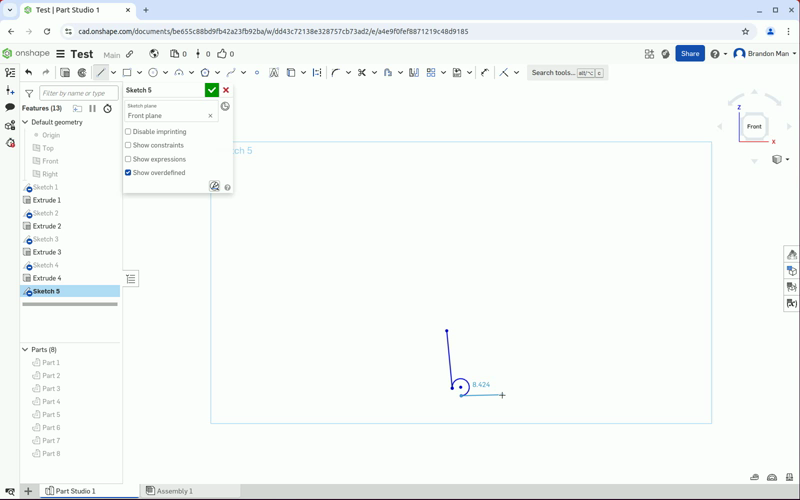
key(esc)
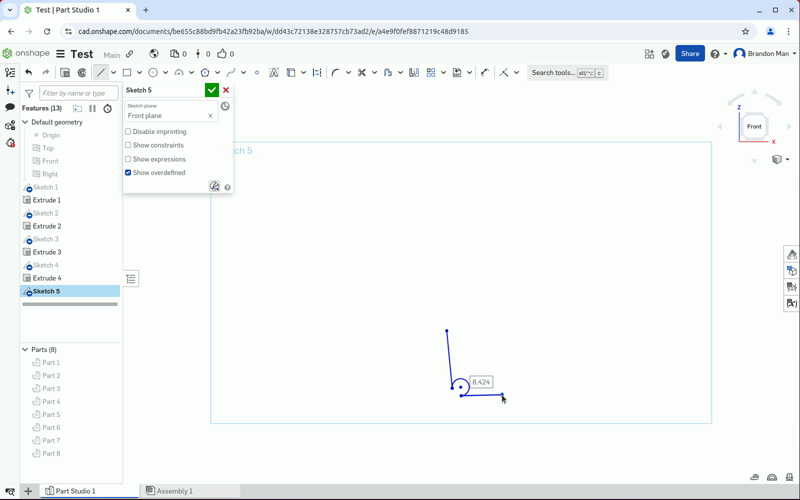
key(a)
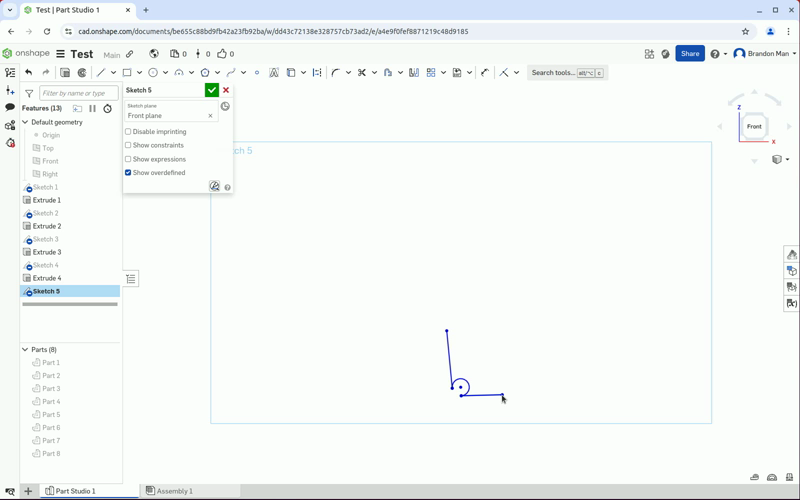
mouse_move(502, 394)
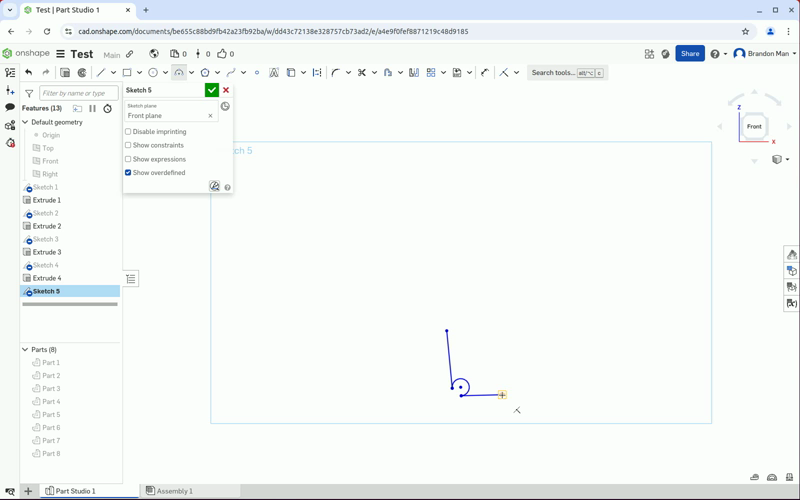
click(502, 394)
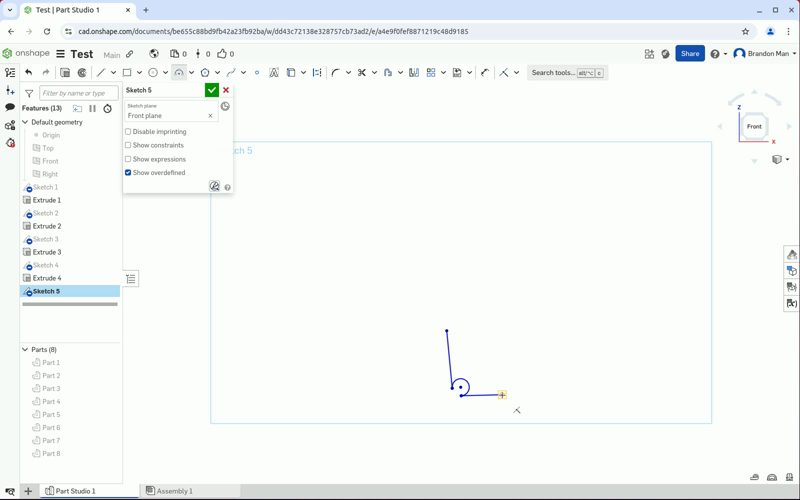
key_down(shift)
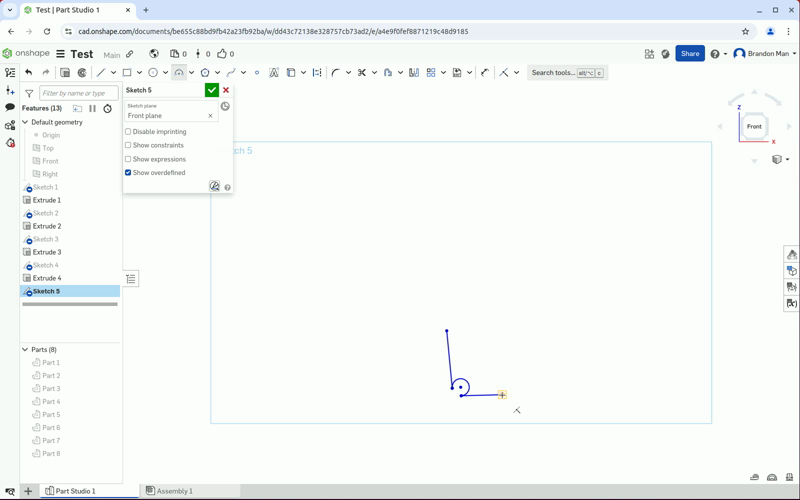
mouse_move(502, 380)
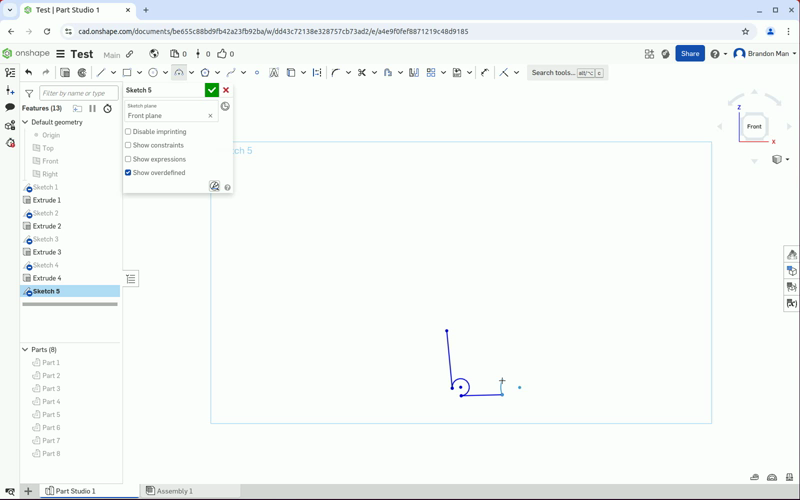
click(502, 380)
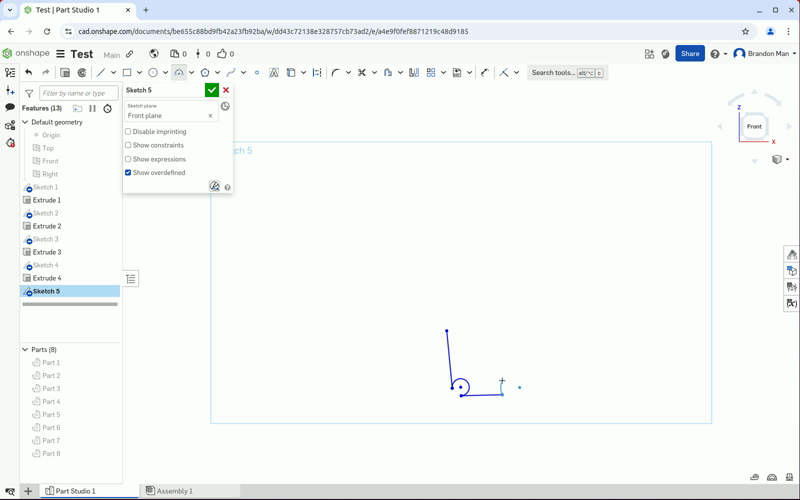
mouse_move(494, 387)
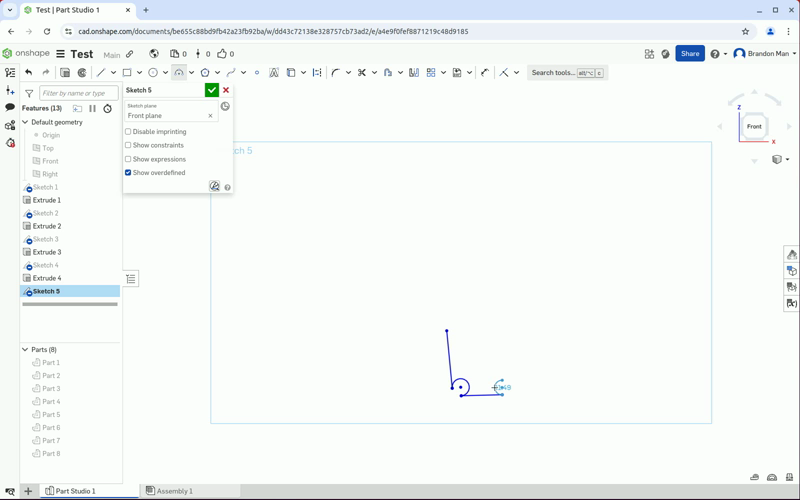
click(494, 387)
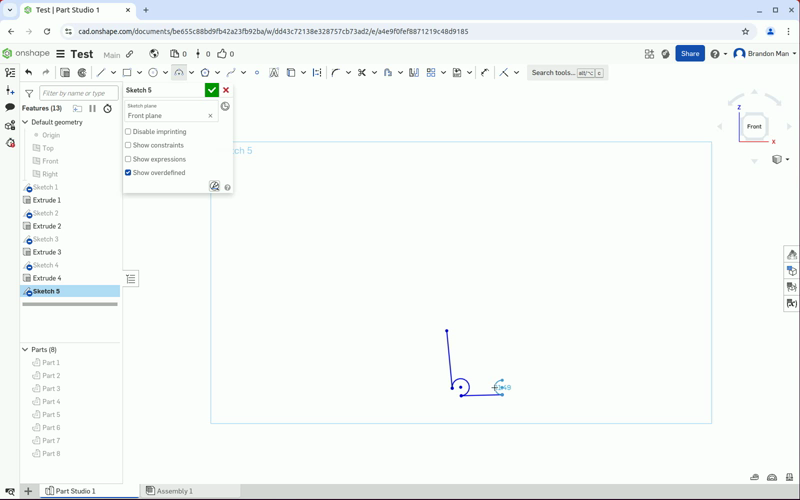
key_up(shift)
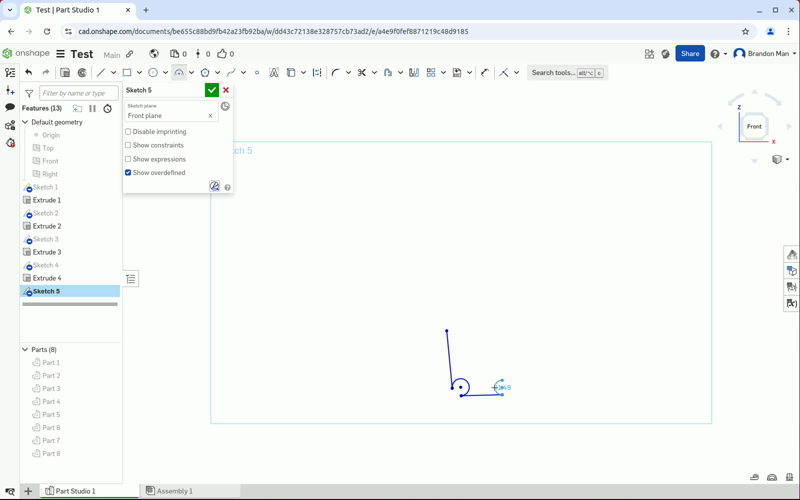
key(esc)
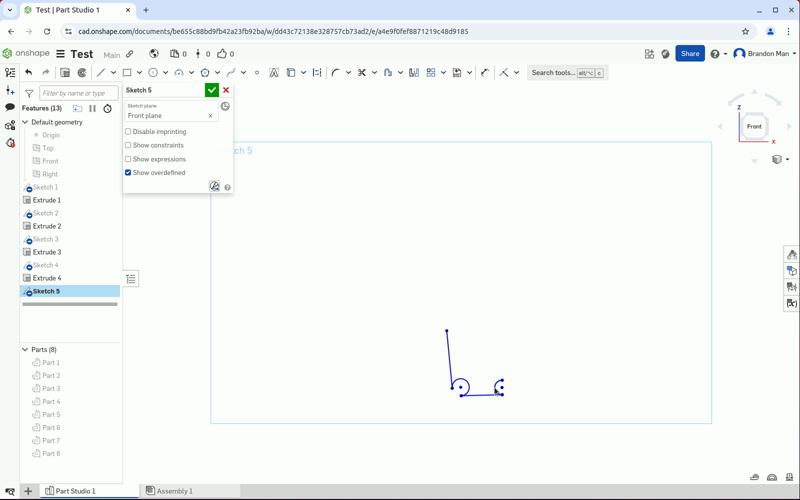
key(l)
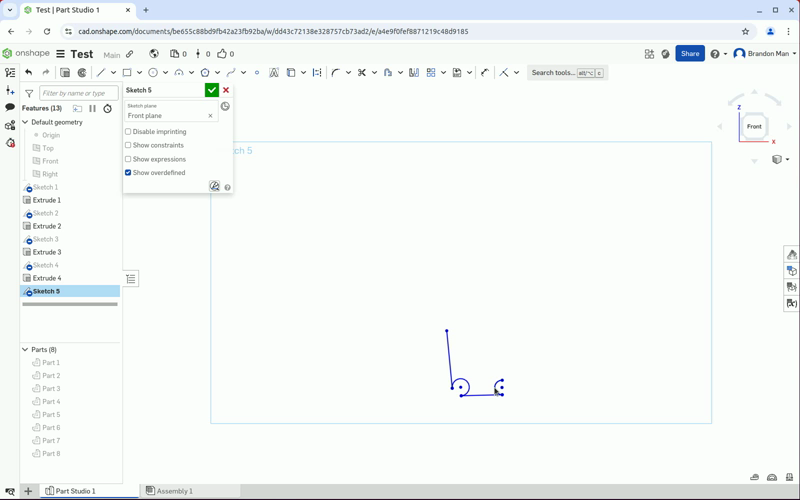
mouse_move(502, 380)
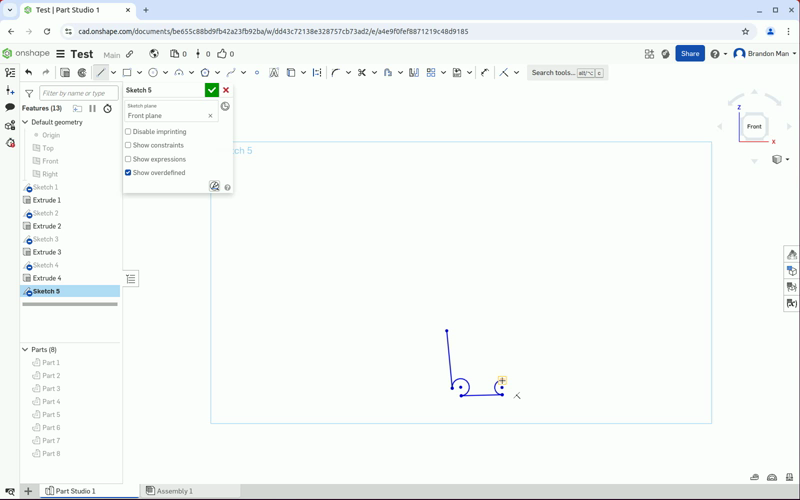
click(502, 380)
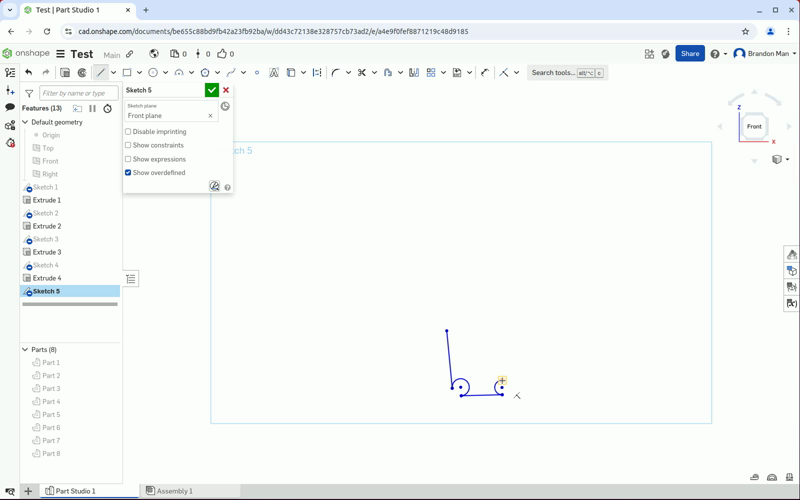
key_down(shift)
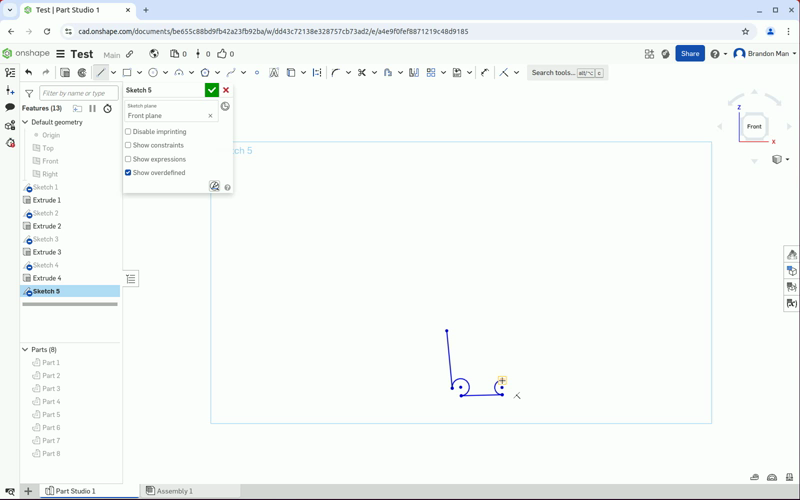
mouse_move(532, 380)
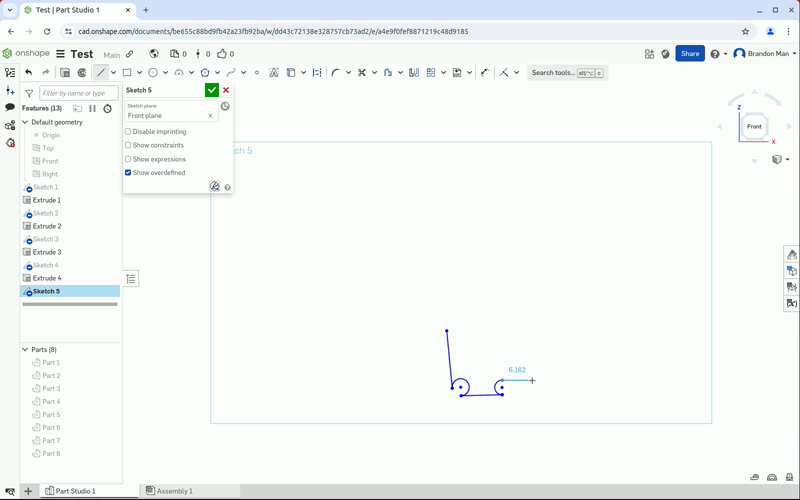
mouse_move(478, 379)
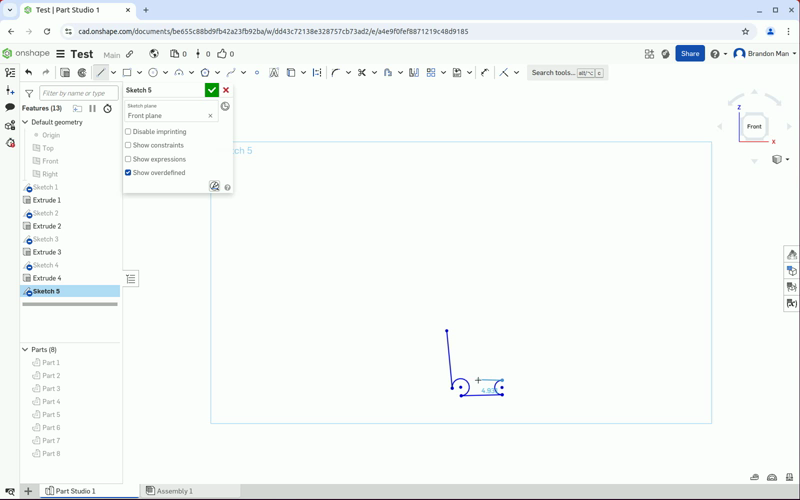
click(478, 379)
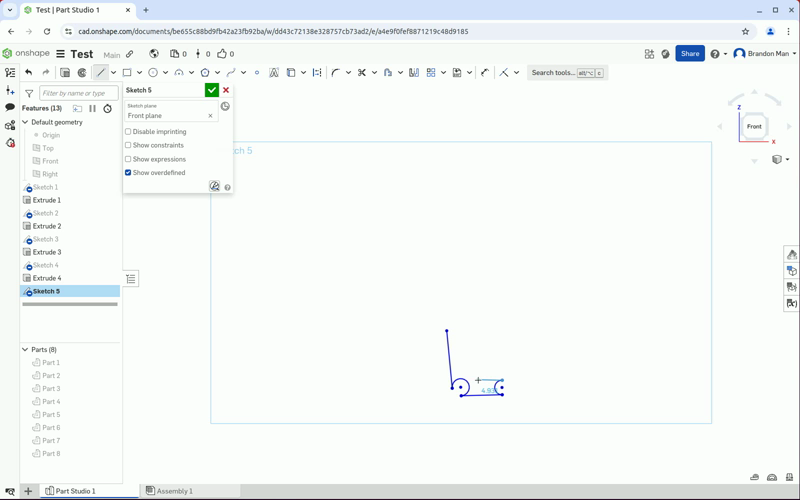
key_up(shift)
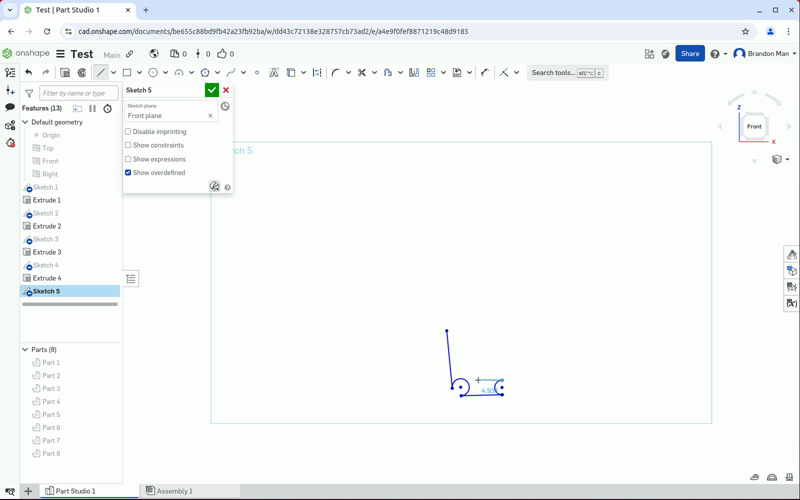
key(esc)
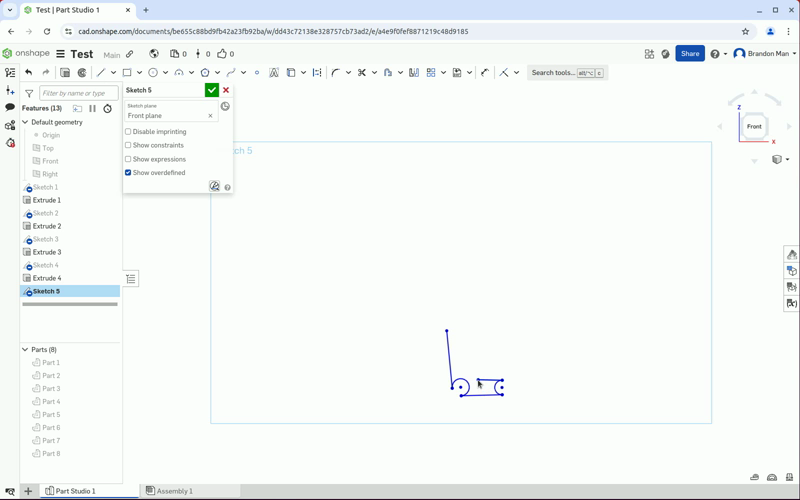
key(a)
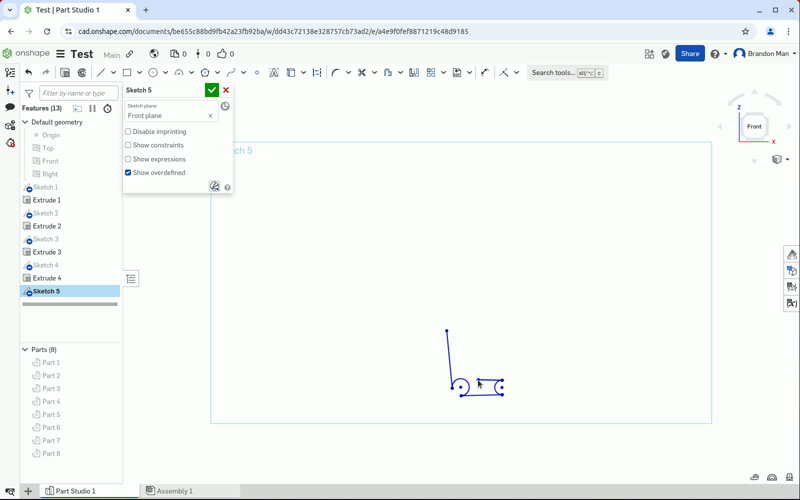
mouse_move(478, 379)
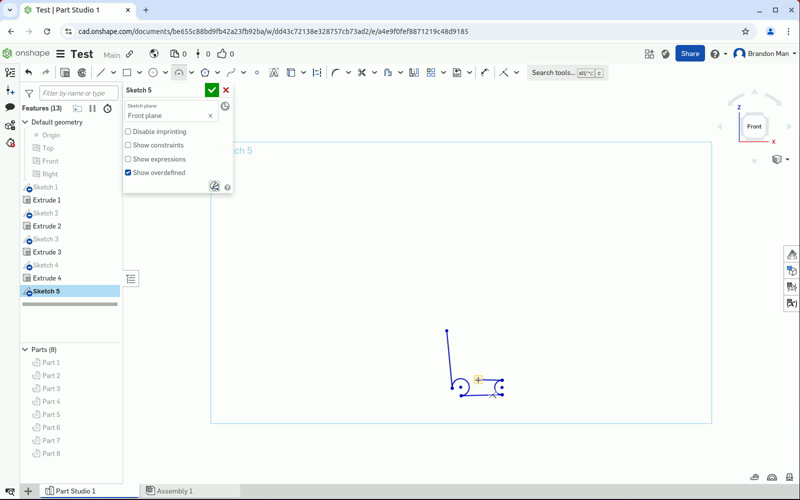
click(478, 379)
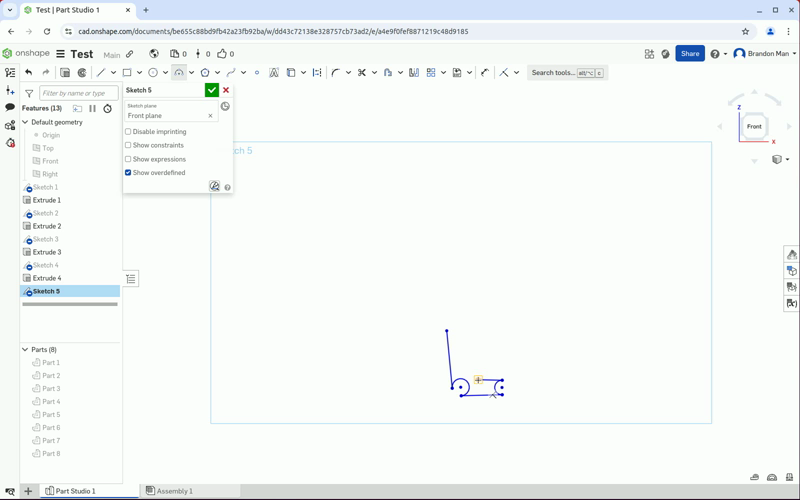
key_down(shift)
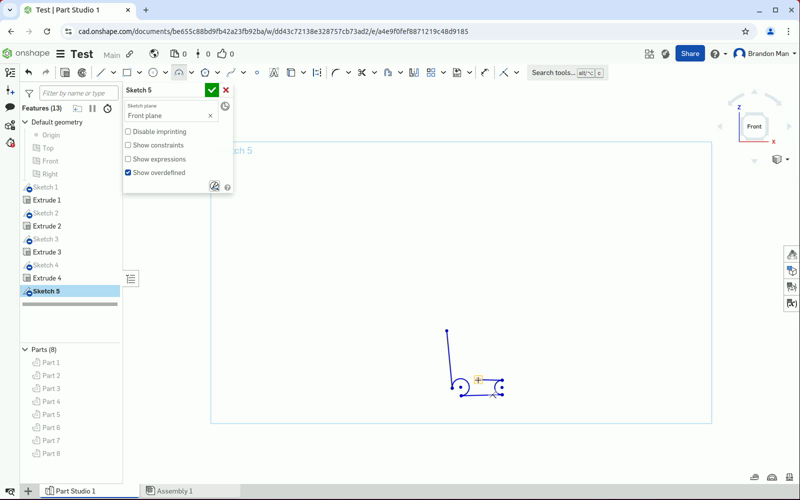
mouse_move(471, 371)
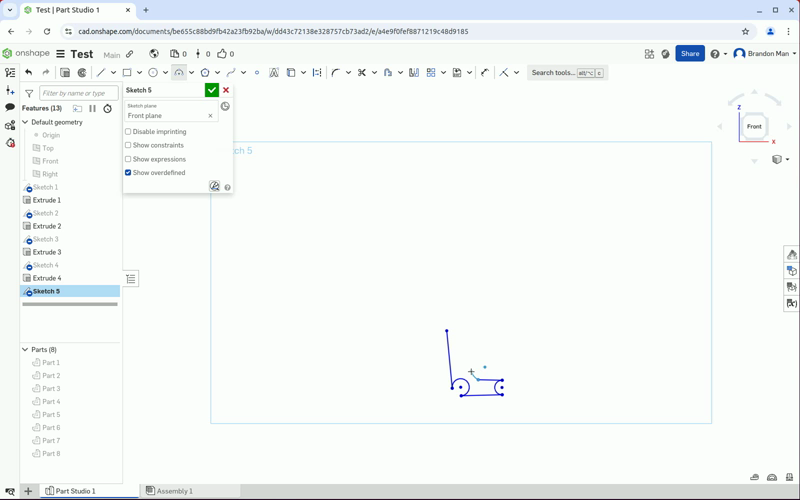
click(471, 371)
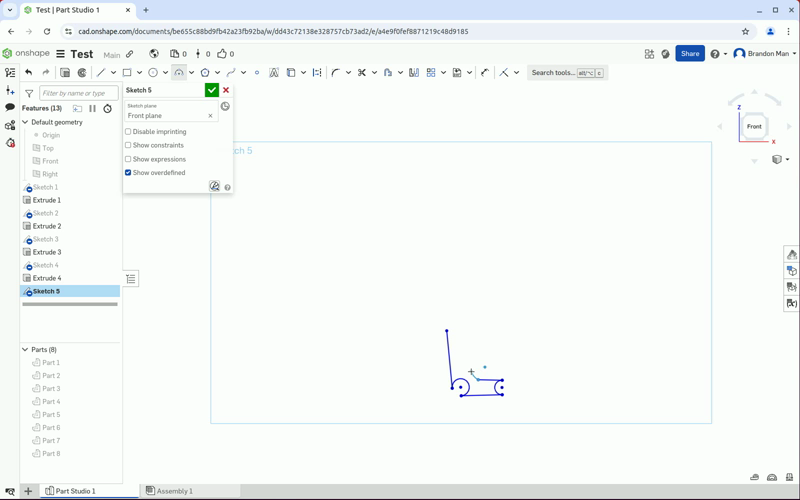
mouse_move(472, 376)
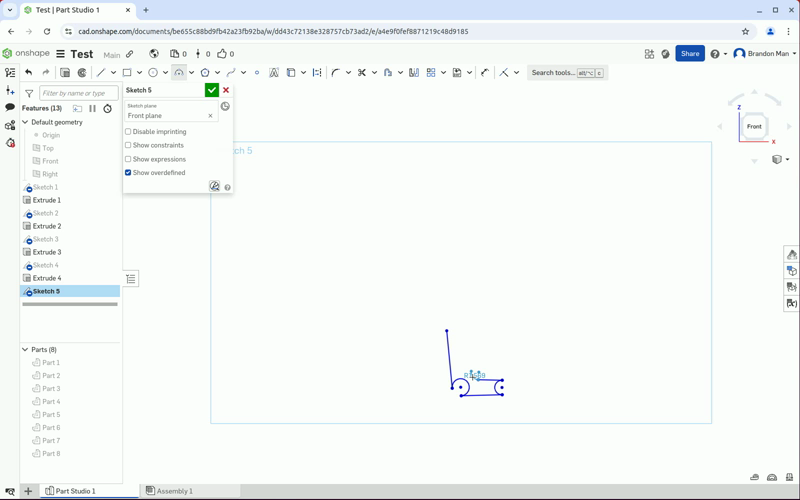
click(472, 376)
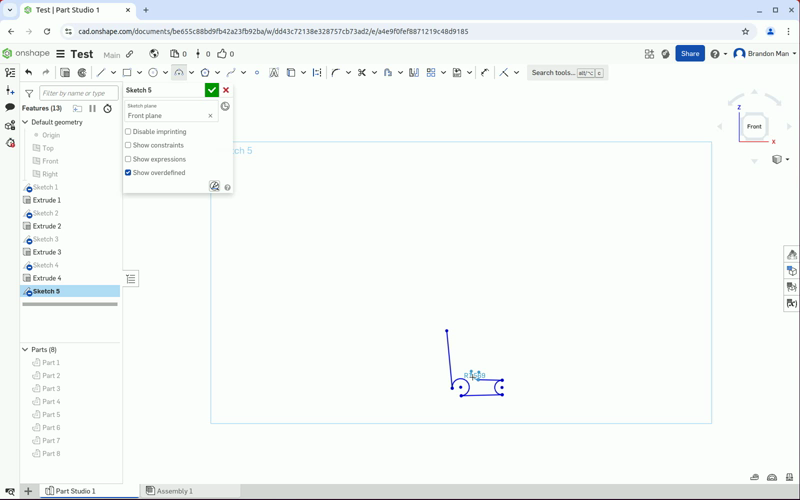
key_up(shift)
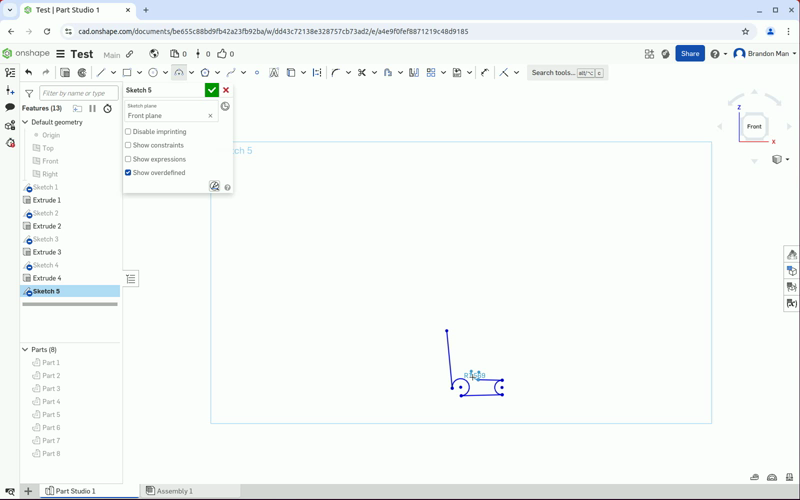
key(esc)
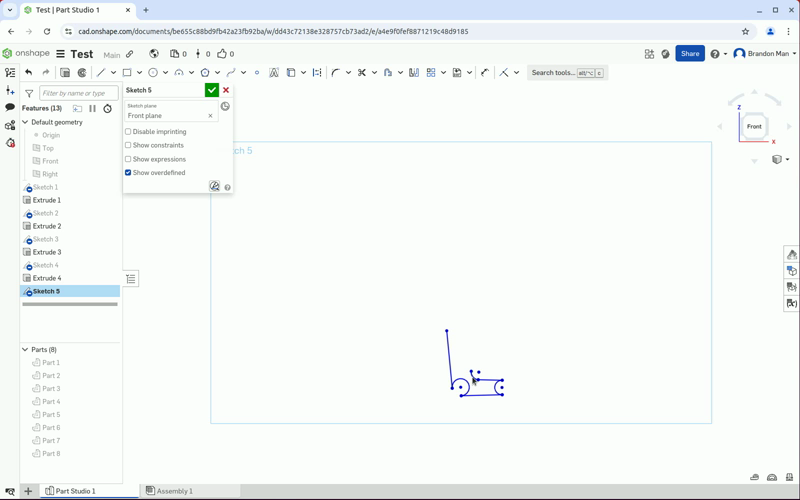
key(l)
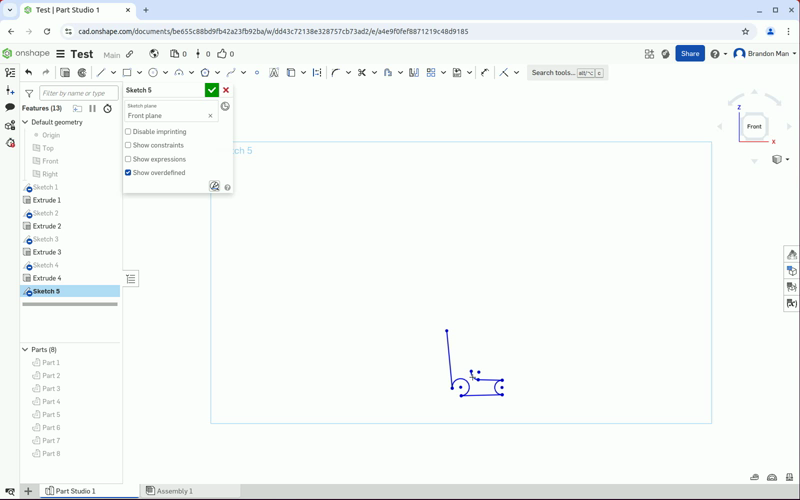
mouse_move(471, 371)
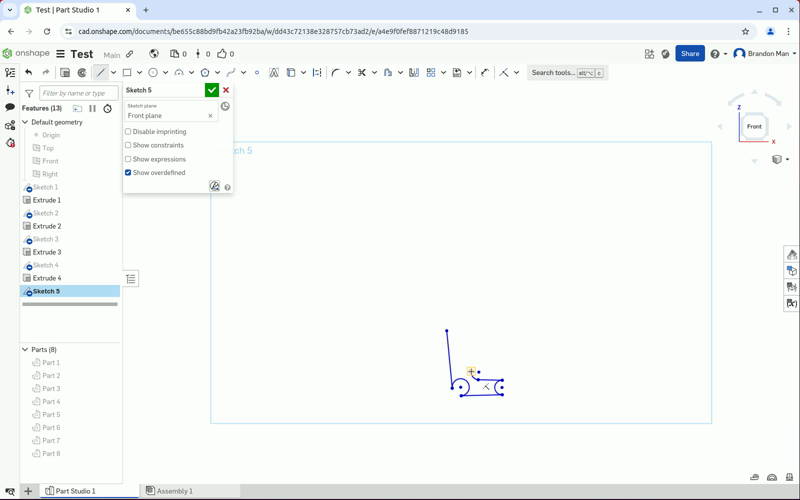
click(471, 371)
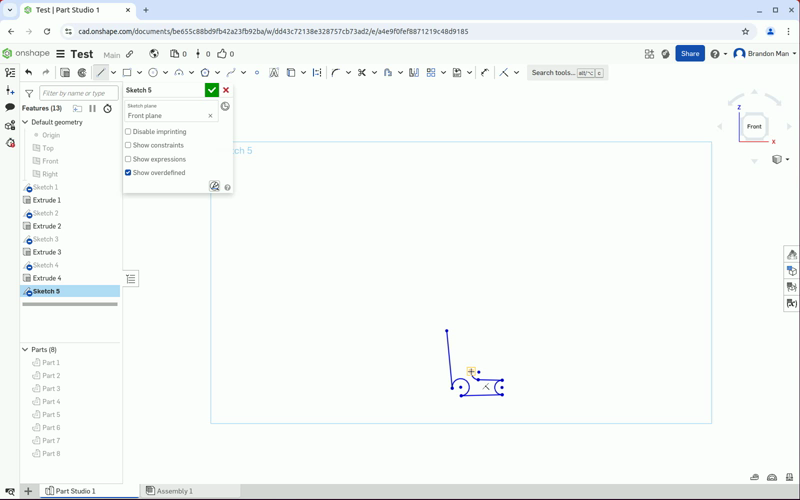
key_down(shift)
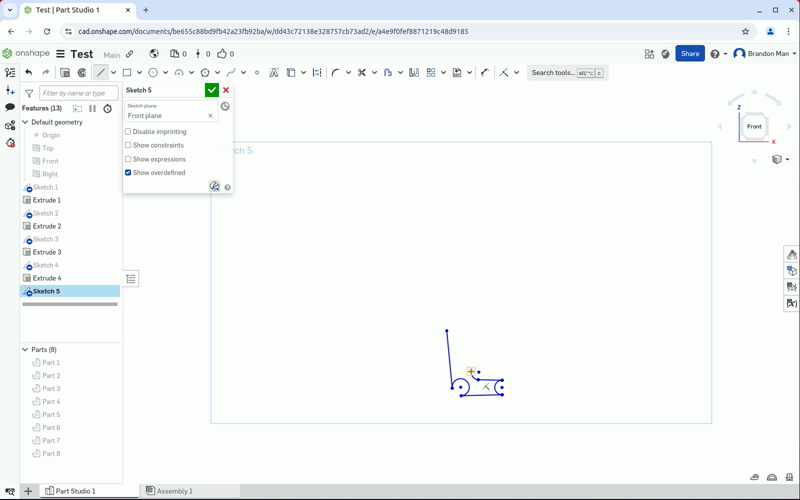
mouse_move(501, 371)
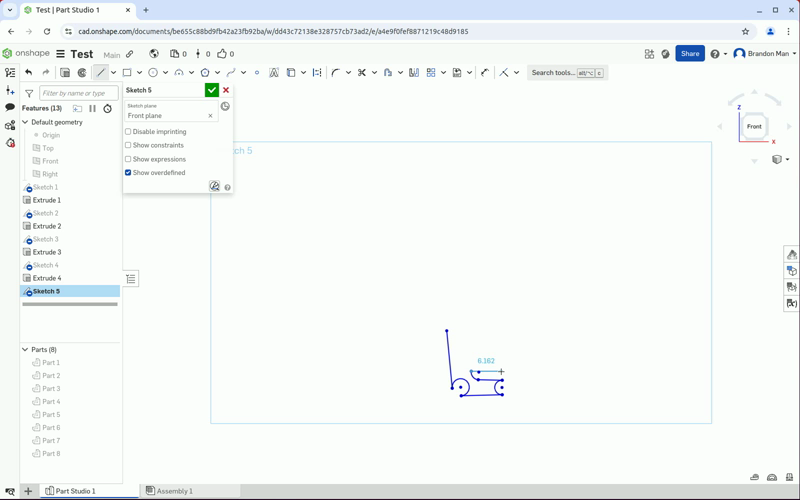
mouse_move(475, 330)
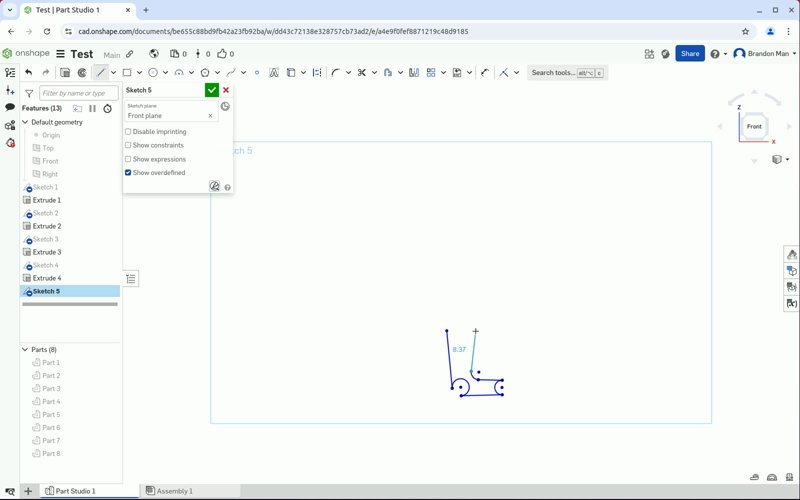
click(475, 330)
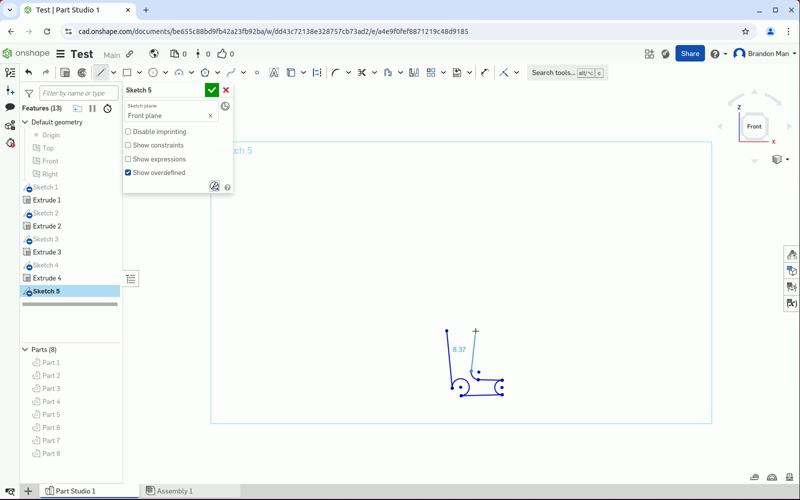
key_up(shift)
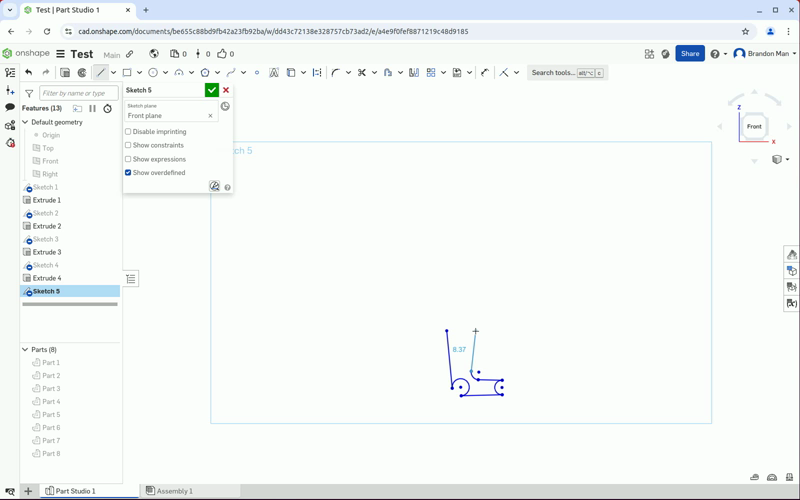
key(esc)
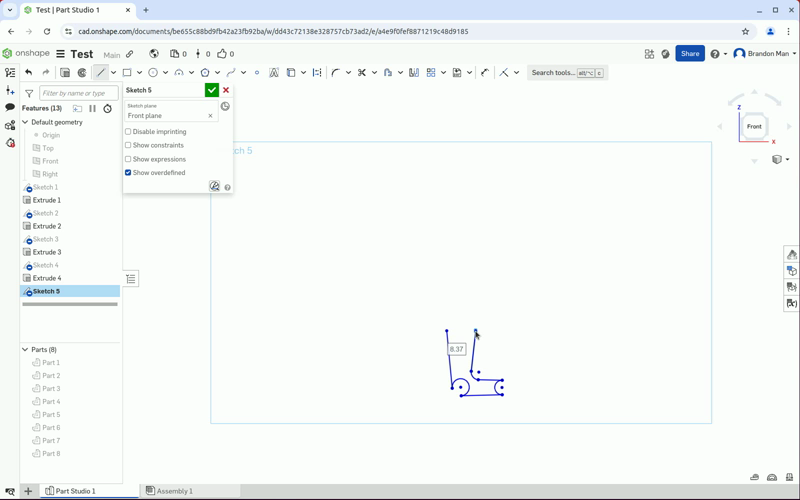
key(a)
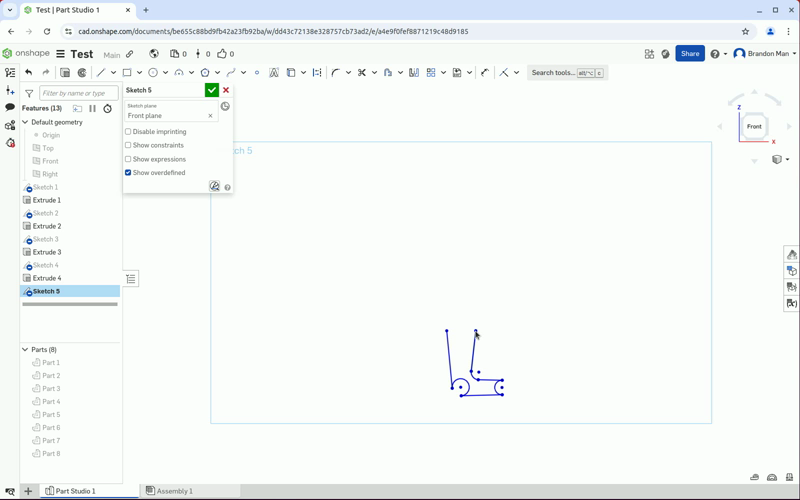
mouse_move(475, 330)
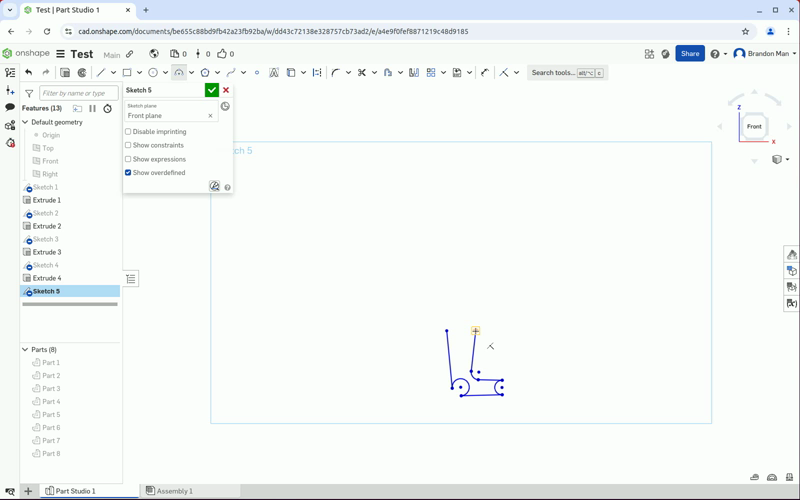
click(475, 330)
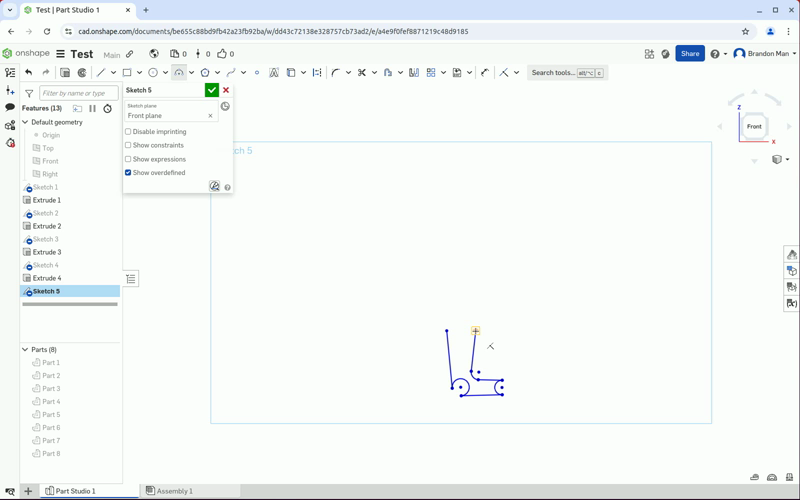
mouse_move(446, 330)
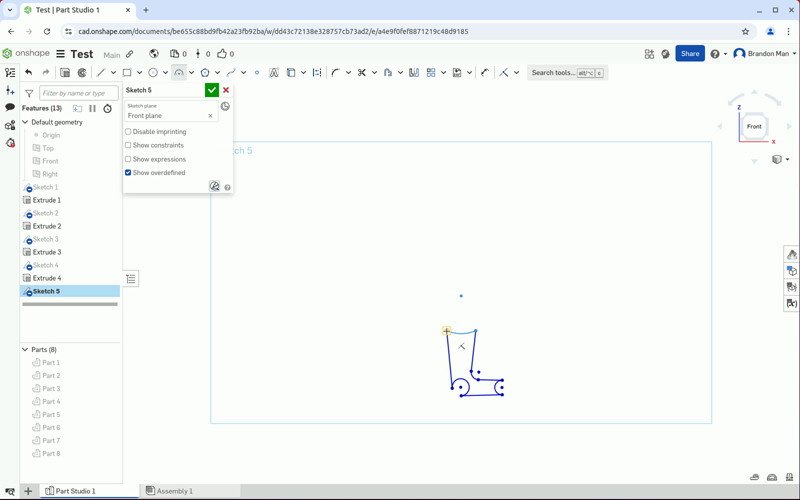
click(446, 330)
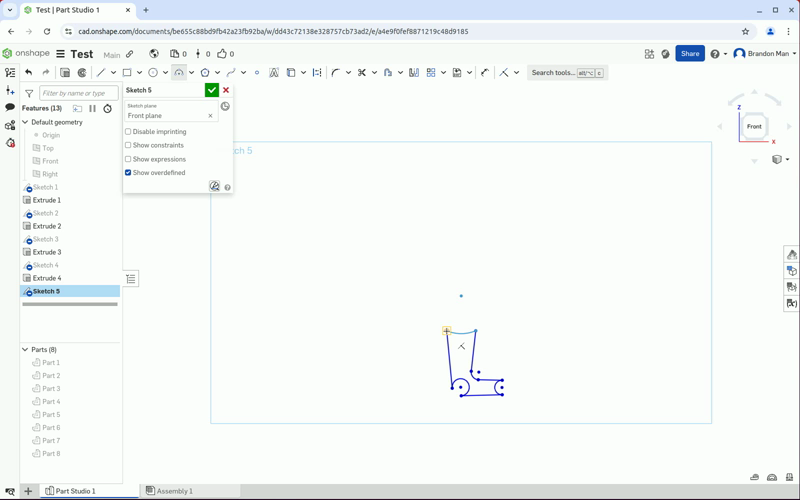
key_down(shift)
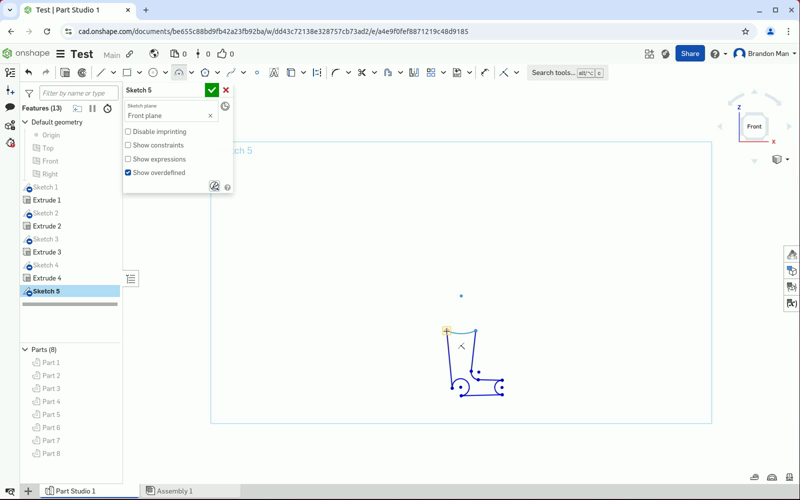
mouse_move(461, 343)
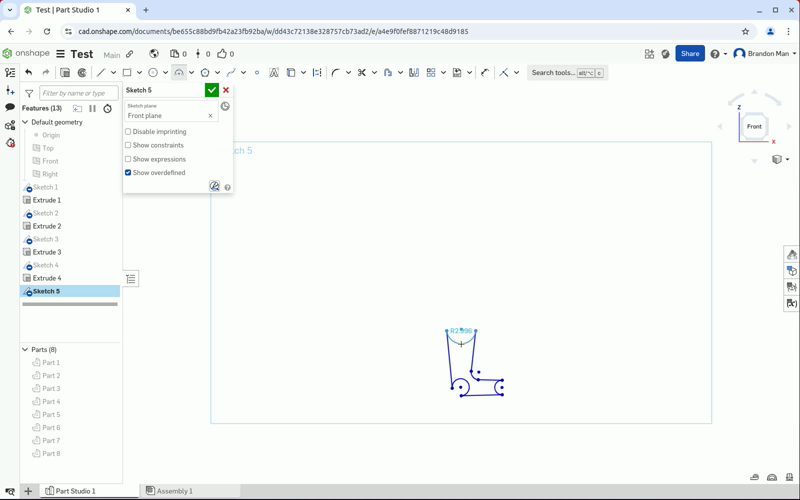
click(461, 343)
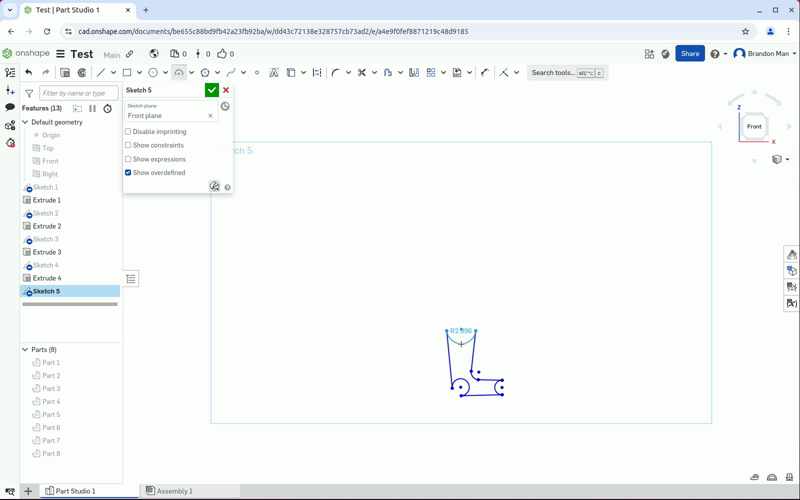
key_up(shift)
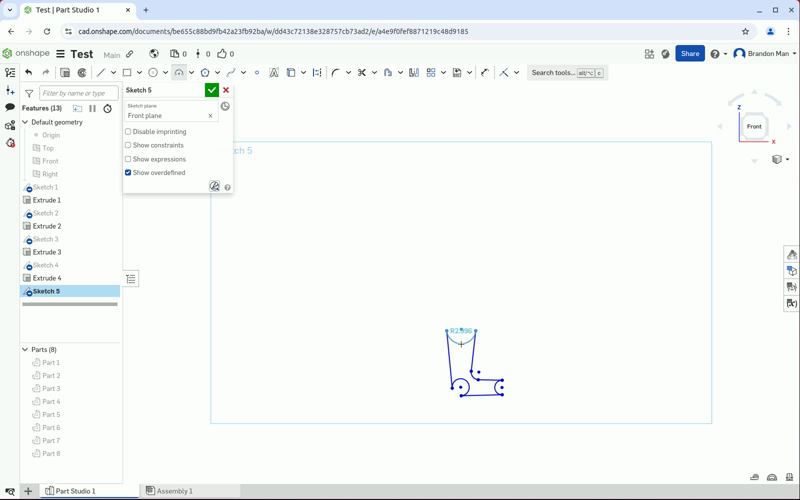
key(esc)
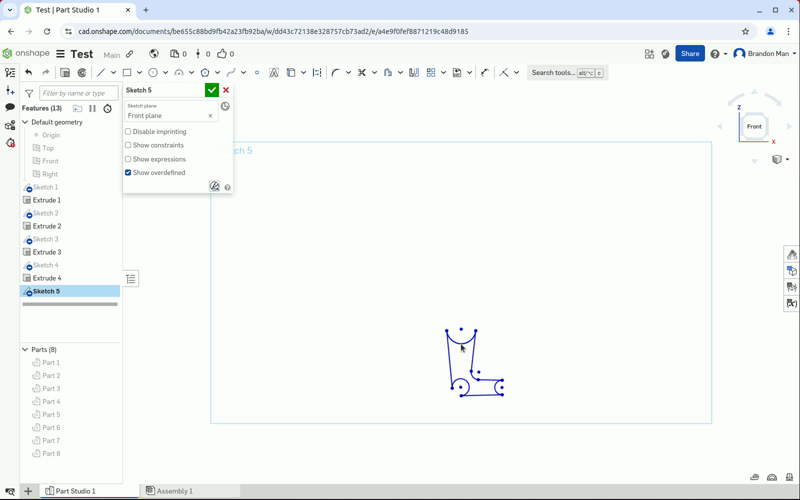
mouse_move(459, 356)
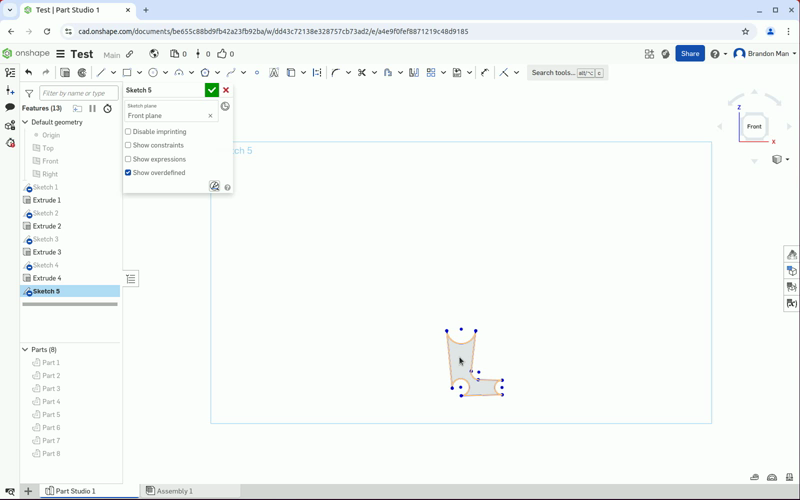
scroll(6)
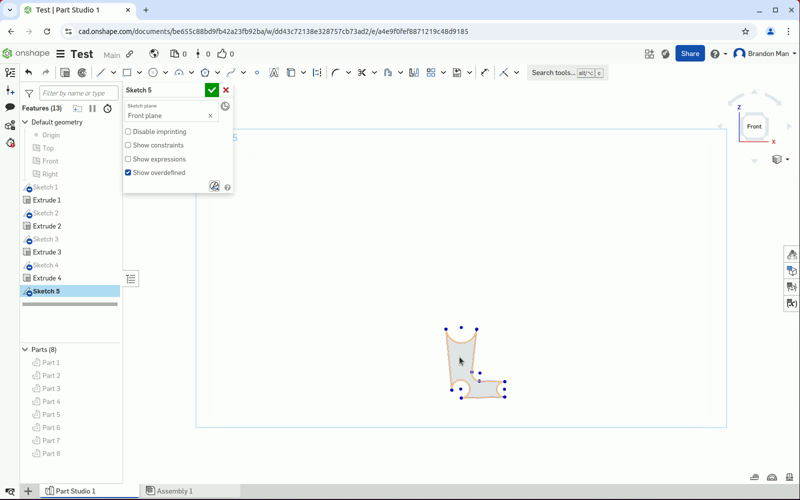
scroll(6)
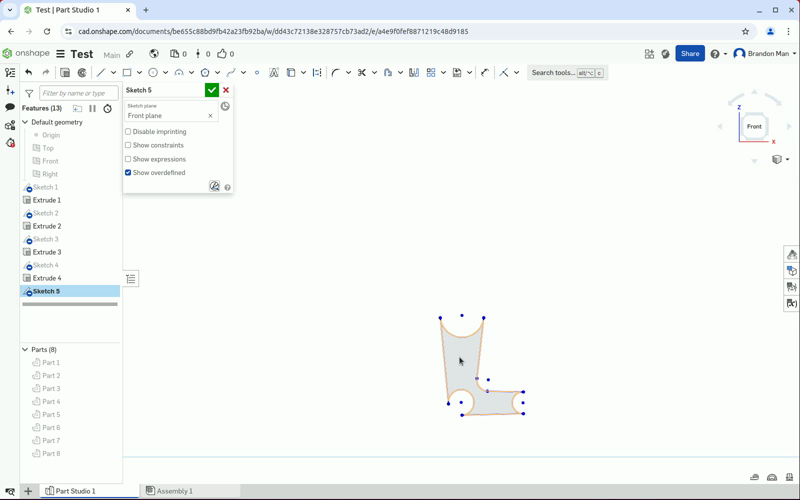
scroll(6)
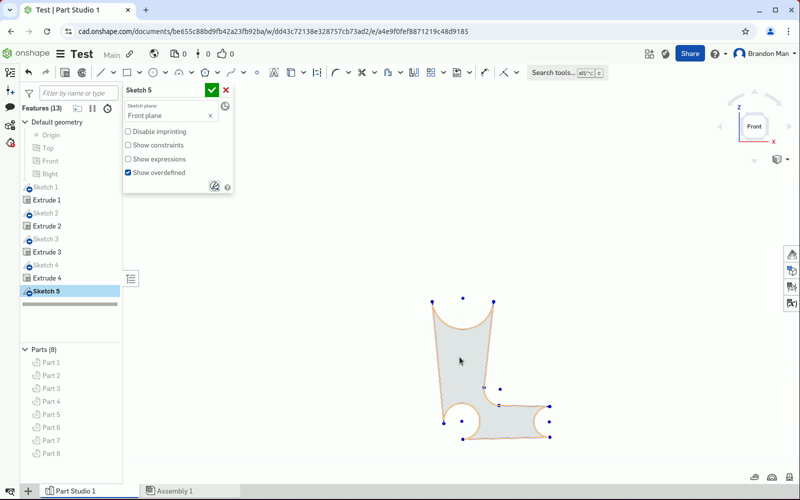
scroll(6)
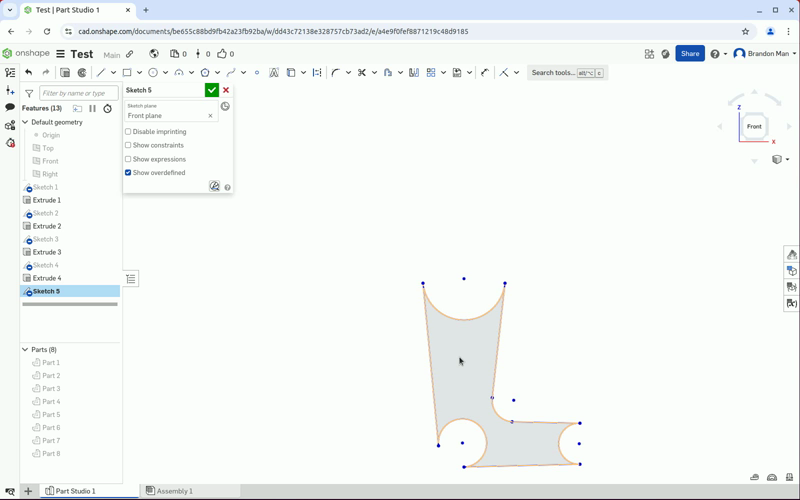
scroll(6)
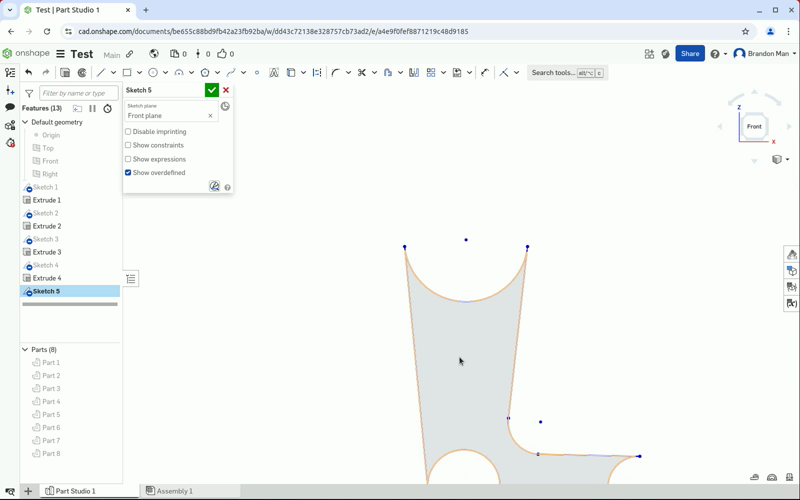
scroll(6)
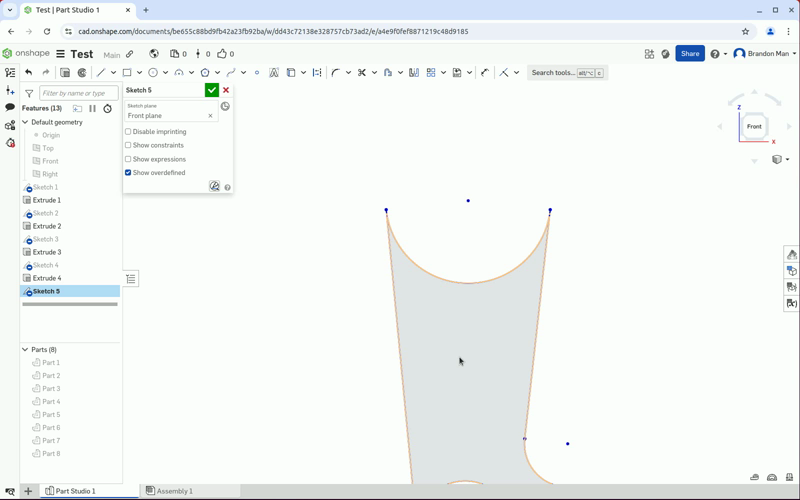
scroll(6)
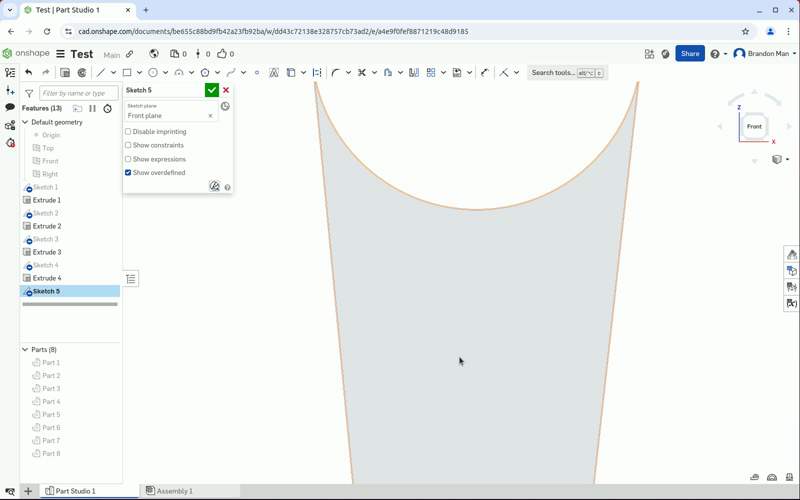
click(459, 356)
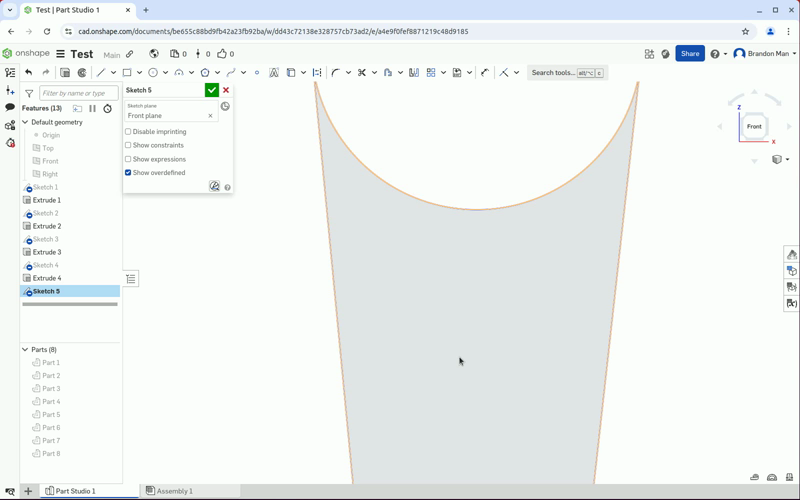
scroll(-6)
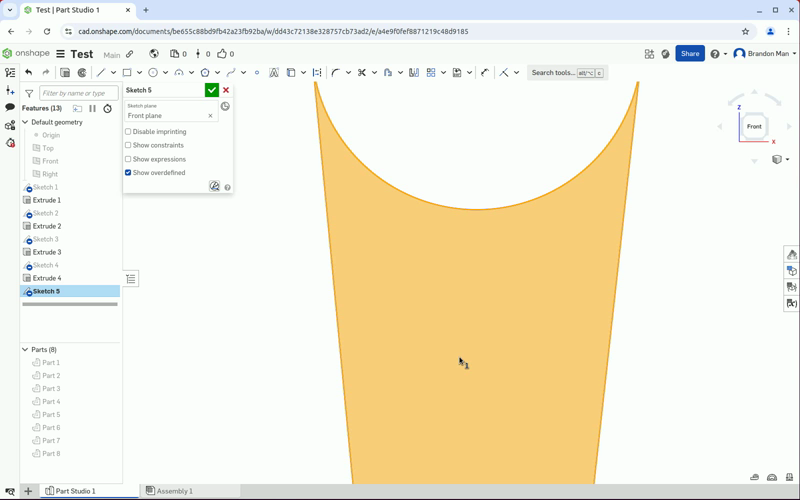
scroll(-6)
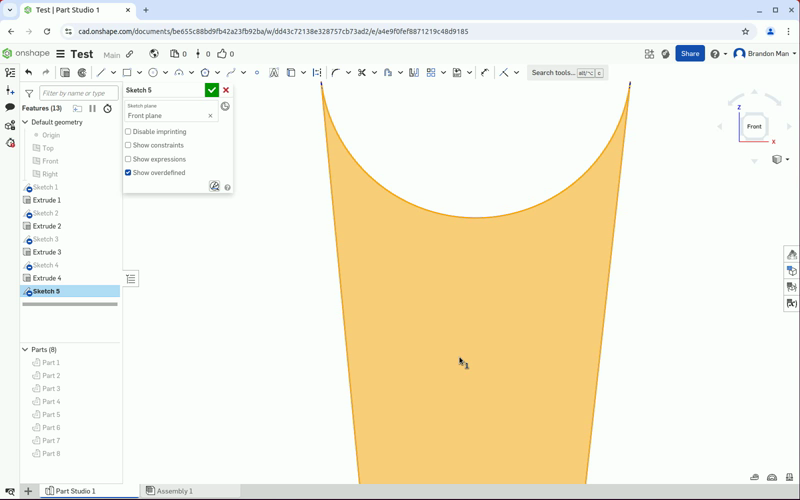
scroll(-6)
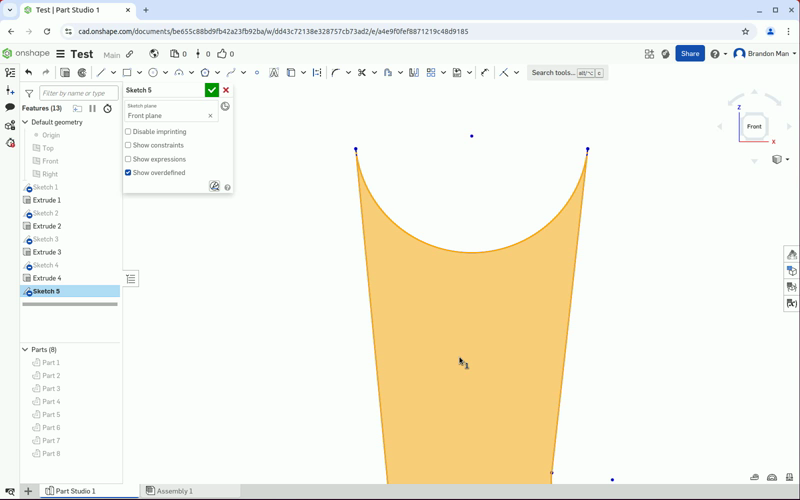
scroll(-6)
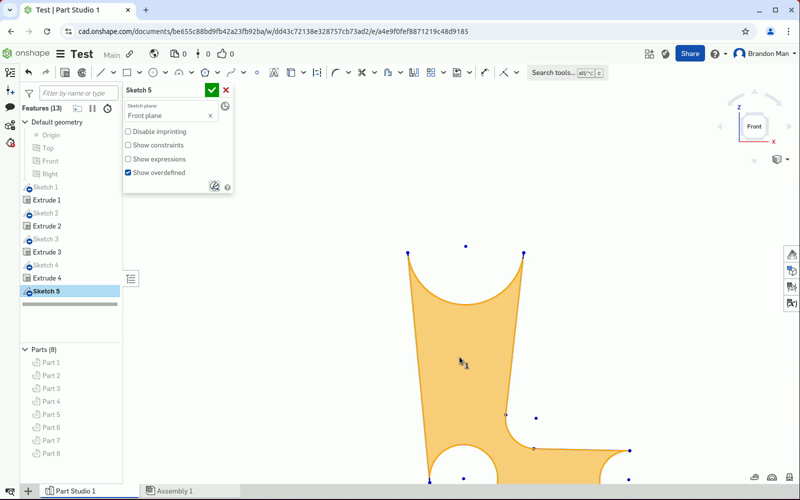
scroll(-6)
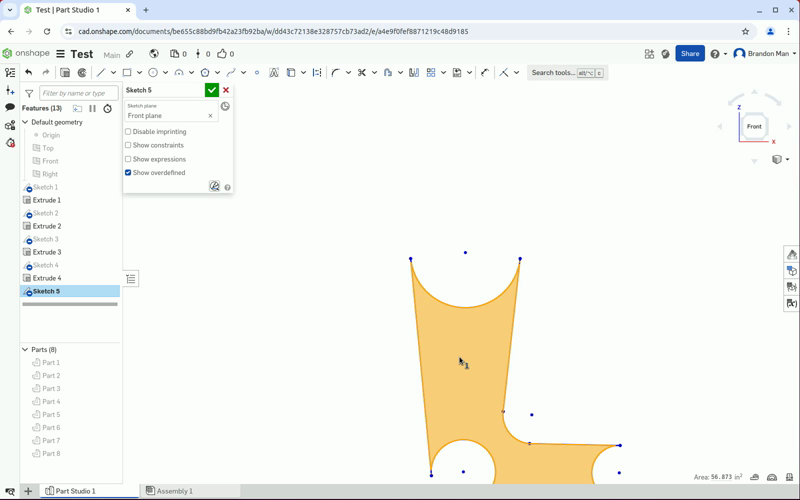
scroll(-6)
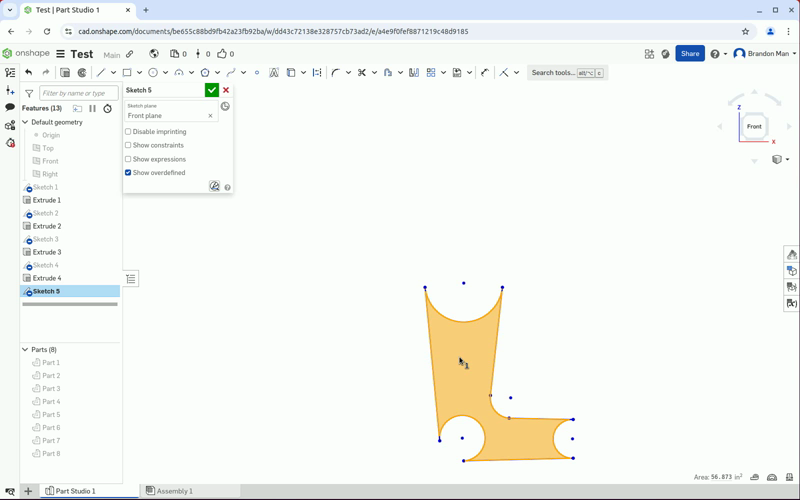
scroll(-6)
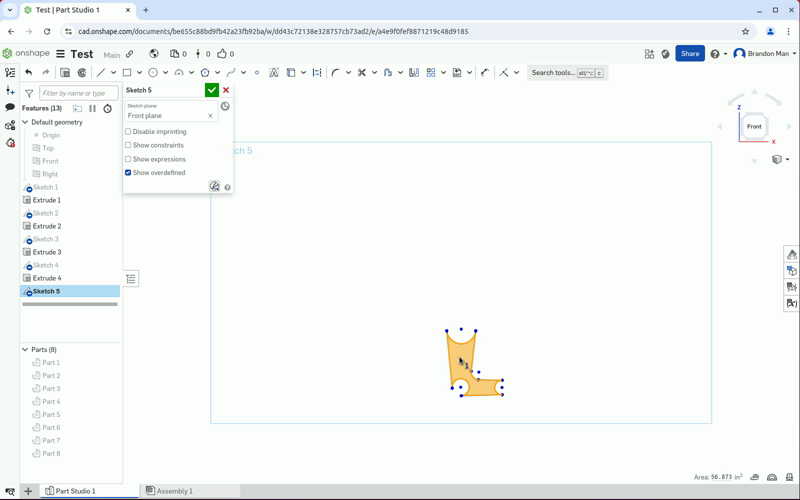
mouse_move(73, 352)
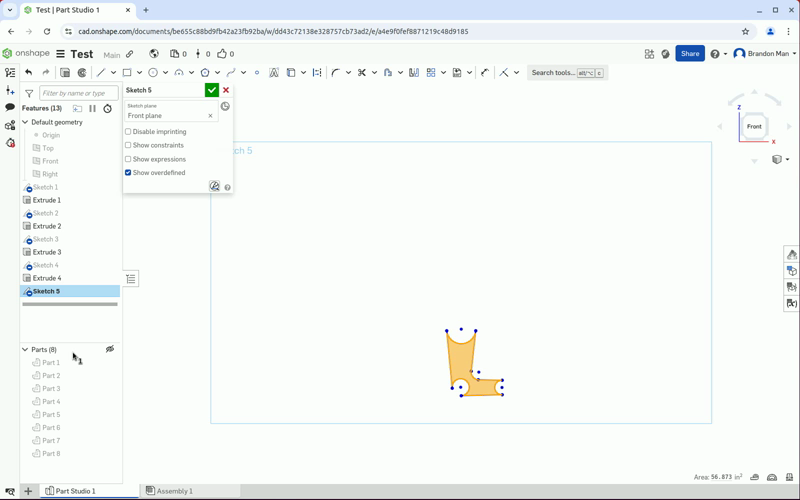
key(shift+y)
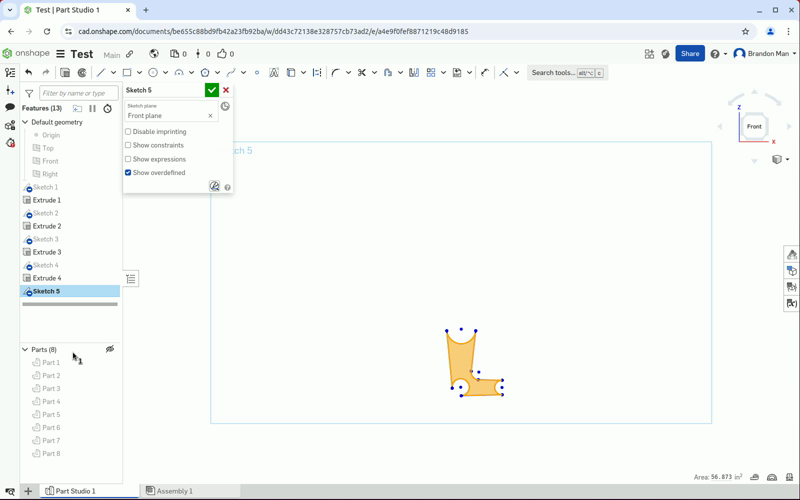
key(shift+e)
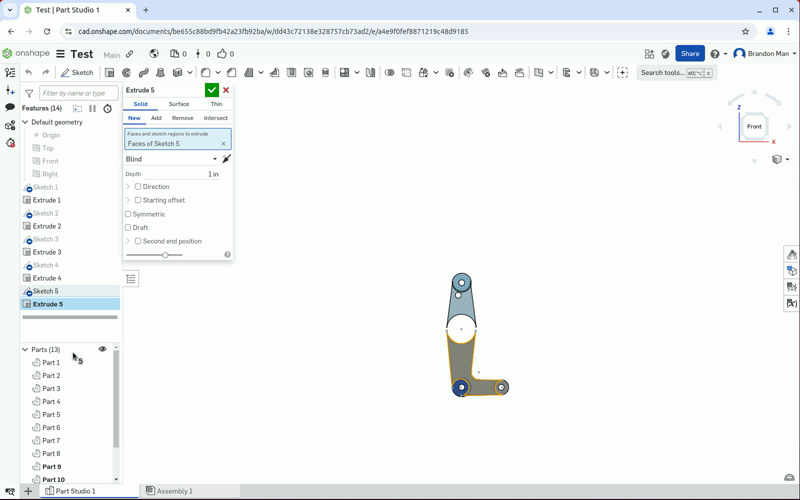
mouse_move(143, 106)
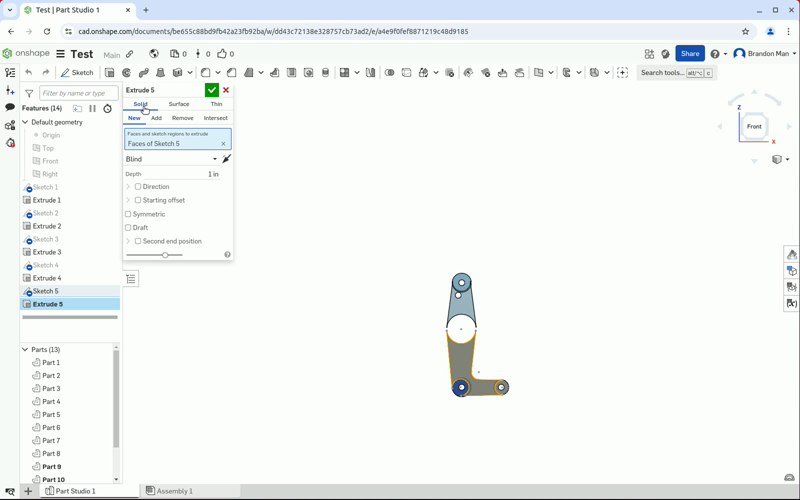
click(143, 106)
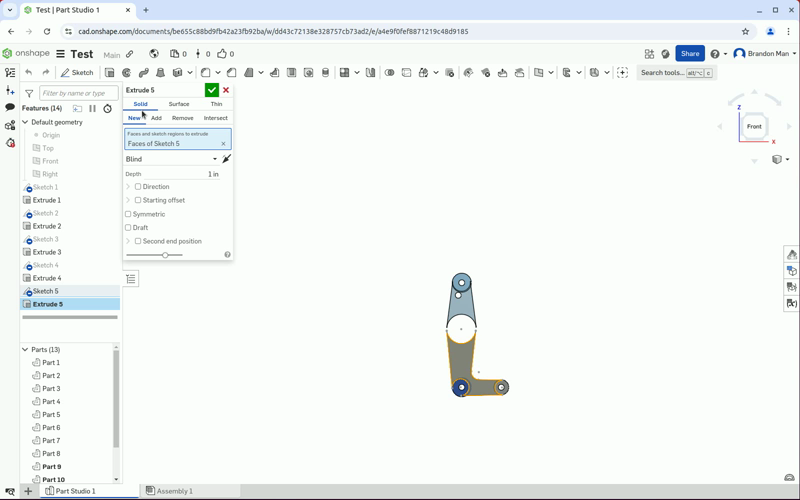
mouse_move(137, 120)
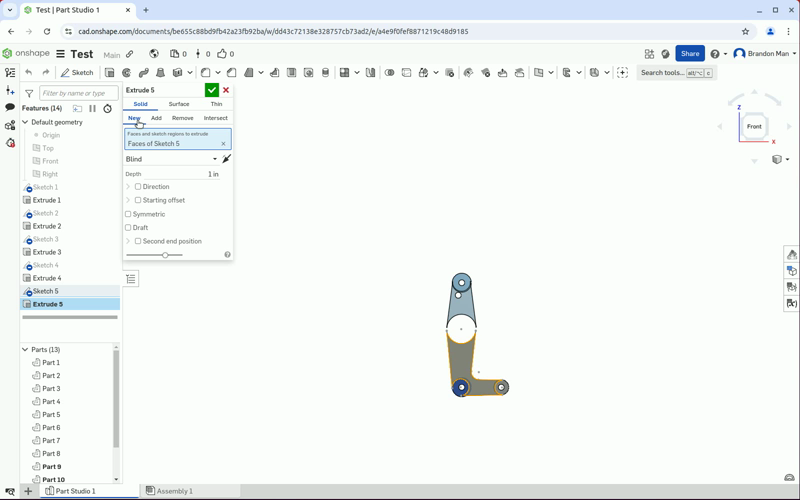
click(137, 120)
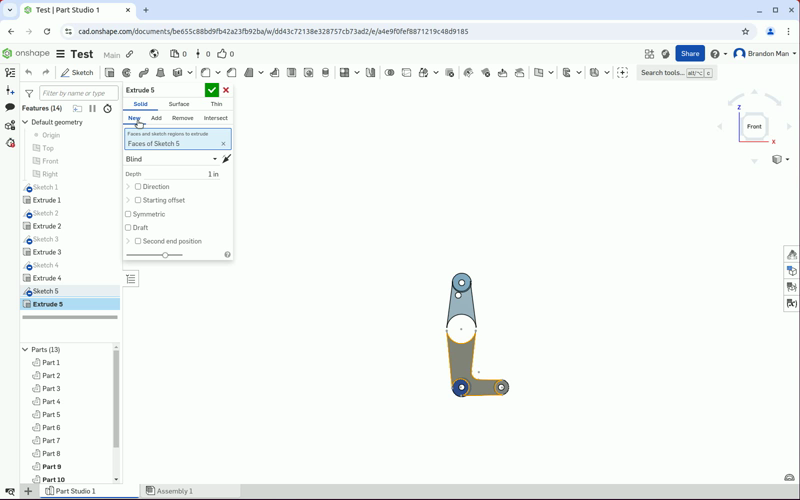
key(tab, 4)
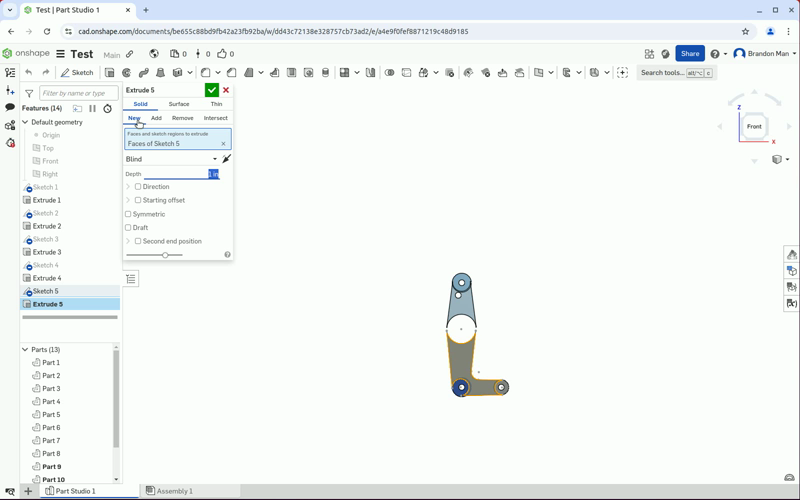
text(0.481)
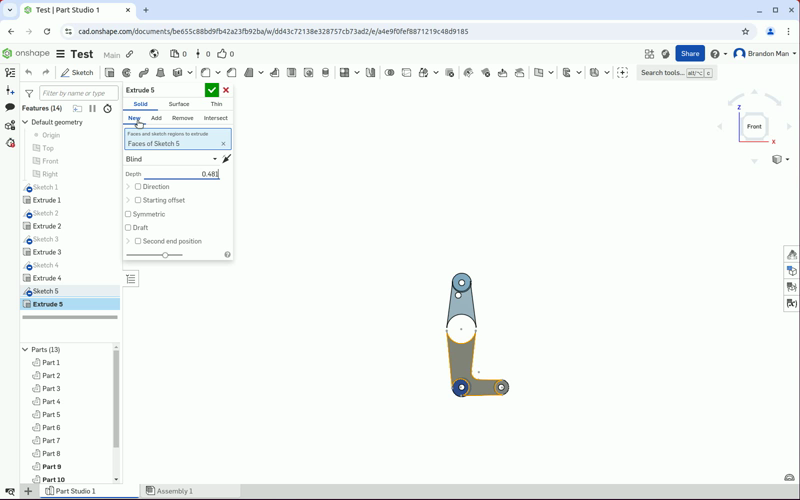
key(enter)
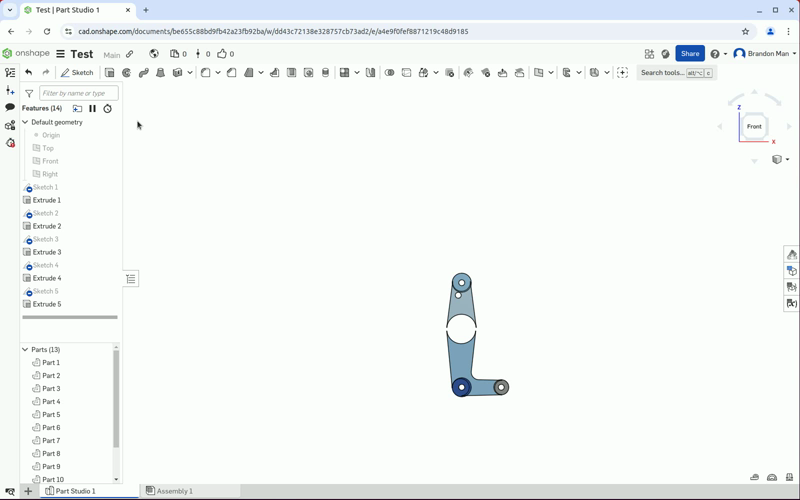
key(shift+h)
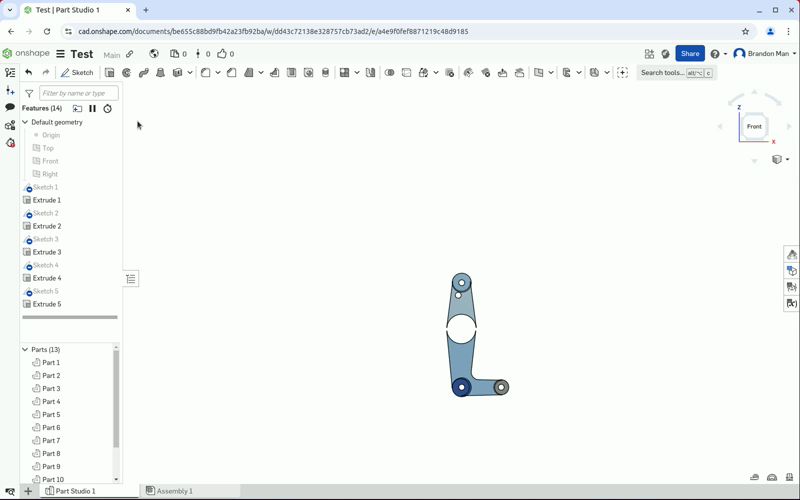
key(shift+h)
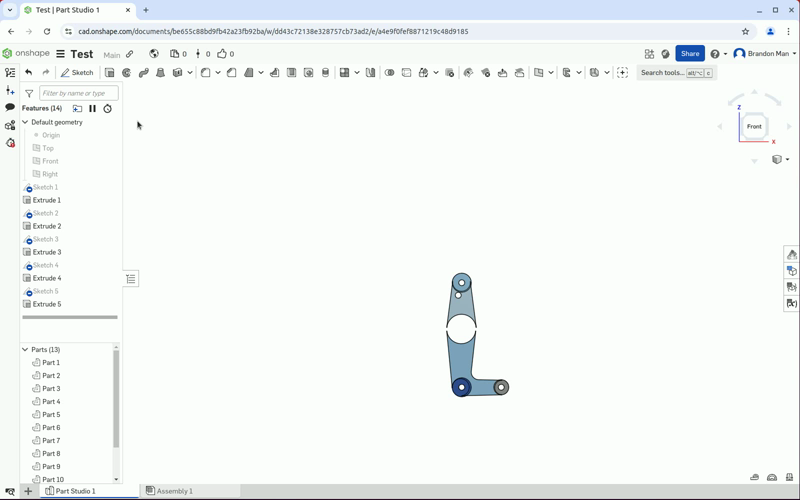
mouse_move(73, 189)
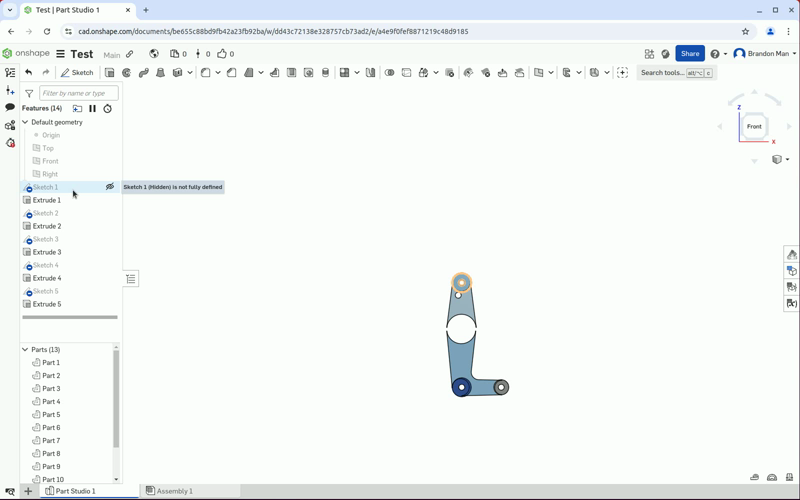
click(73, 189)
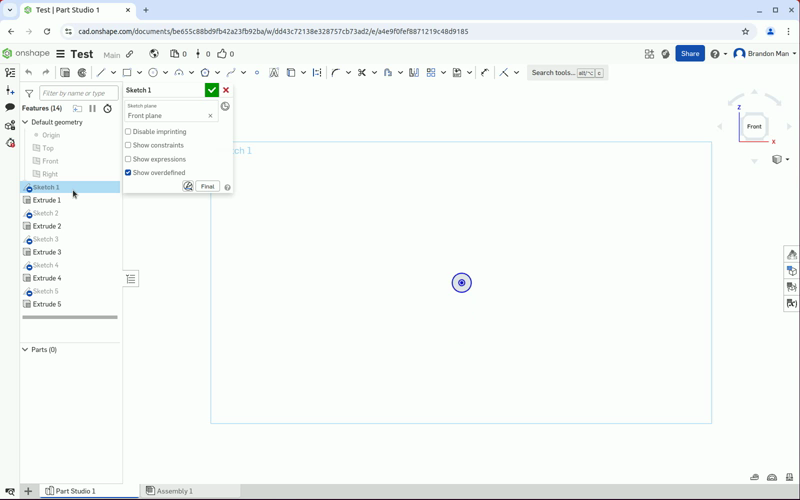
mouse_move(229, 92)
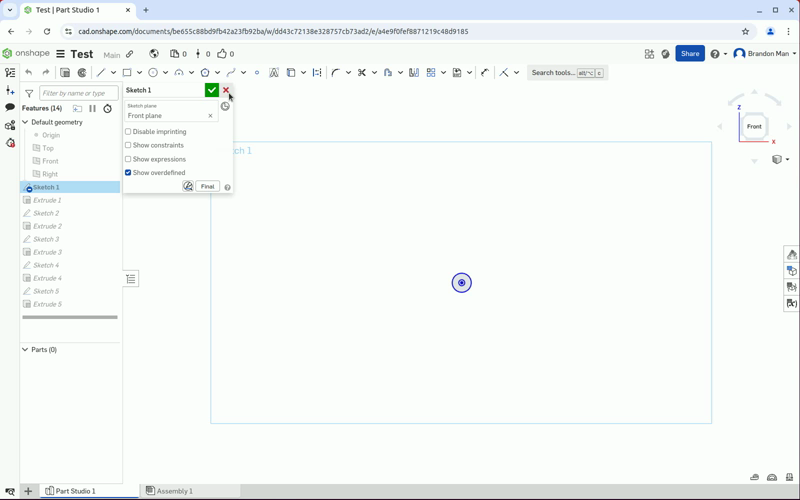
click(229, 92)
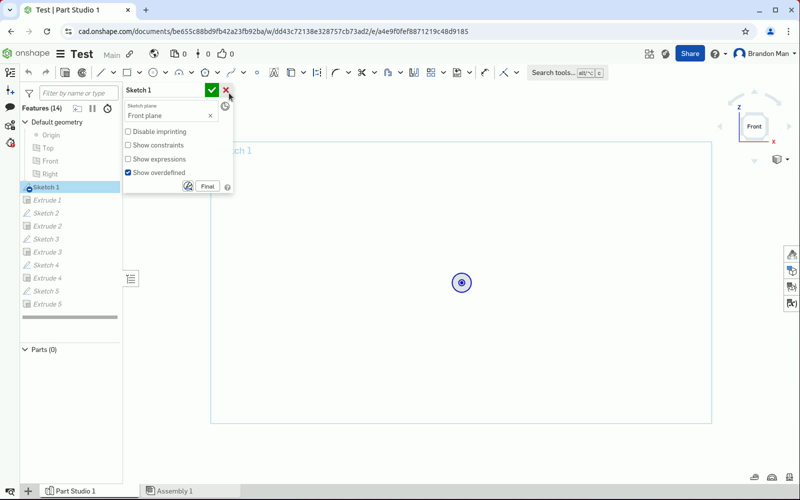
key(shift+s)
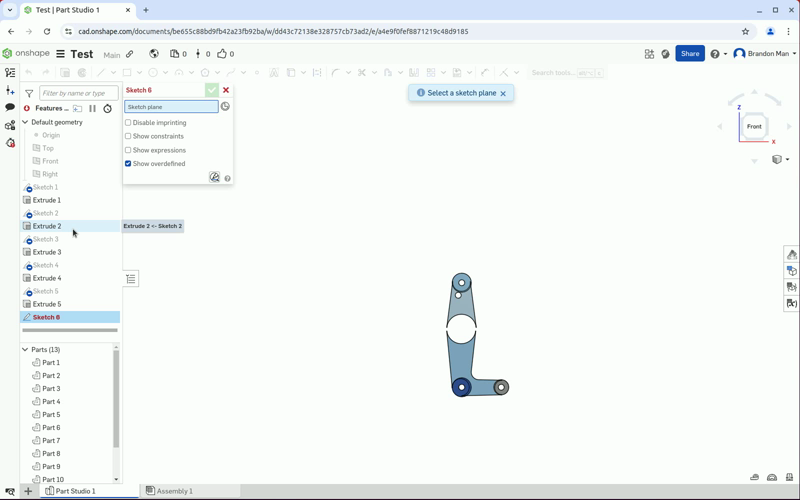
scroll(3)
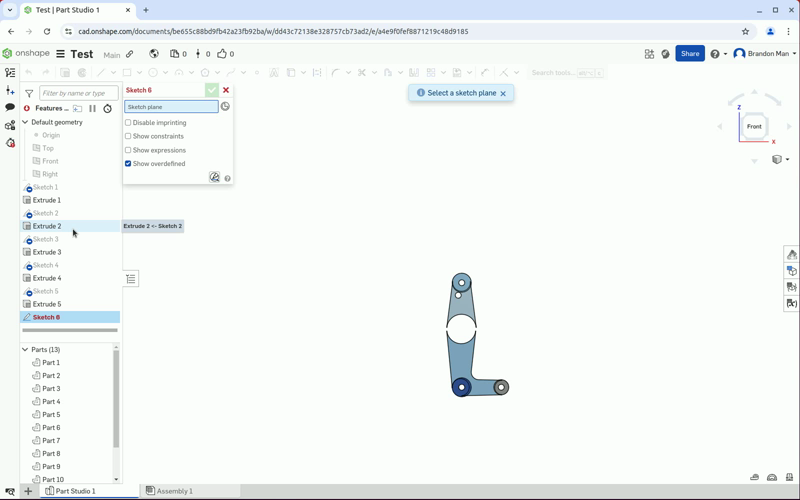
mouse_move(73, 163)
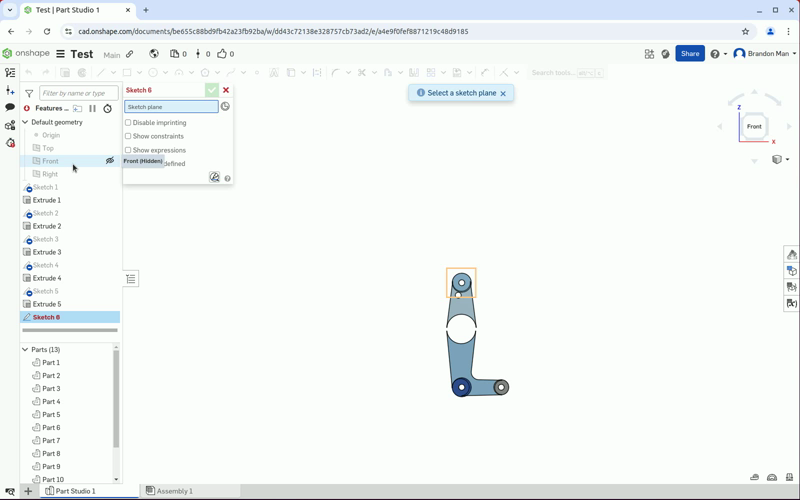
click(73, 163)
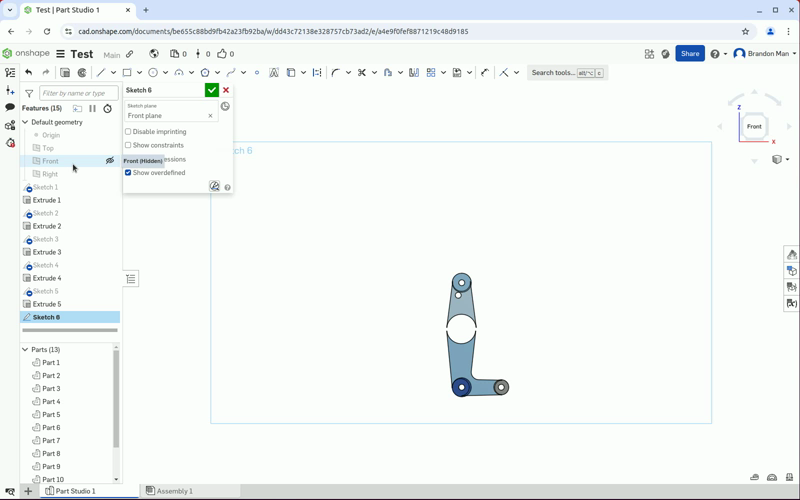
mouse_move(69, 352)
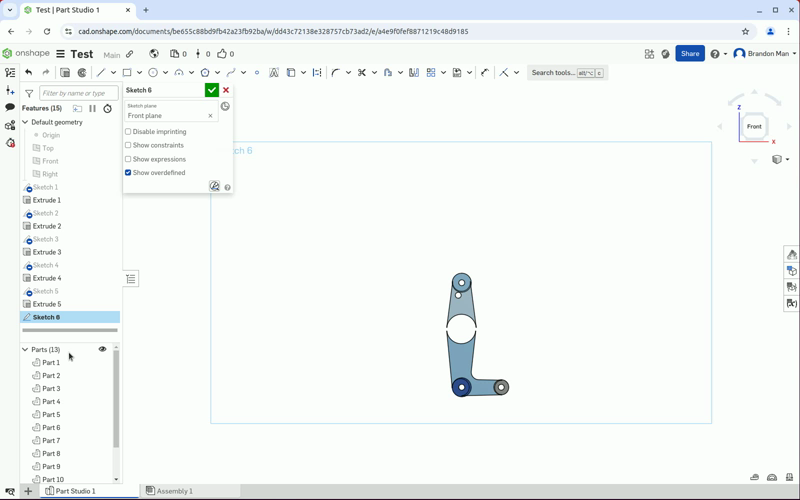
key(y)
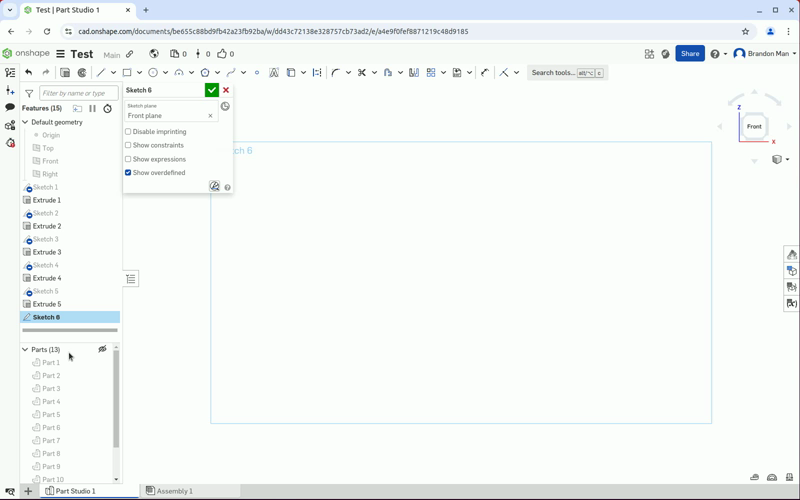
key(c)
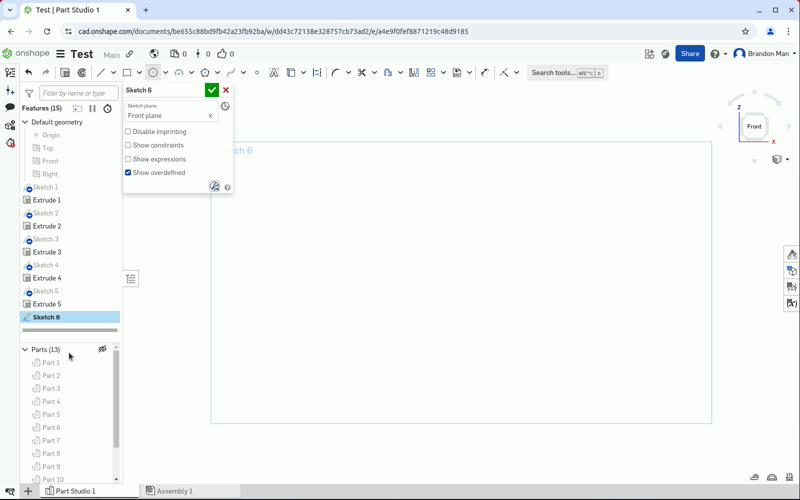
key_down(shift)
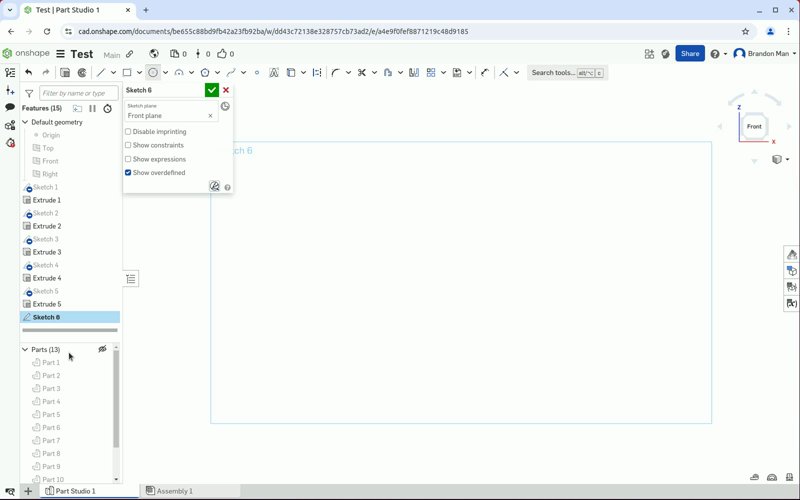
mouse_move(461, 328)
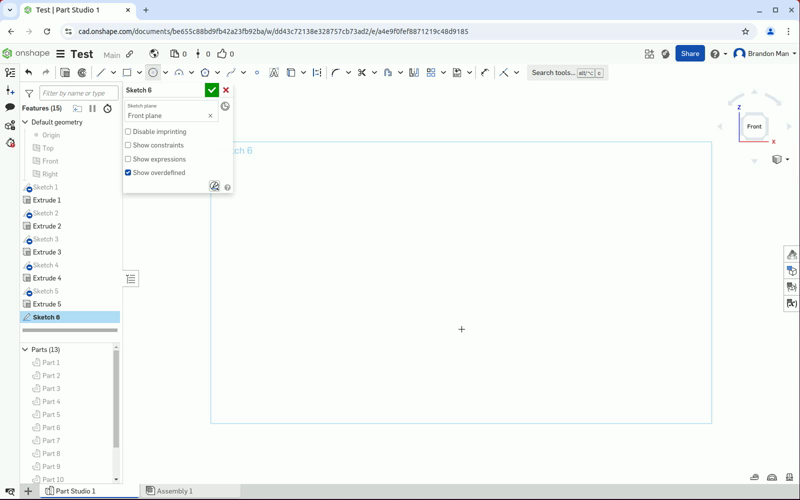
click(461, 328)
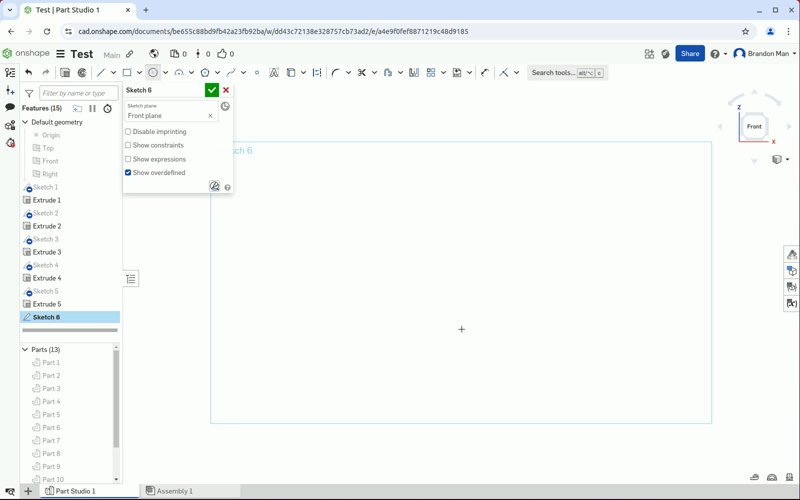
key_up(shift)
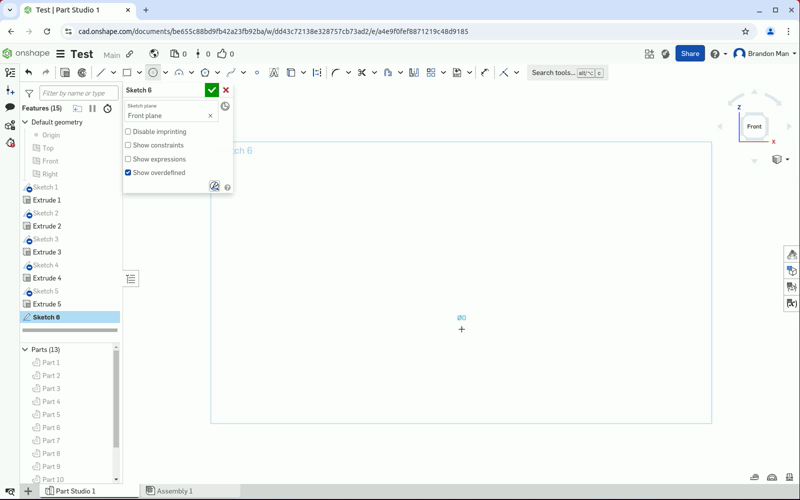
mouse_move(477, 328)
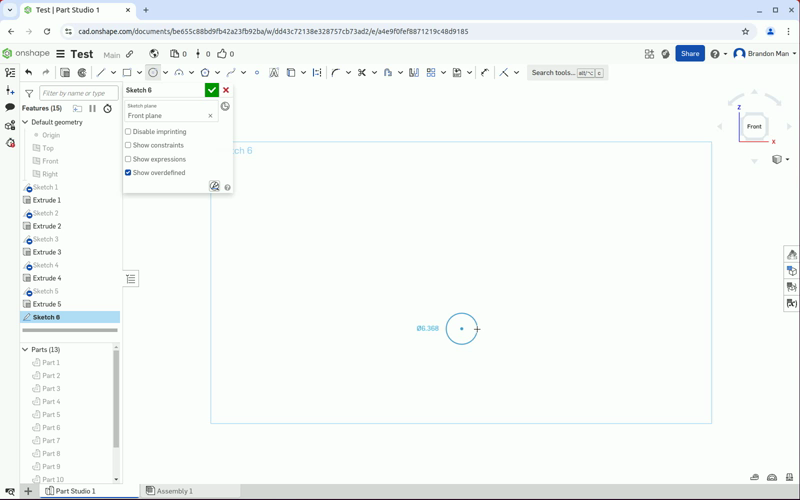
click(477, 328)
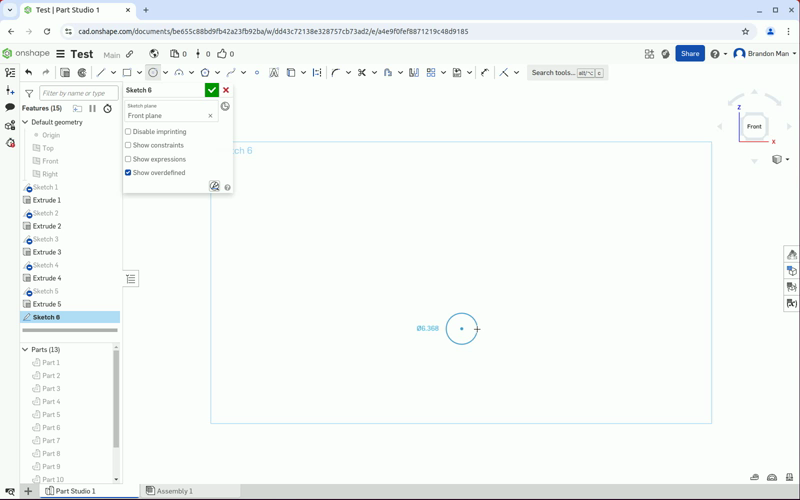
key(esc)
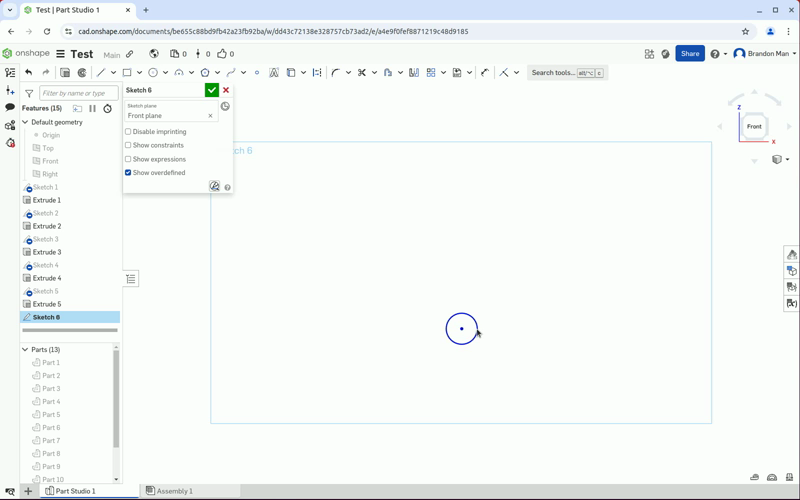
key(c)
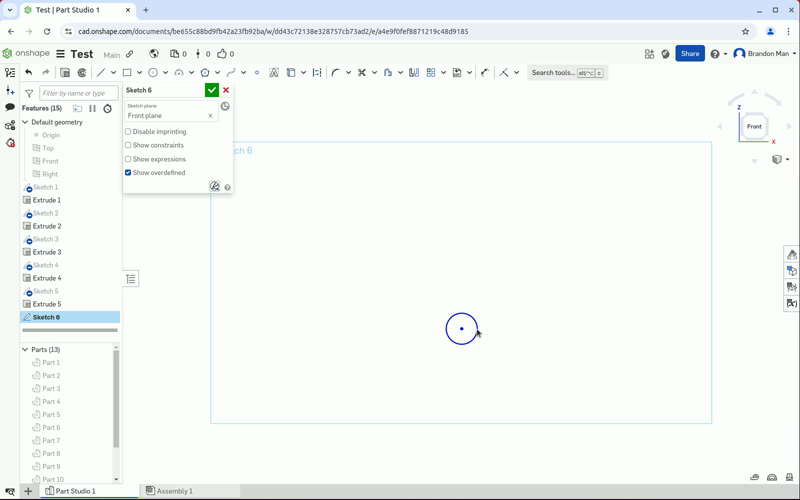
key_down(shift)
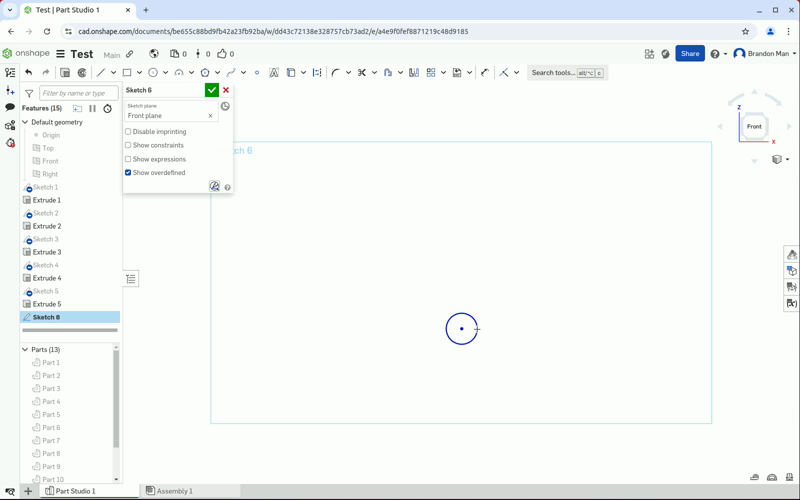
mouse_move(461, 328)
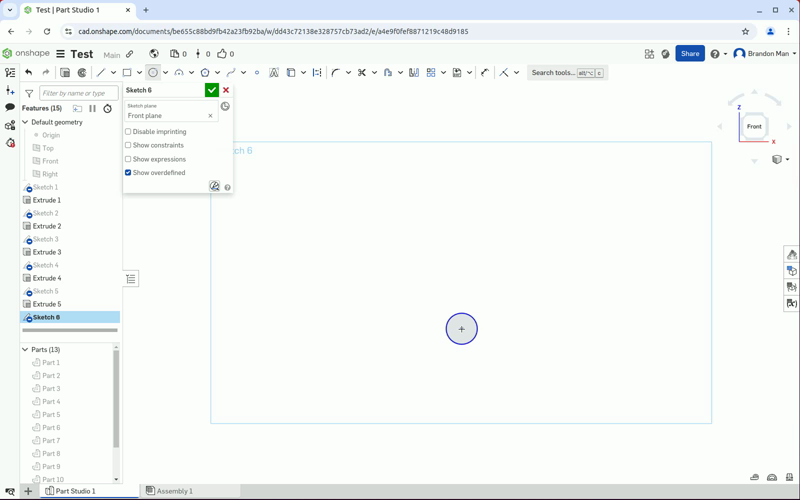
click(461, 328)
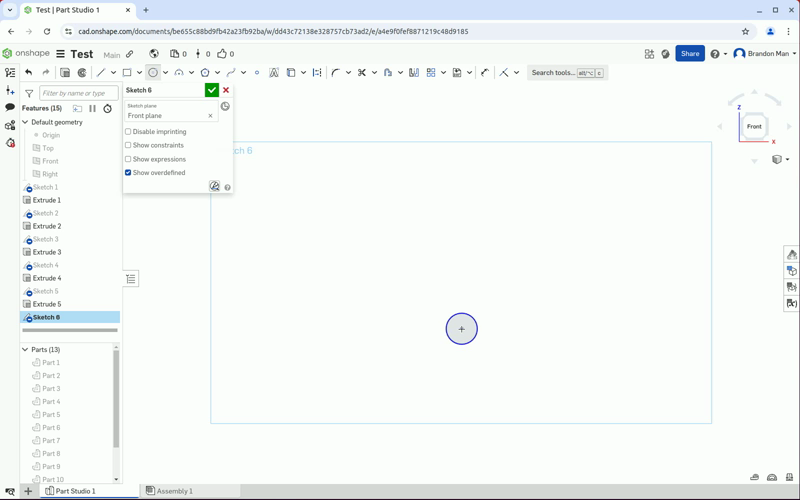
key_up(shift)
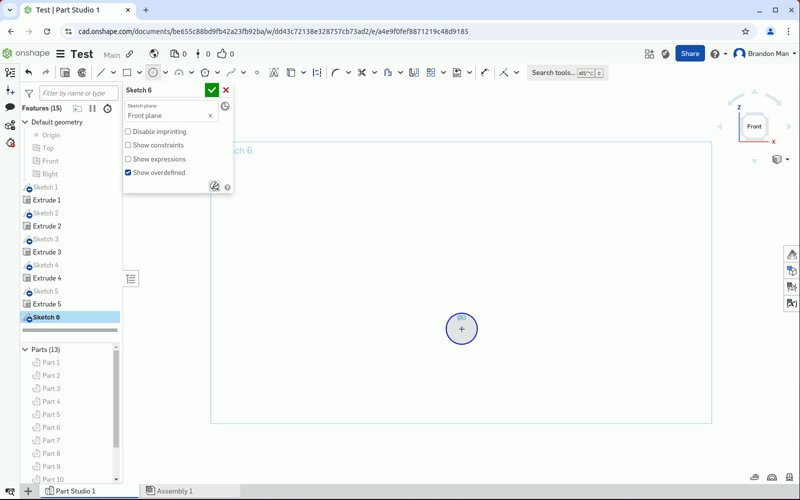
mouse_move(465, 328)
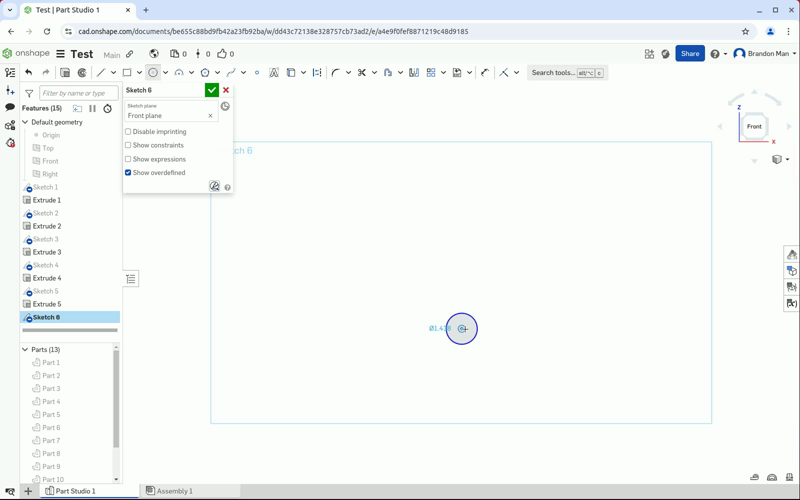
scroll(6)
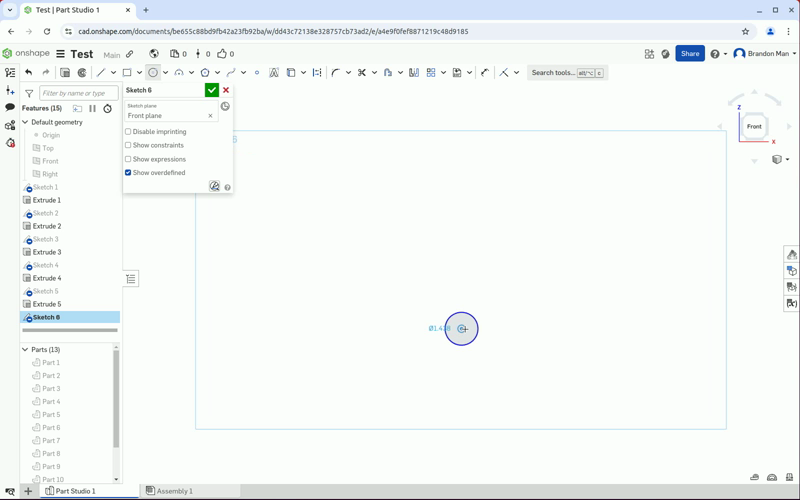
scroll(6)
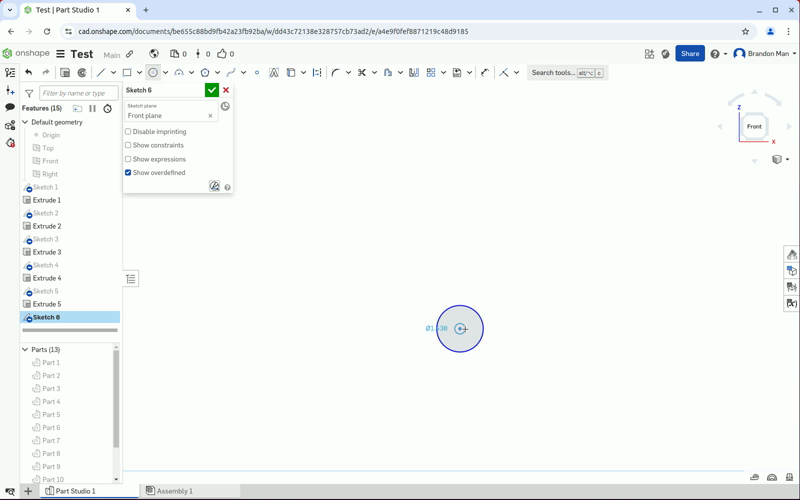
scroll(6)
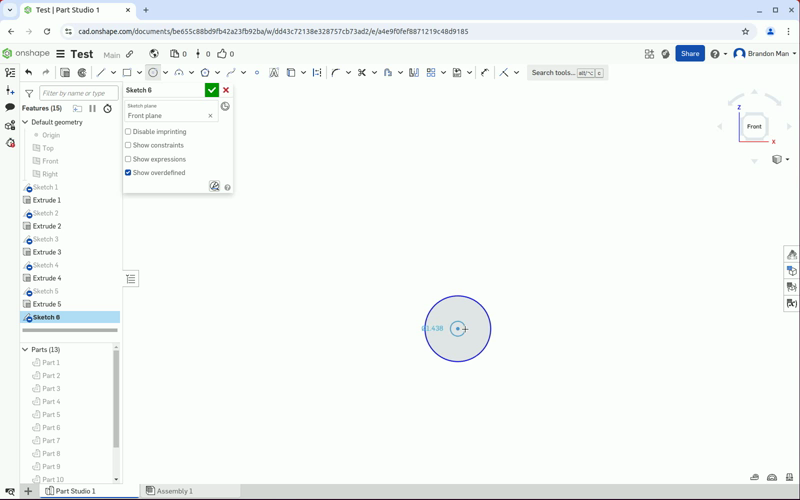
scroll(6)
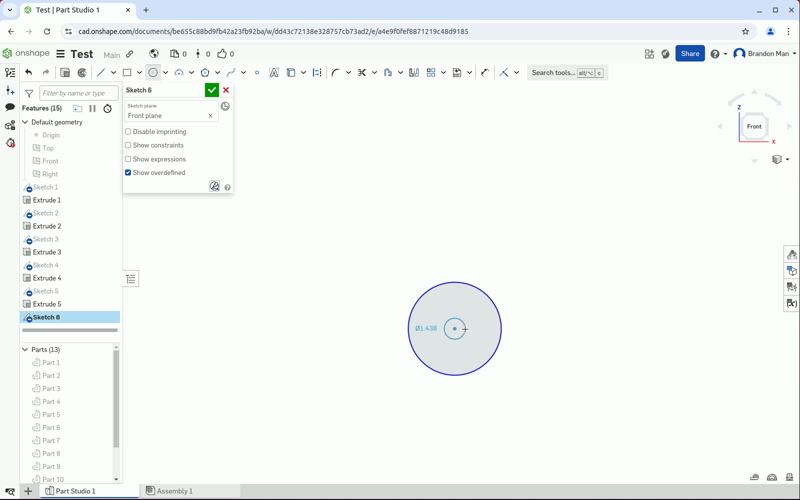
scroll(6)
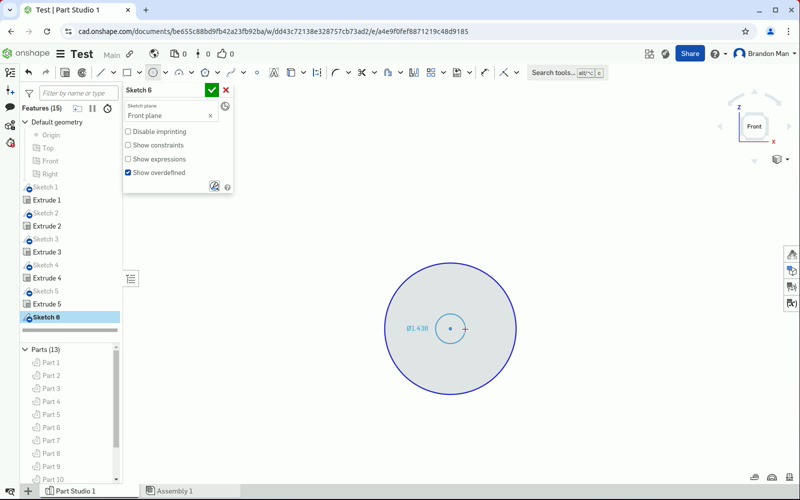
scroll(6)
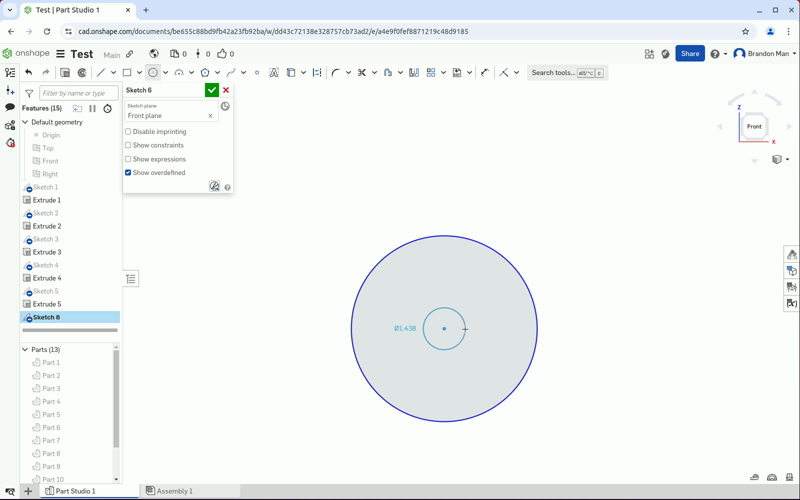
scroll(6)
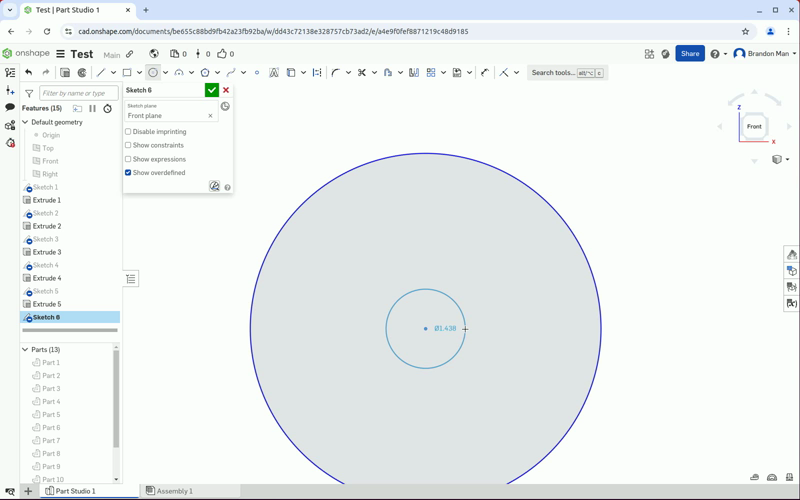
click(465, 328)
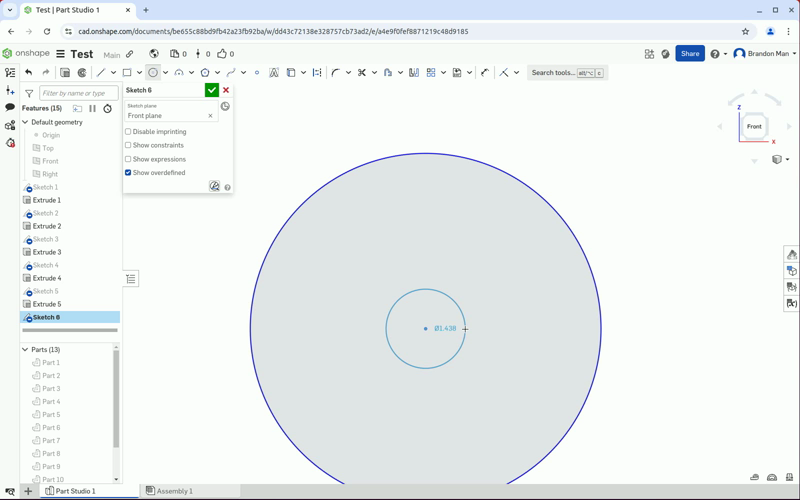
scroll(-6)
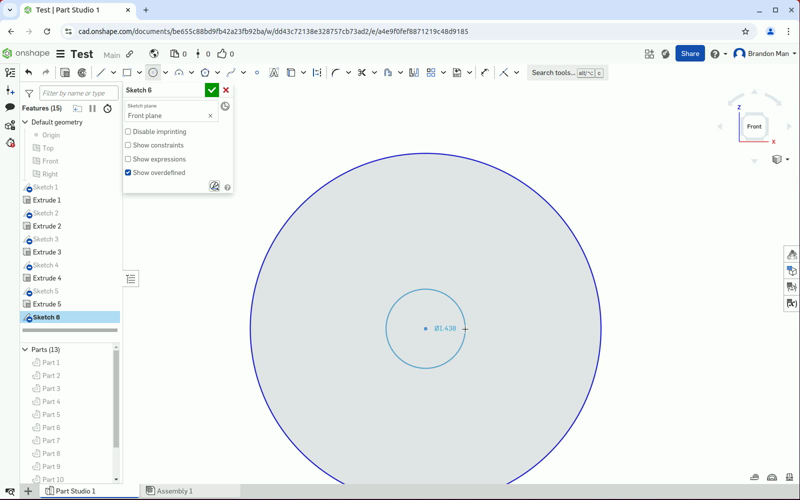
scroll(-6)
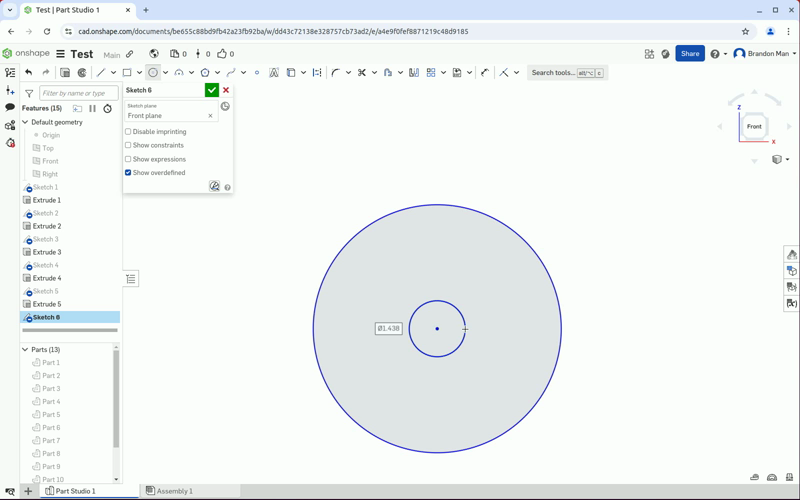
scroll(-6)
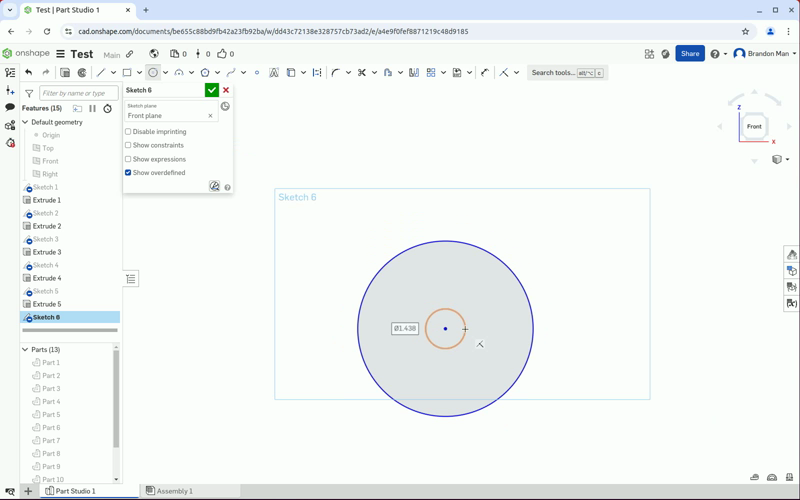
scroll(-6)
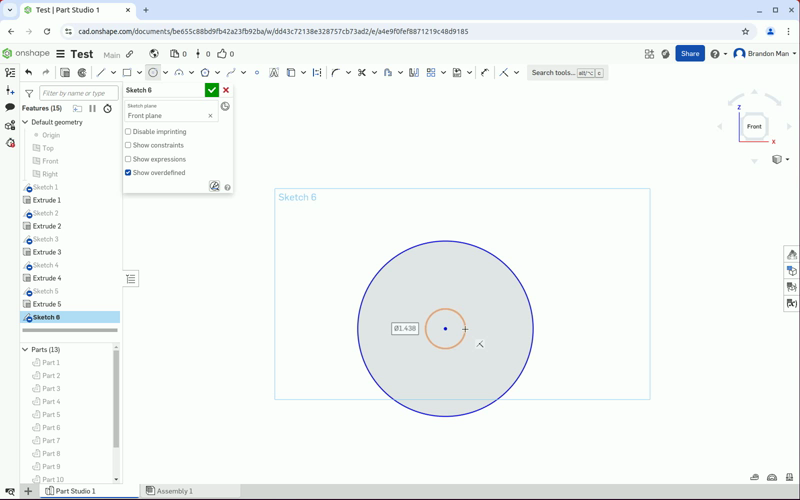
scroll(-6)
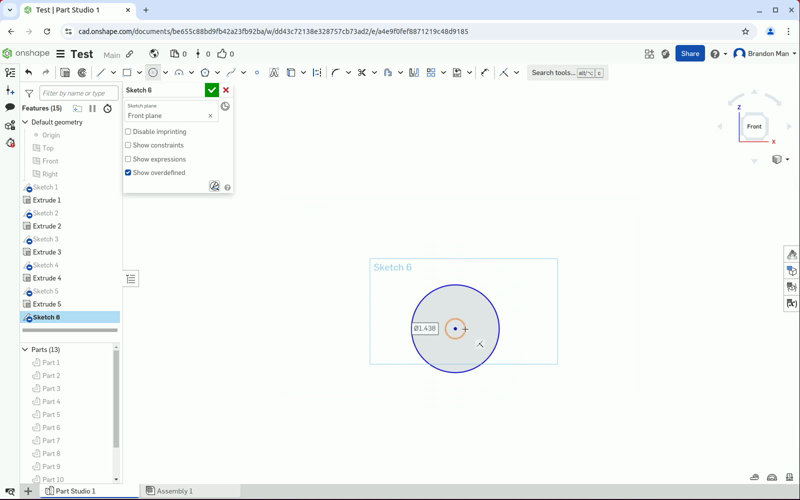
scroll(-6)
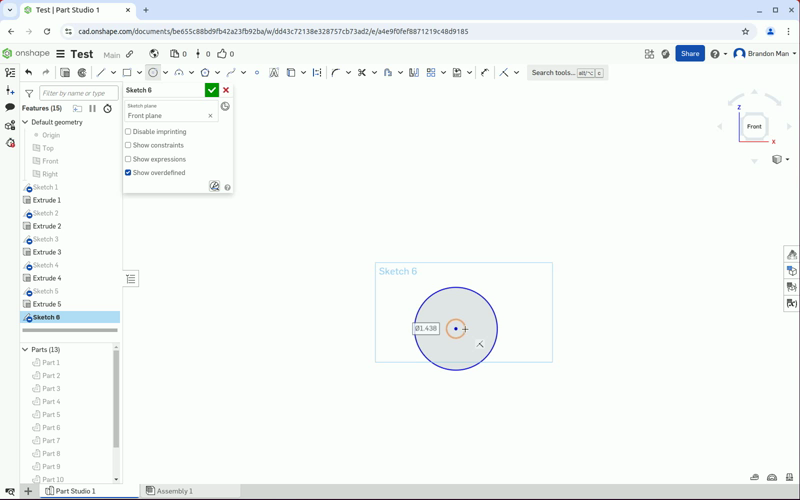
scroll(-6)
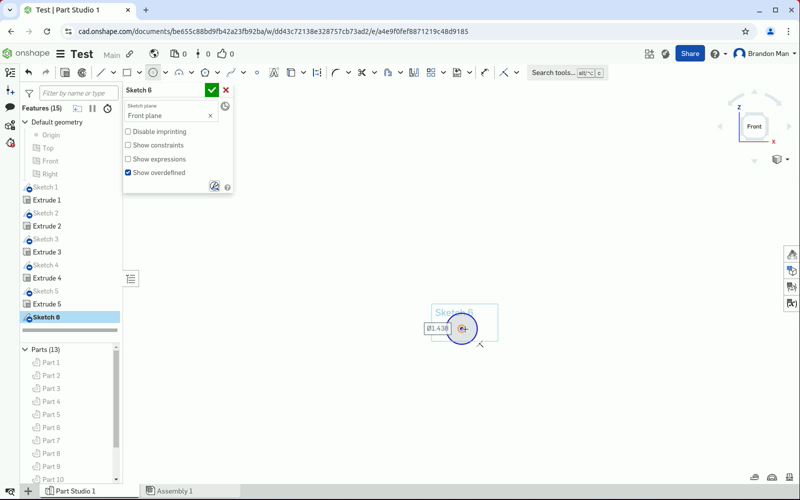
key(esc)
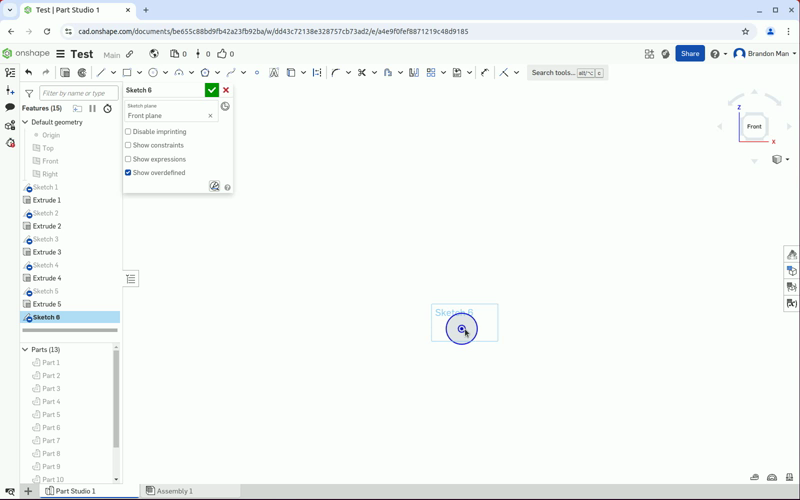
mouse_move(468, 337)
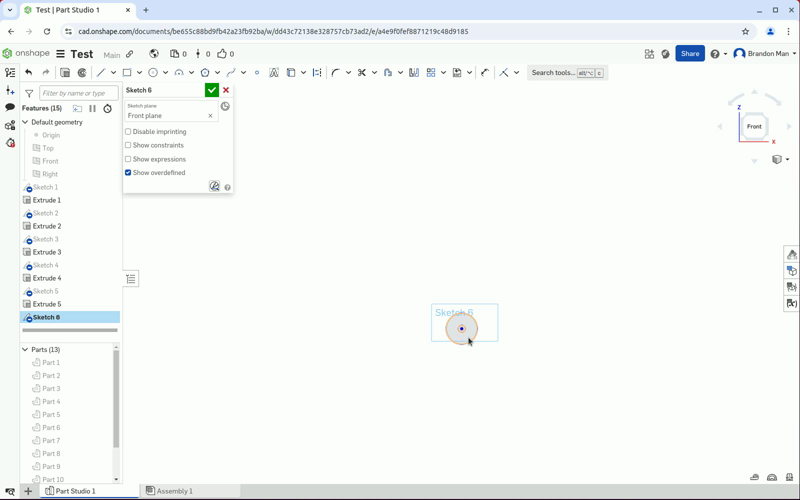
scroll(6)
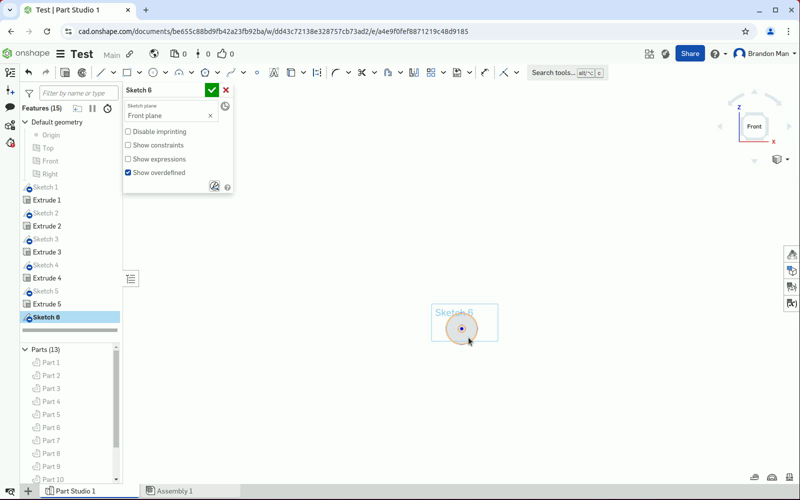
scroll(6)
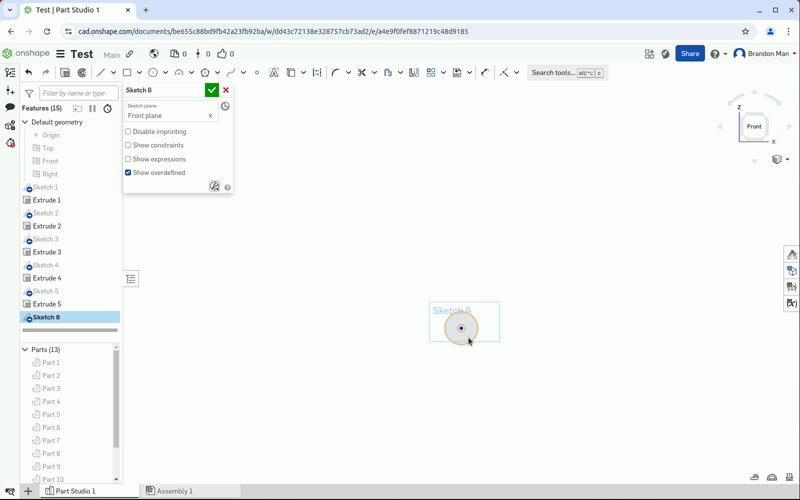
scroll(6)
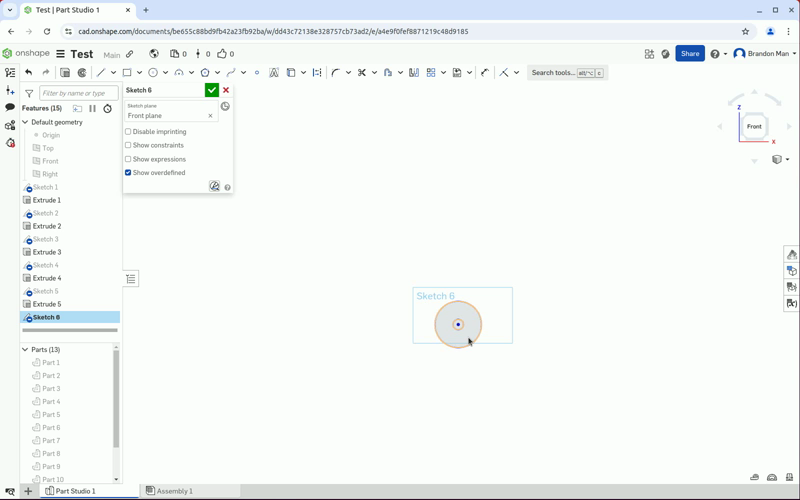
scroll(6)
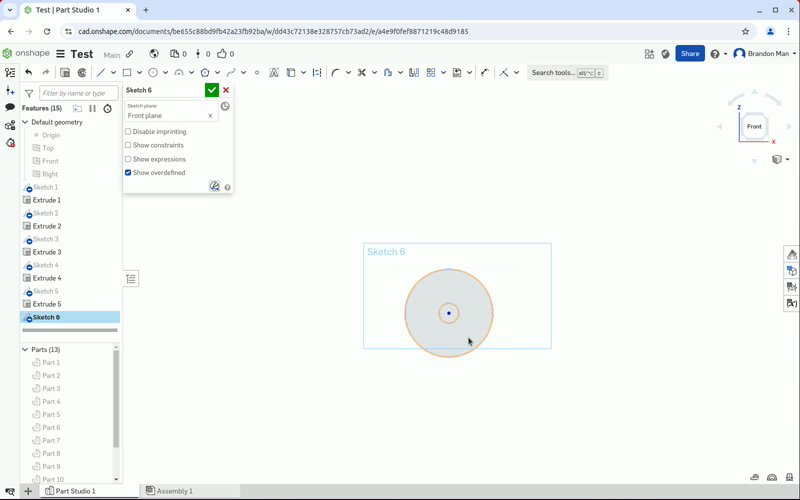
scroll(6)
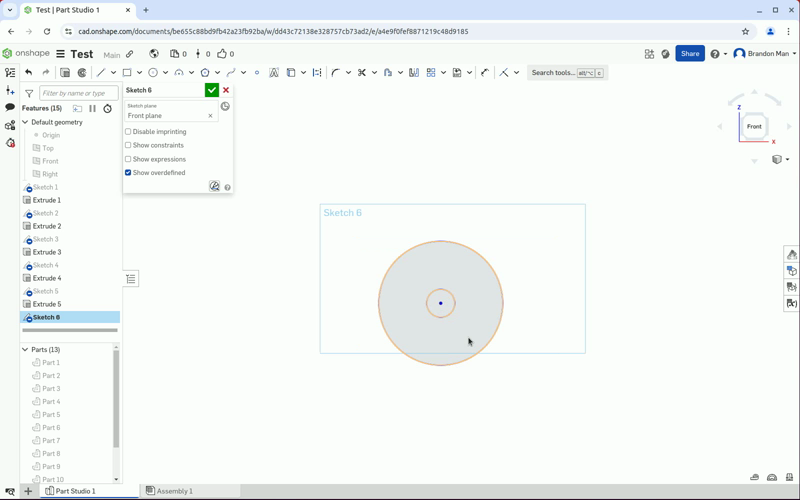
scroll(6)
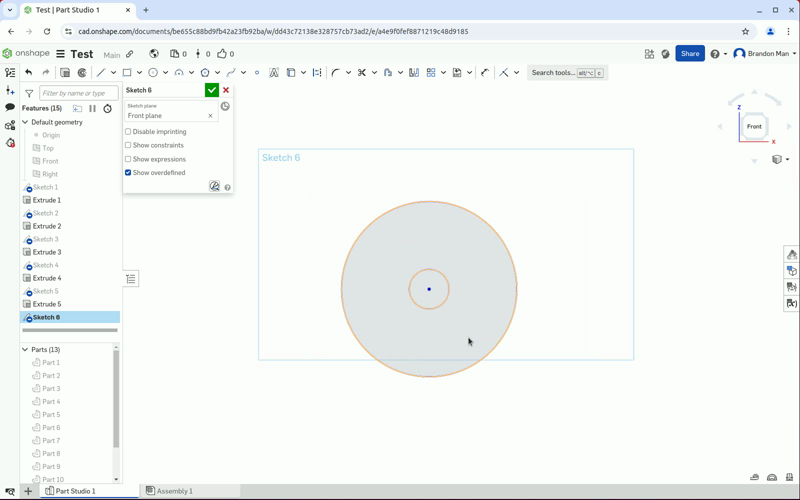
scroll(6)
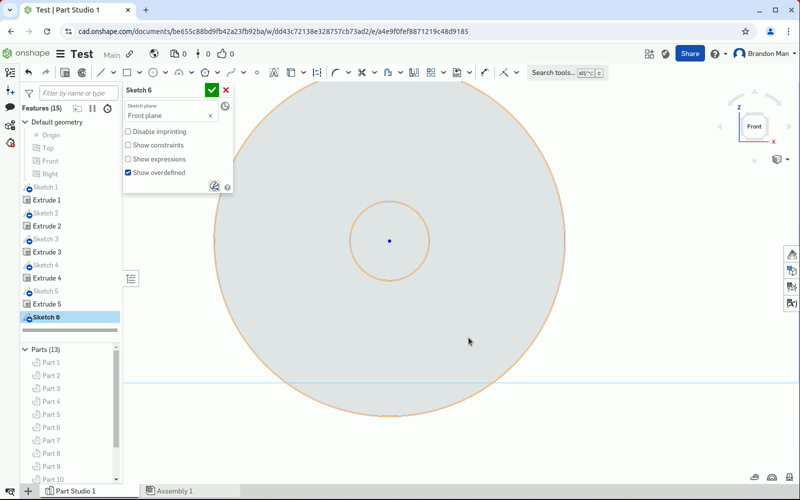
click(468, 337)
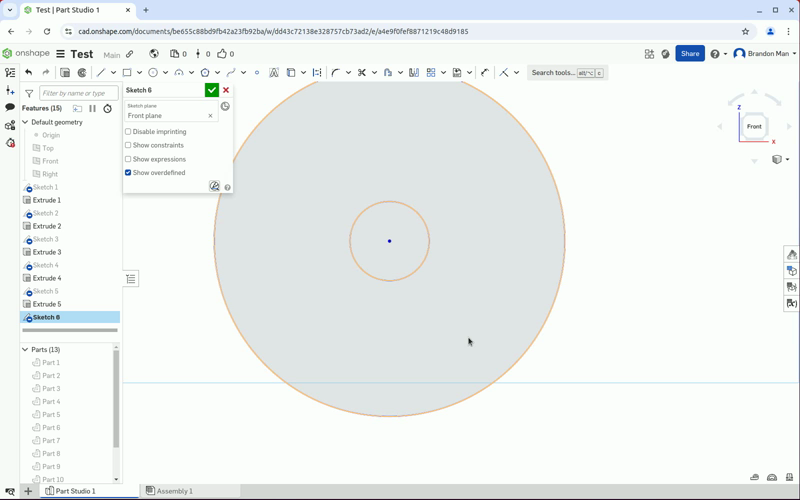
scroll(-6)
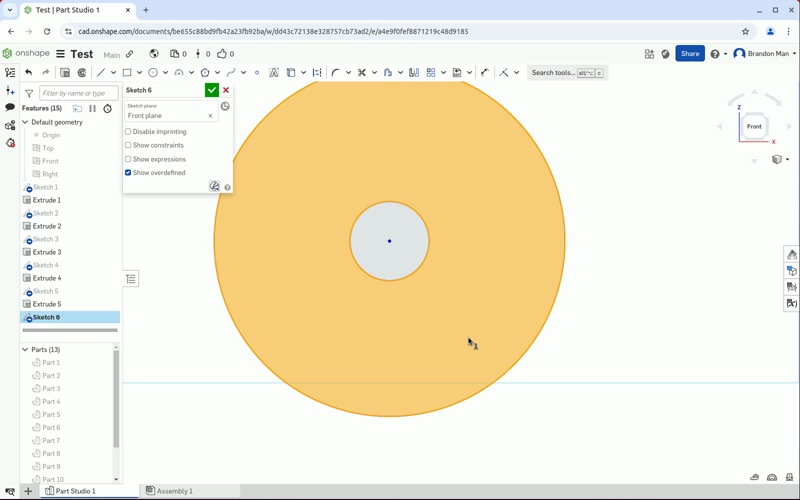
scroll(-6)
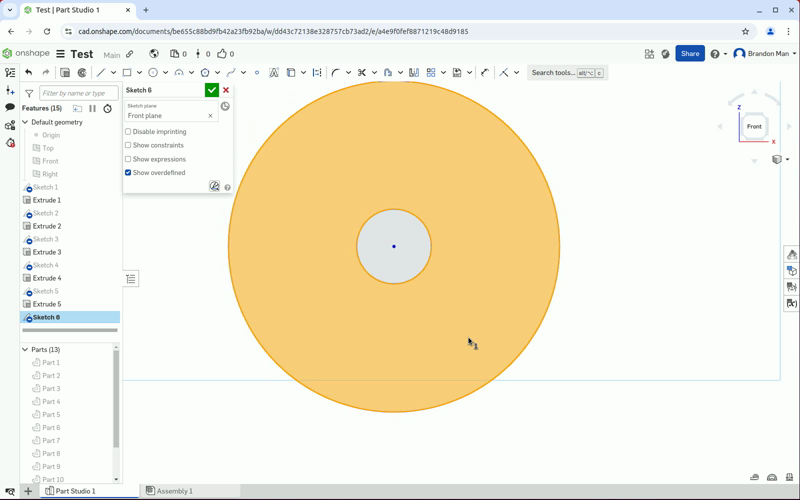
scroll(-6)
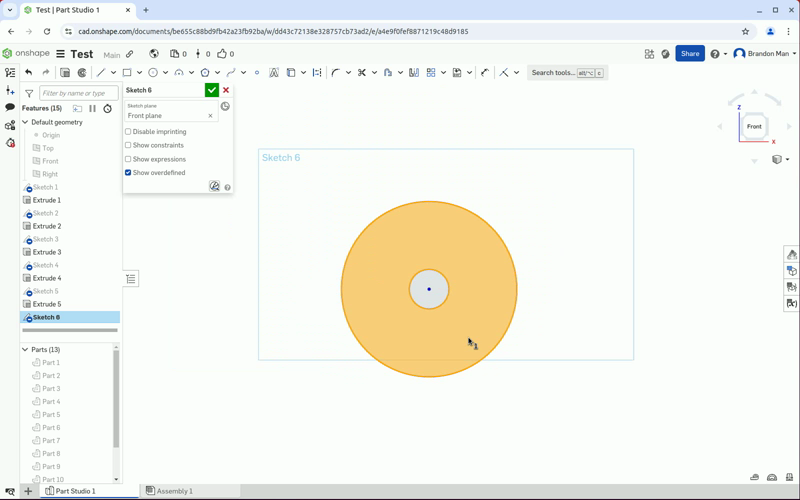
scroll(-6)
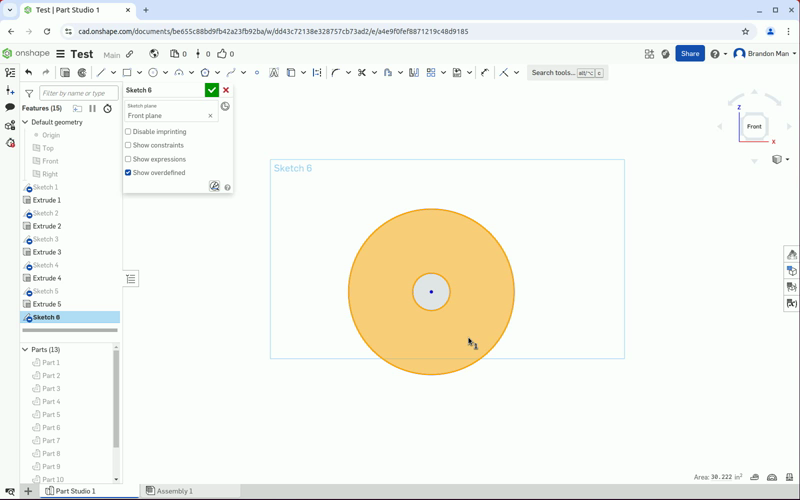
scroll(-6)
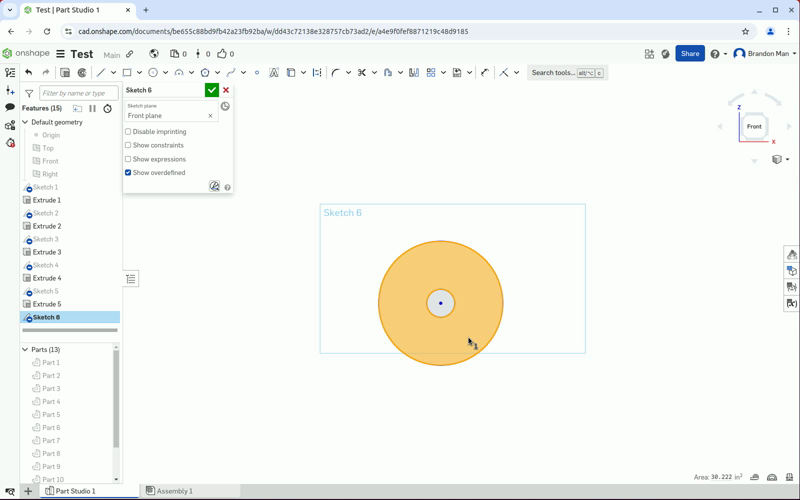
scroll(-6)
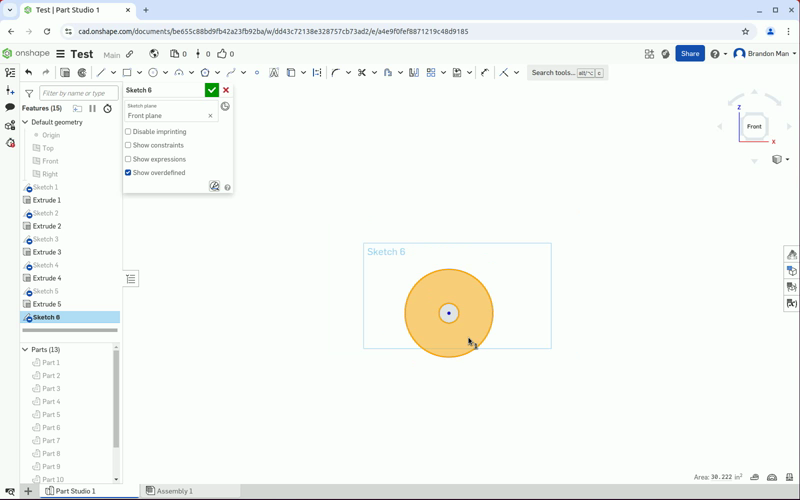
scroll(-6)
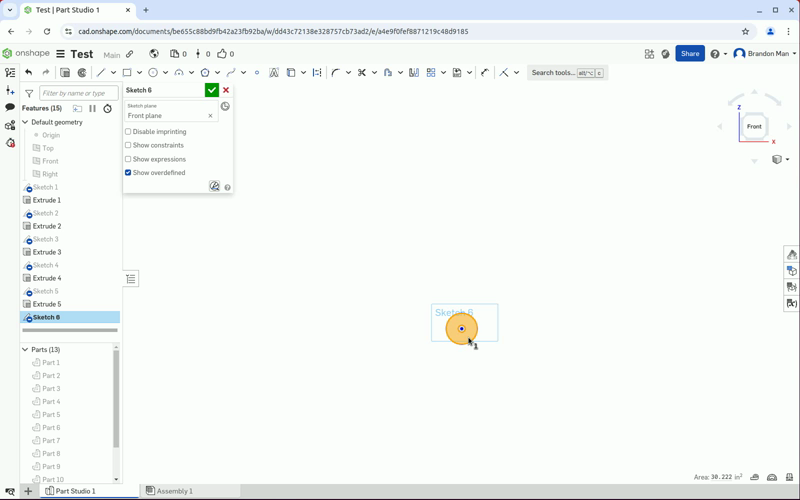
mouse_move(69, 352)
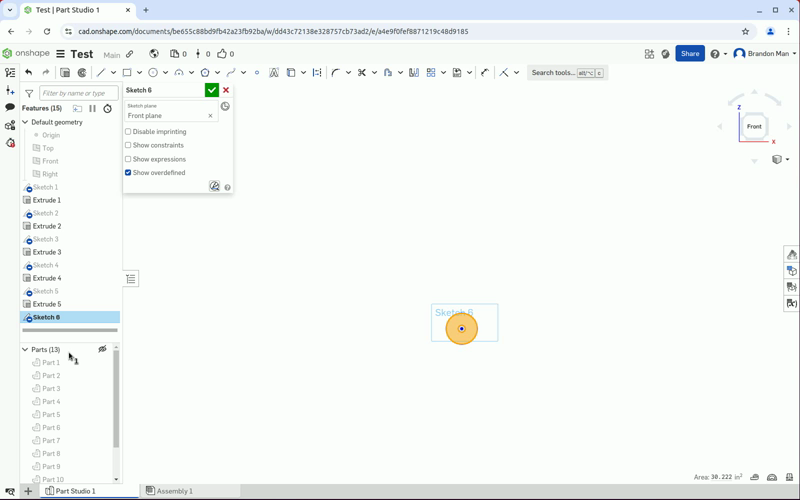
key(shift+y)
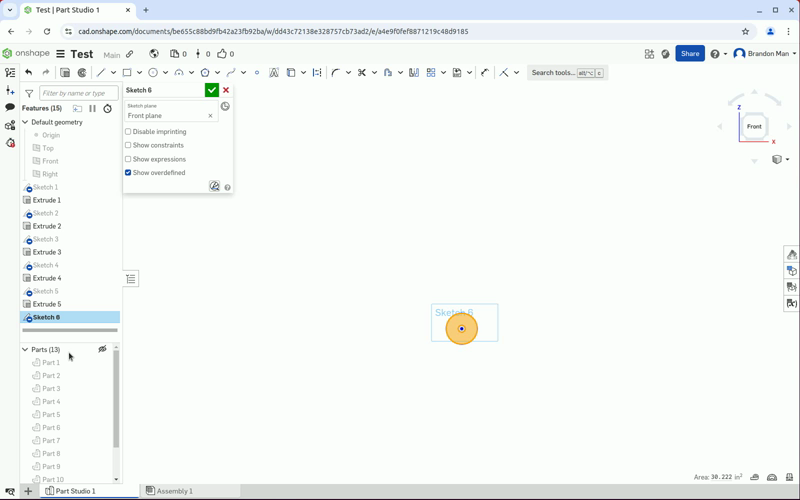
key(shift+e)
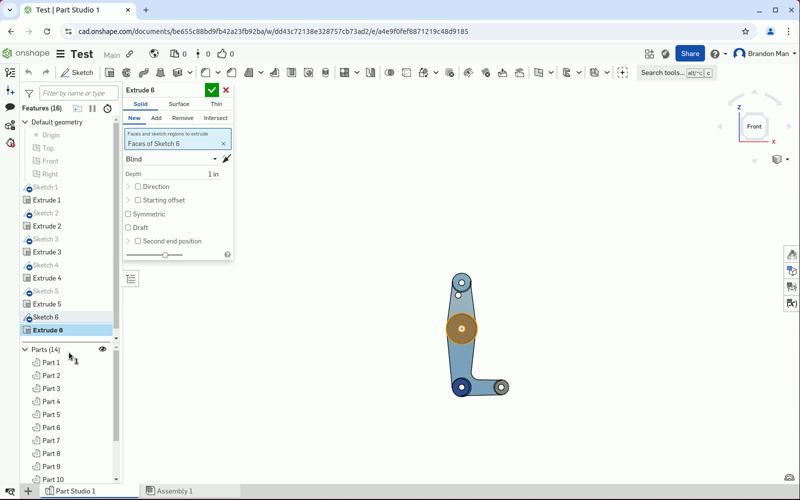
mouse_move(143, 106)
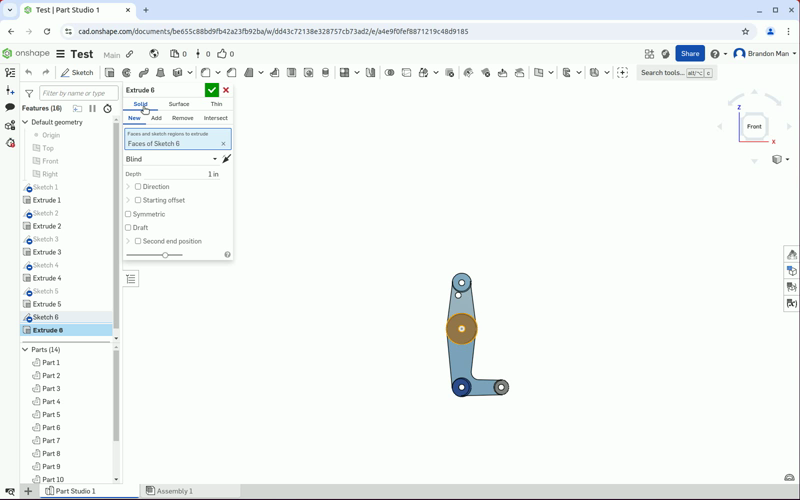
click(143, 106)
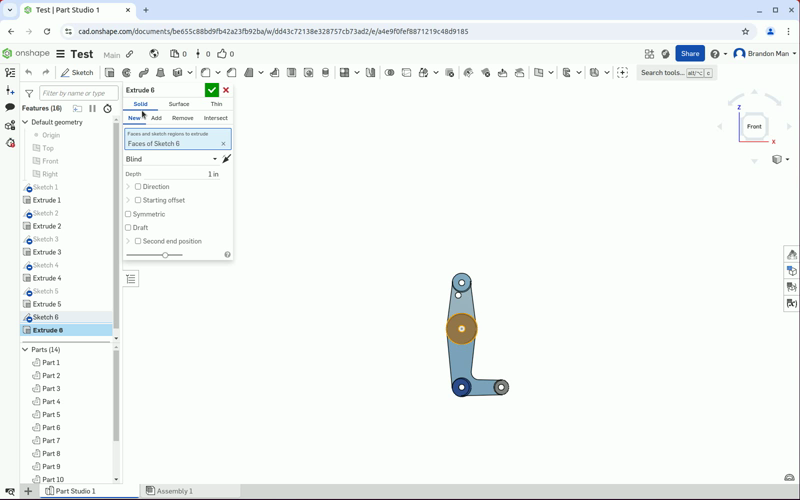
mouse_move(137, 120)
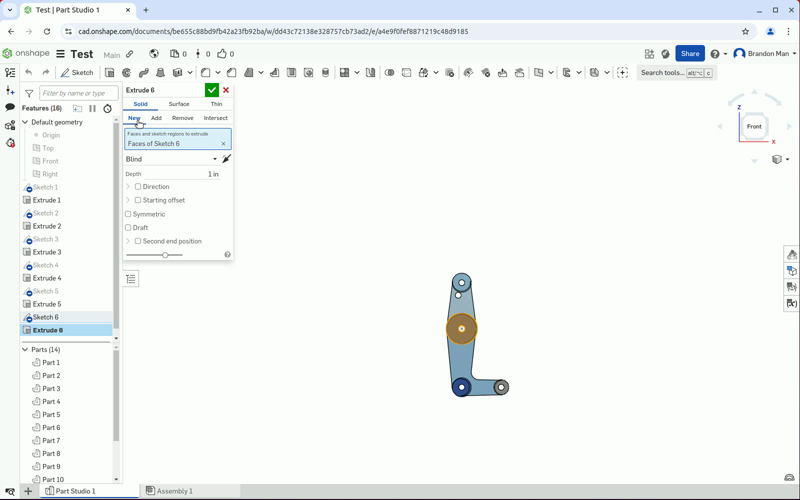
click(137, 120)
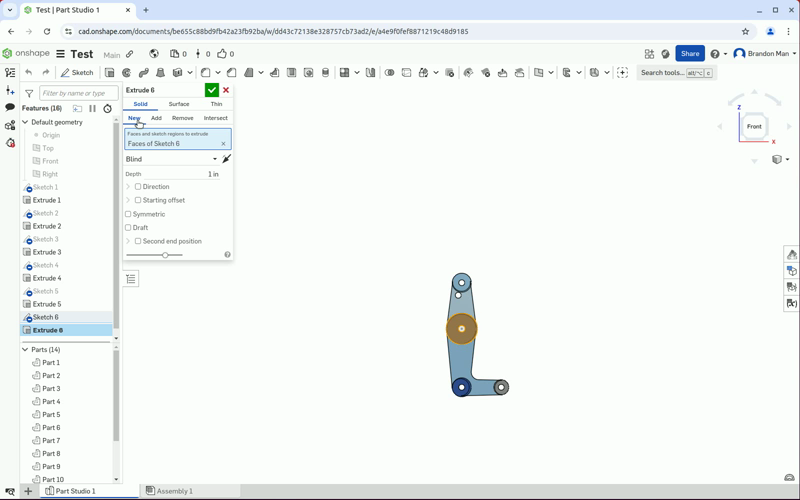
key(tab, 4)
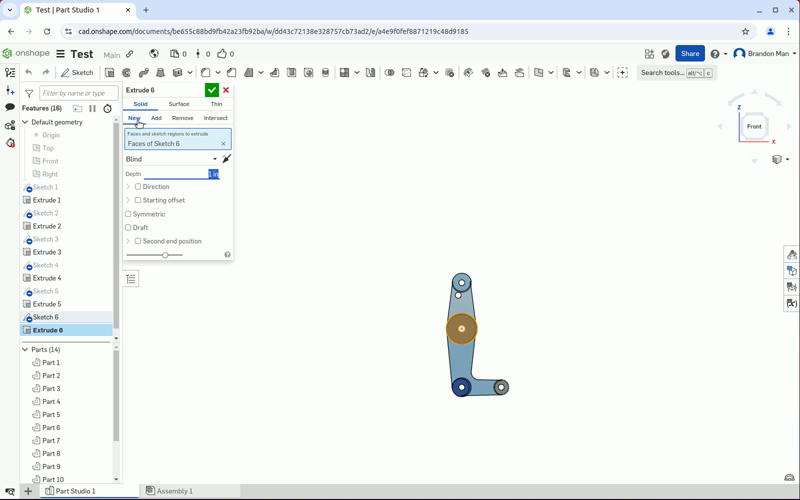
text(0.481)
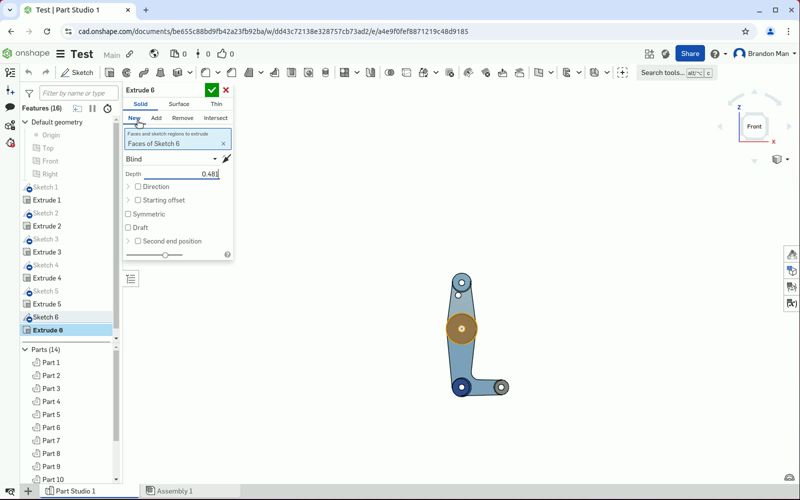
key(enter)
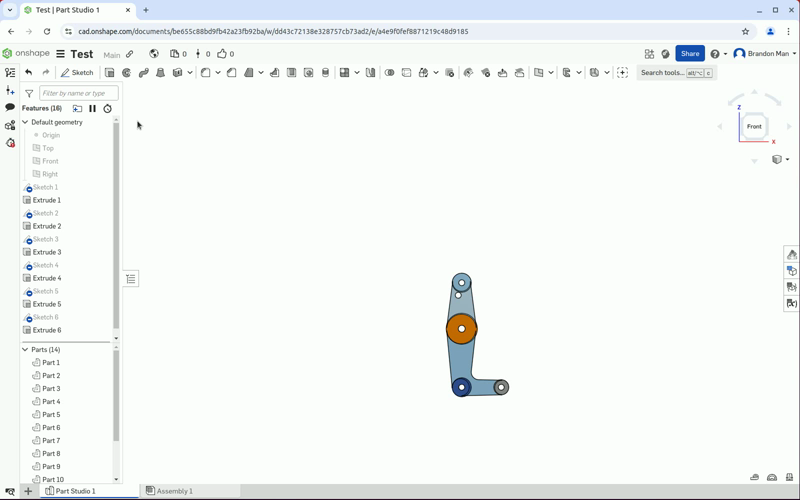
key(shift+h)
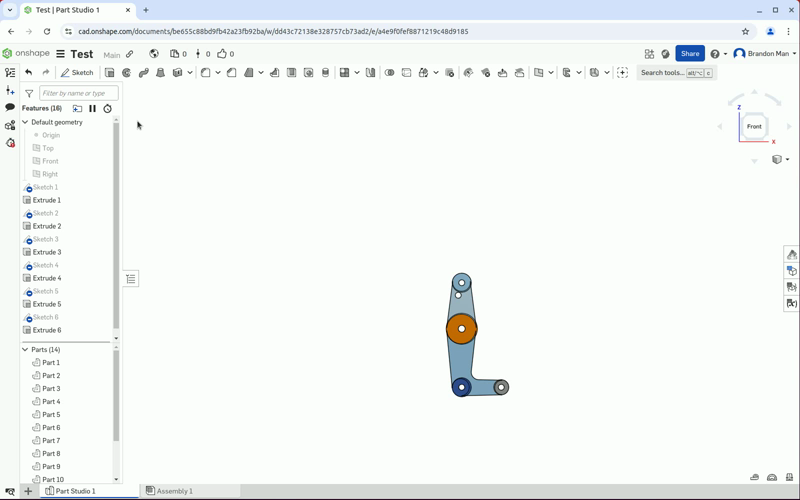
key(shift+h)
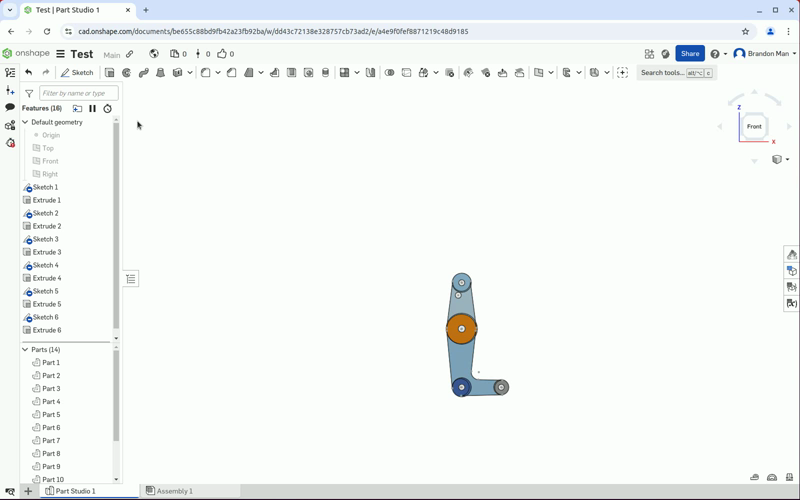
key(shift+7)
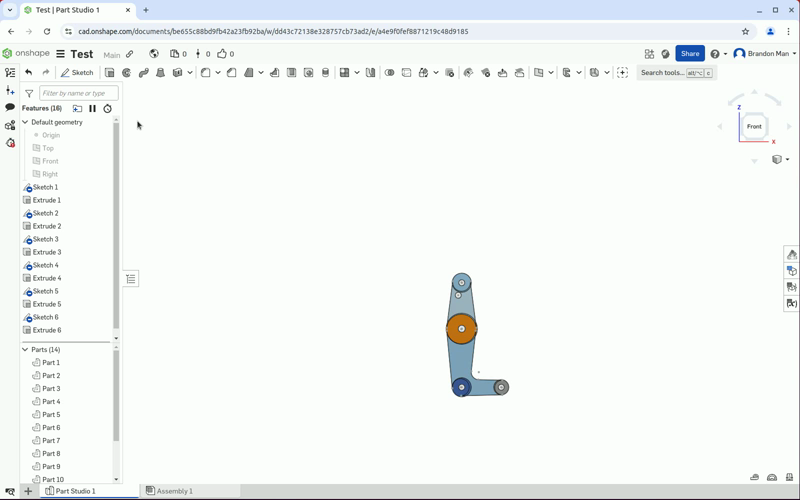
key(left, 2)
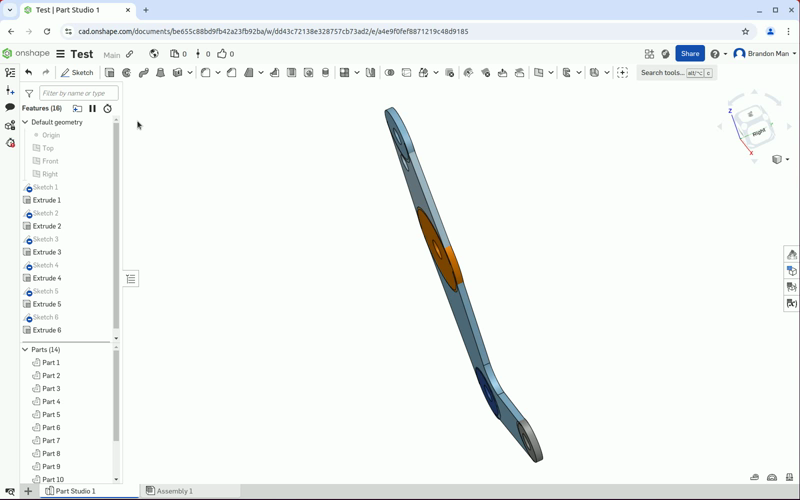
key(down, 2)
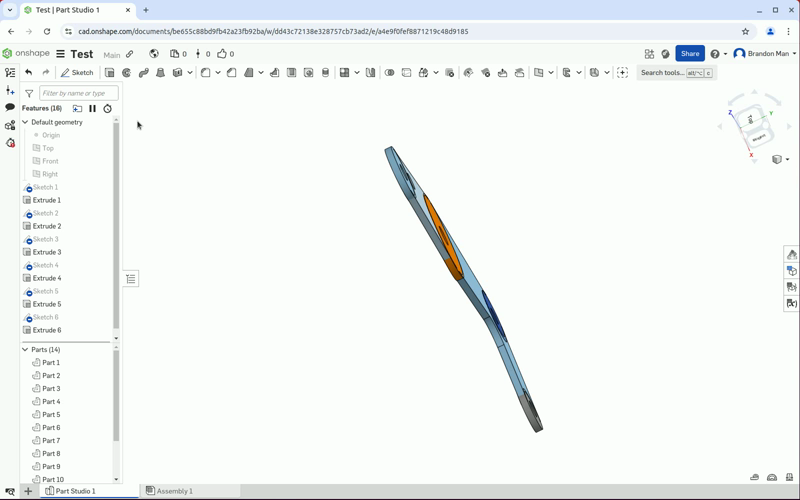
key(up, 2)
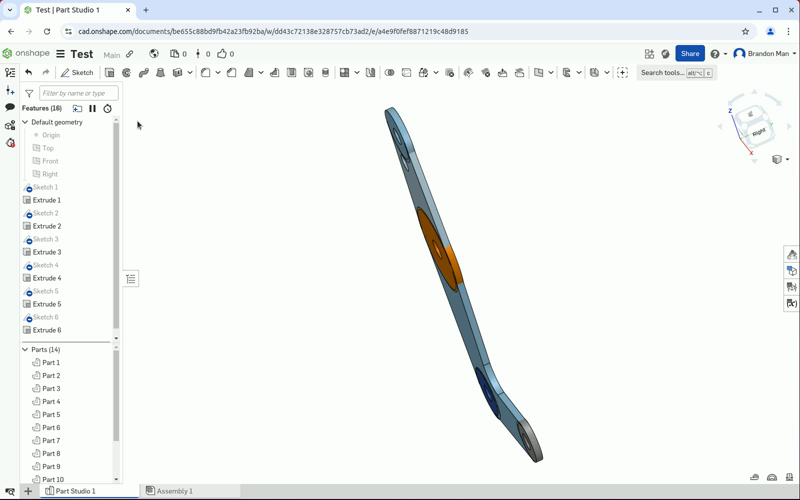
key(right, 2)
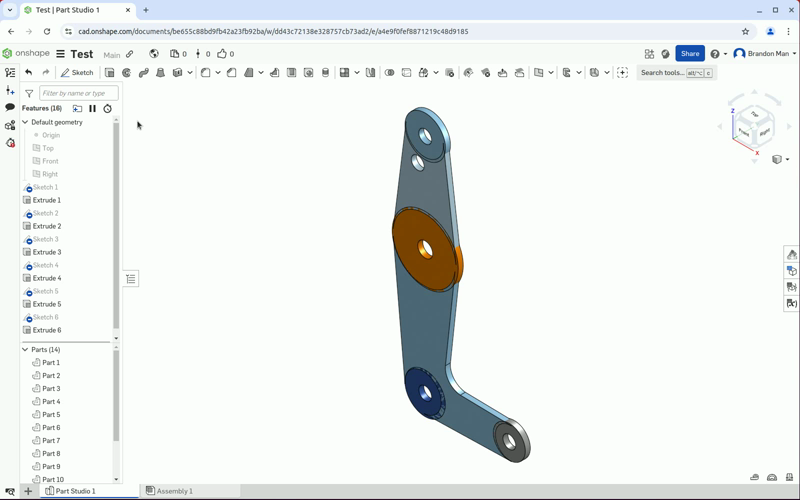
mouse_move(69, 189)
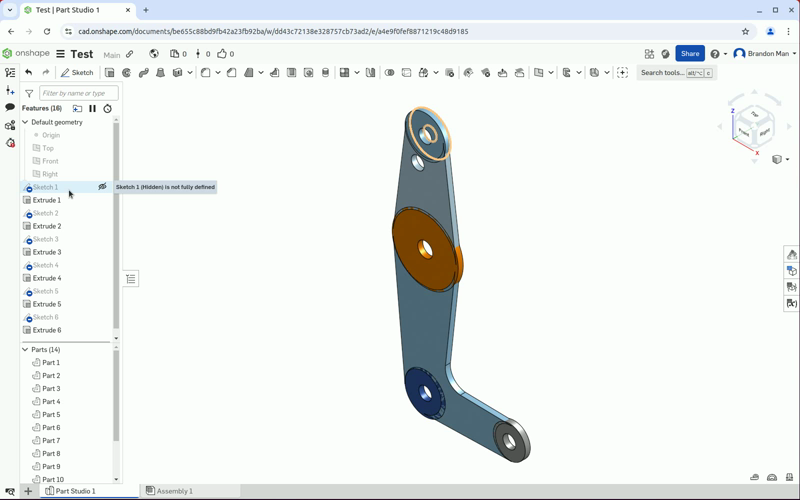
click(69, 189)